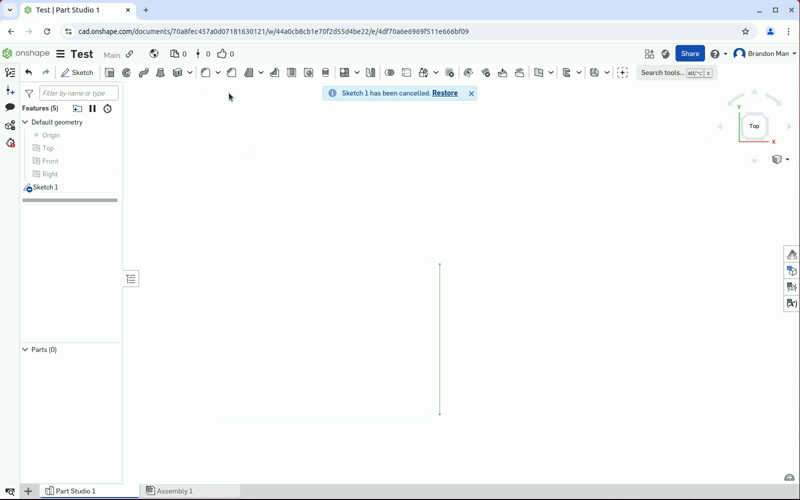
key(shift+h)
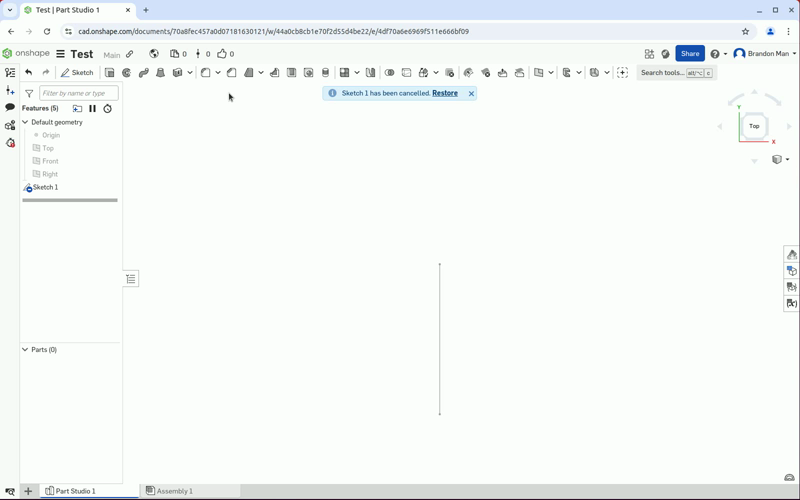
key(shift+s)
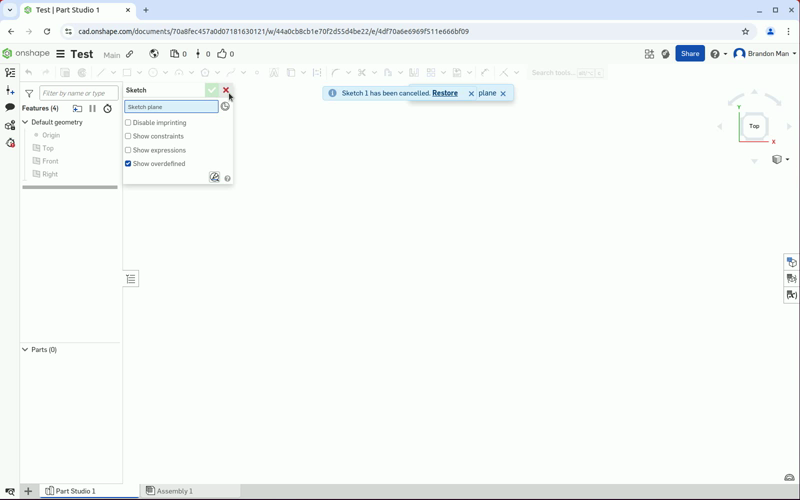
mouse_move(73, 150)
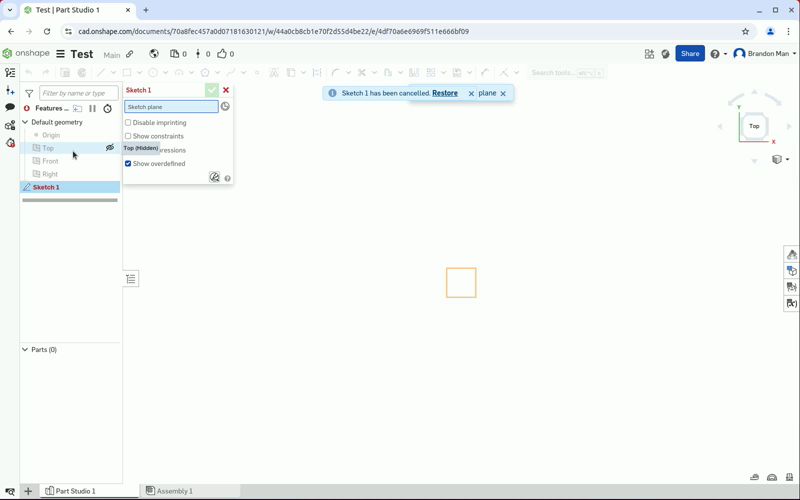
click(73, 150)
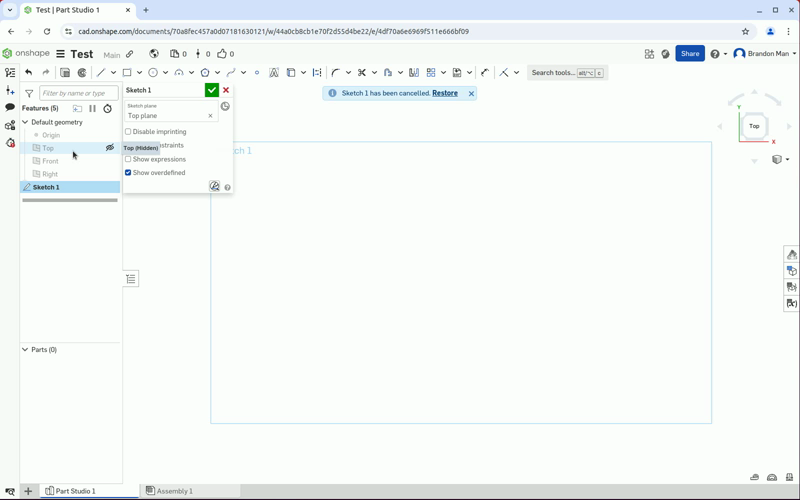
mouse_move(73, 352)
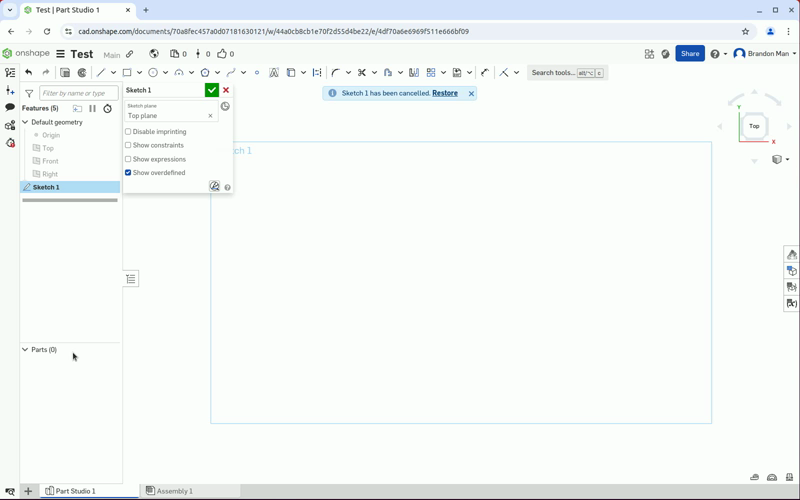
key(y)
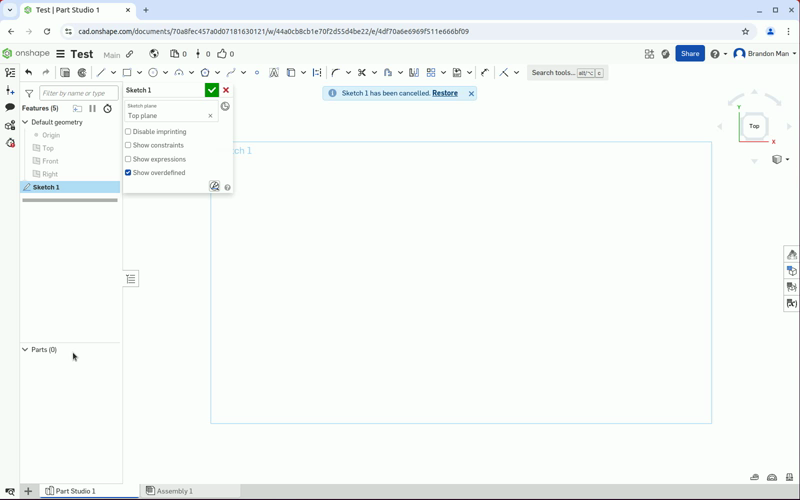
key(l)
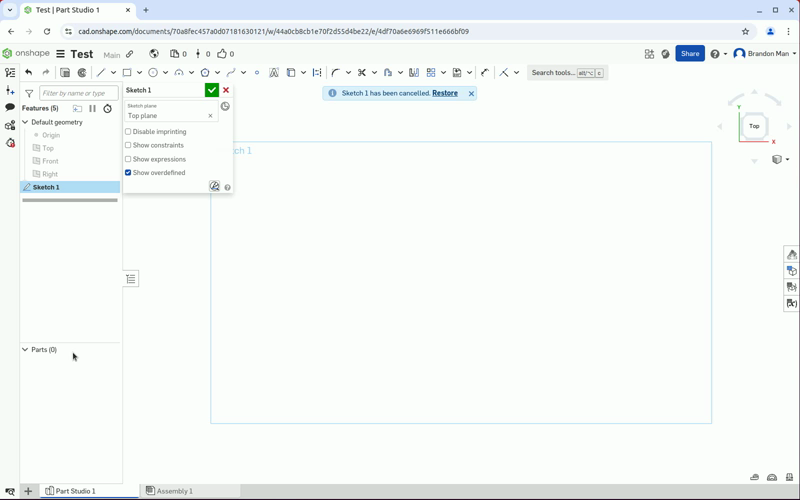
key_down(shift)
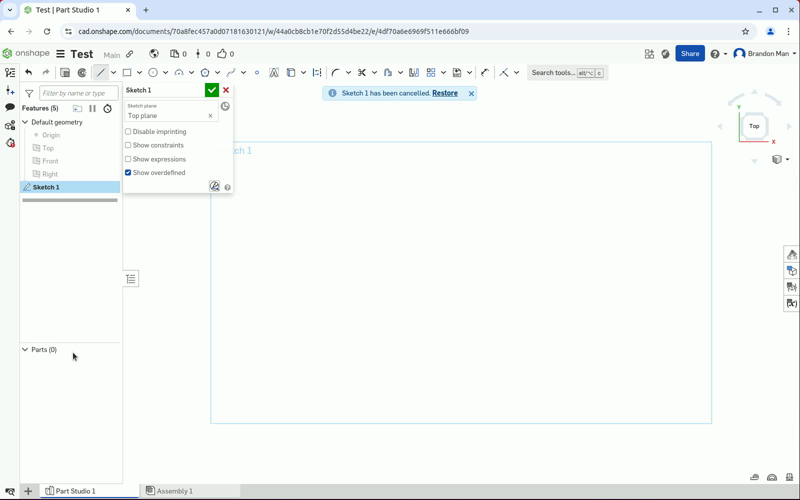
mouse_move(566, 293)
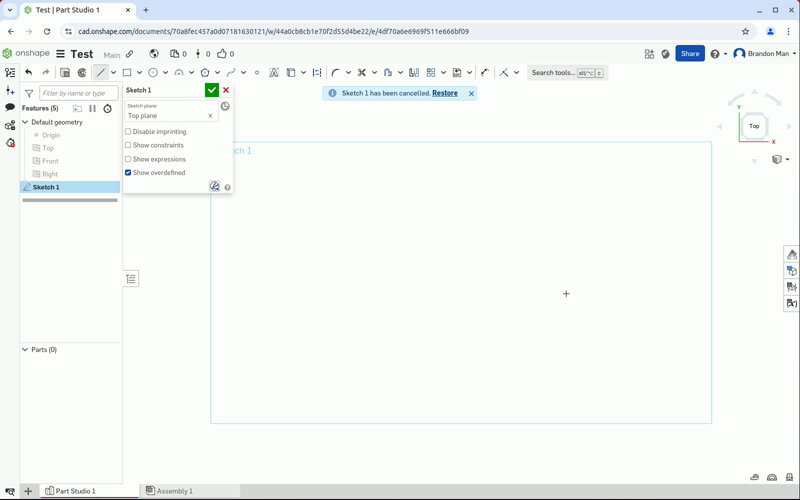
click(566, 293)
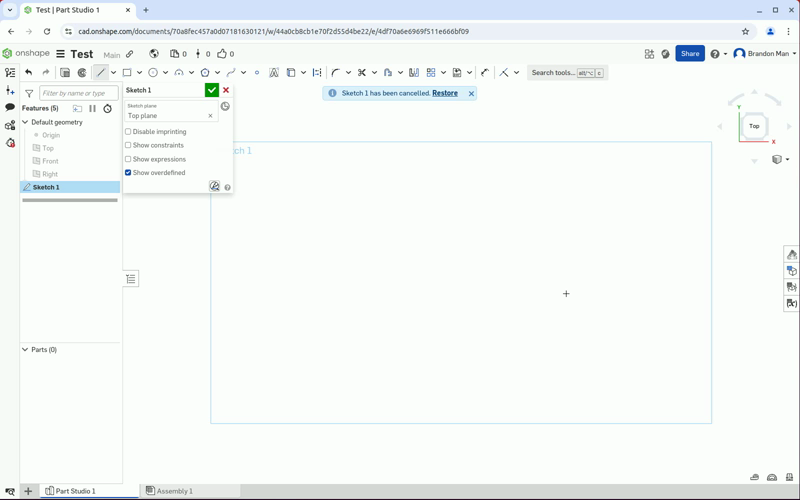
key_up(shift)
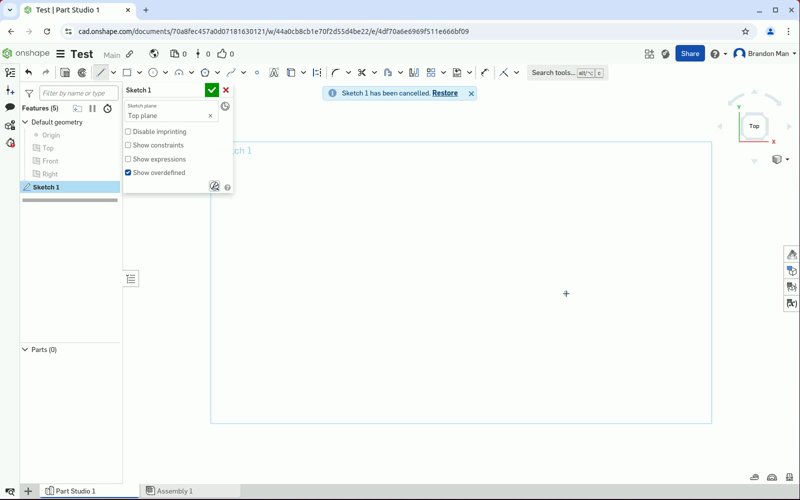
key_down(shift)
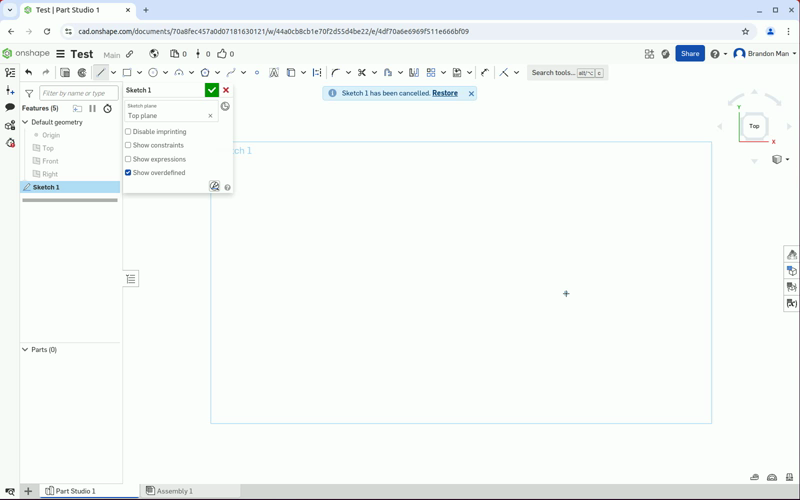
mouse_move(589, 293)
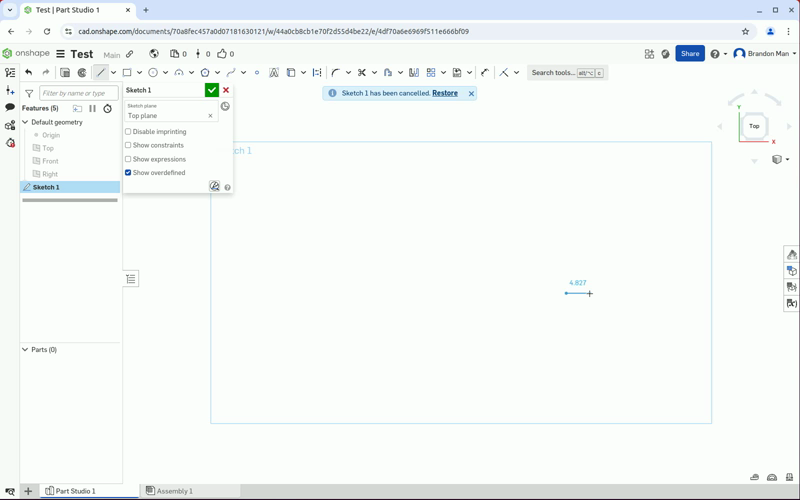
mouse_move(574, 293)
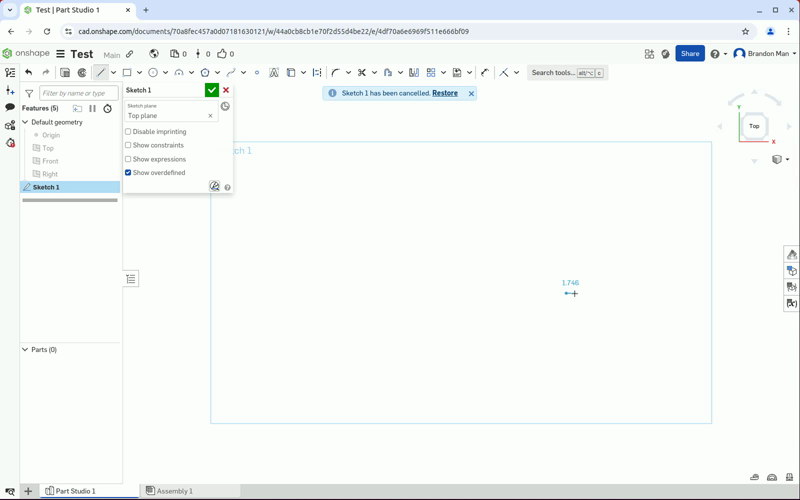
click(574, 293)
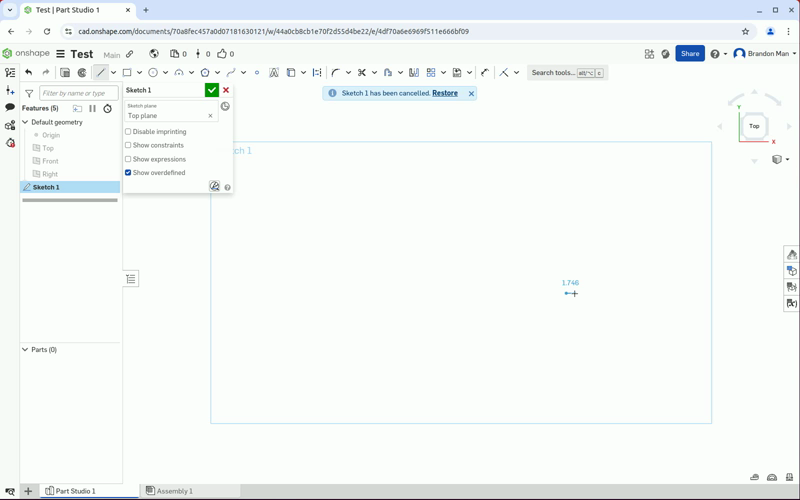
key_up(shift)
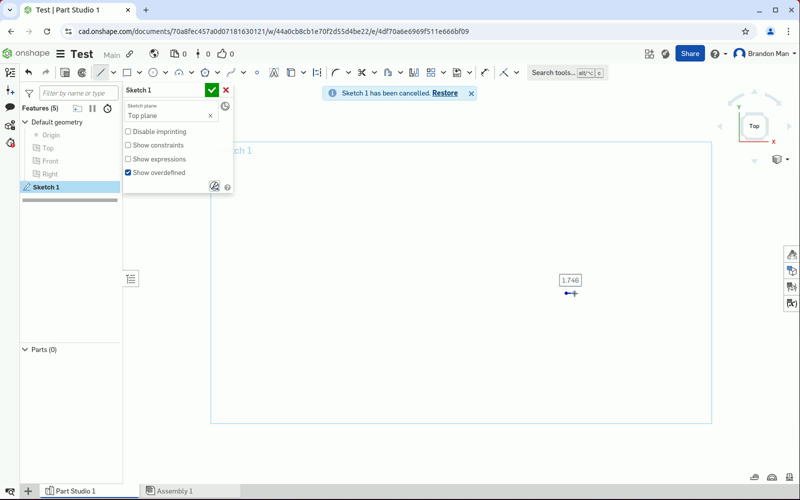
key_down(shift)
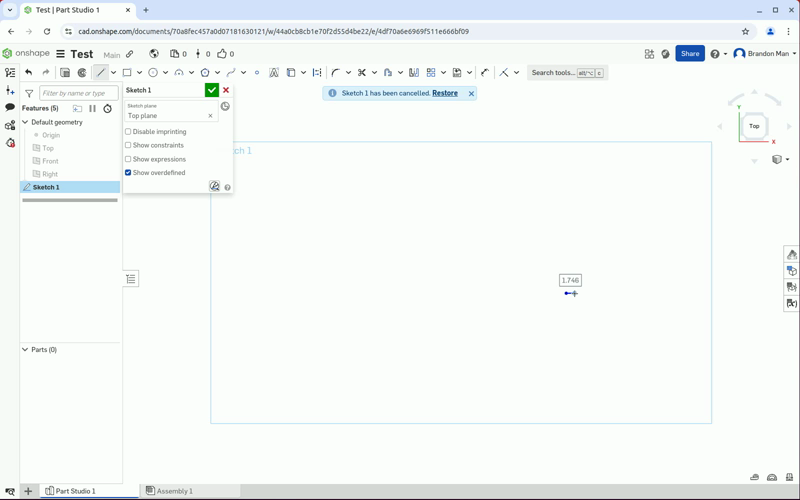
mouse_move(589, 293)
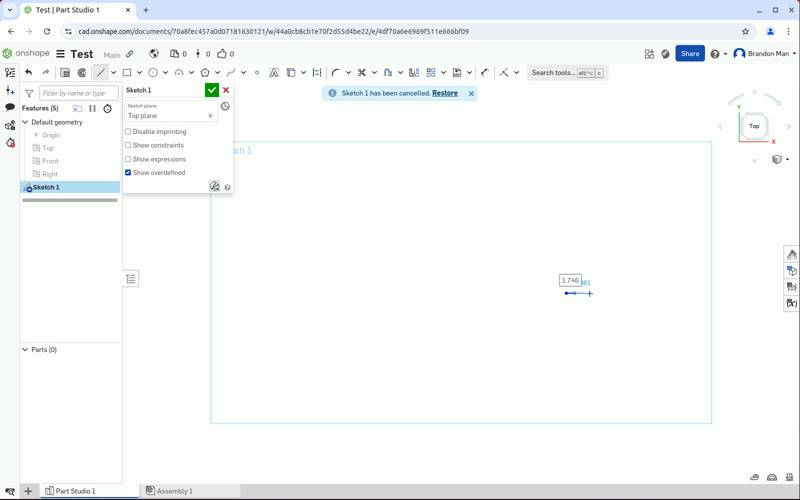
mouse_move(574, 290)
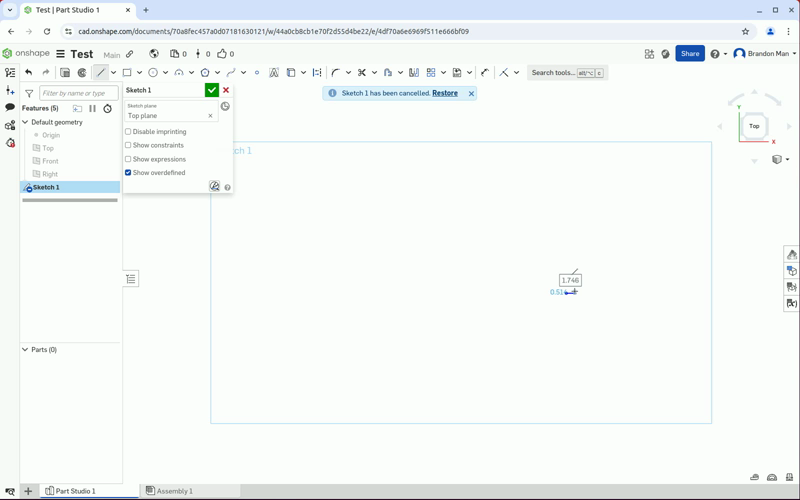
scroll(6)
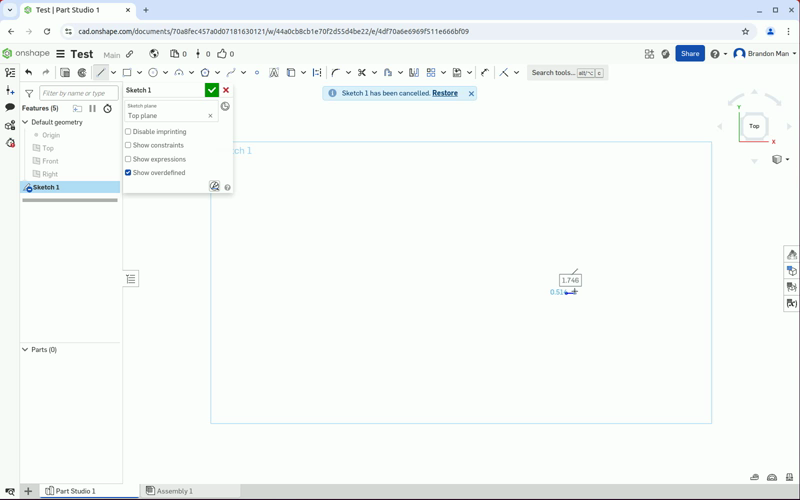
scroll(6)
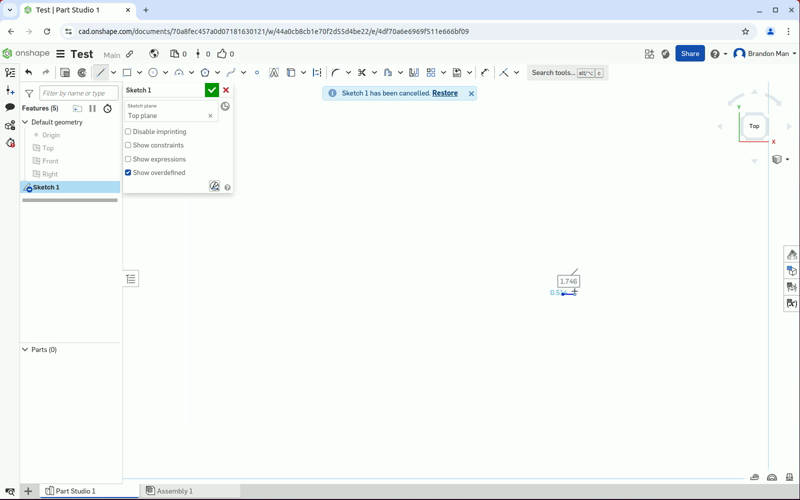
scroll(6)
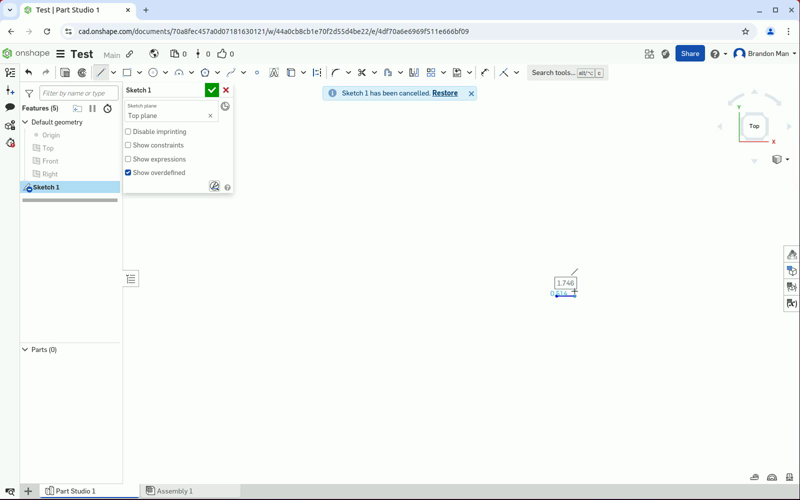
scroll(6)
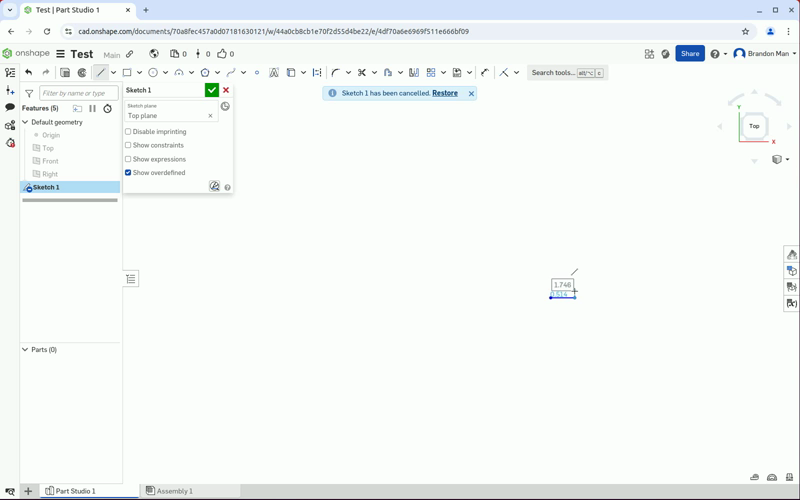
scroll(6)
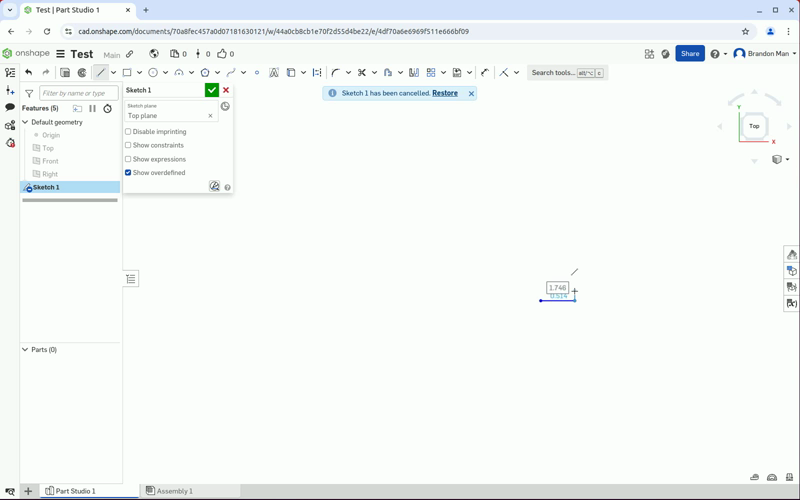
scroll(6)
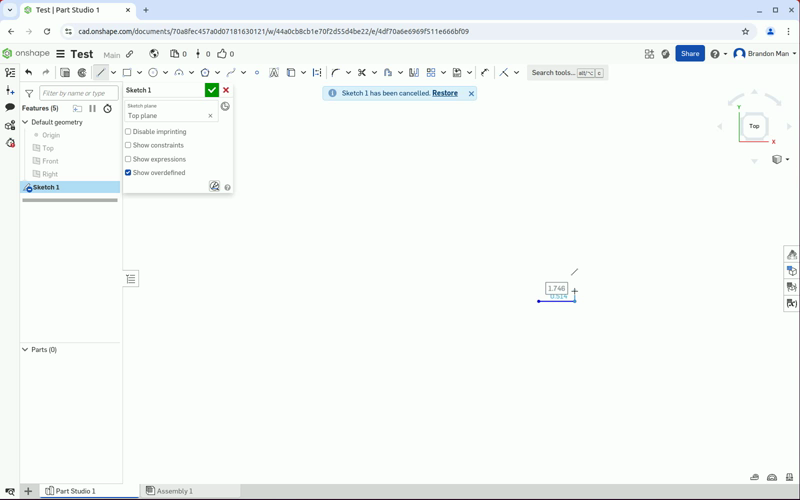
scroll(6)
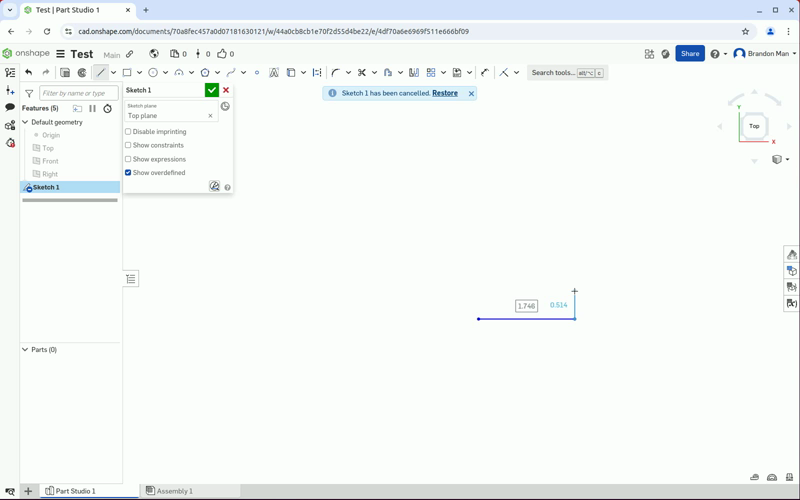
click(574, 290)
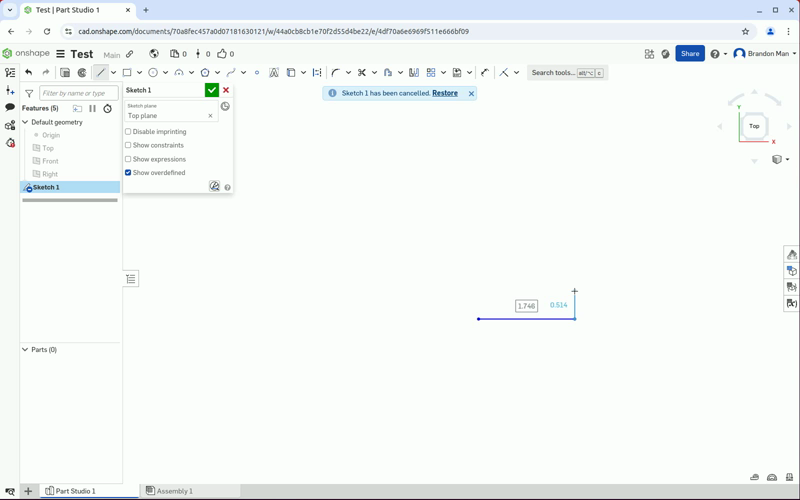
scroll(-6)
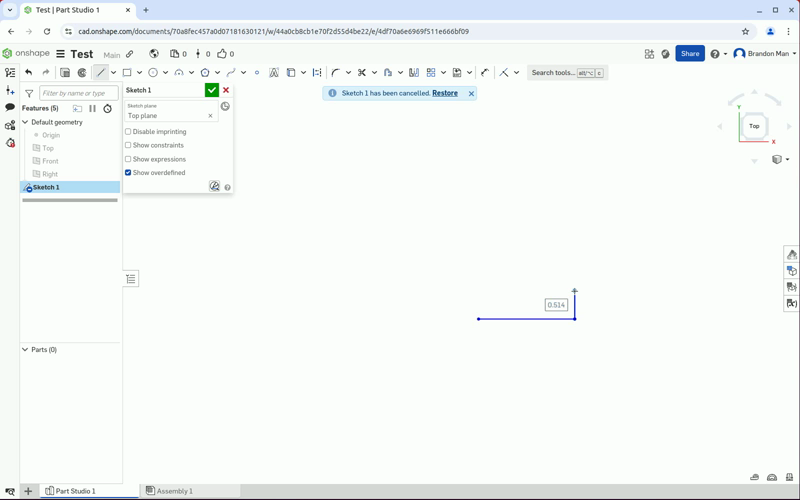
scroll(-6)
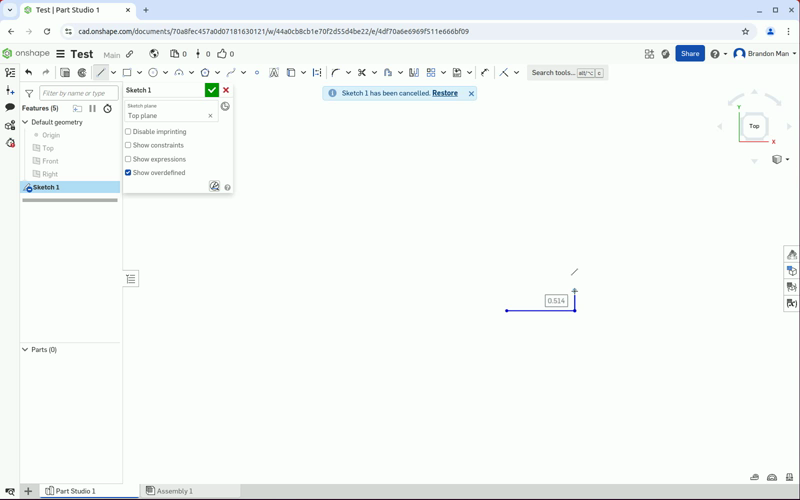
scroll(-6)
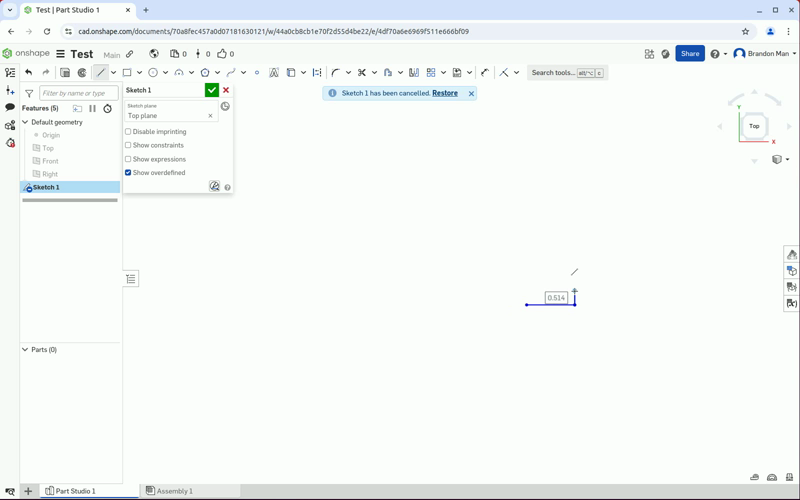
scroll(-6)
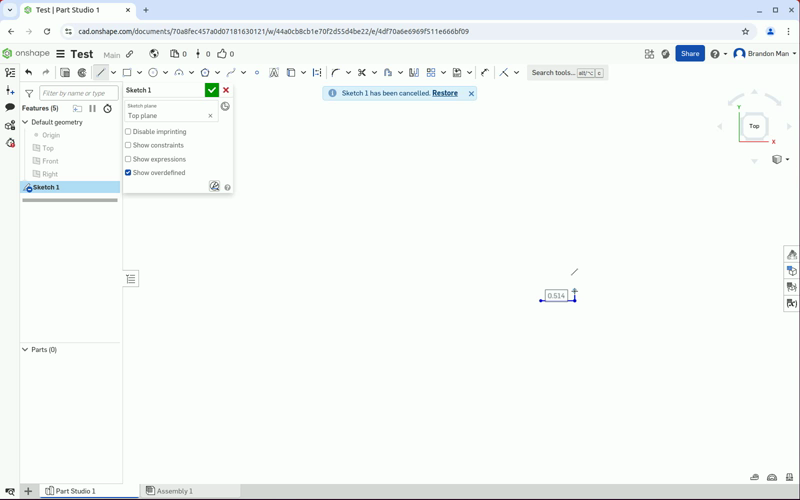
scroll(-6)
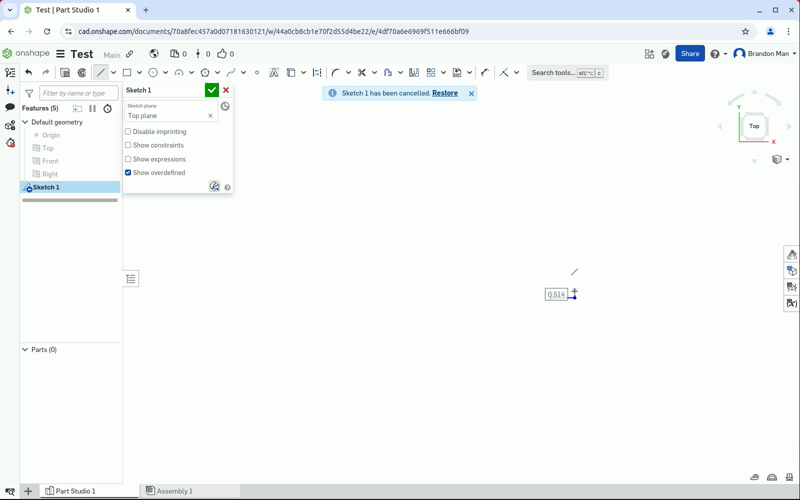
scroll(-6)
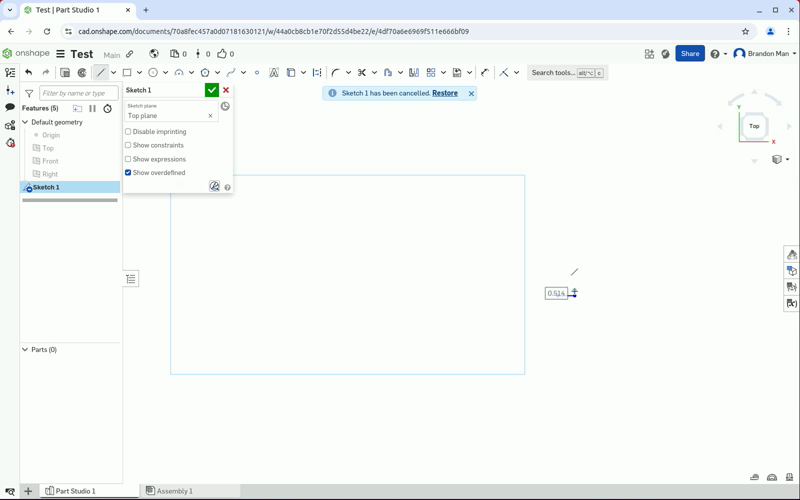
scroll(-6)
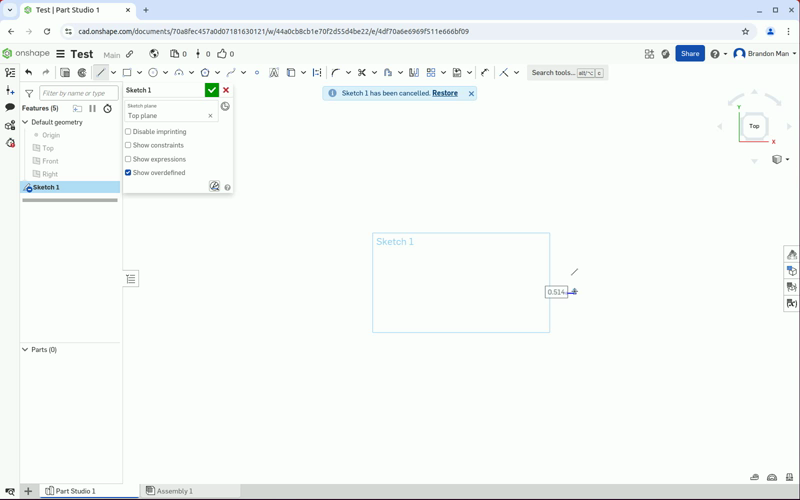
key_up(shift)
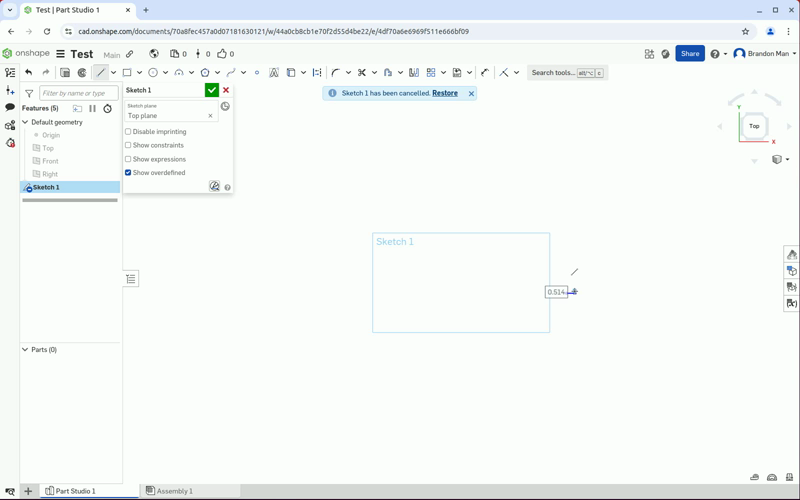
key_down(shift)
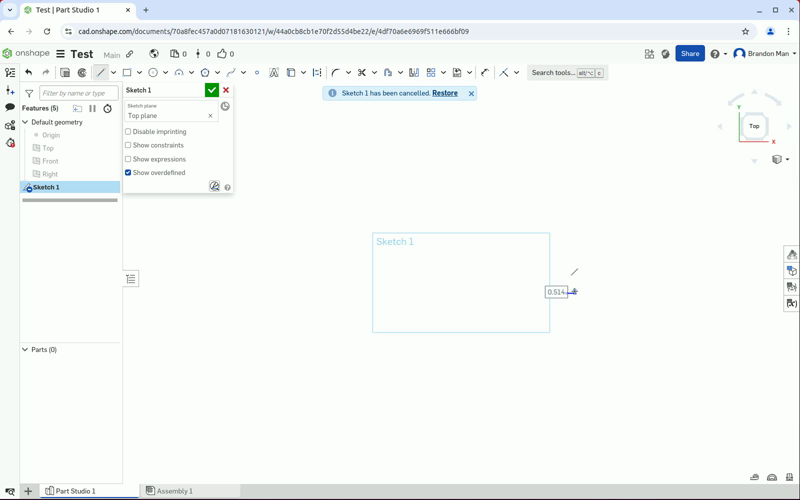
mouse_move(589, 290)
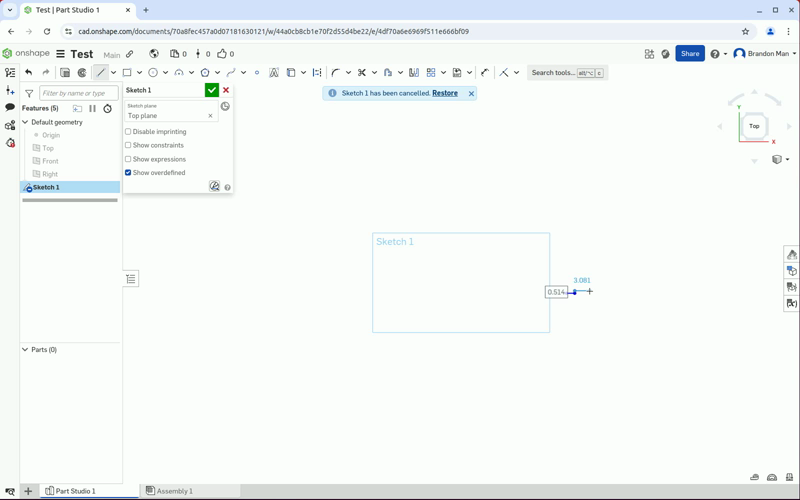
mouse_move(566, 290)
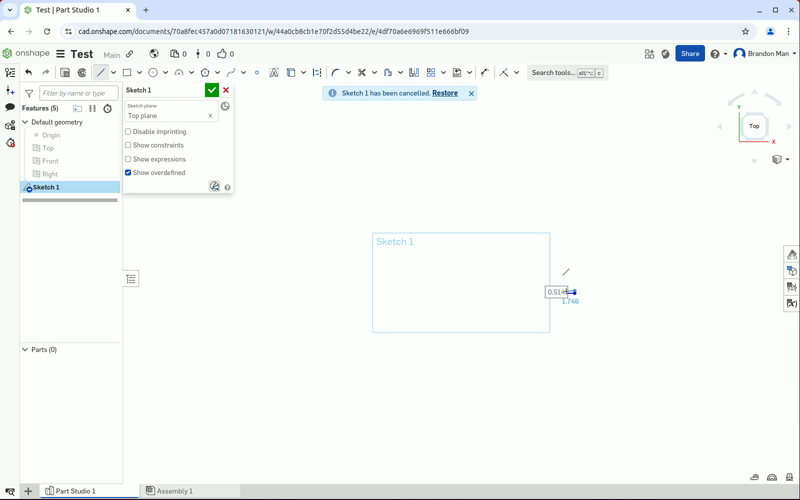
scroll(6)
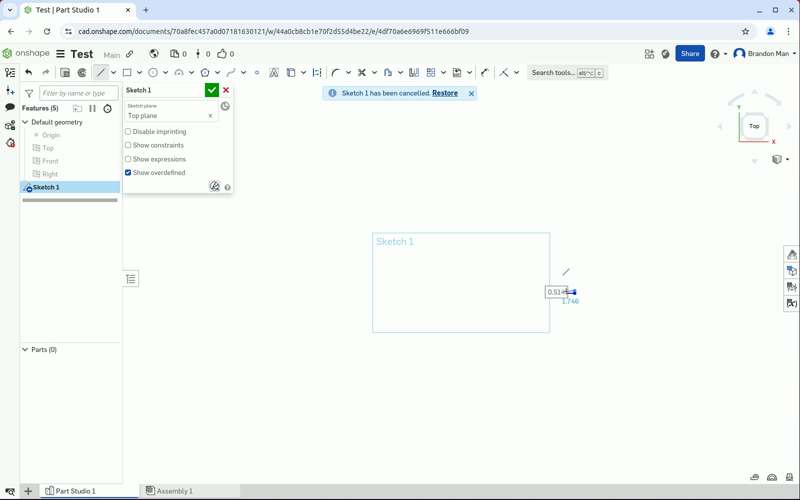
scroll(6)
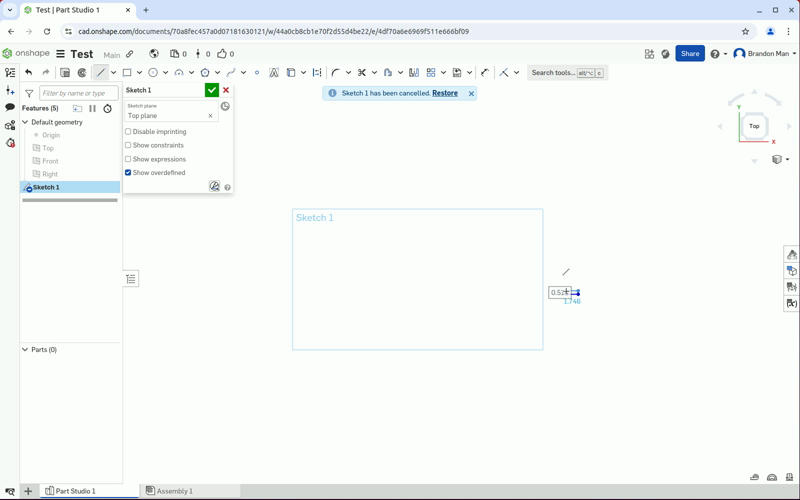
scroll(6)
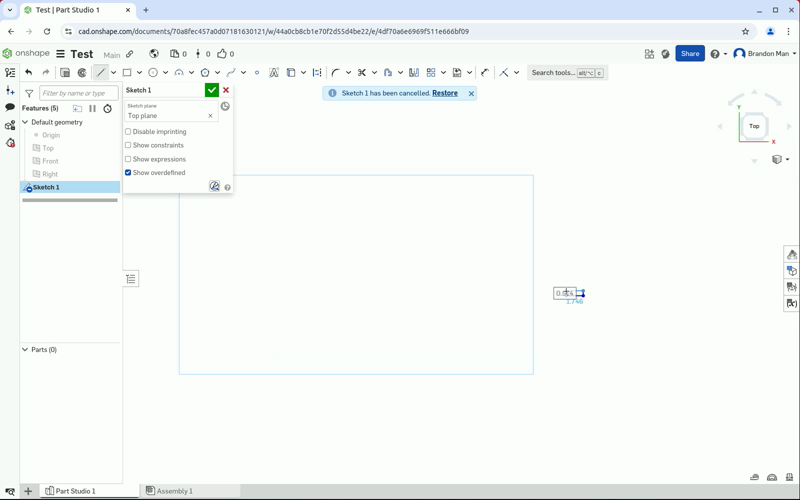
scroll(6)
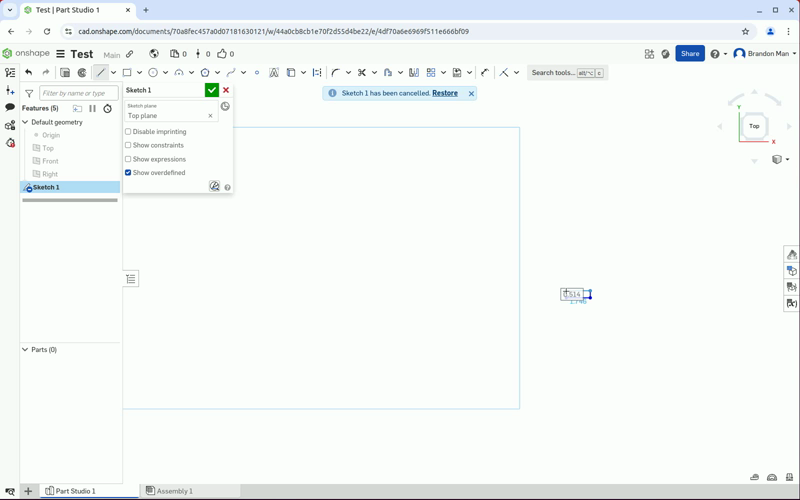
scroll(6)
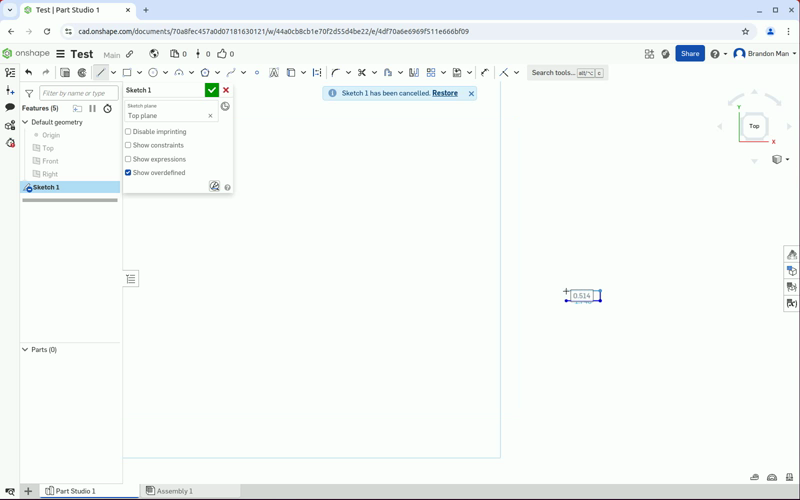
scroll(6)
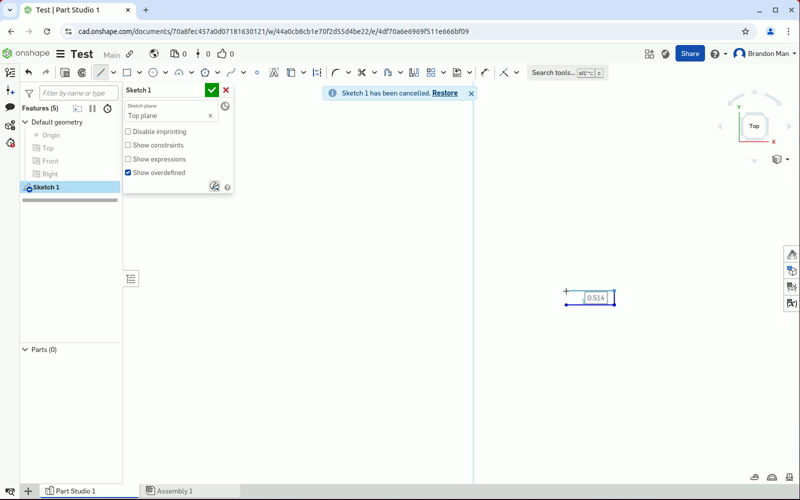
scroll(6)
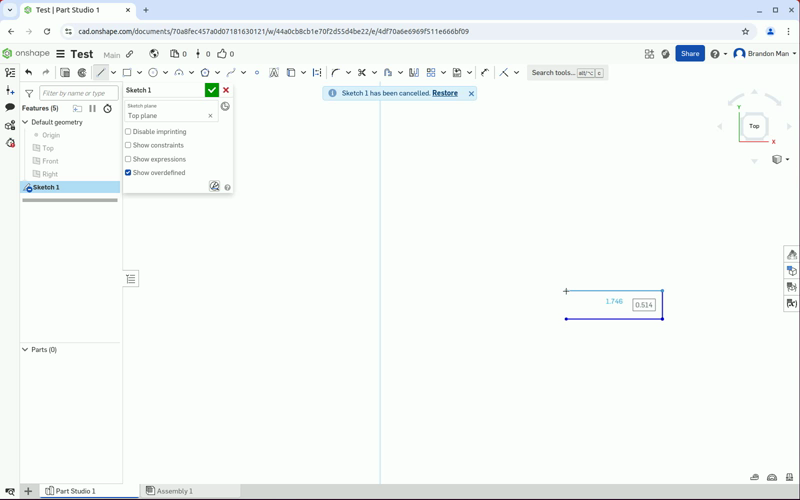
click(566, 290)
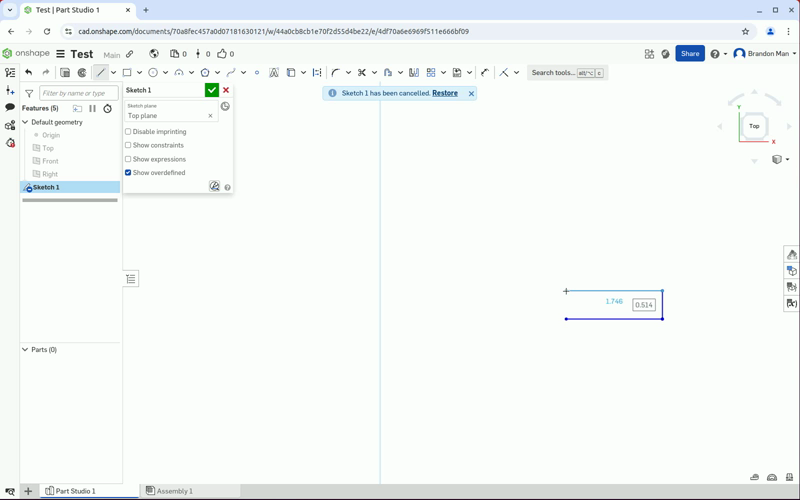
scroll(-6)
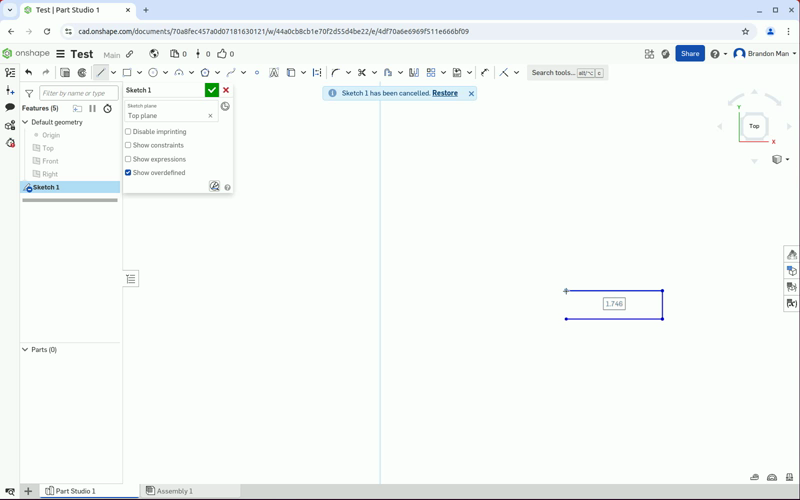
scroll(-6)
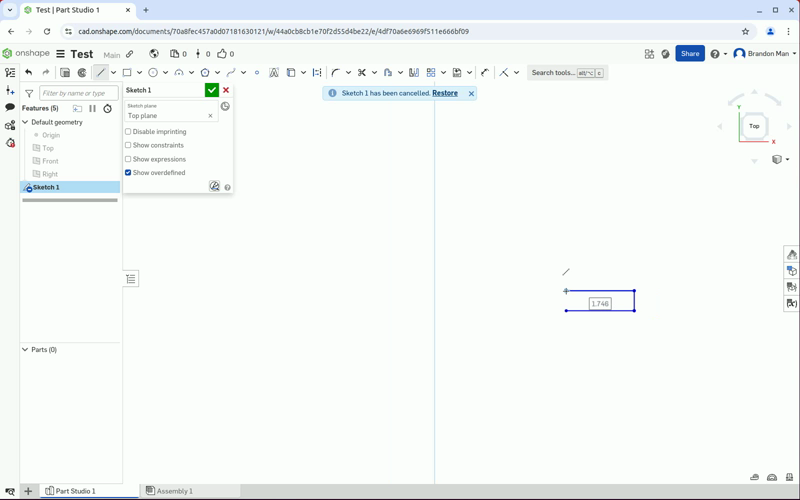
scroll(-6)
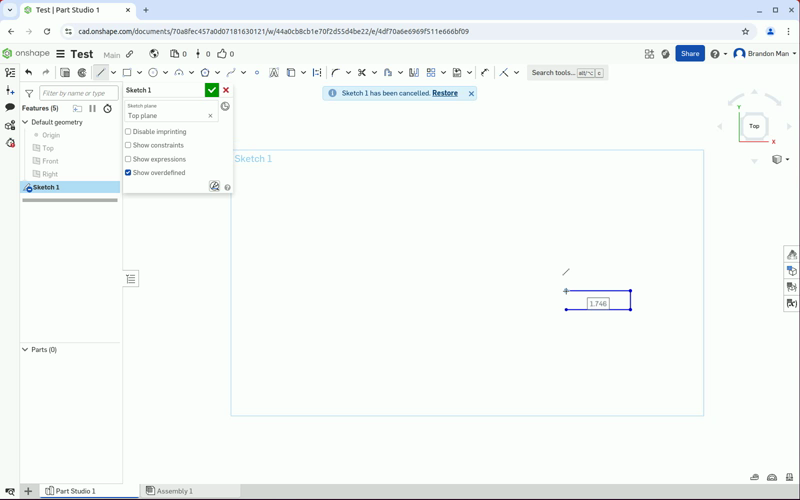
scroll(-6)
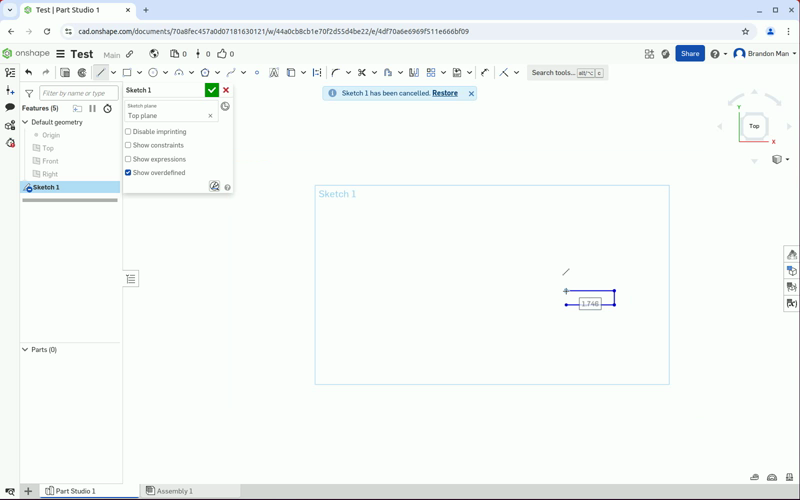
scroll(-6)
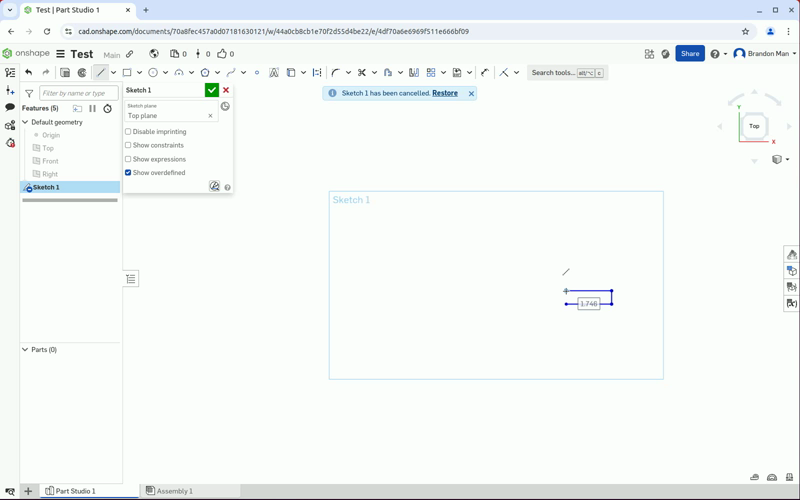
scroll(-6)
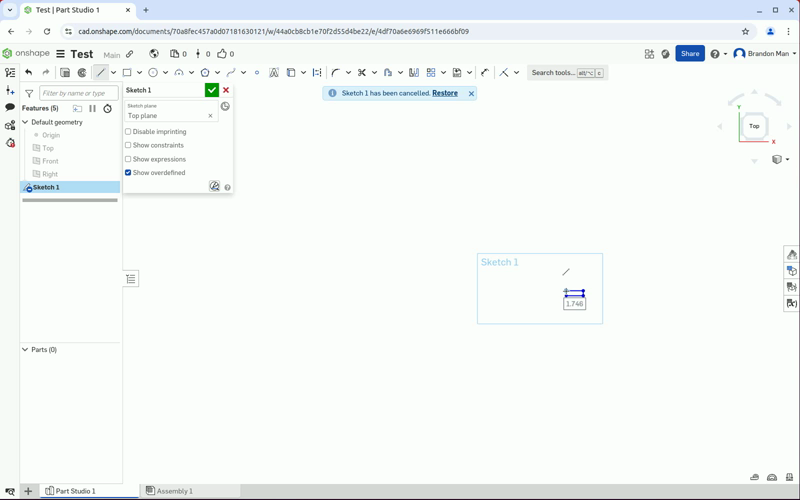
scroll(-6)
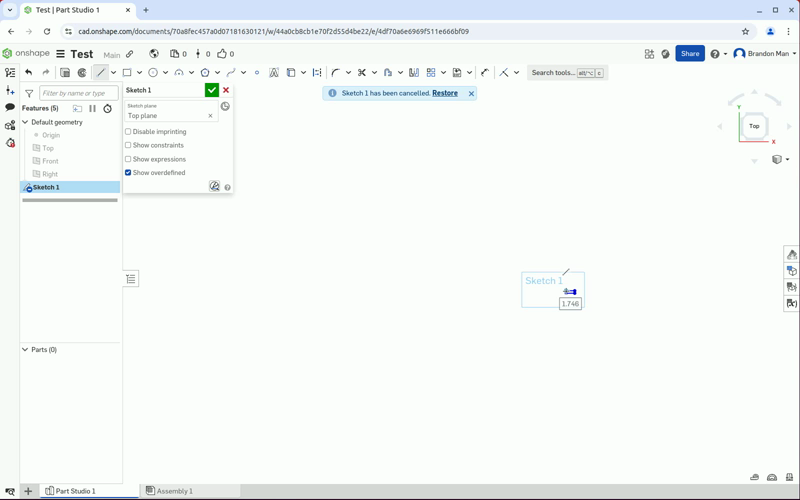
key_up(shift)
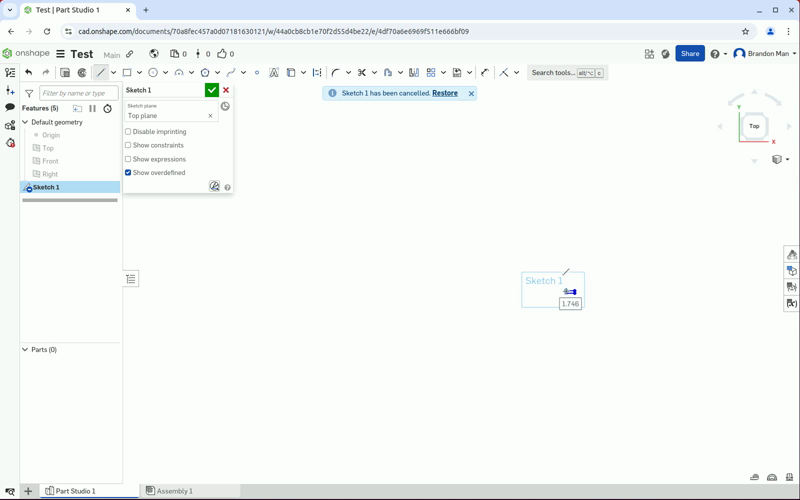
mouse_move(589, 290)
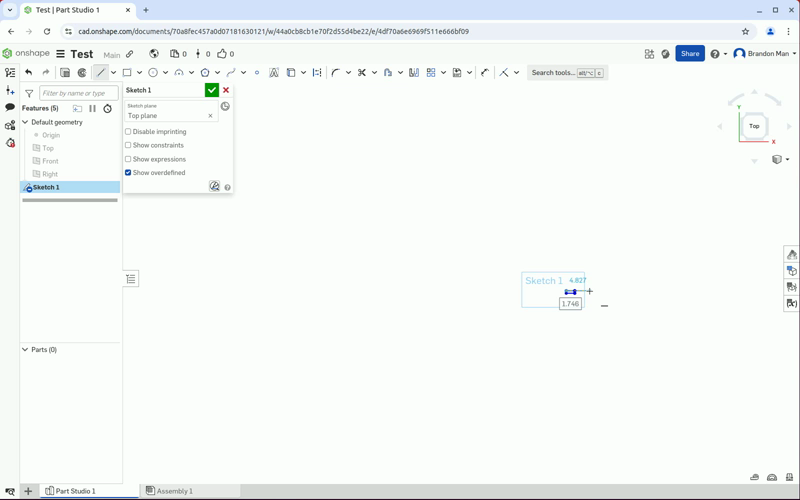
key_down(shift)
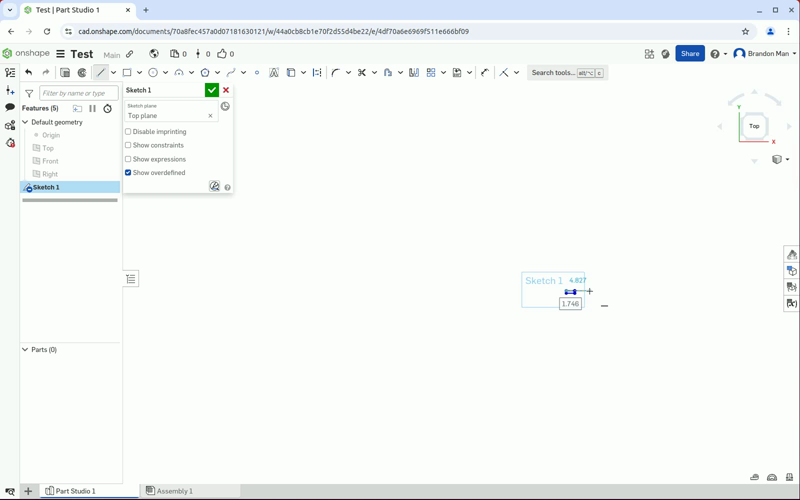
mouse_move(566, 293)
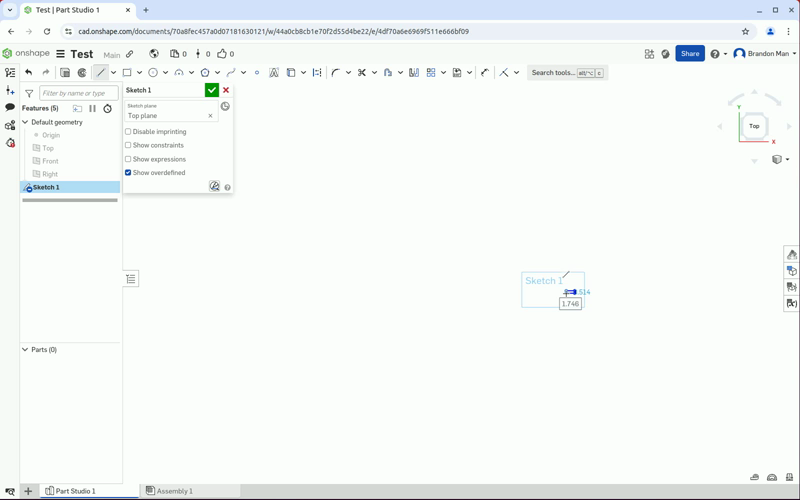
scroll(6)
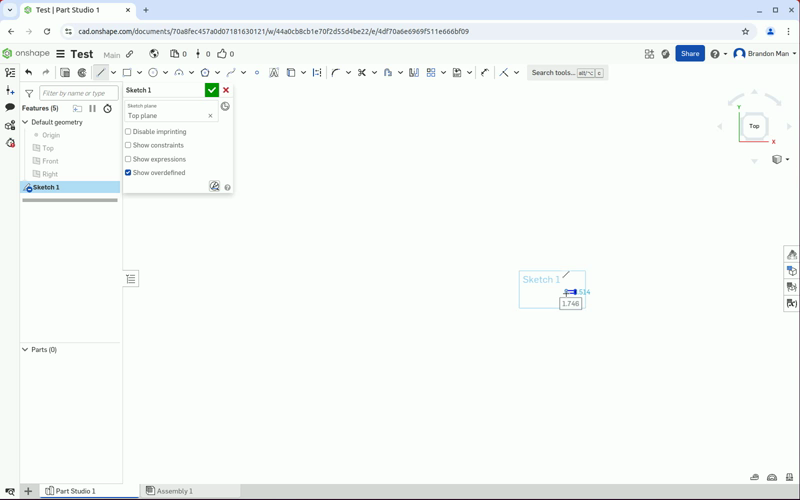
scroll(6)
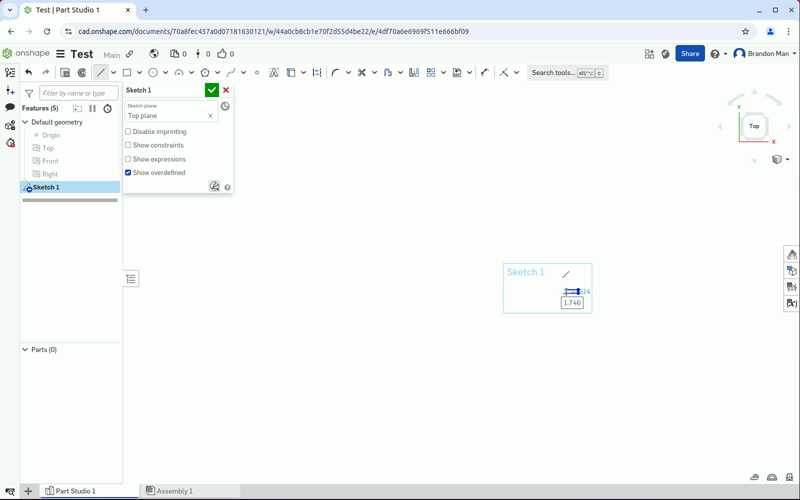
scroll(6)
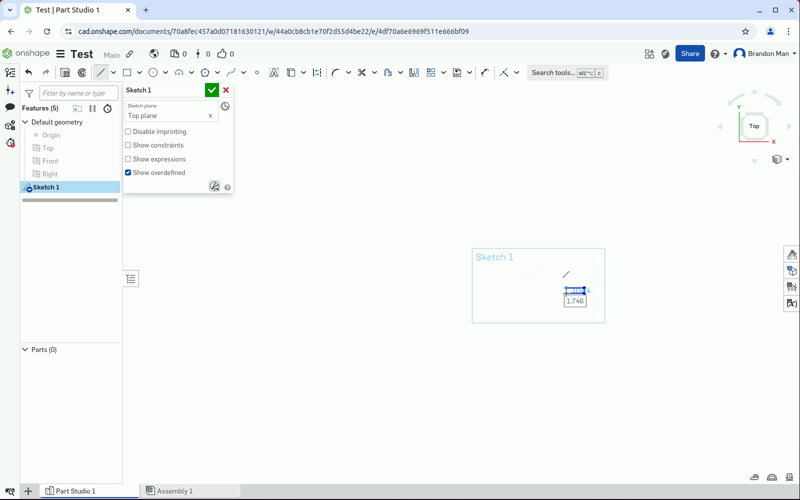
scroll(6)
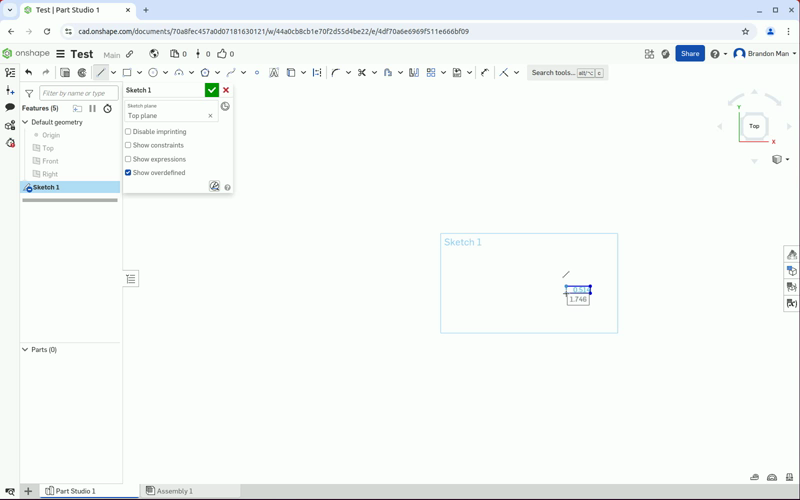
scroll(6)
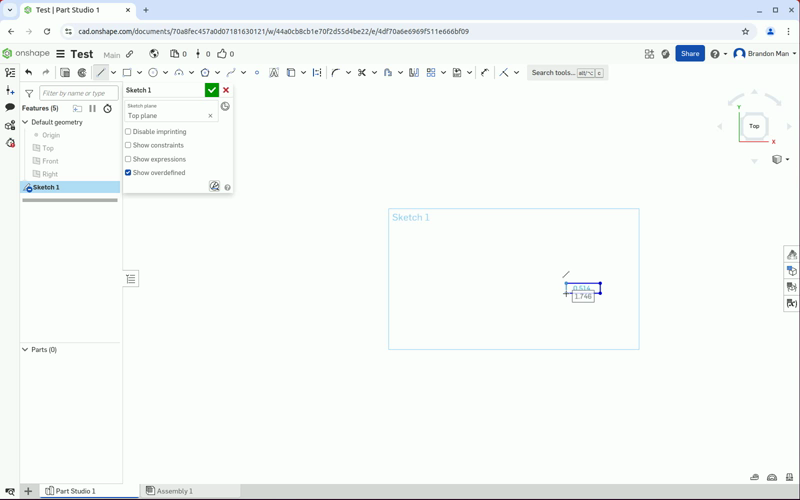
scroll(6)
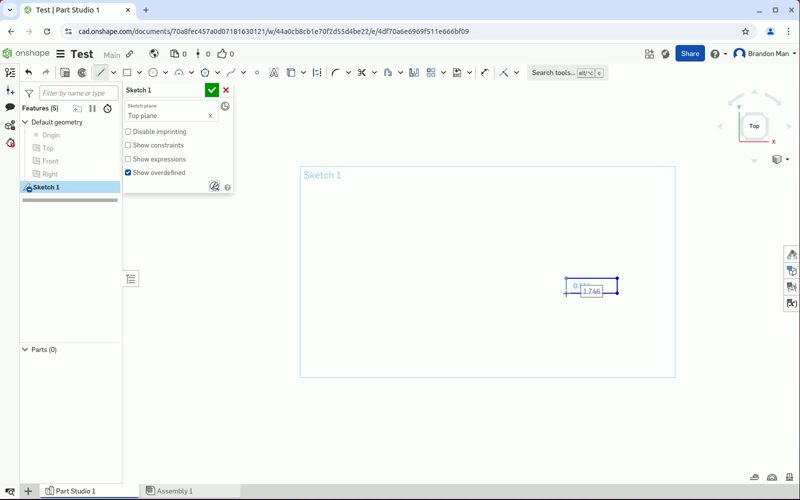
scroll(6)
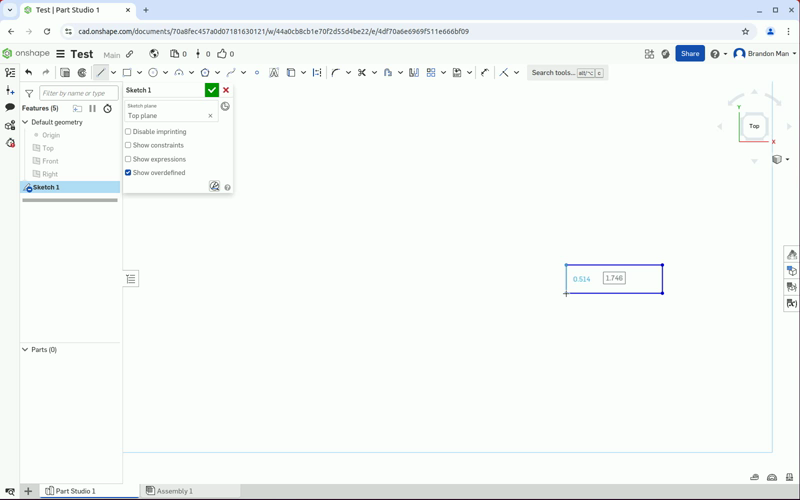
key_up(shift)
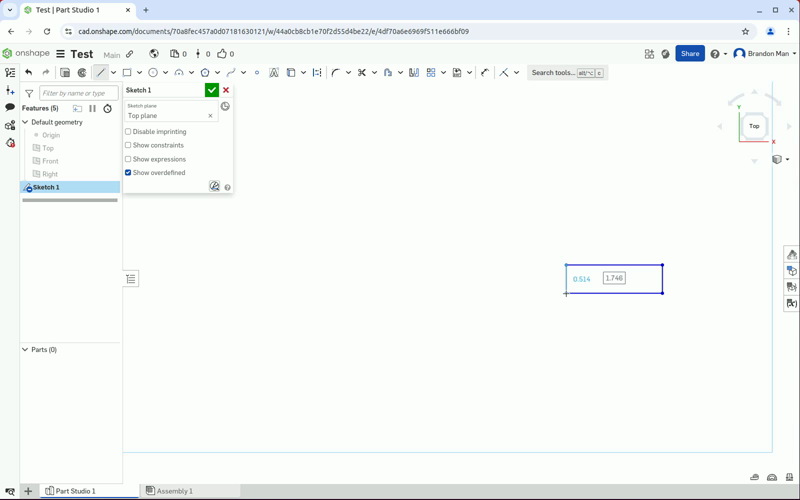
click(566, 293)
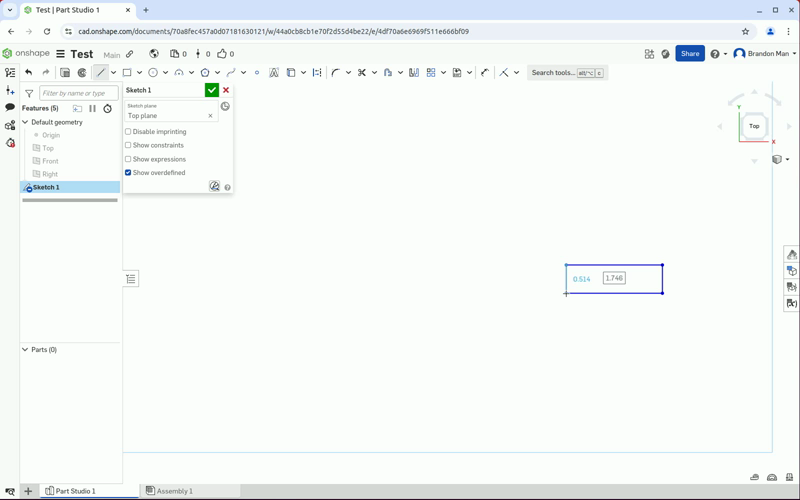
scroll(-6)
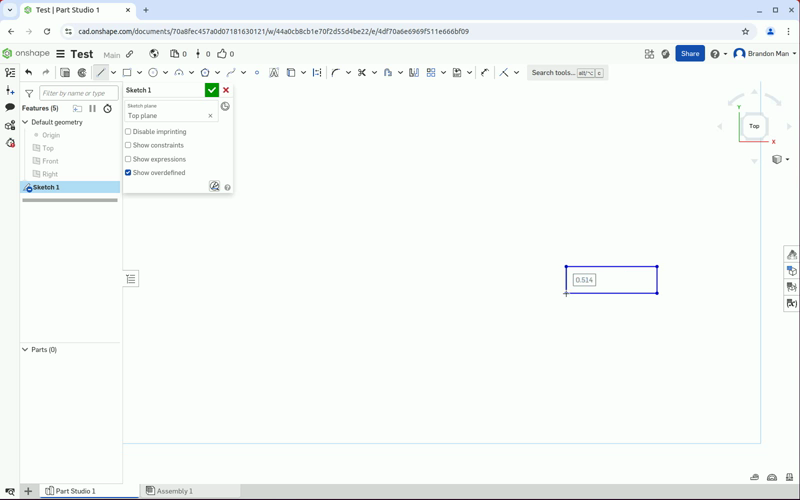
scroll(-6)
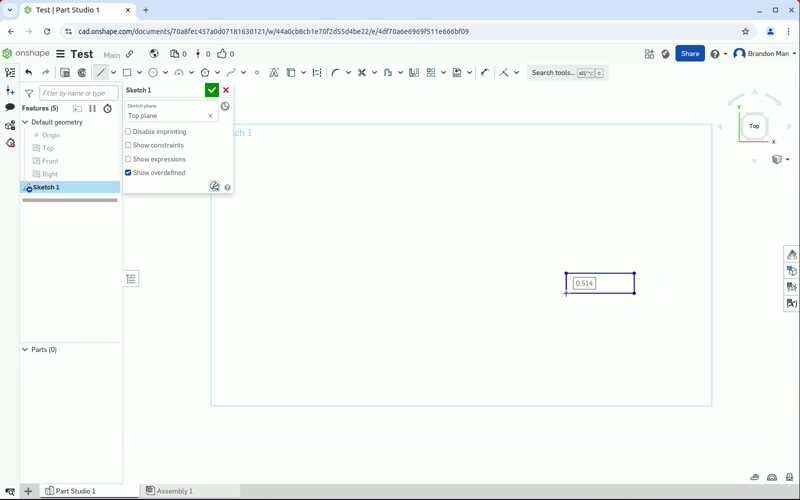
scroll(-6)
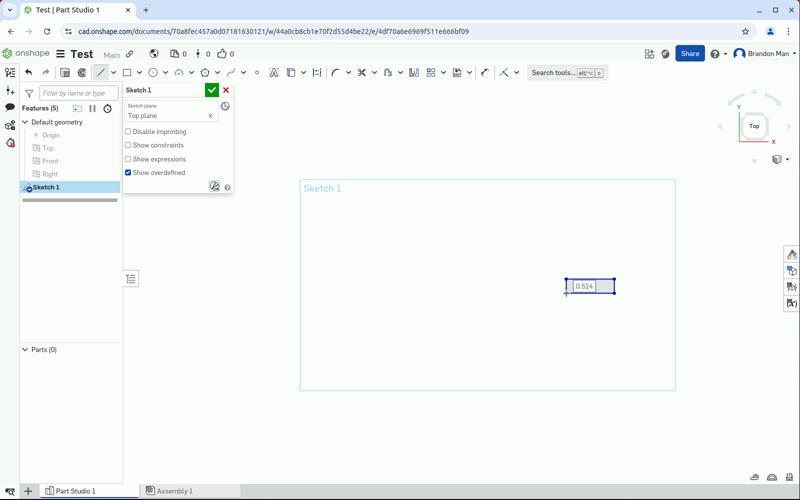
scroll(-6)
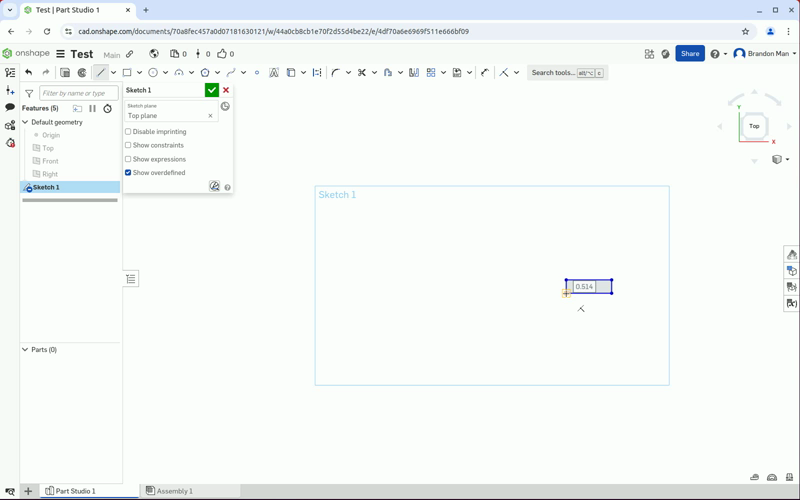
scroll(-6)
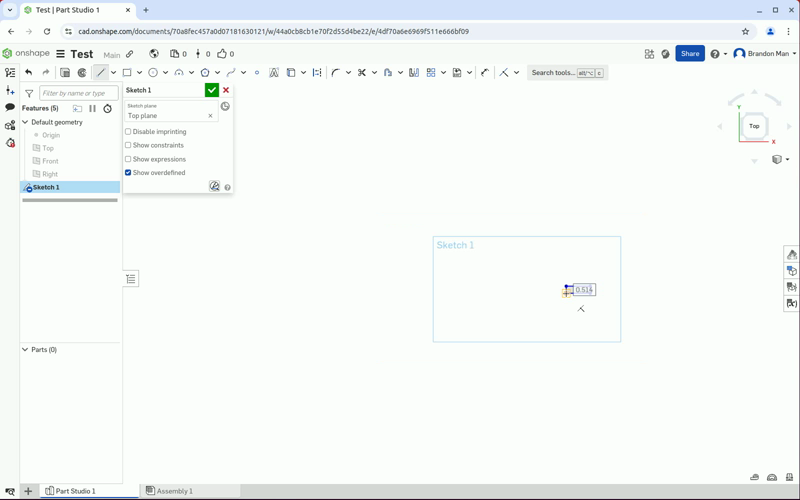
scroll(-6)
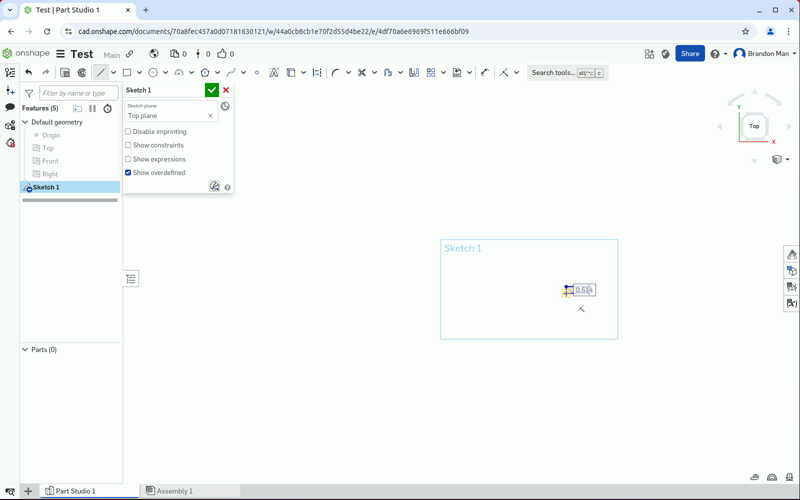
scroll(-6)
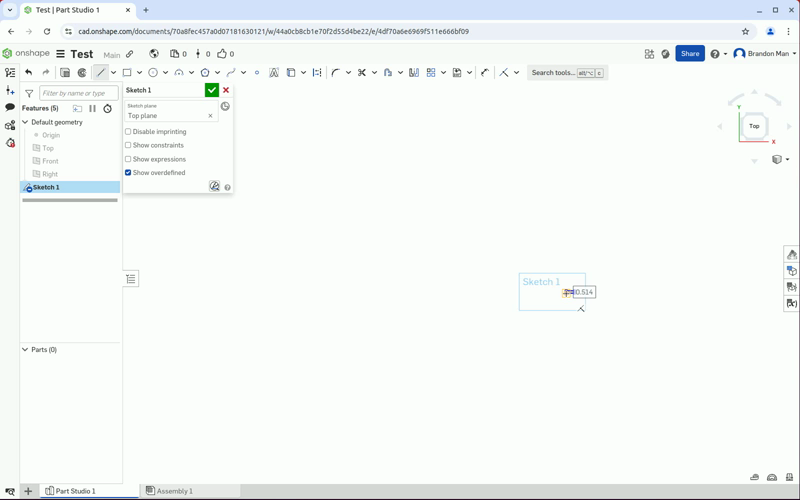
key(esc)
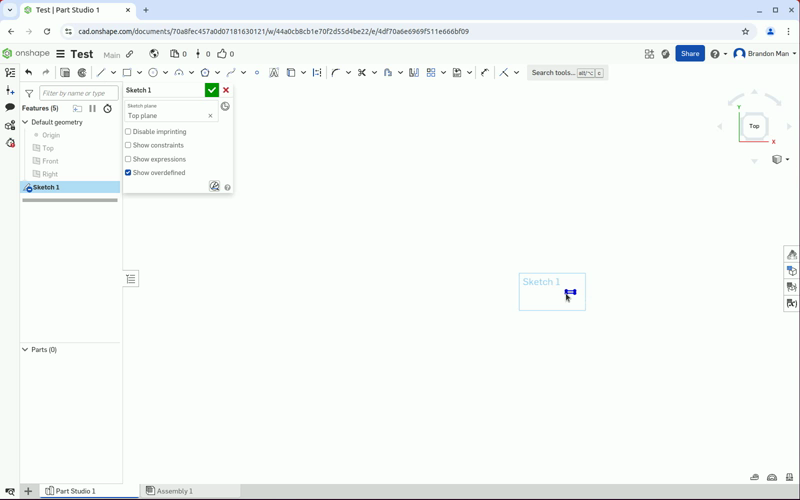
mouse_move(568, 291)
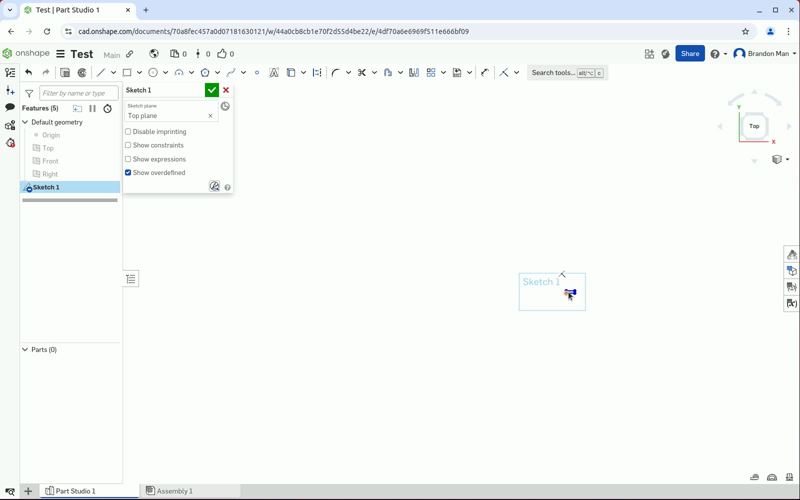
scroll(6)
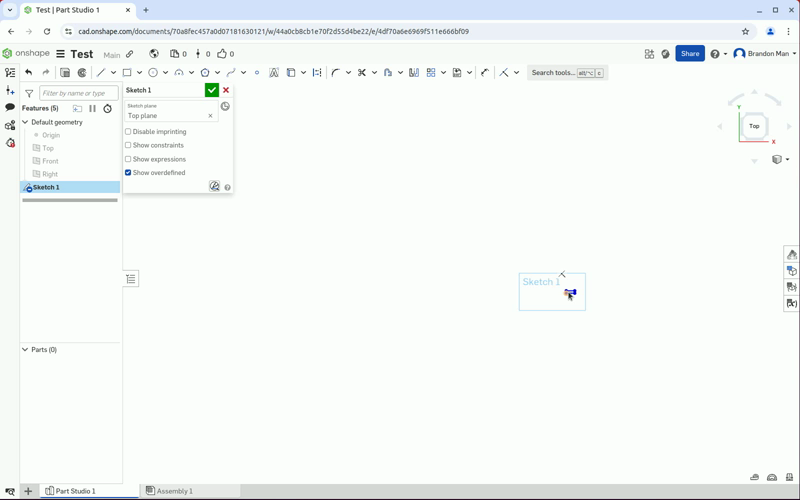
scroll(6)
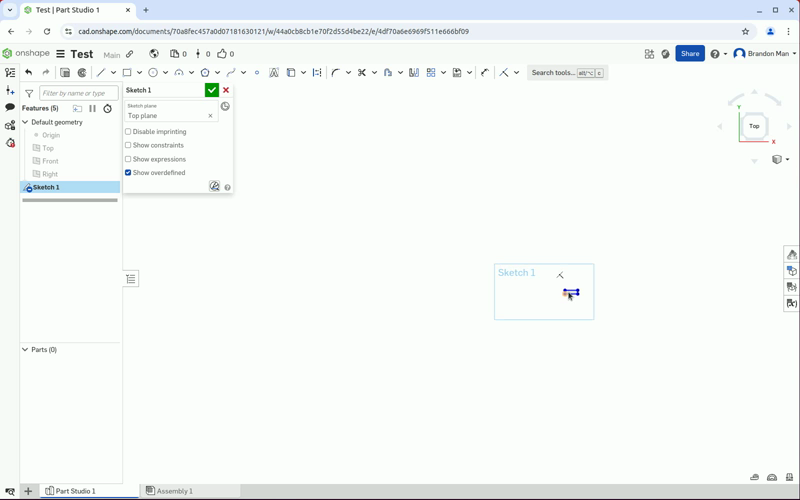
scroll(6)
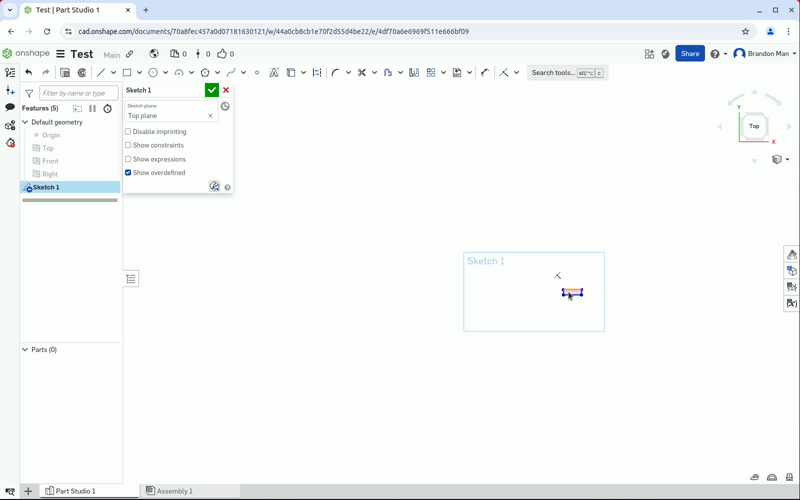
scroll(6)
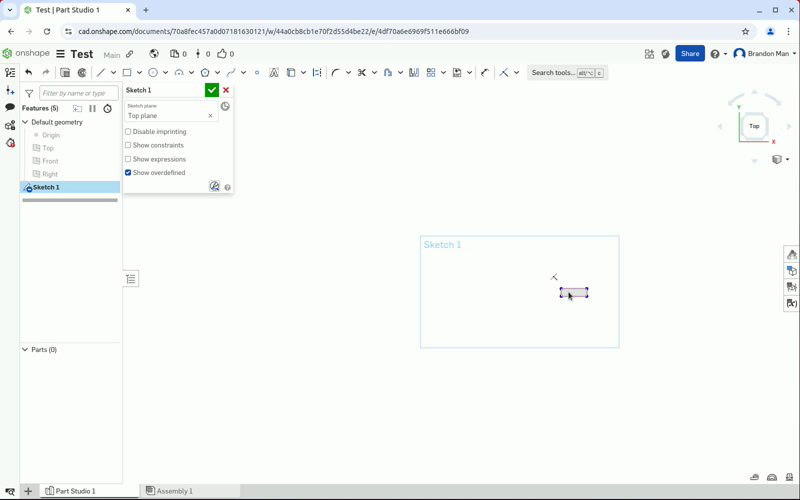
scroll(6)
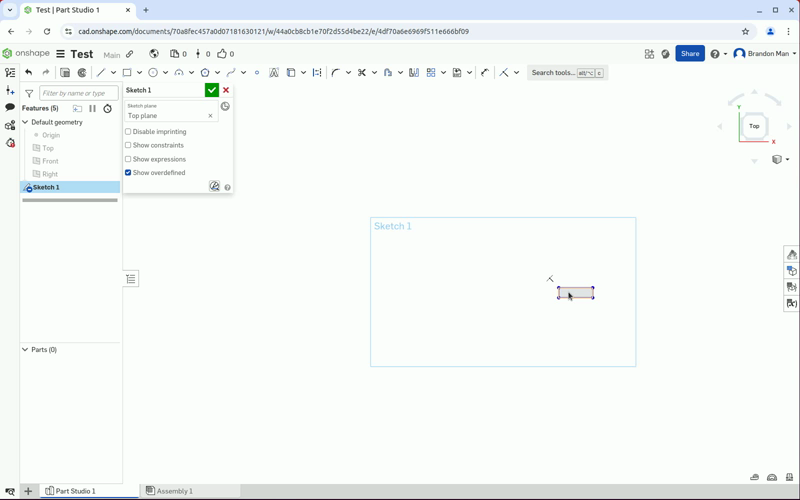
scroll(6)
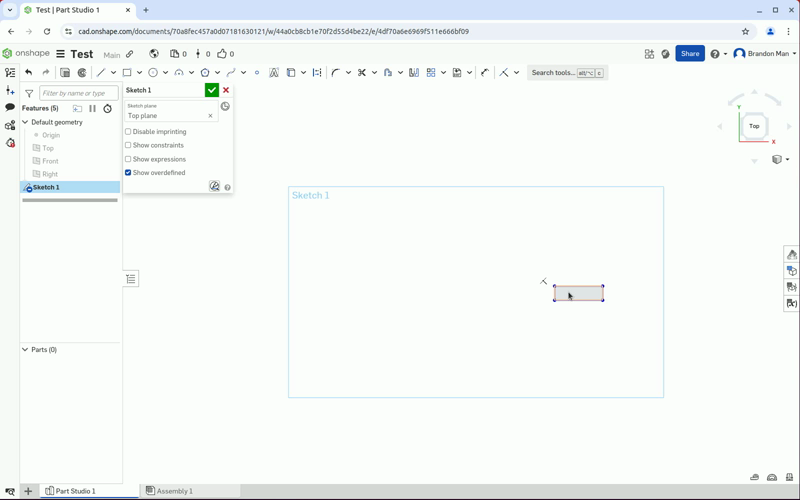
scroll(6)
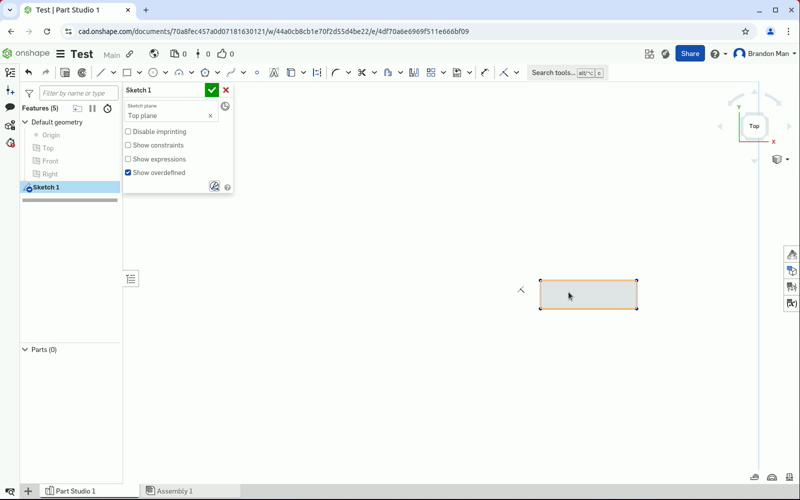
click(568, 291)
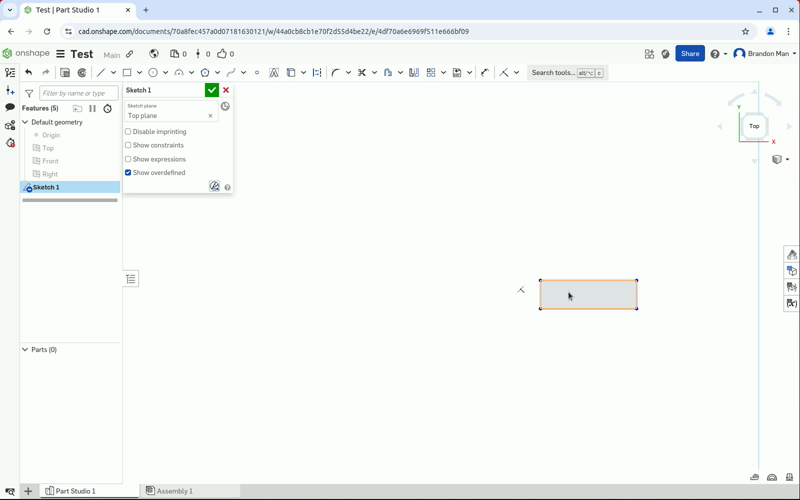
scroll(-6)
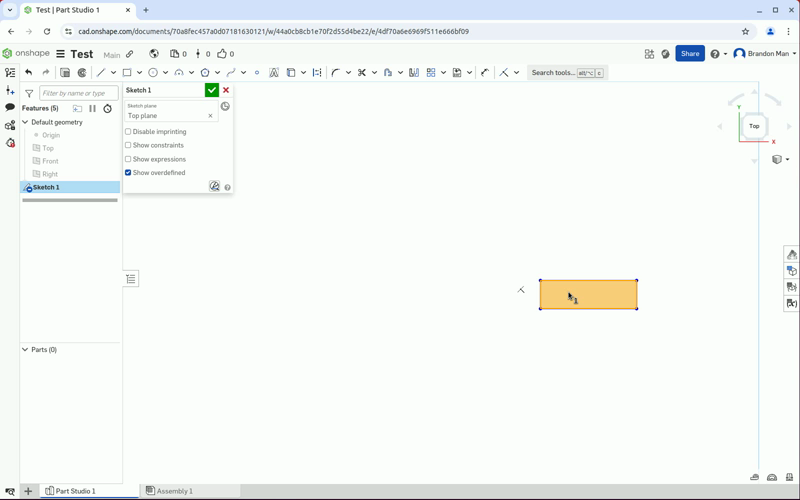
scroll(-6)
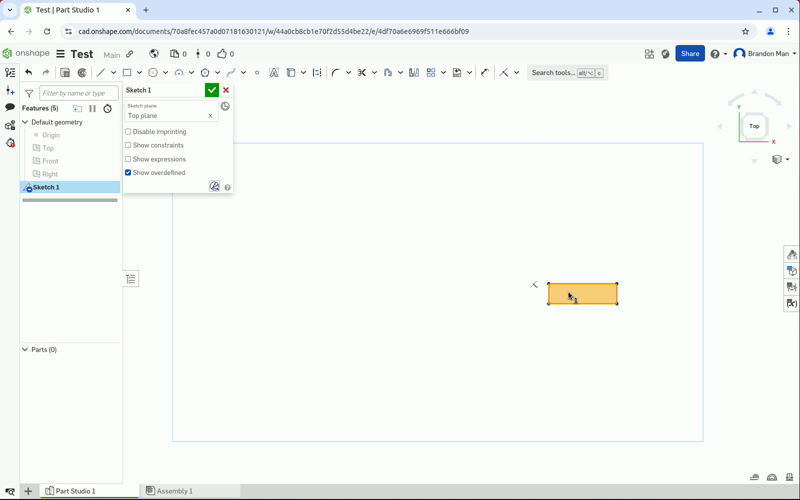
scroll(-6)
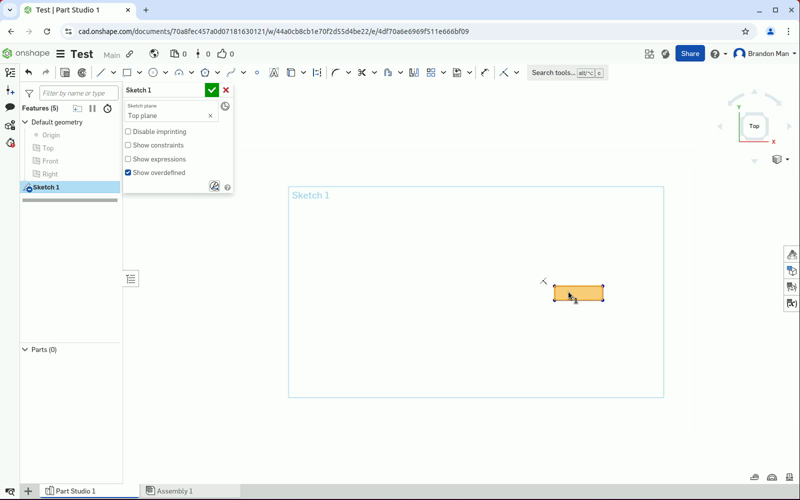
scroll(-6)
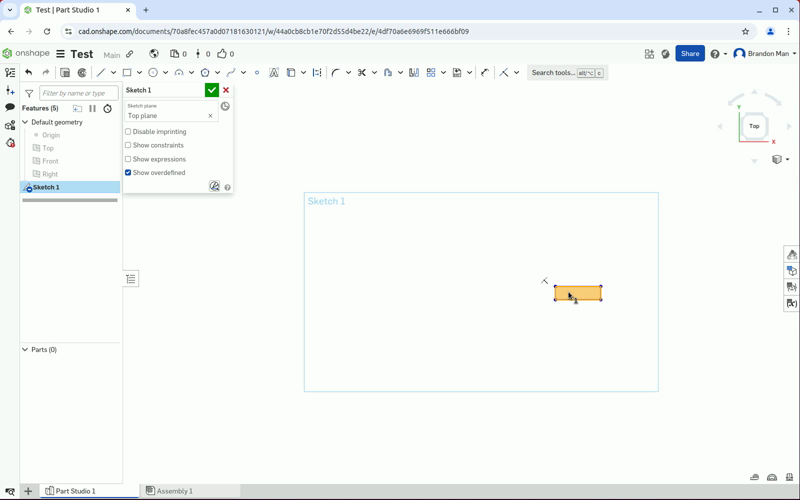
scroll(-6)
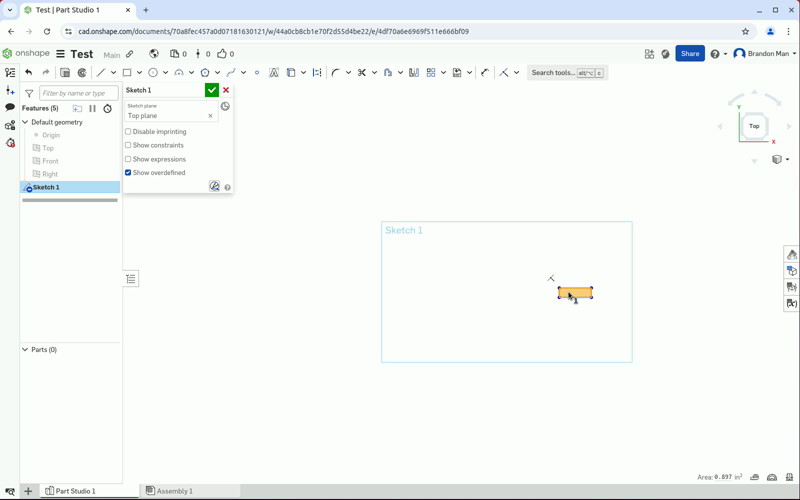
scroll(-6)
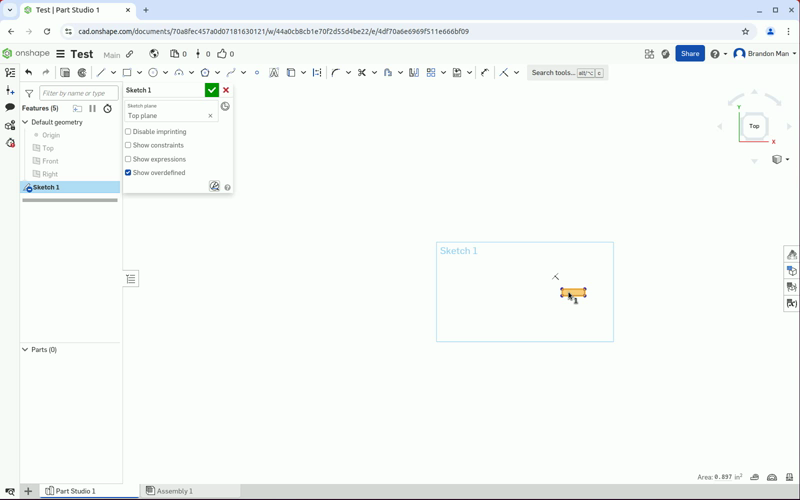
scroll(-6)
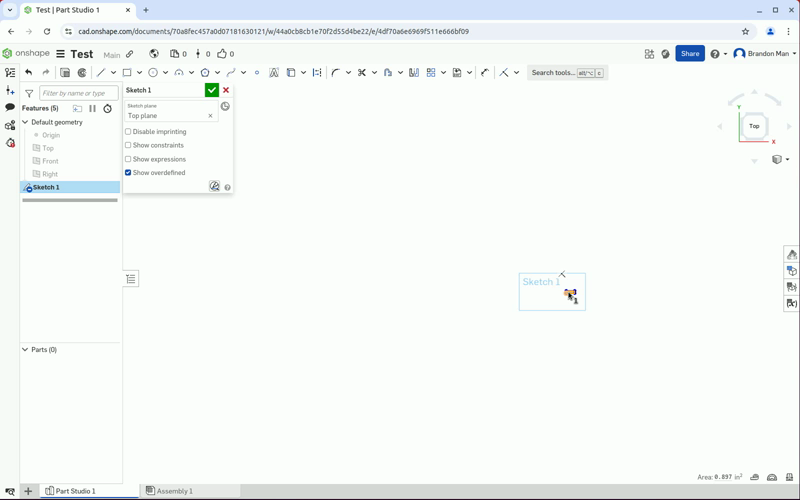
mouse_move(73, 352)
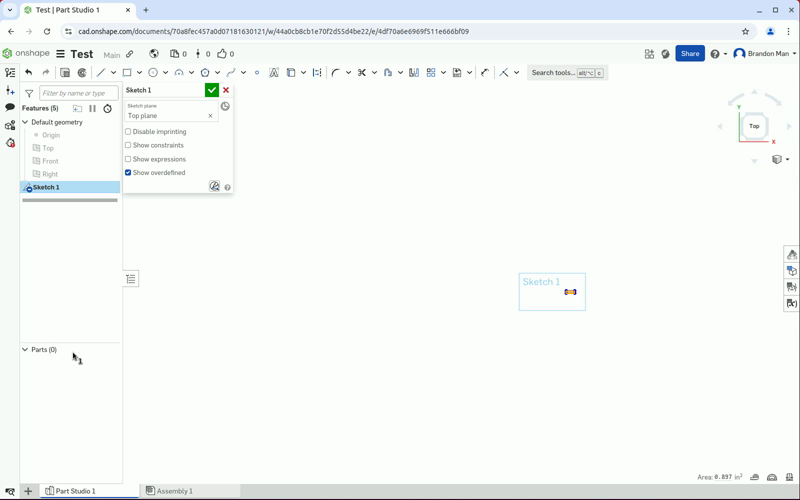
key(shift+y)
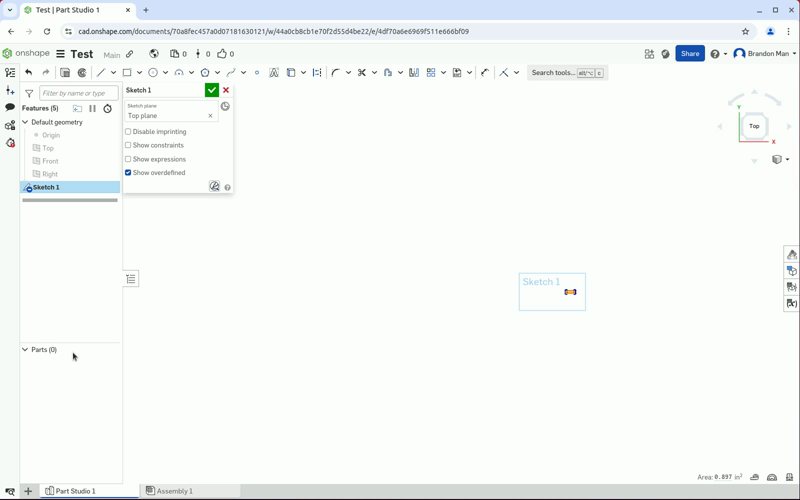
key(shift+e)
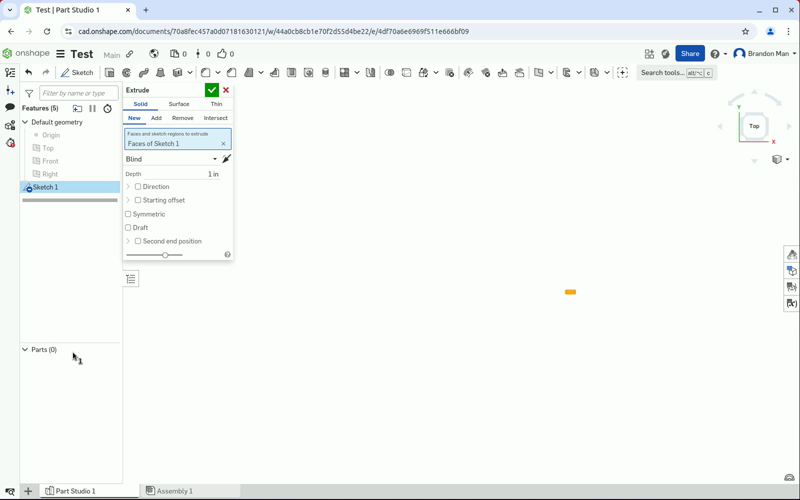
mouse_move(143, 106)
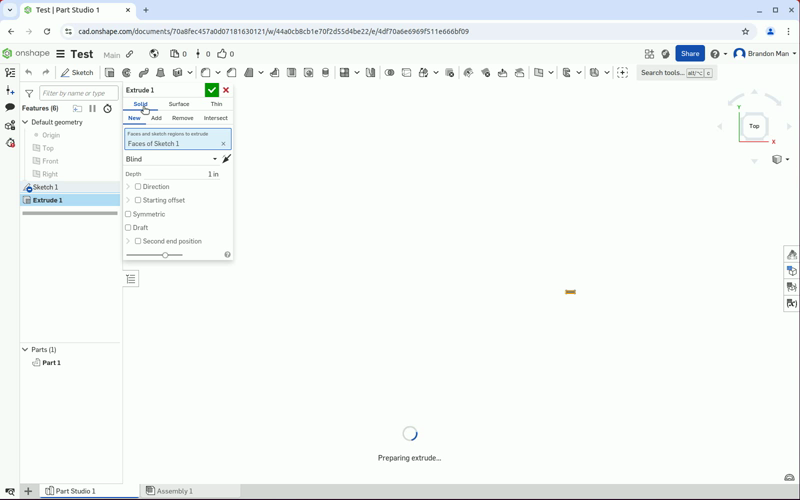
click(143, 106)
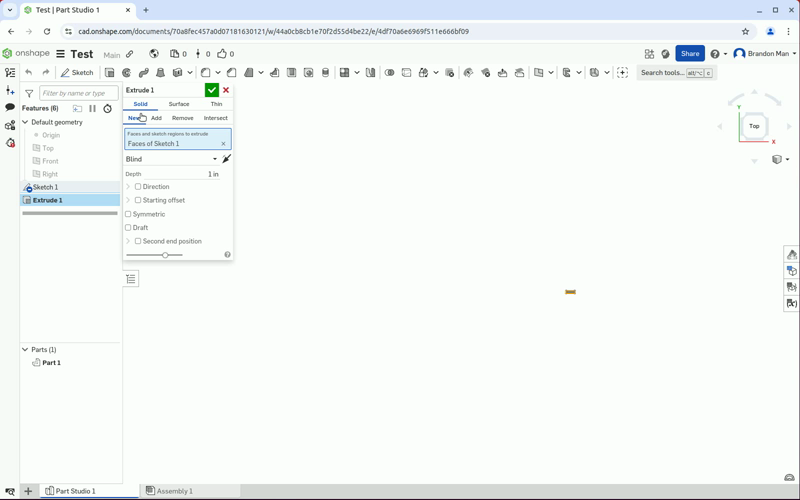
mouse_move(137, 120)
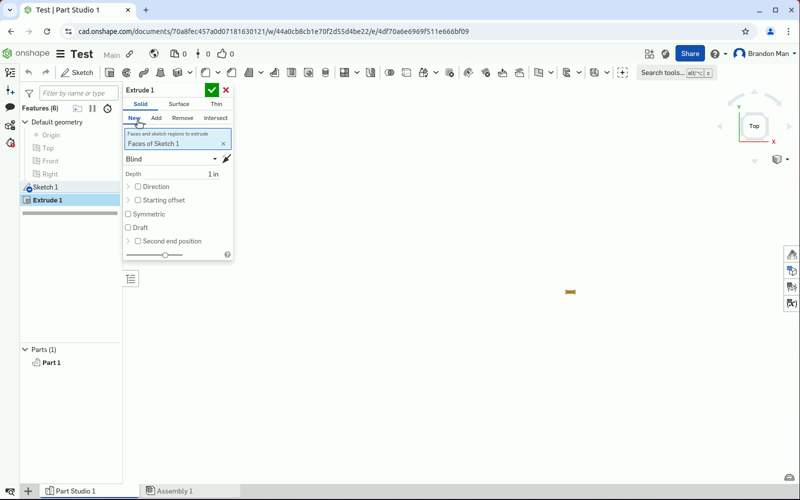
click(137, 120)
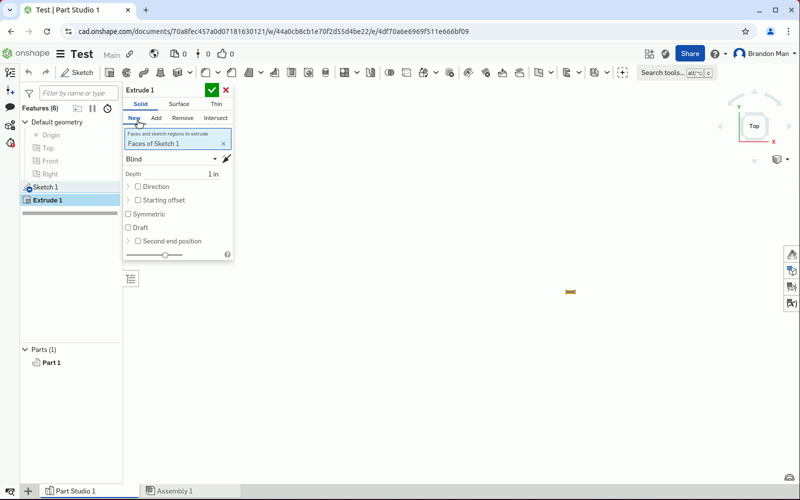
key(tab, 4)
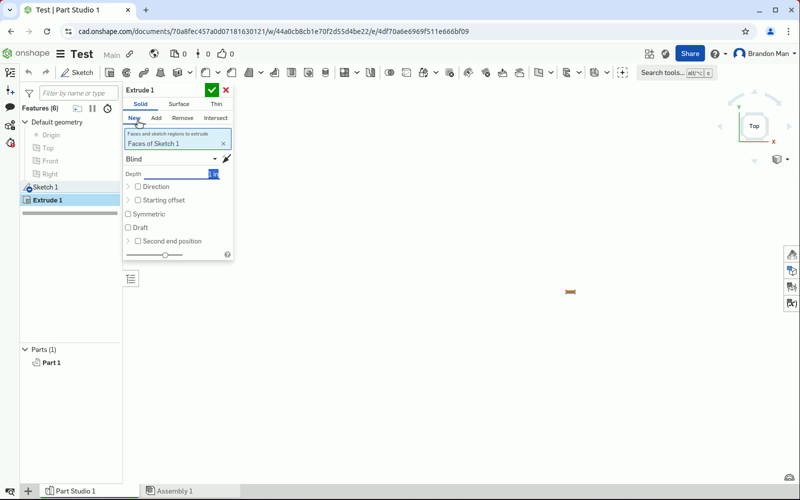
text(-16.609)
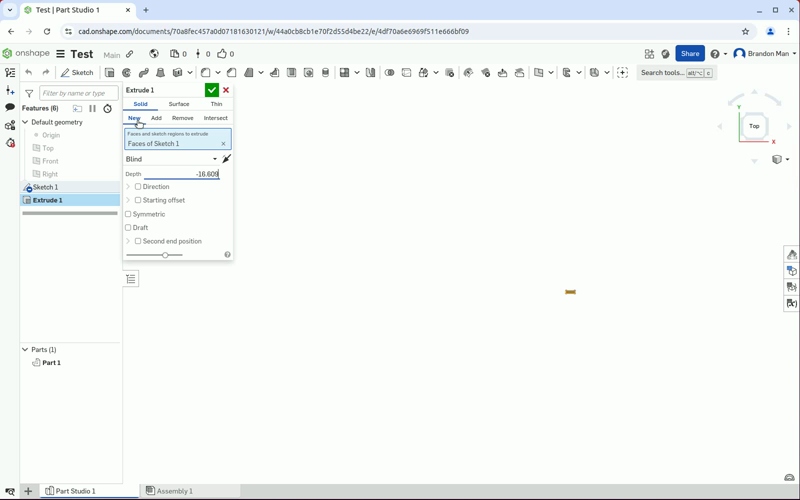
key(enter)
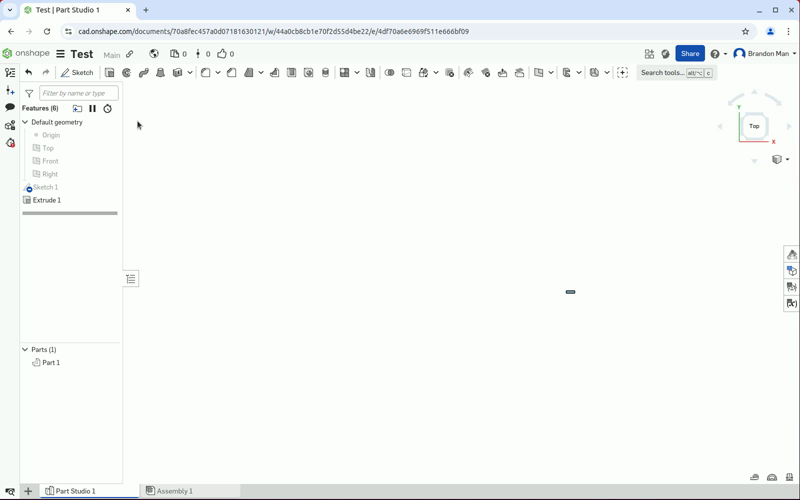
key(shift+h)
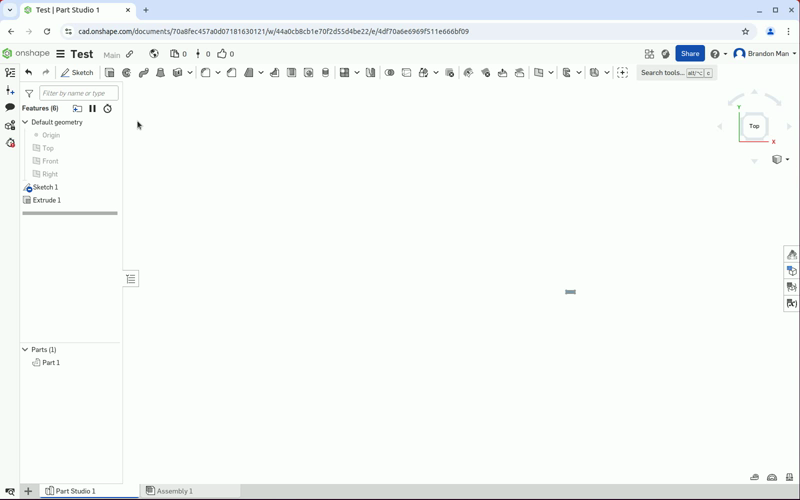
key(shift+h)
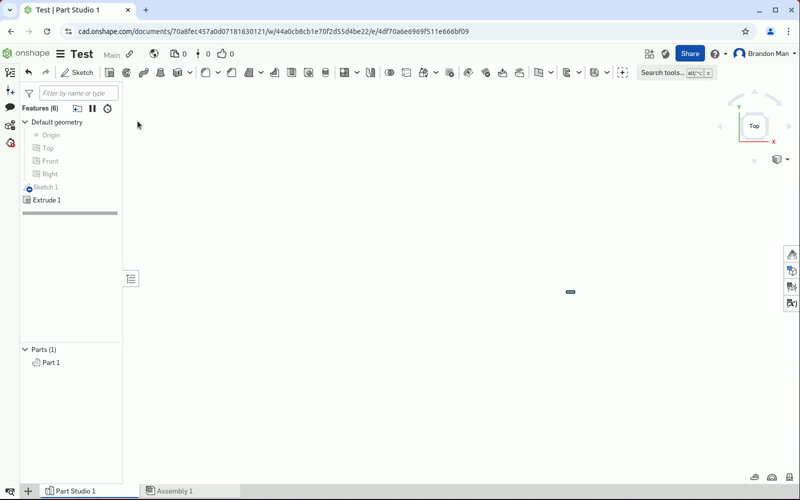
mouse_move(73, 189)
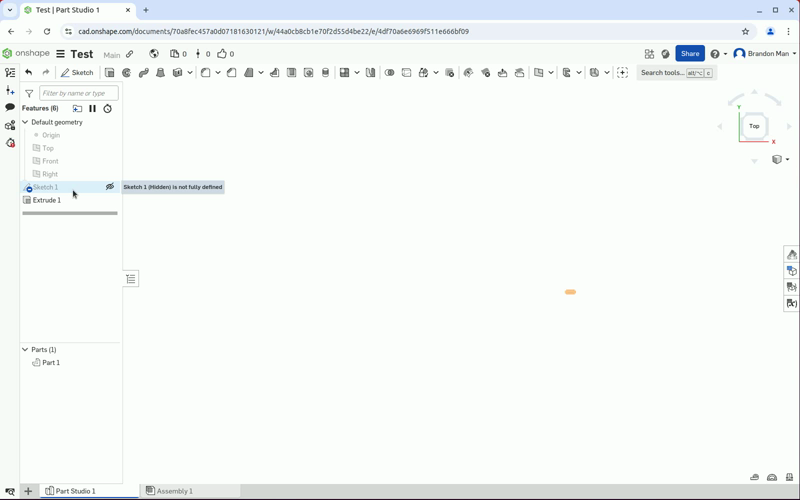
click(73, 189)
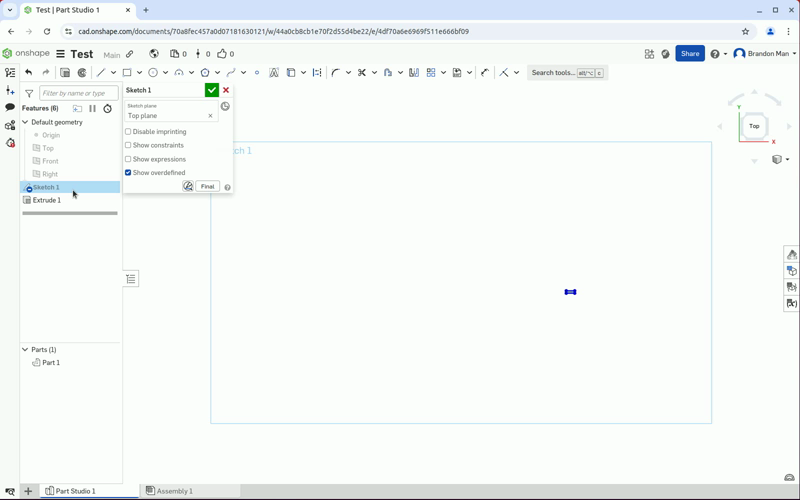
mouse_move(229, 92)
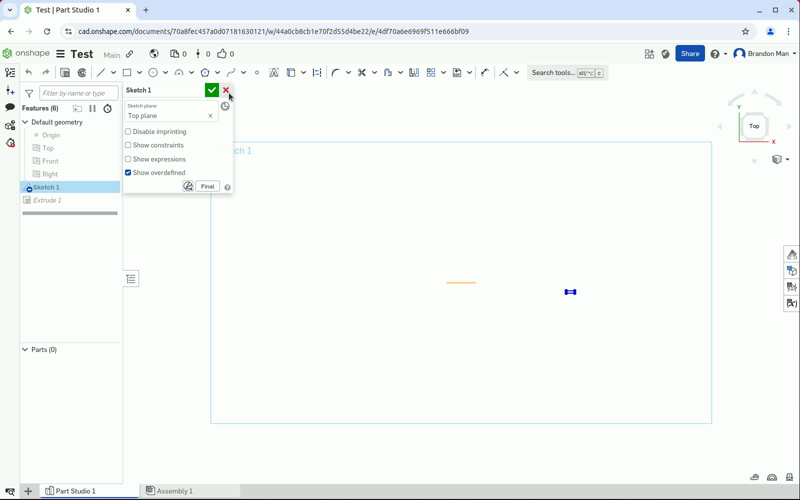
click(229, 92)
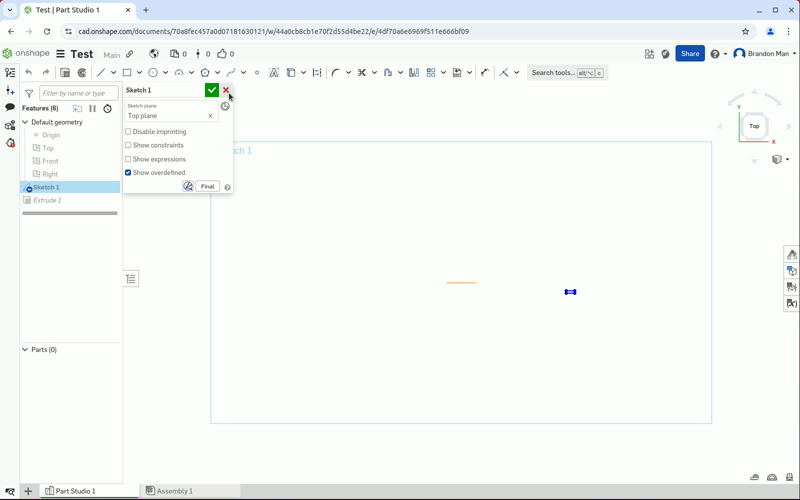
key(shift+s)
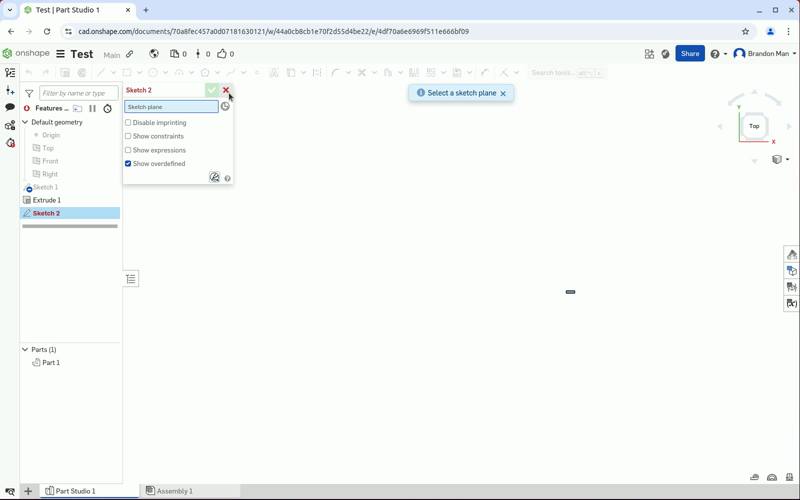
mouse_move(73, 150)
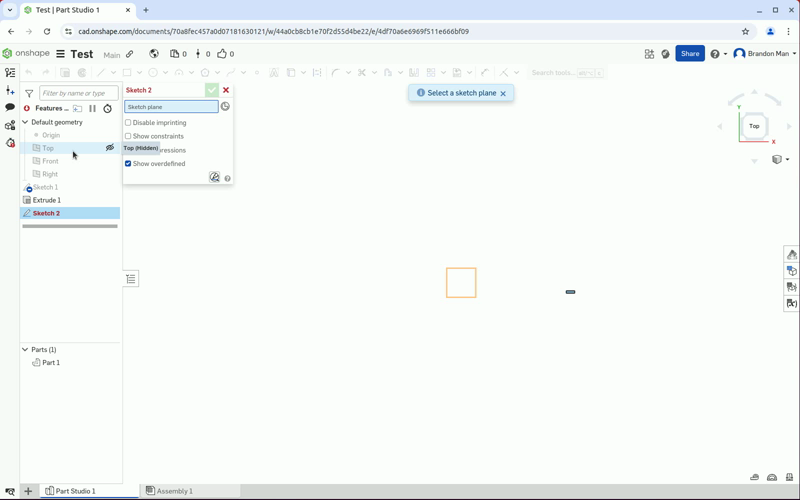
click(73, 150)
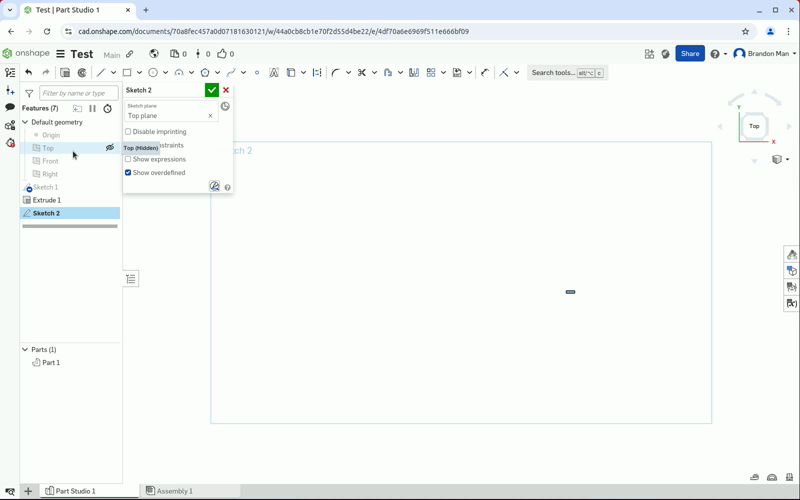
mouse_move(73, 352)
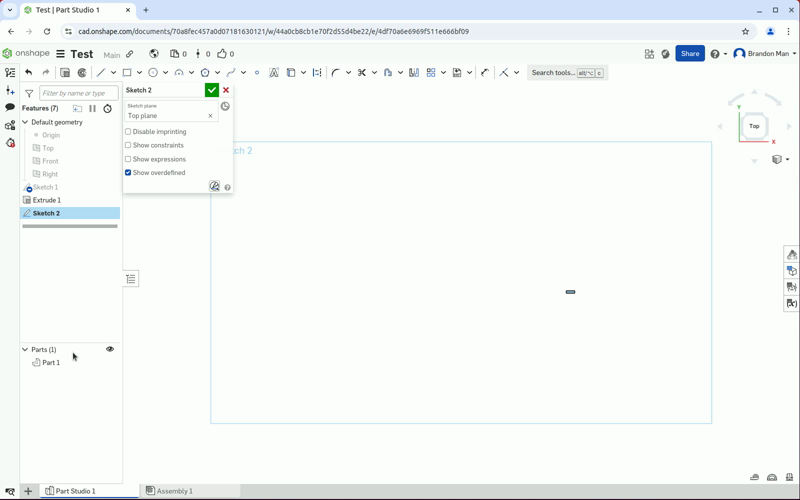
key(y)
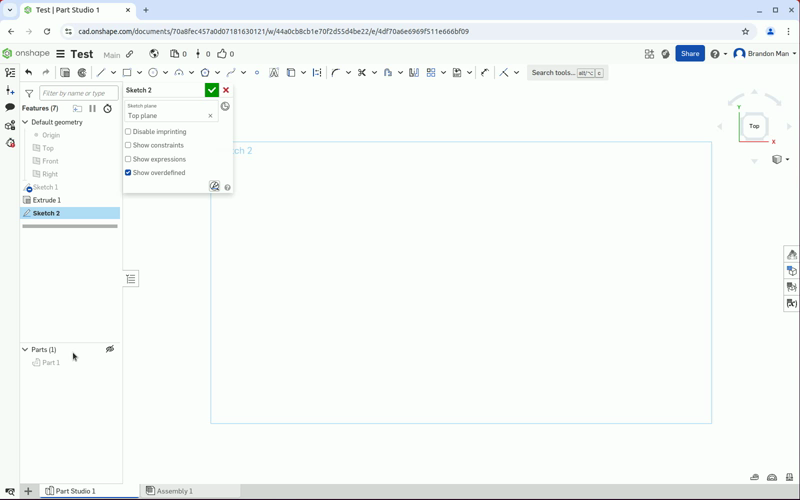
key(l)
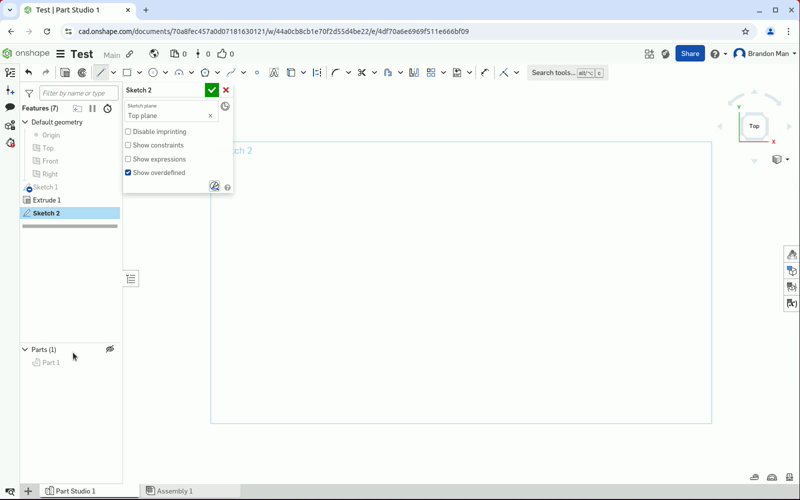
key_down(shift)
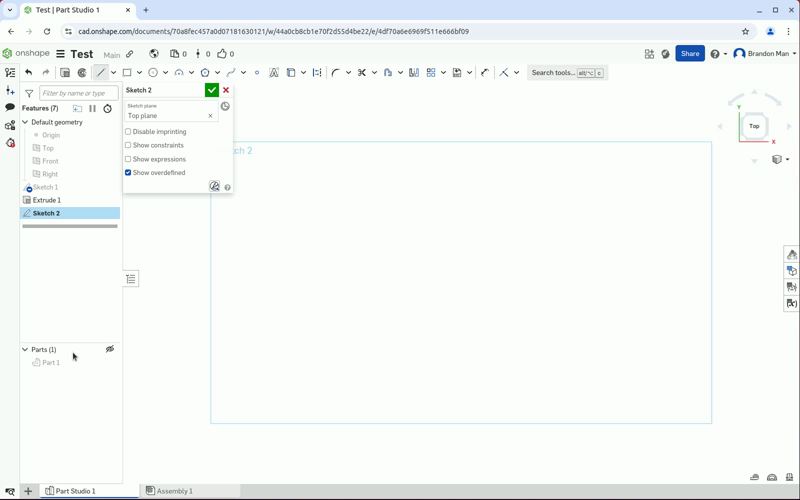
mouse_move(399, 293)
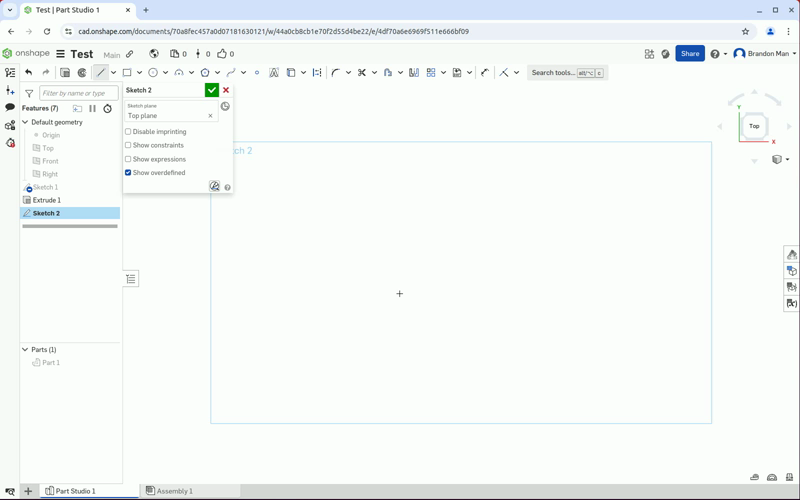
click(399, 293)
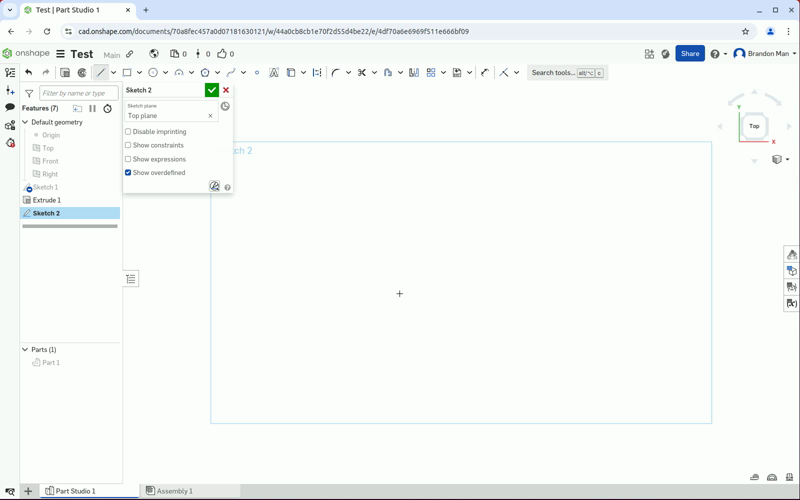
key_up(shift)
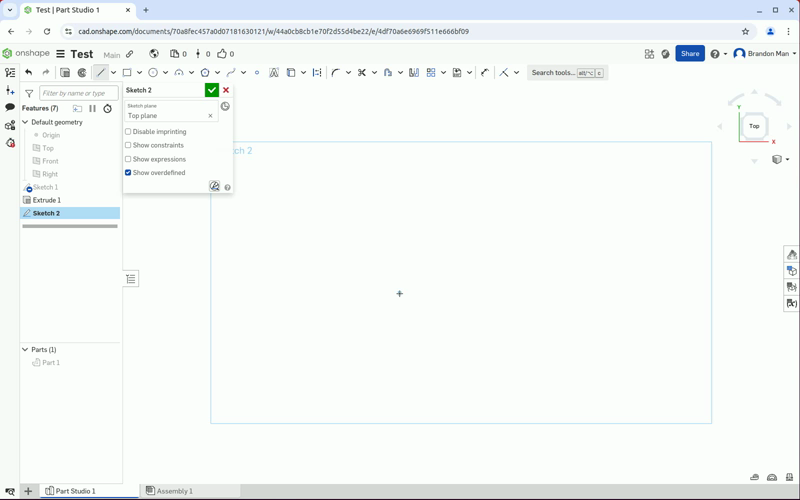
key_down(shift)
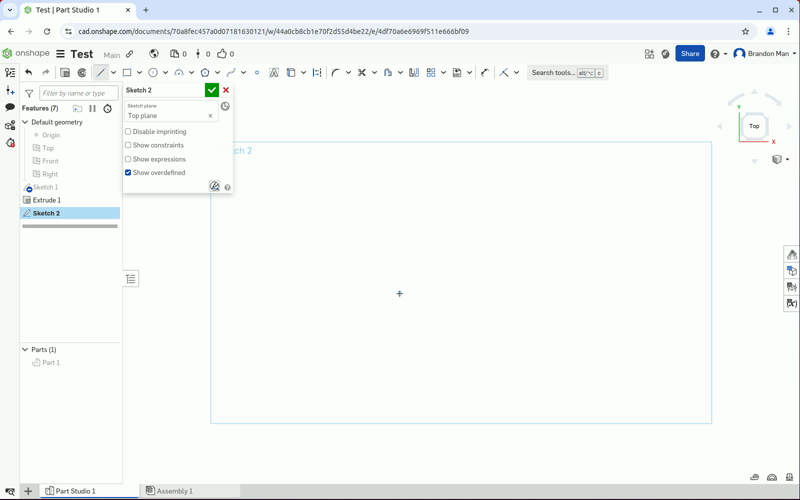
mouse_move(429, 293)
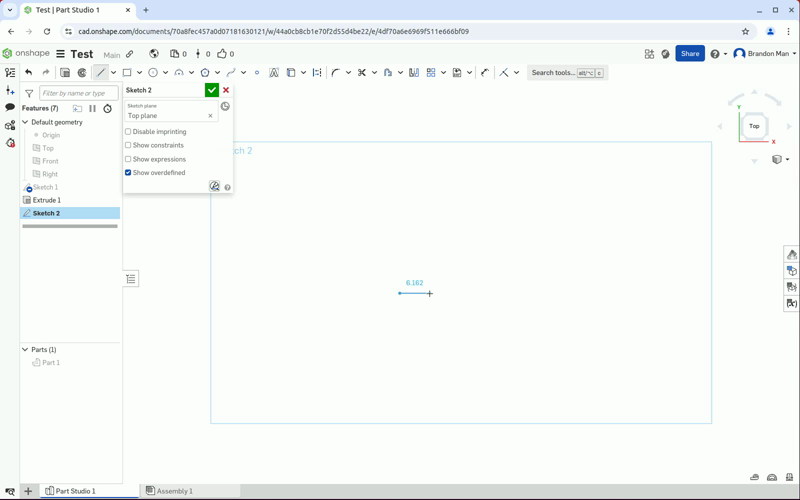
mouse_move(407, 293)
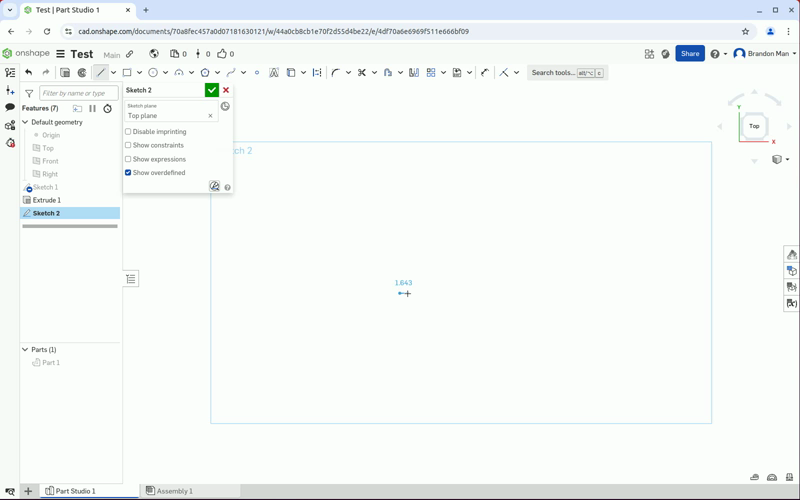
click(407, 293)
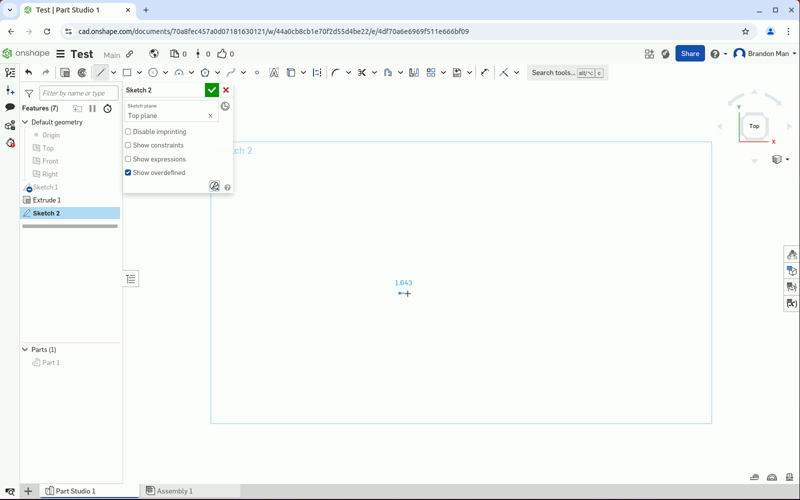
key_up(shift)
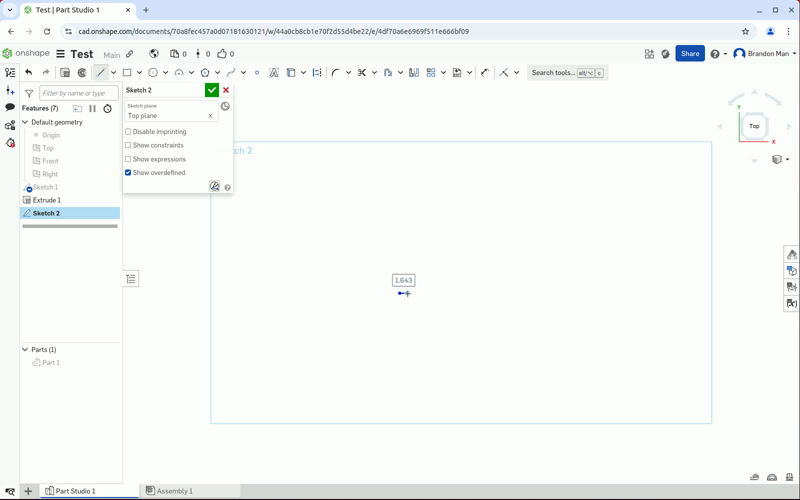
key_down(shift)
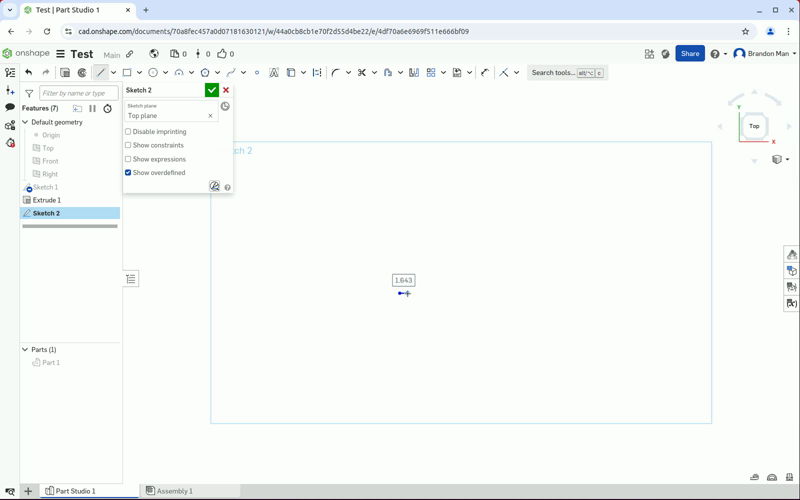
mouse_move(437, 293)
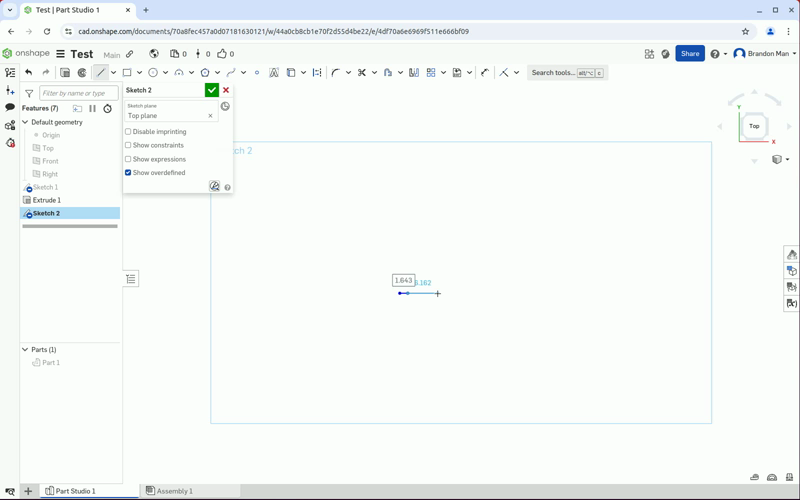
mouse_move(407, 290)
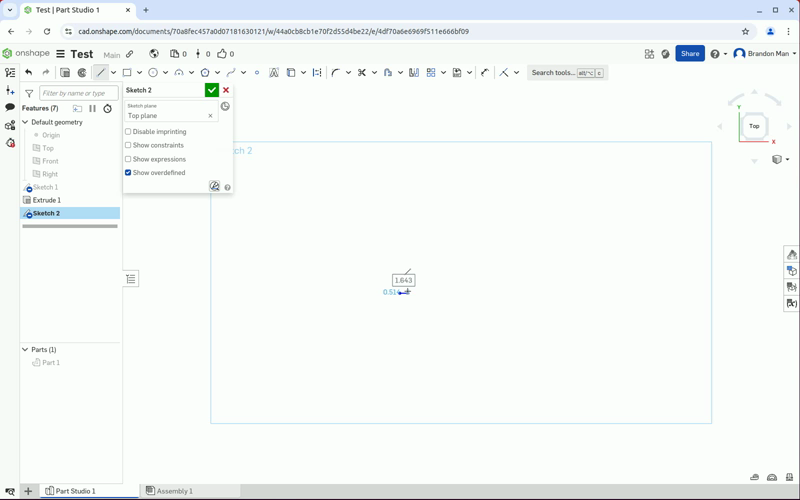
scroll(6)
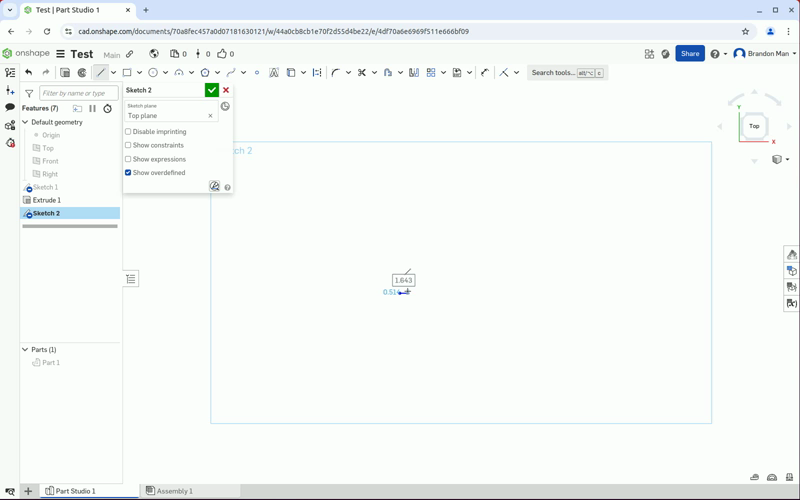
scroll(6)
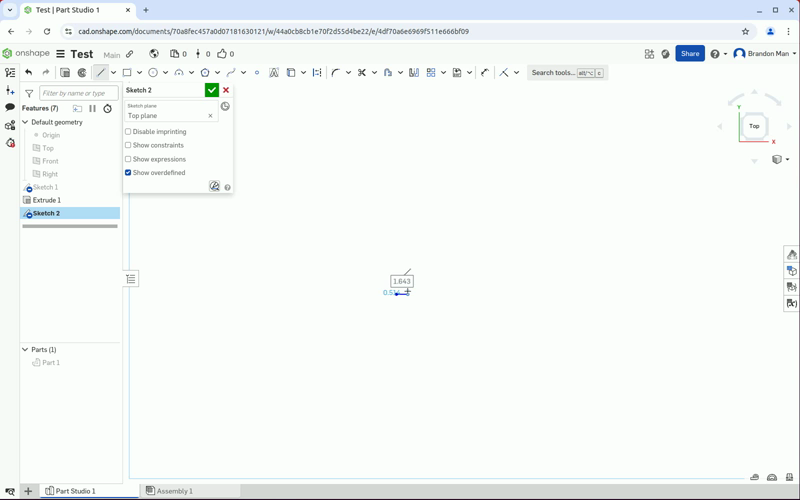
scroll(6)
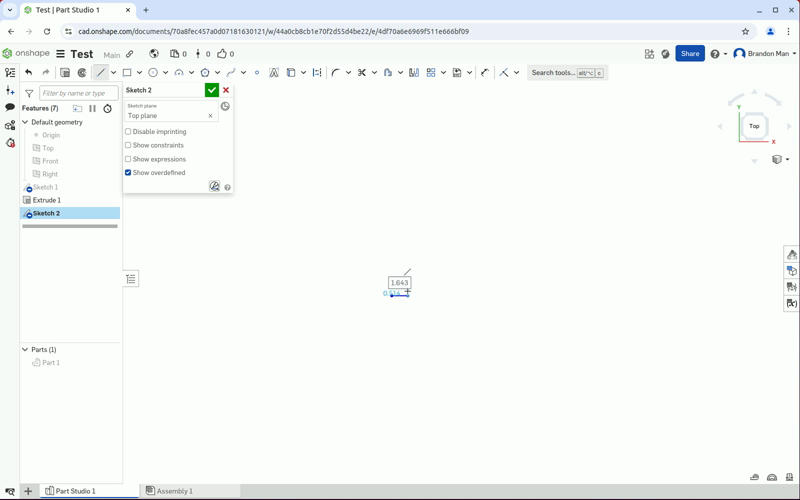
scroll(6)
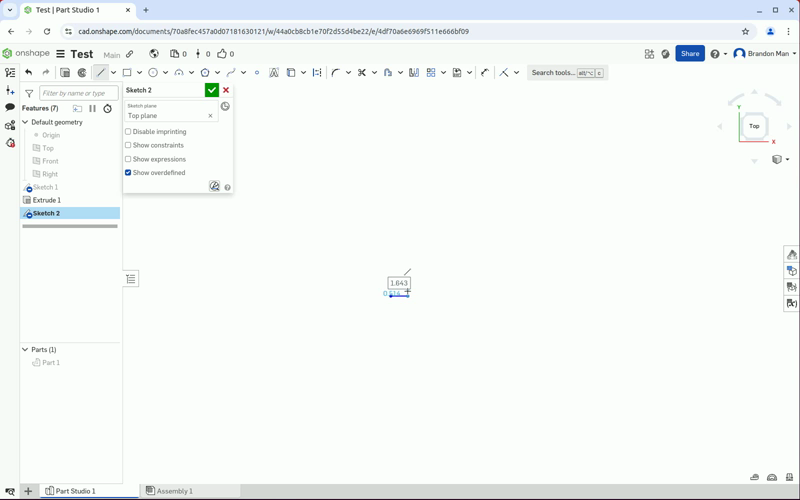
scroll(6)
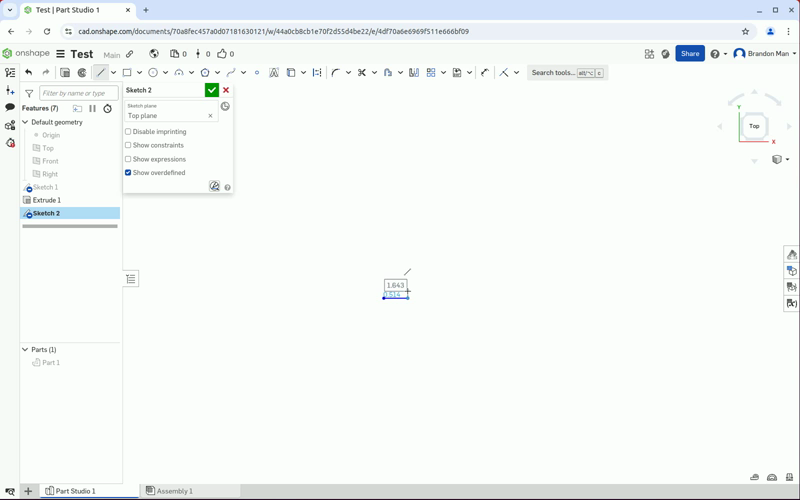
scroll(6)
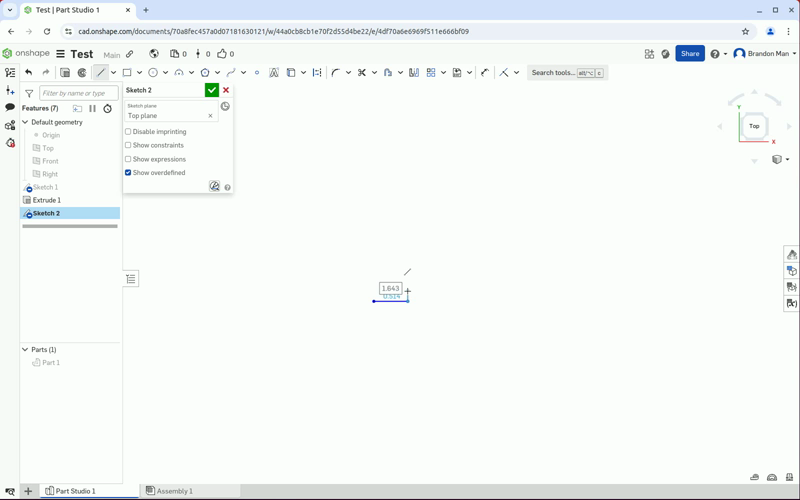
scroll(6)
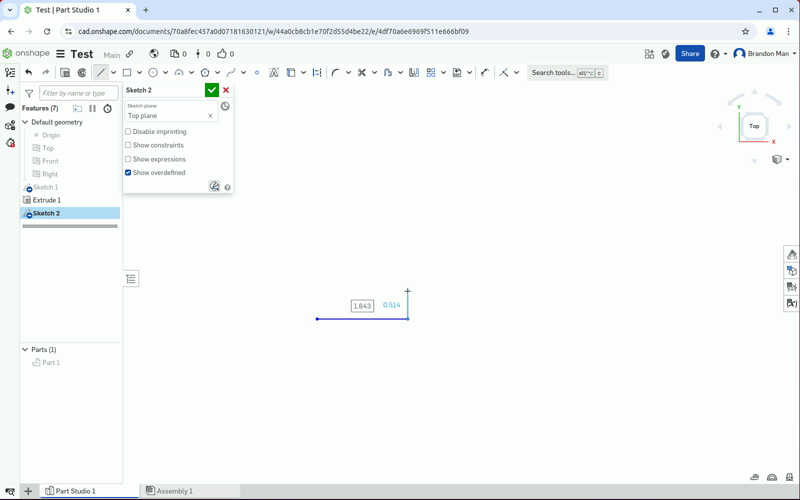
click(407, 290)
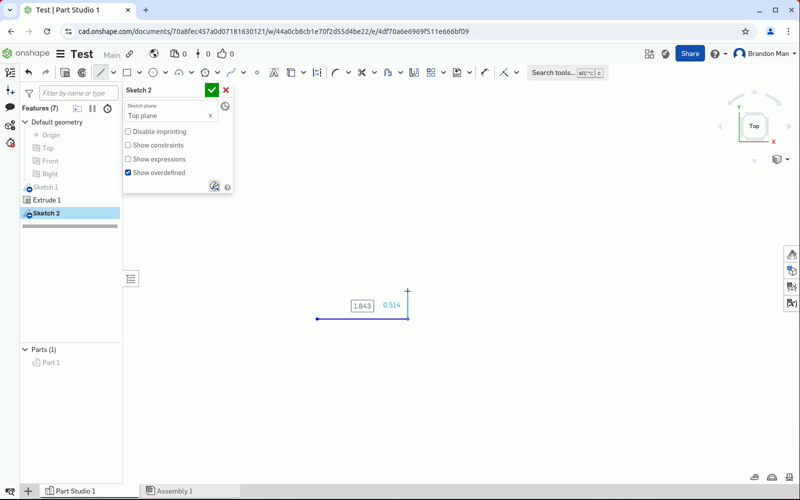
scroll(-6)
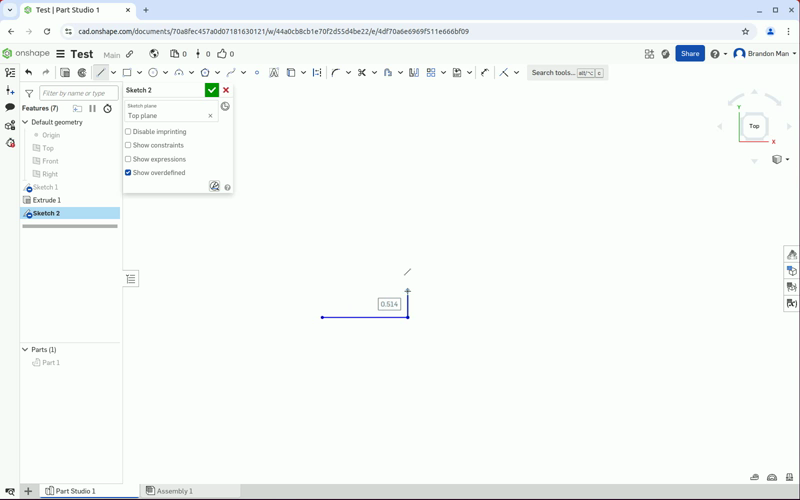
scroll(-6)
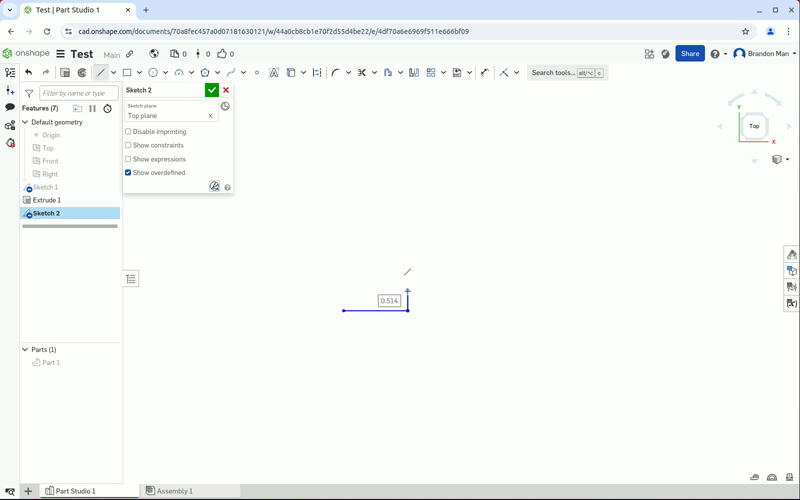
scroll(-6)
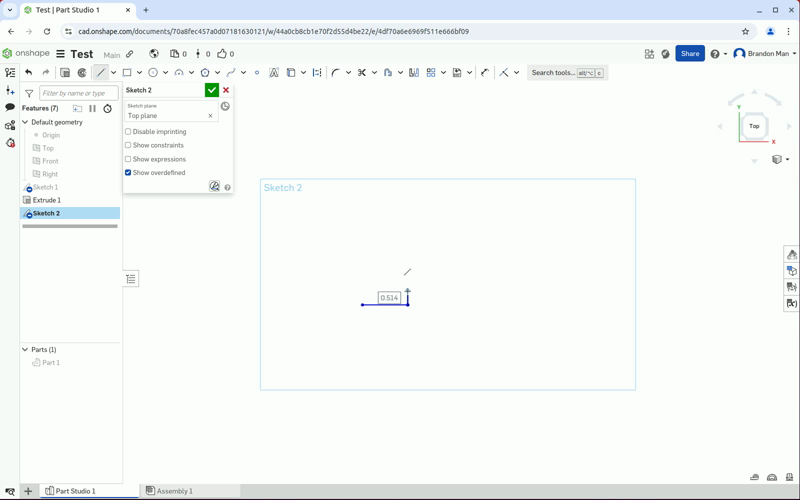
scroll(-6)
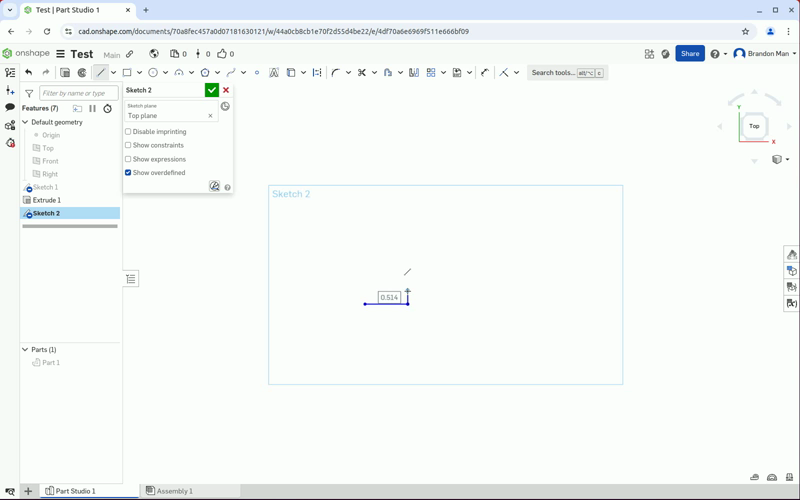
scroll(-6)
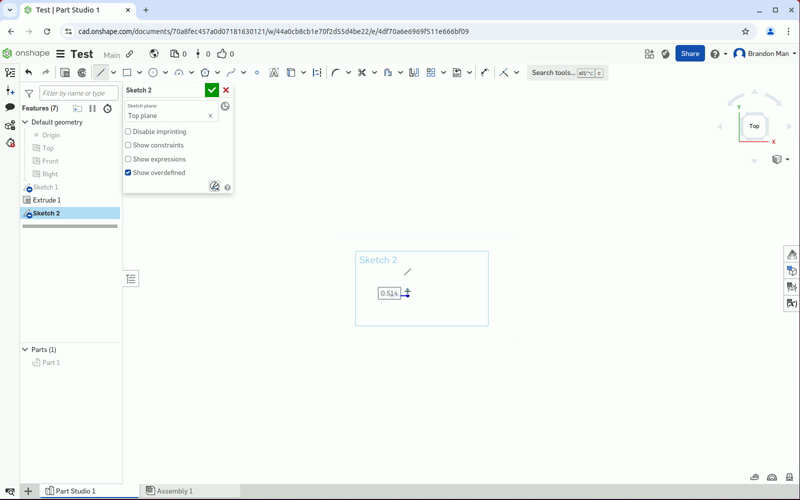
scroll(-6)
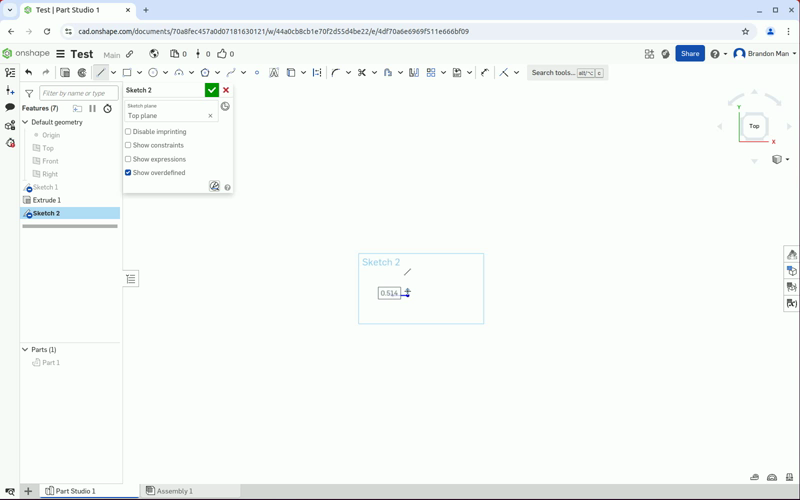
scroll(-6)
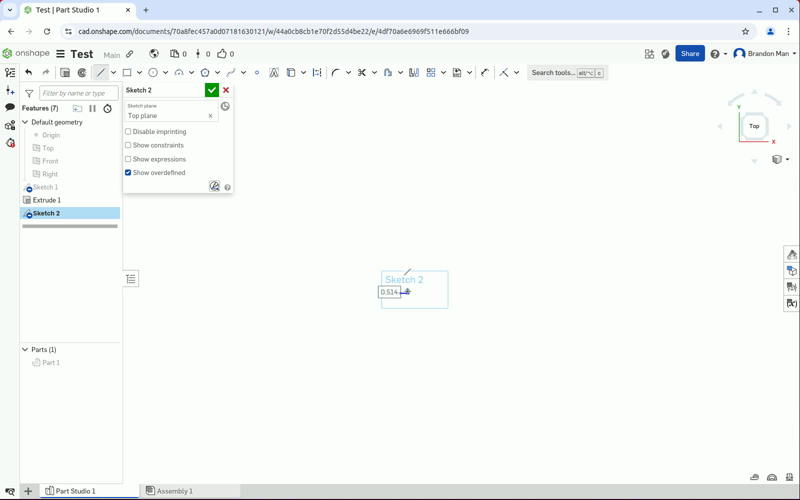
key_up(shift)
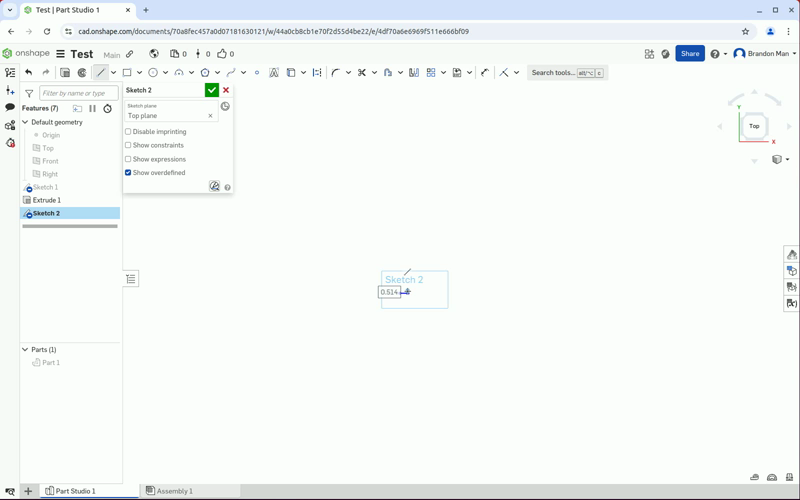
key_down(shift)
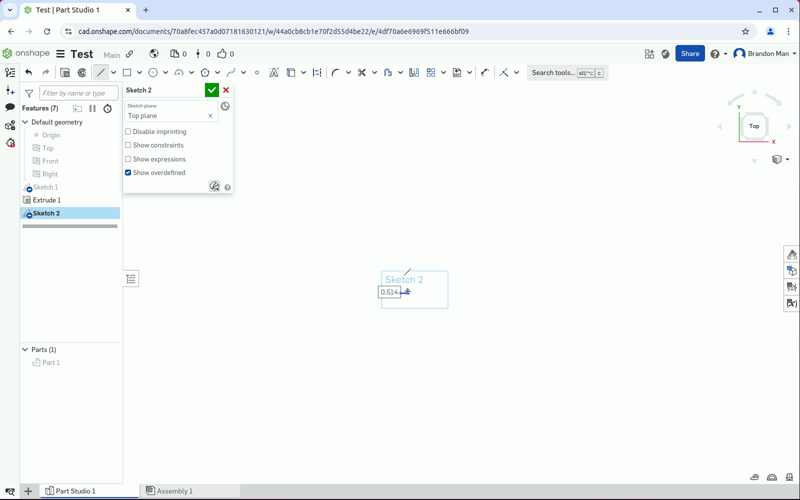
mouse_move(437, 290)
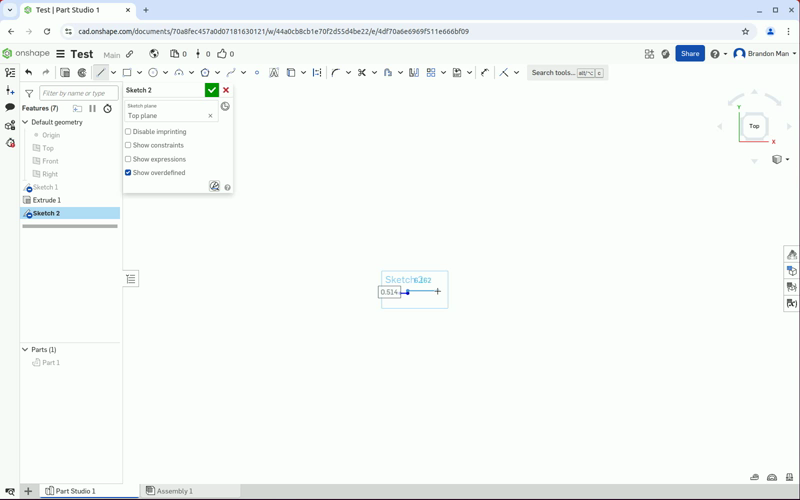
mouse_move(399, 290)
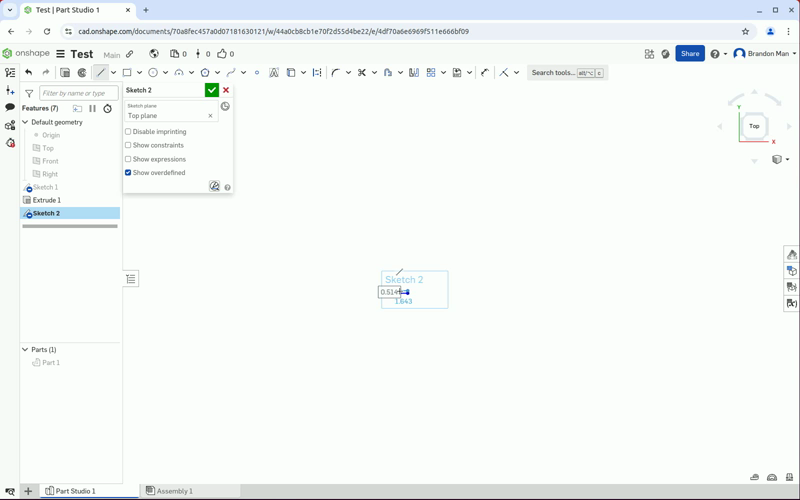
scroll(6)
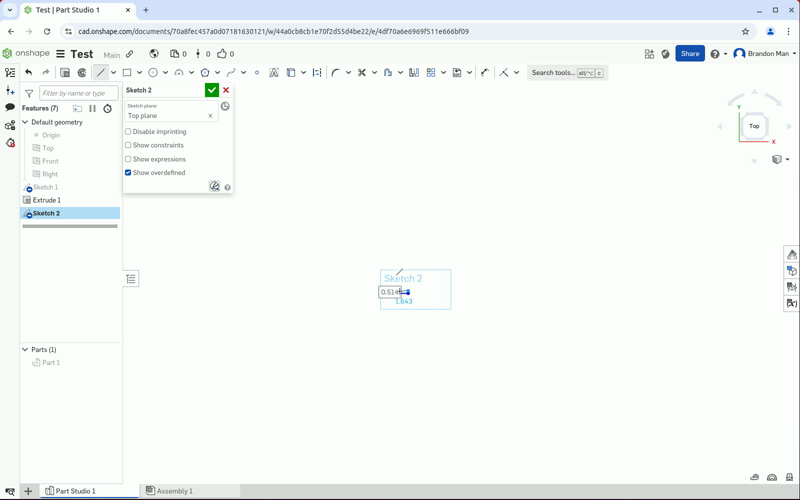
scroll(6)
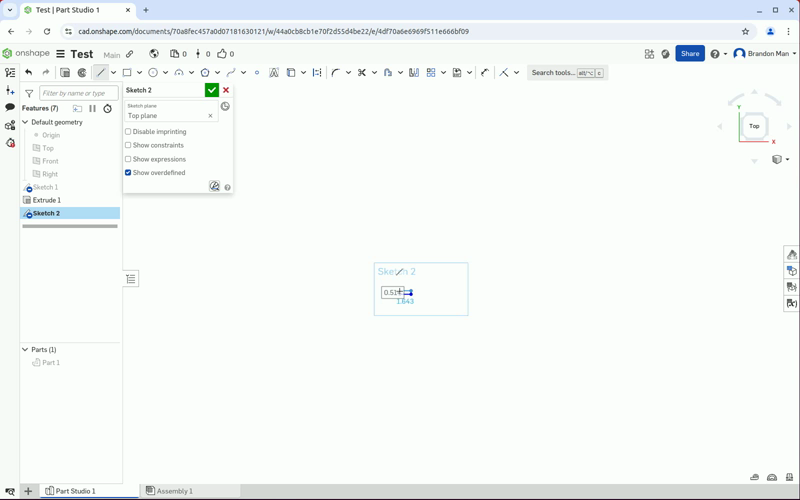
scroll(6)
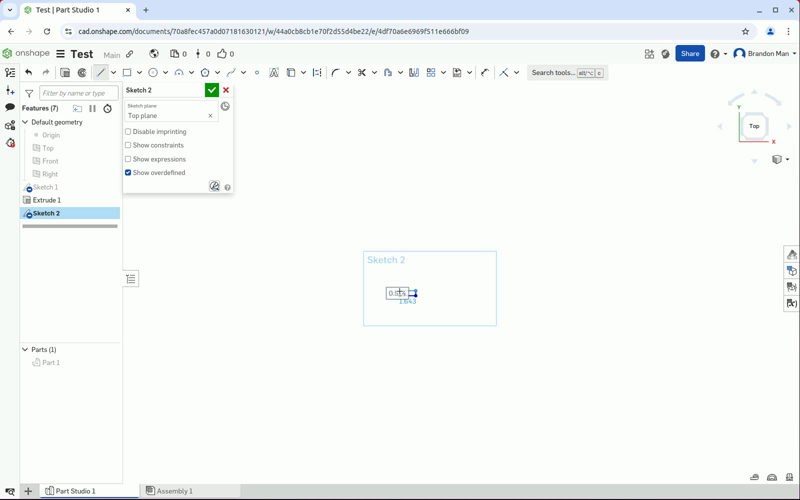
scroll(6)
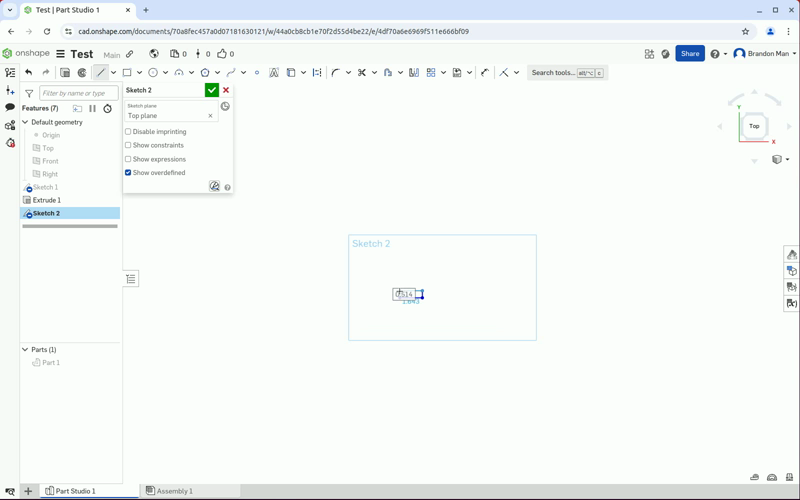
scroll(6)
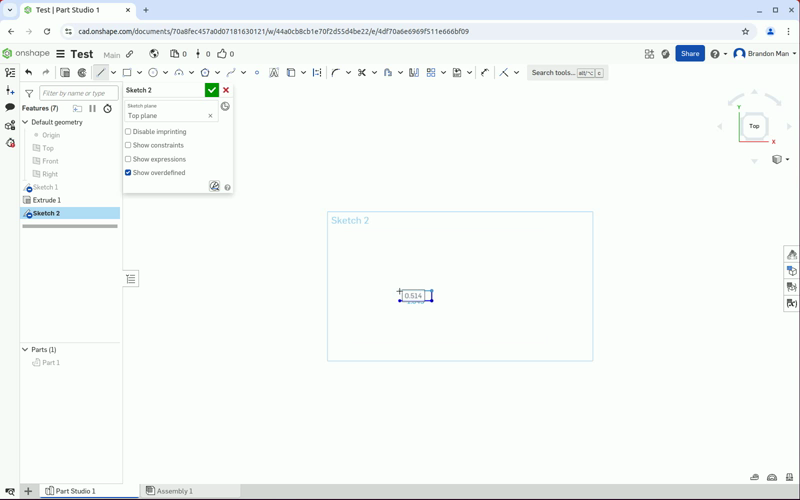
scroll(6)
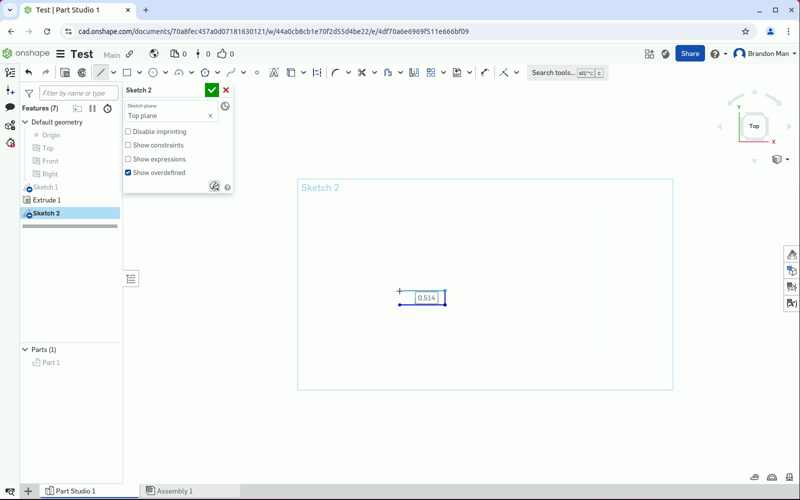
scroll(6)
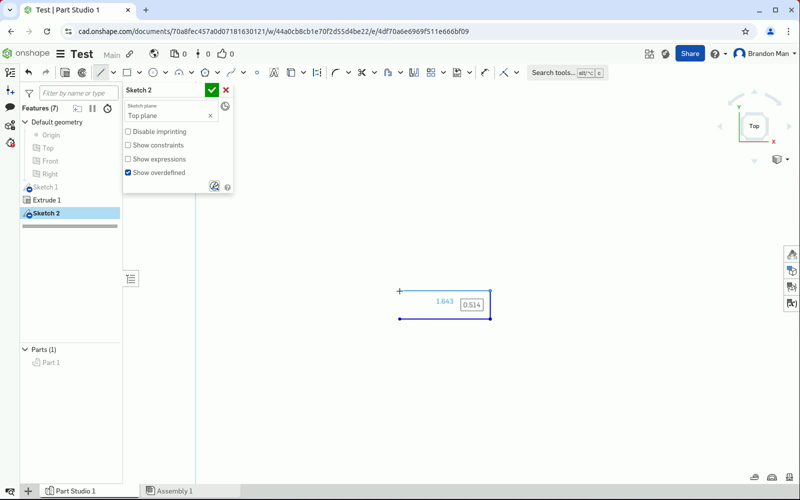
click(399, 290)
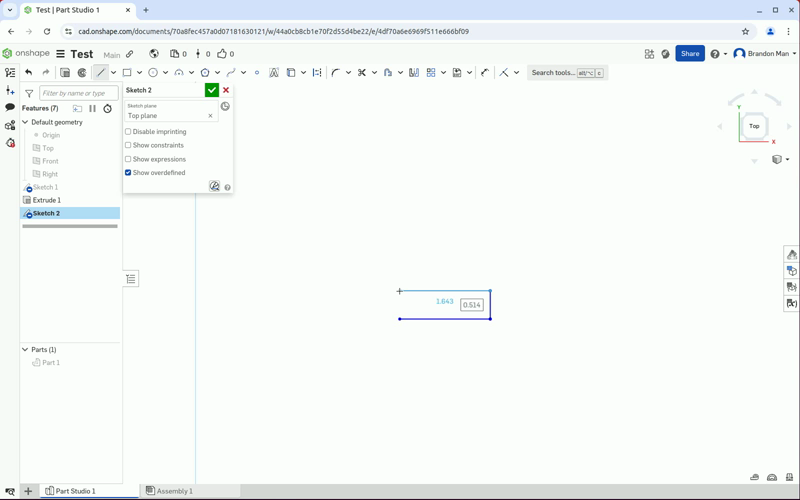
scroll(-6)
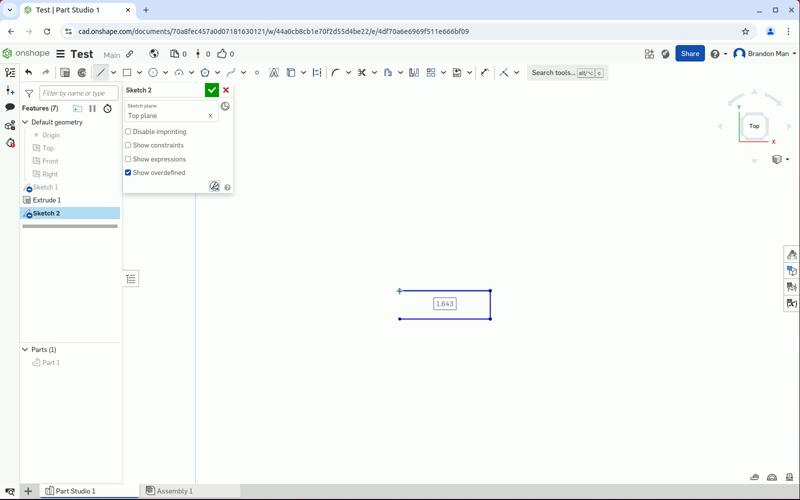
scroll(-6)
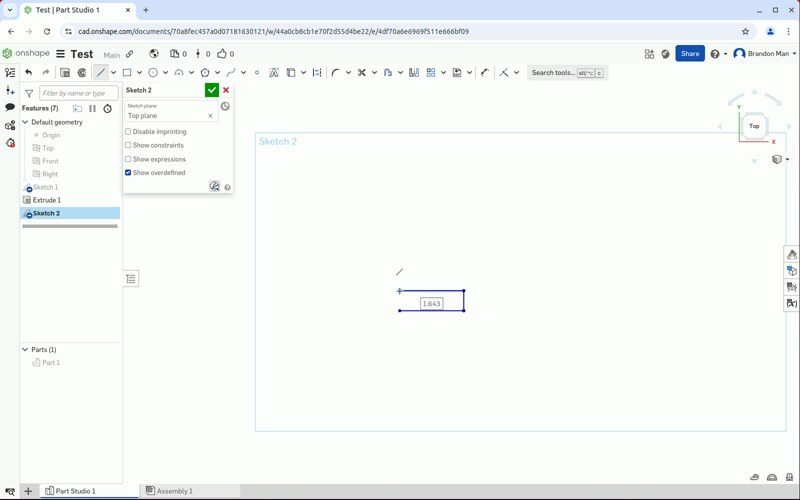
scroll(-6)
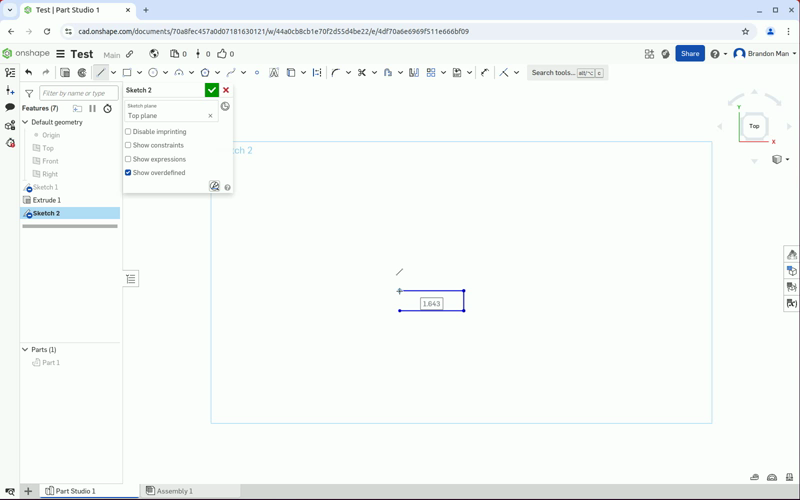
scroll(-6)
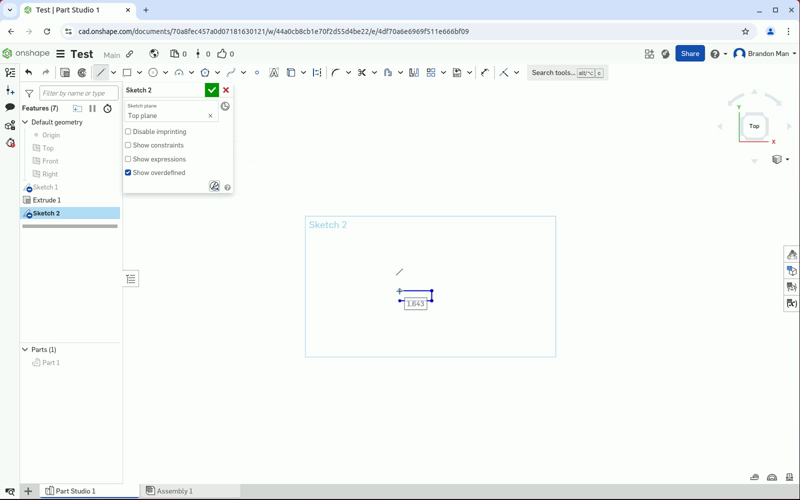
scroll(-6)
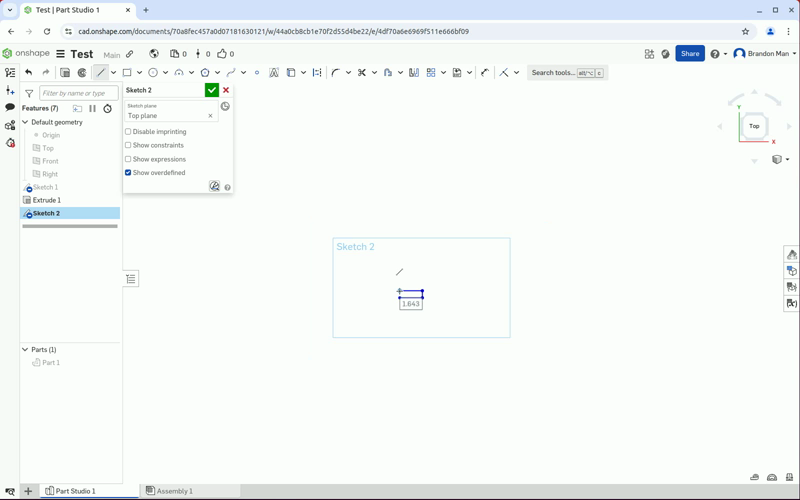
scroll(-6)
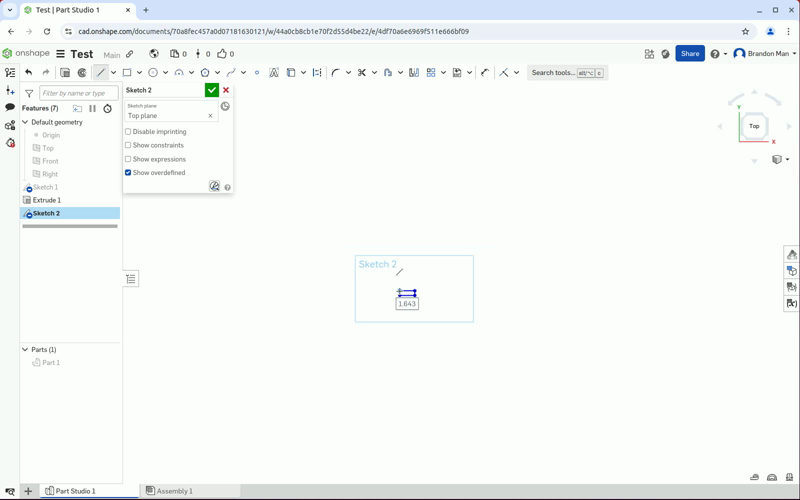
scroll(-6)
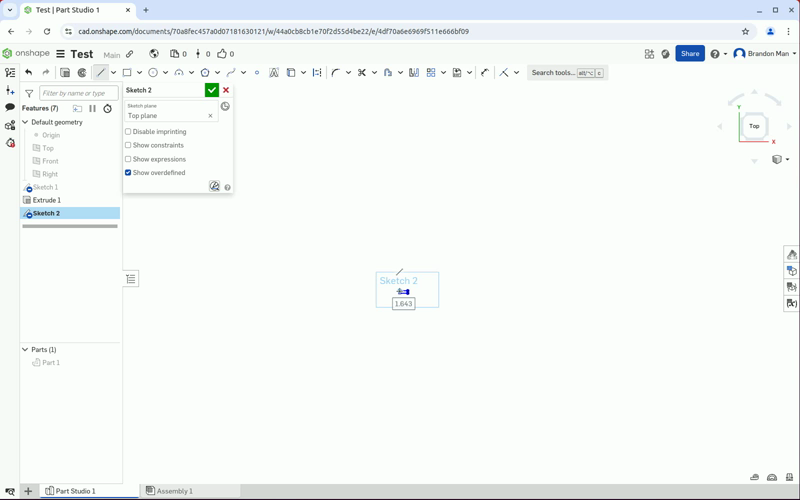
key_up(shift)
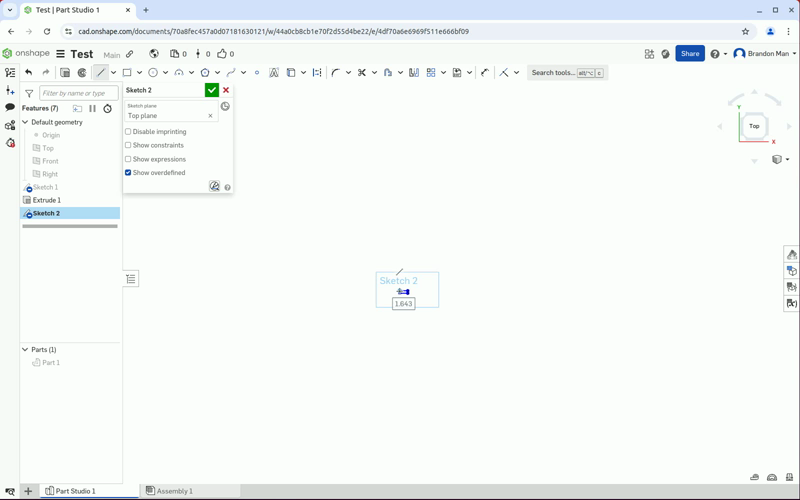
mouse_move(429, 290)
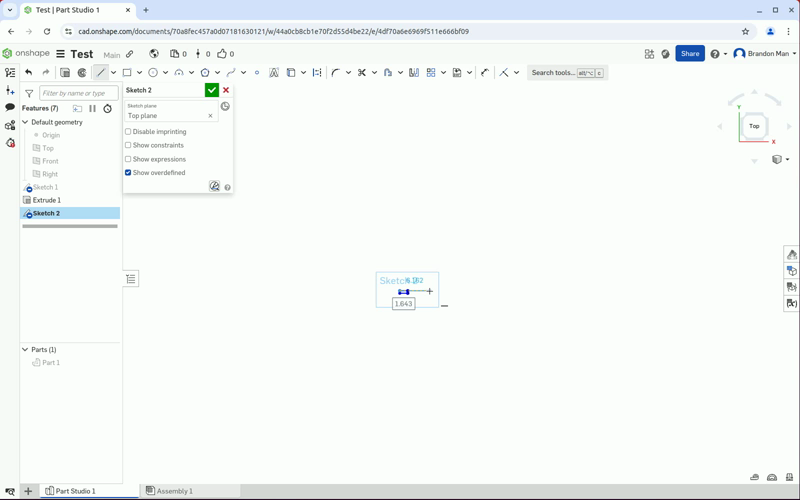
key_down(shift)
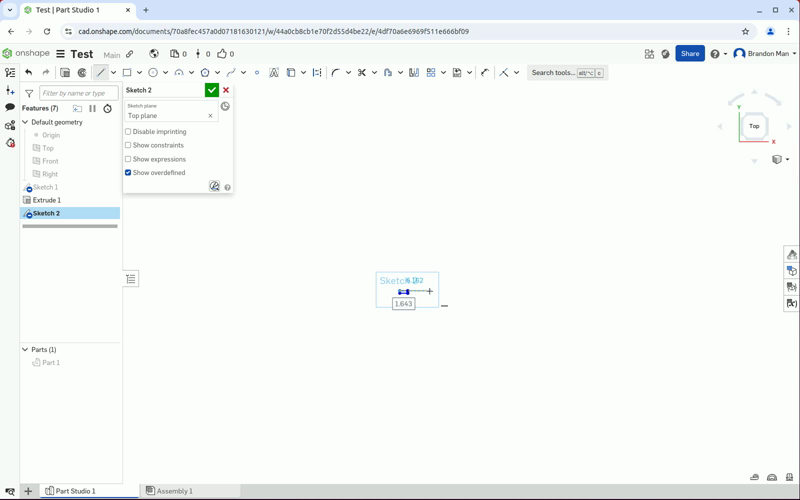
mouse_move(399, 293)
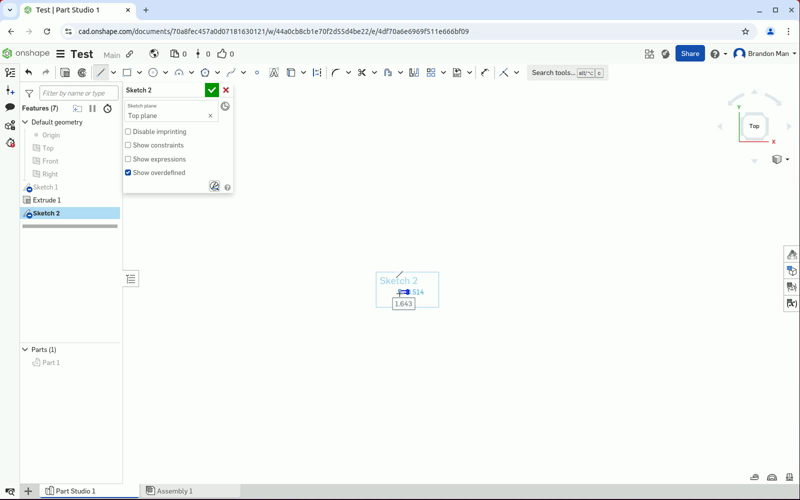
scroll(6)
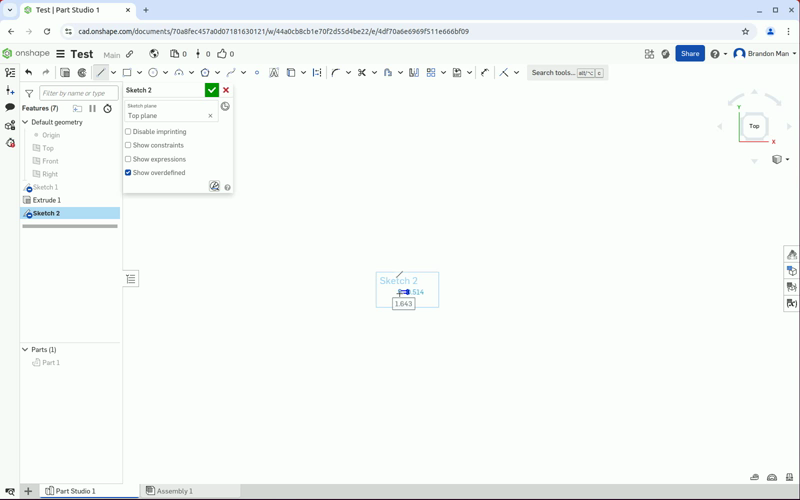
scroll(6)
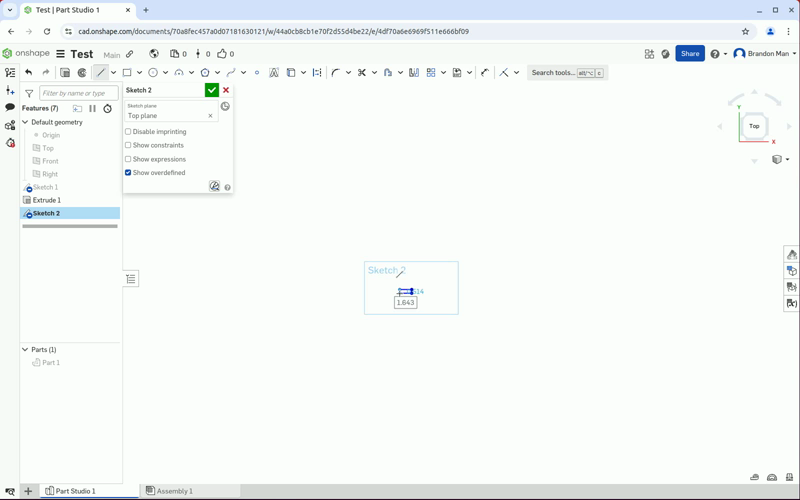
scroll(6)
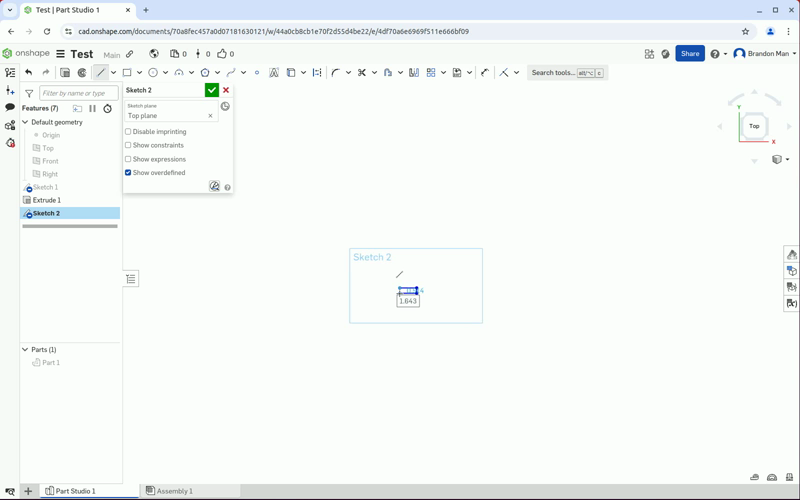
scroll(6)
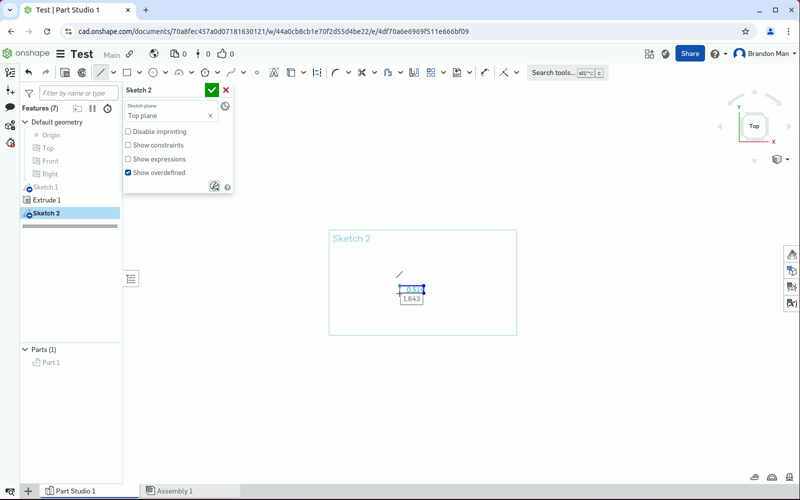
scroll(6)
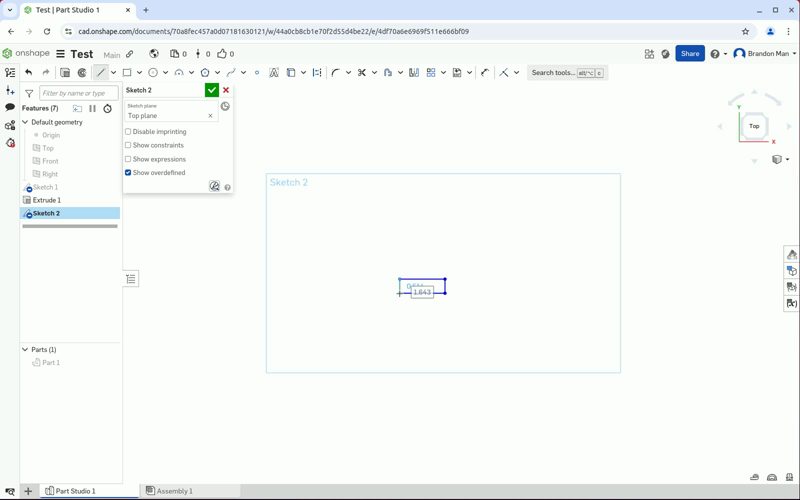
scroll(6)
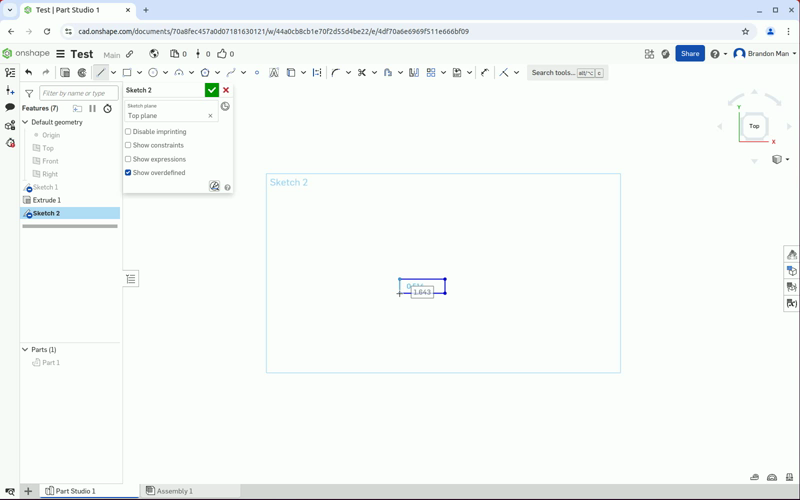
scroll(6)
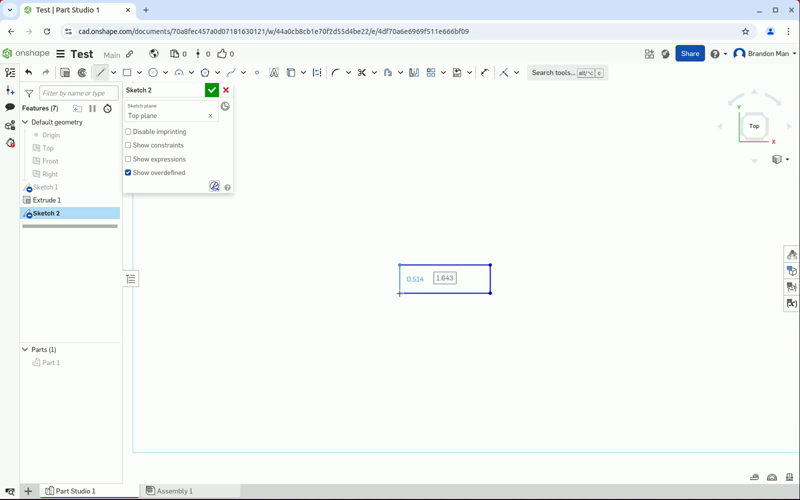
key_up(shift)
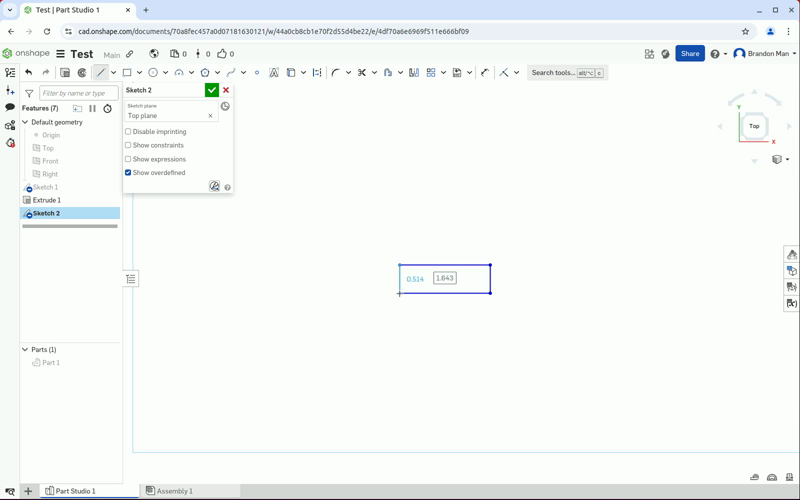
click(399, 293)
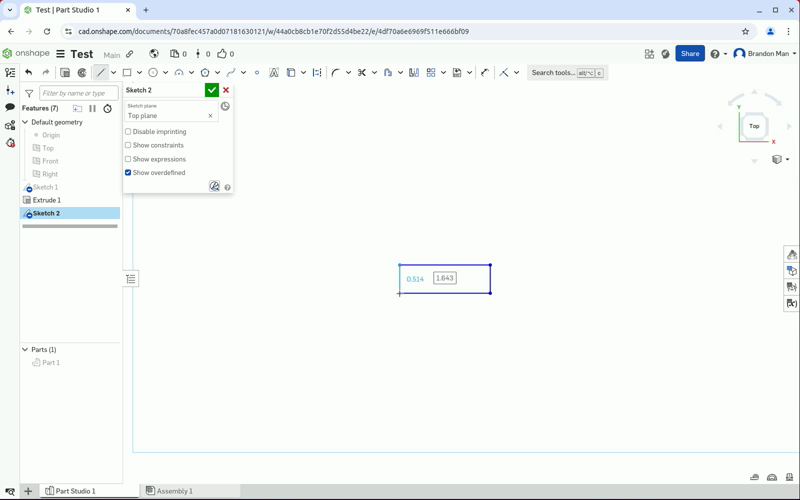
scroll(-6)
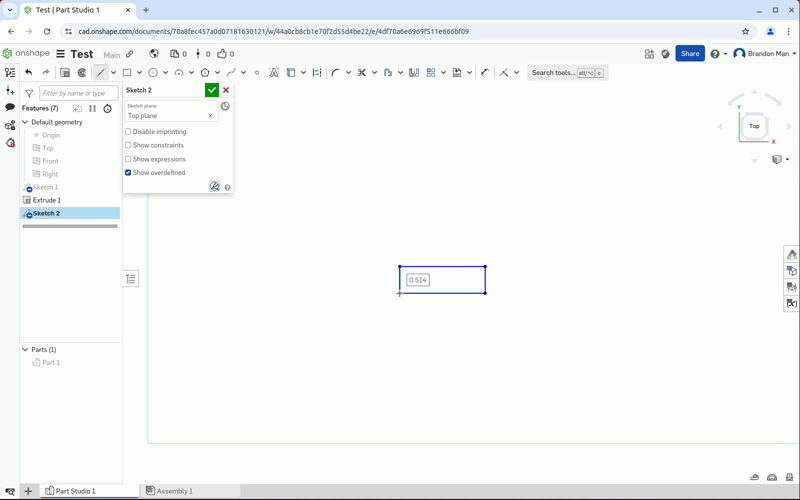
scroll(-6)
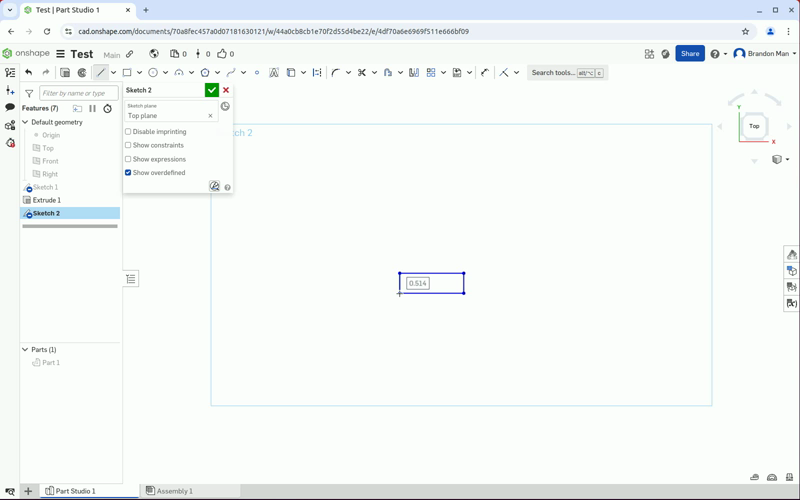
scroll(-6)
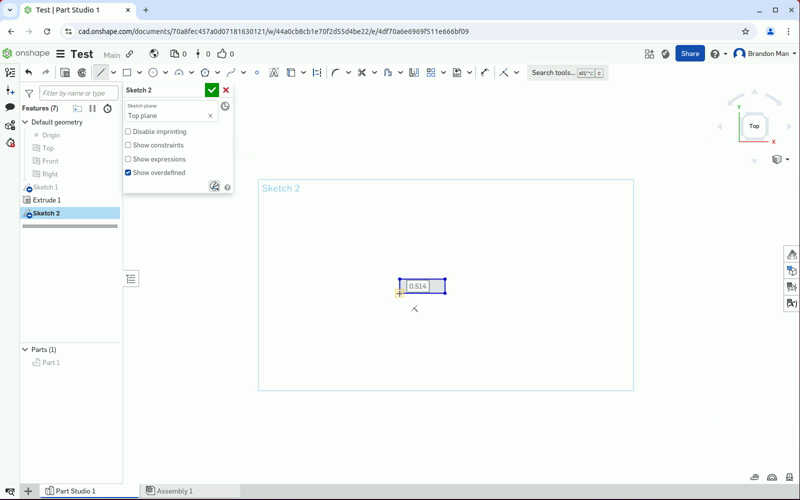
scroll(-6)
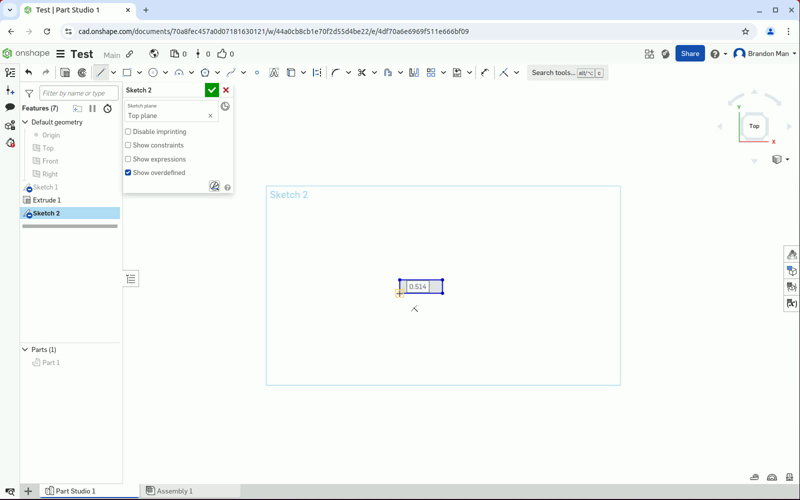
scroll(-6)
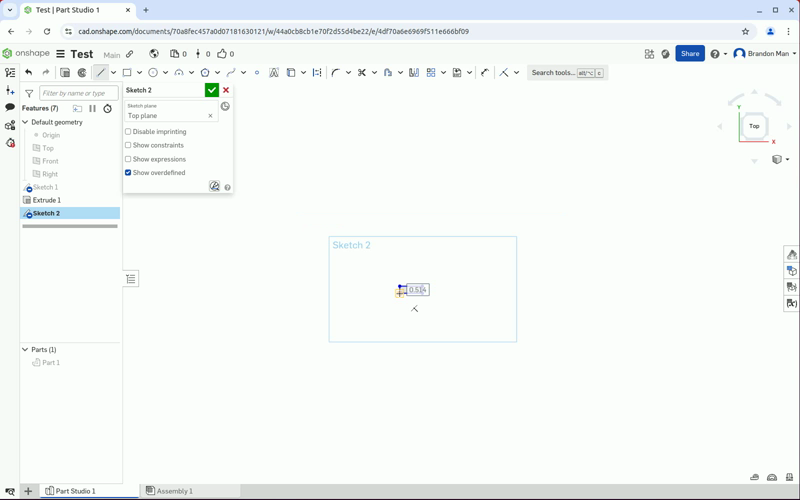
scroll(-6)
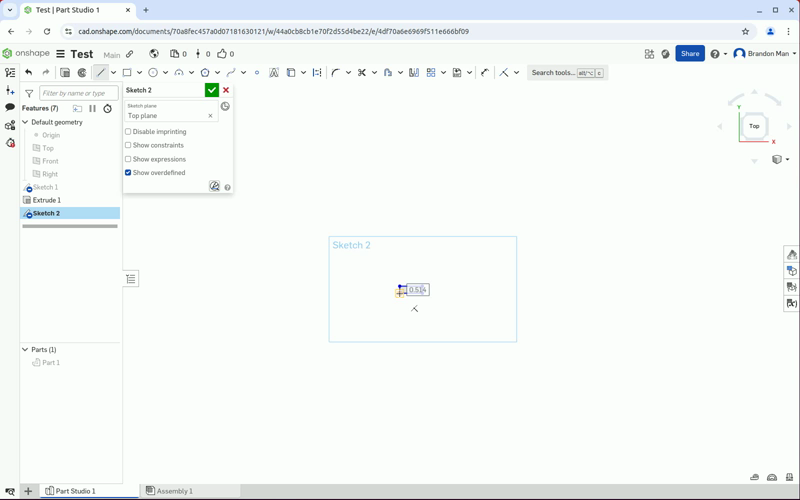
scroll(-6)
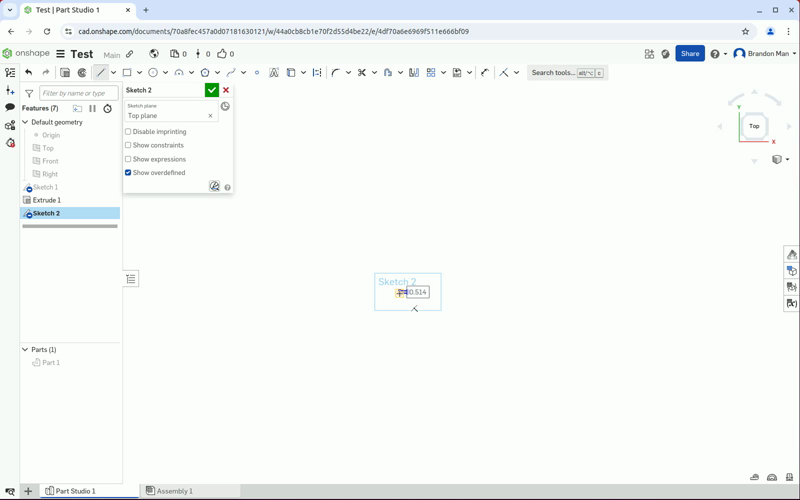
key(esc)
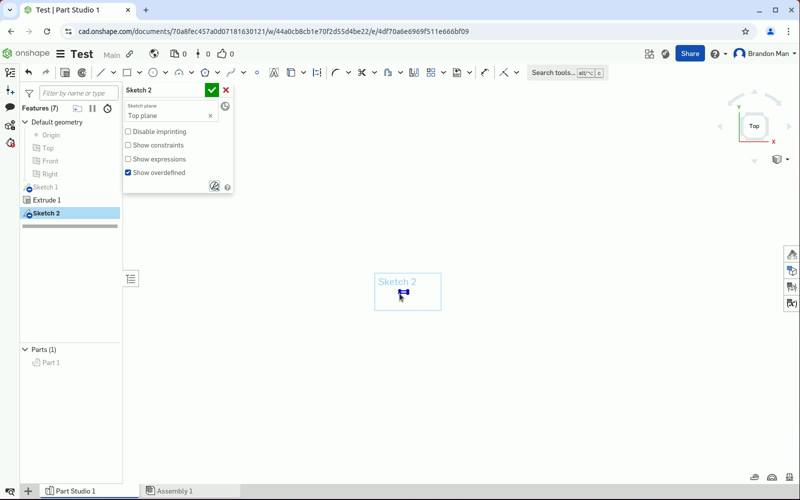
mouse_move(401, 292)
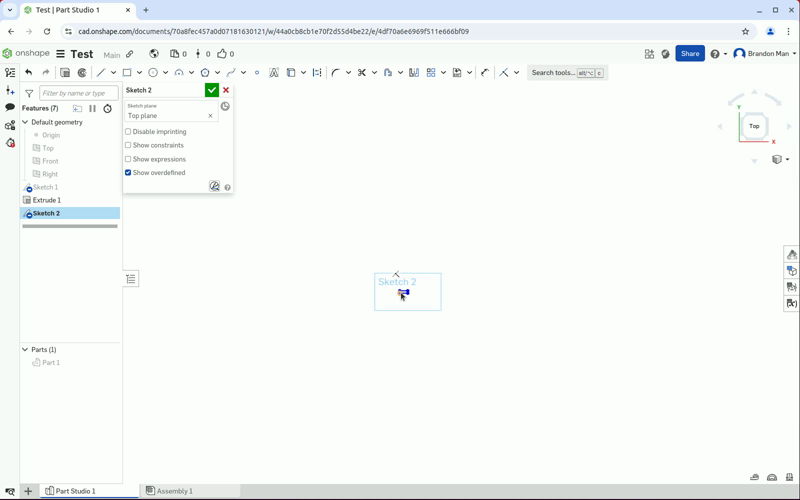
scroll(6)
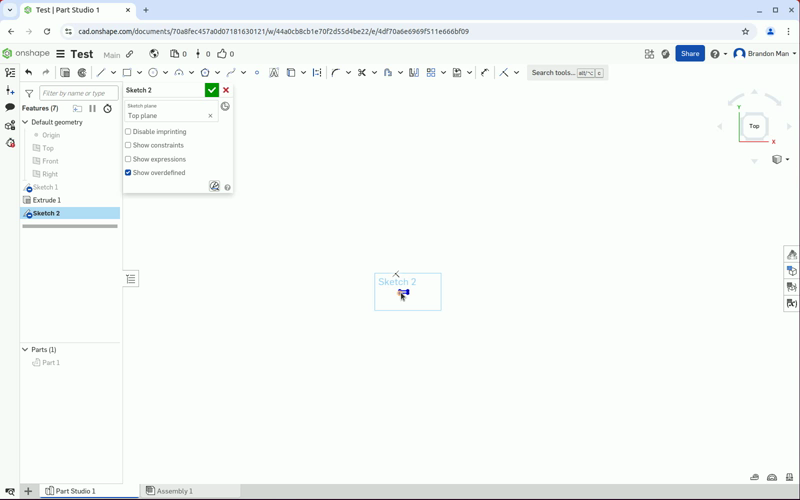
scroll(6)
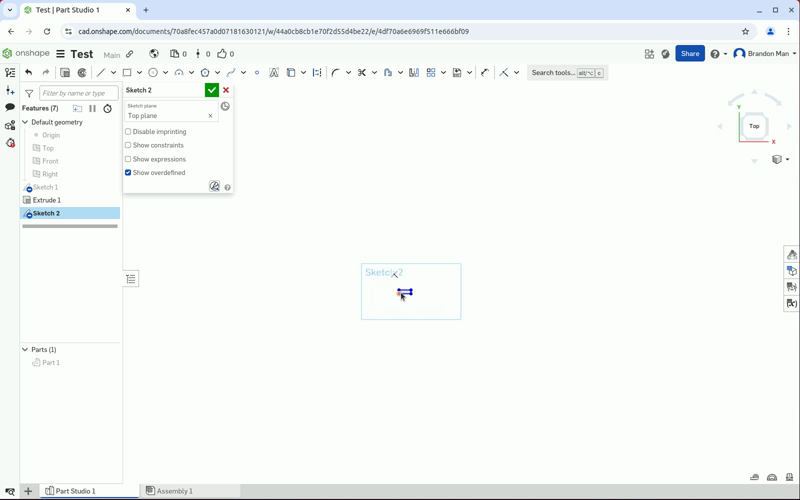
scroll(6)
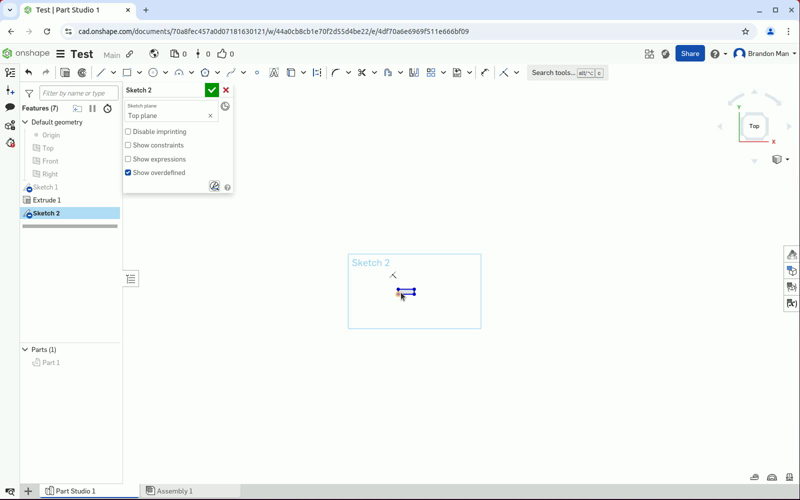
scroll(6)
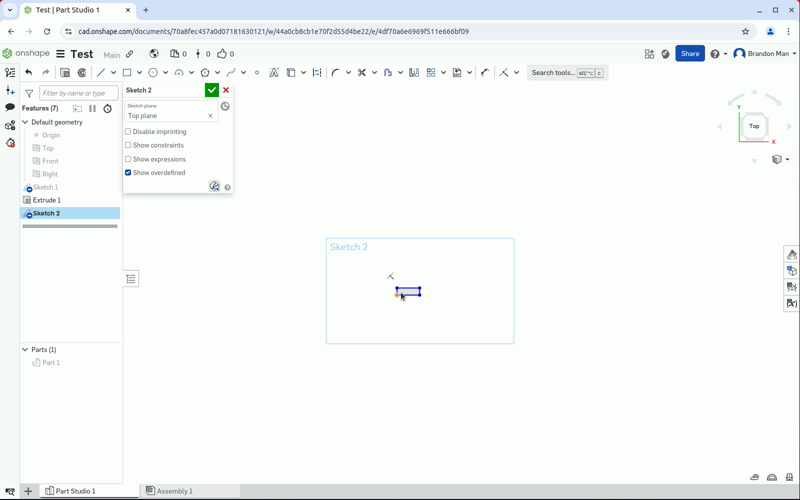
scroll(6)
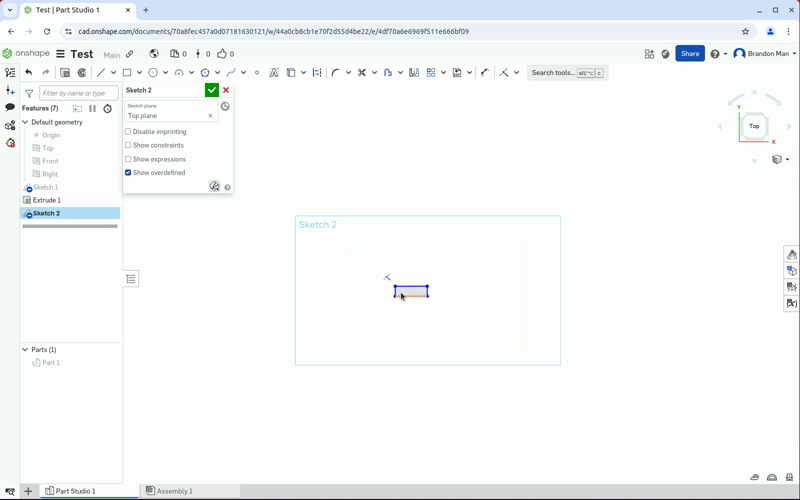
scroll(6)
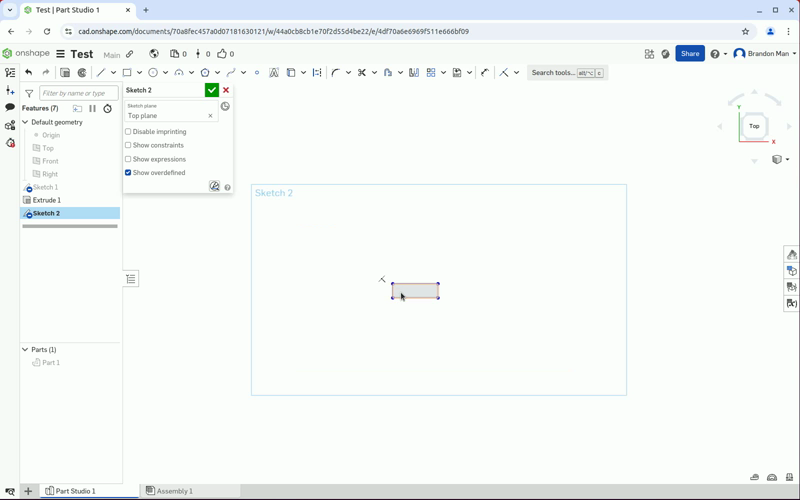
scroll(6)
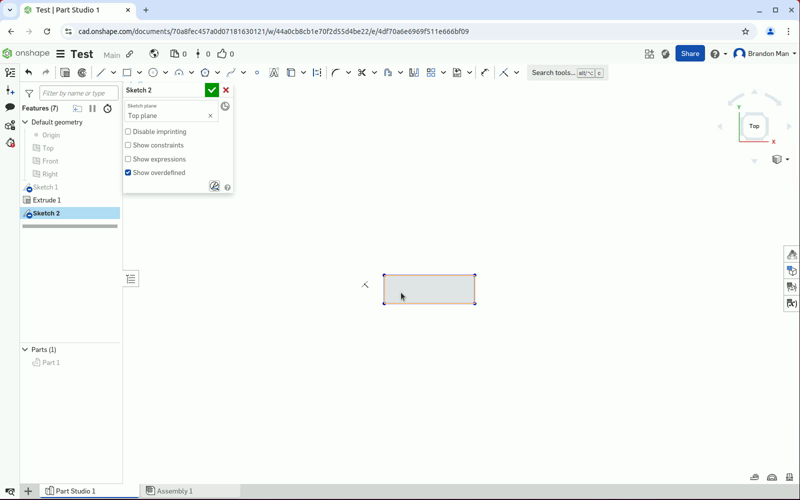
click(401, 292)
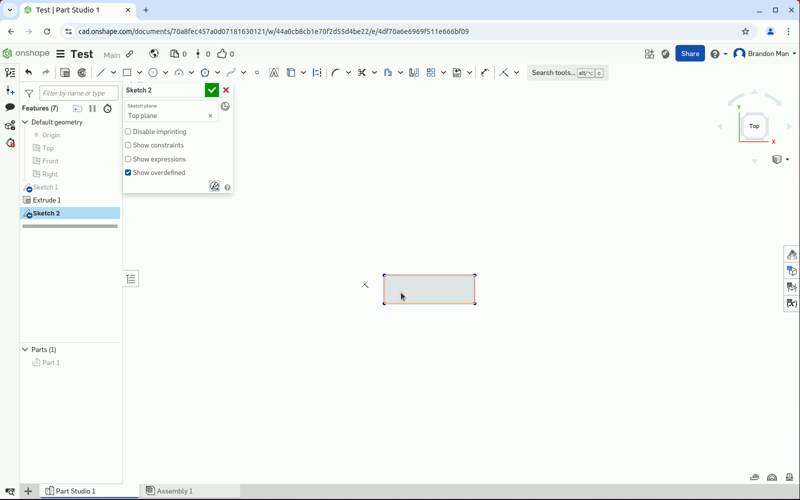
scroll(-6)
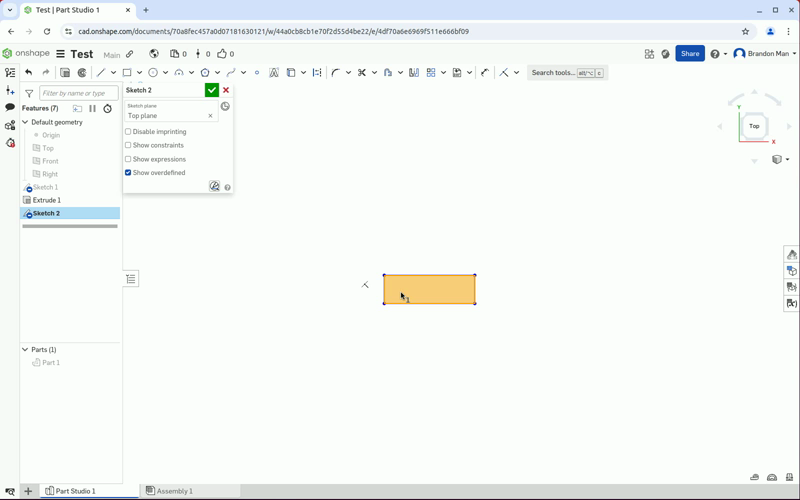
scroll(-6)
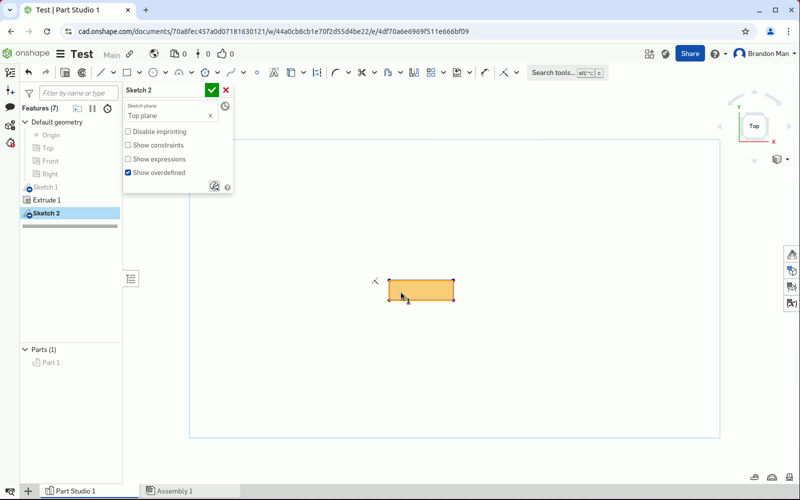
scroll(-6)
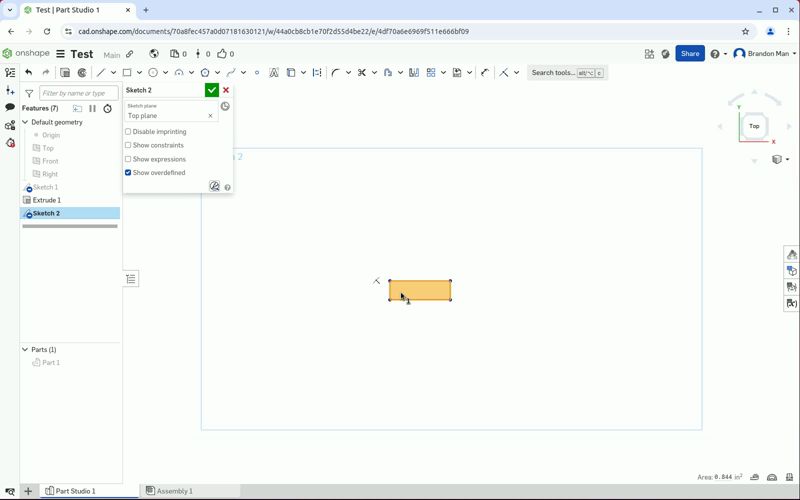
scroll(-6)
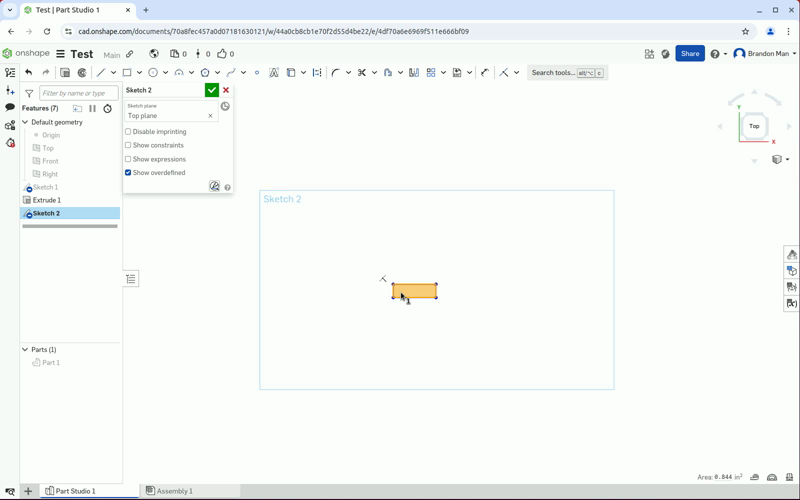
scroll(-6)
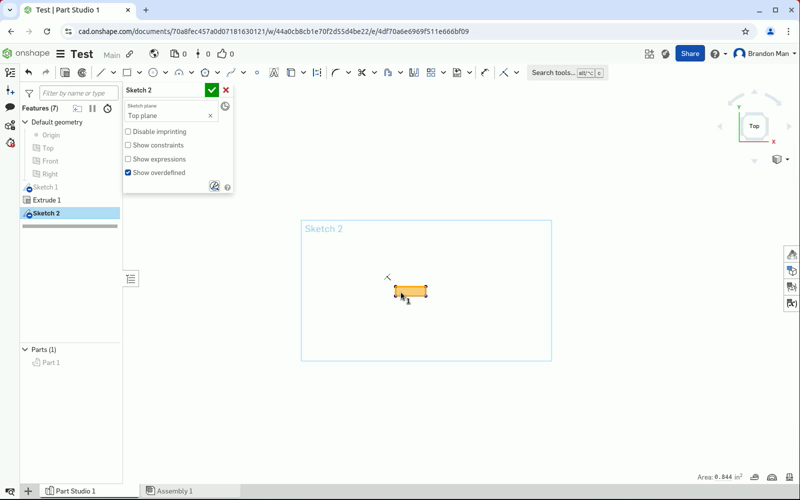
scroll(-6)
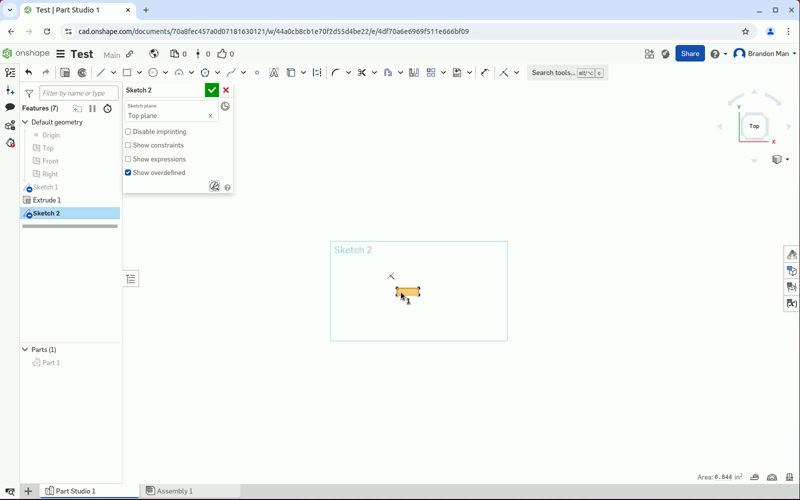
scroll(-6)
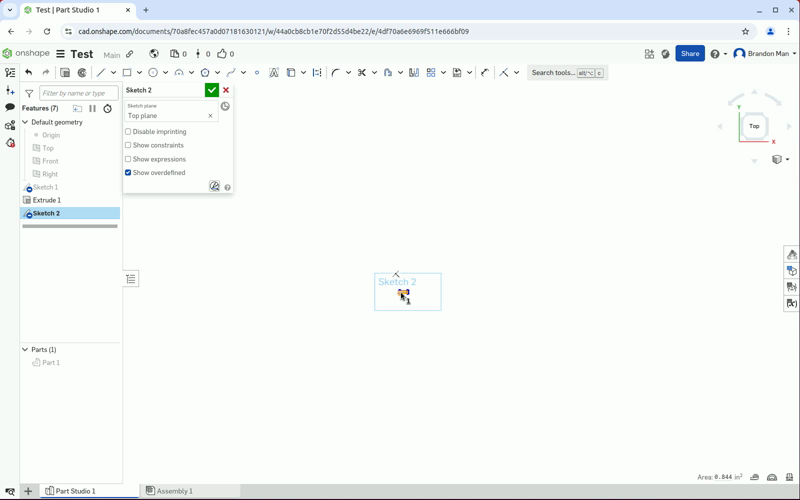
mouse_move(73, 352)
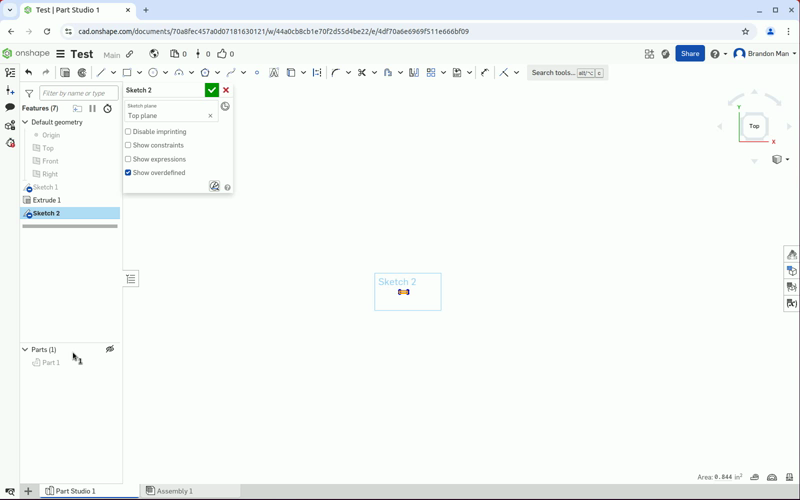
key(shift+y)
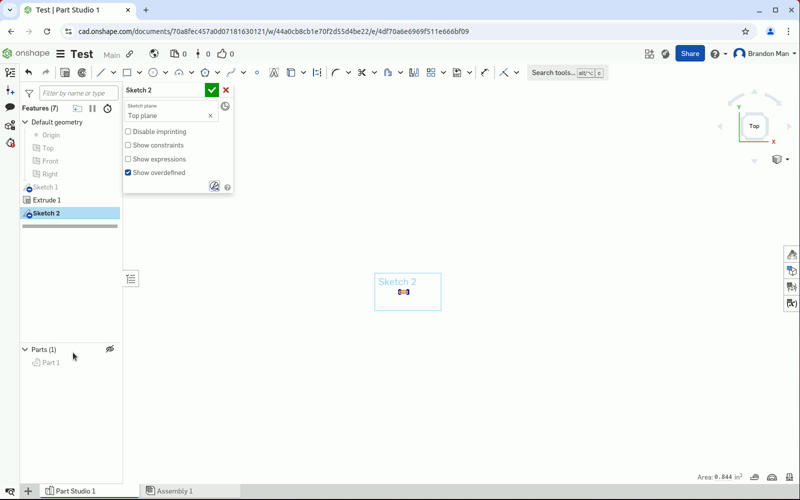
key(shift+e)
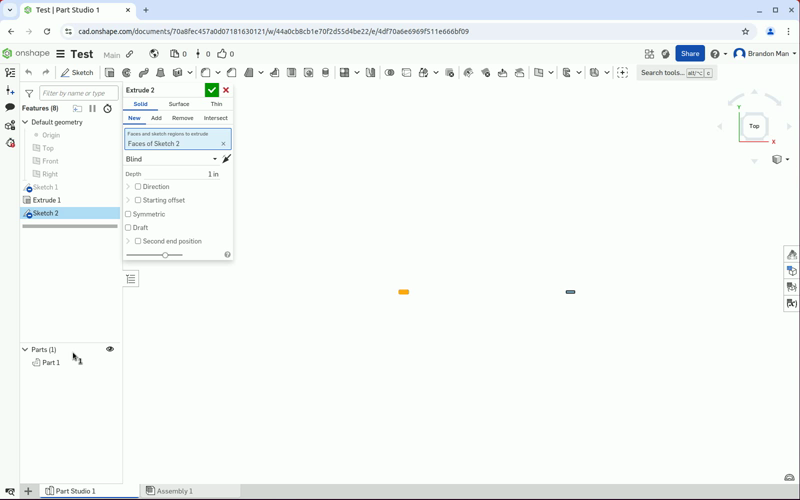
mouse_move(143, 106)
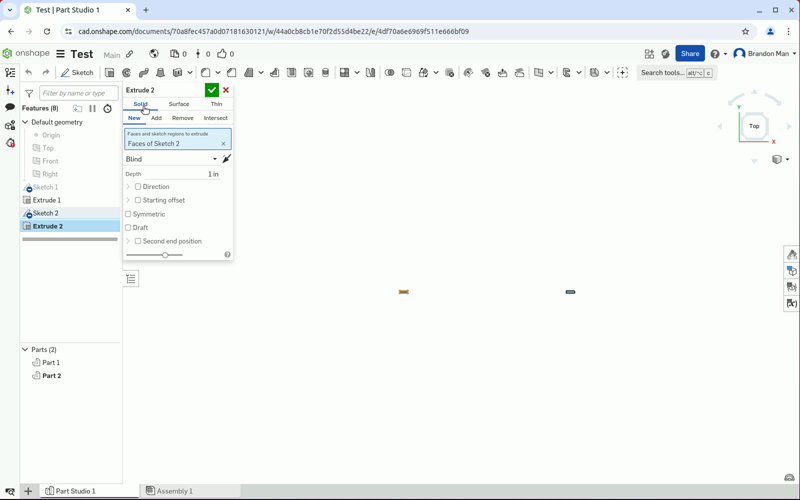
click(143, 106)
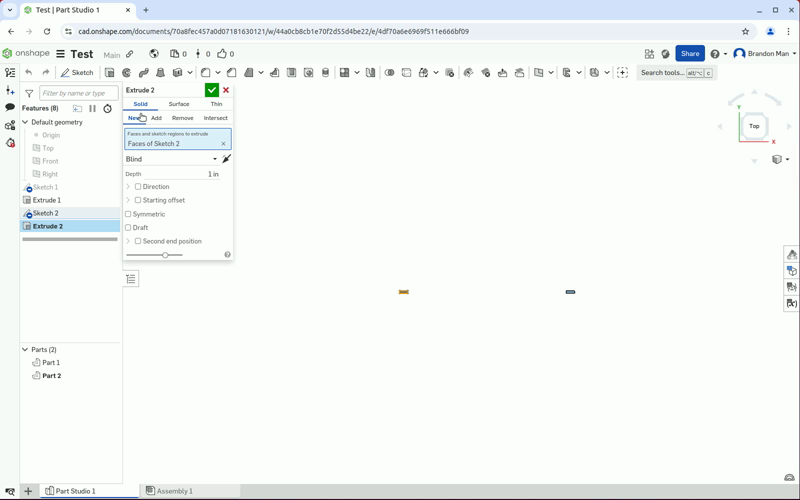
mouse_move(137, 120)
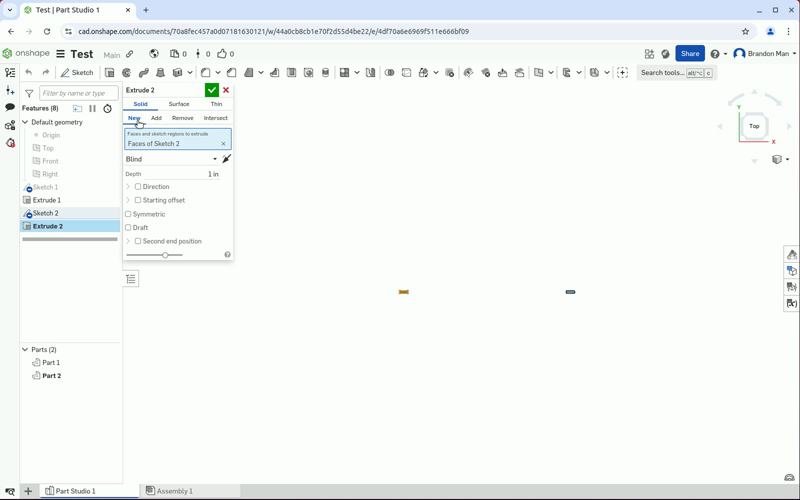
click(137, 120)
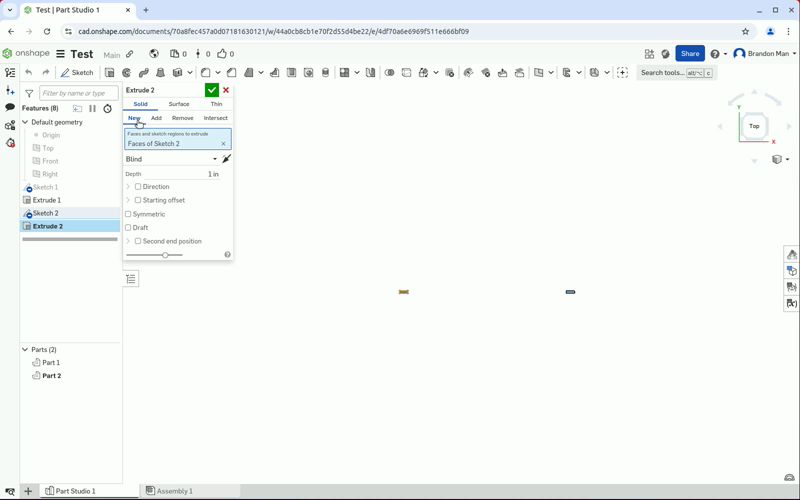
key(tab, 4)
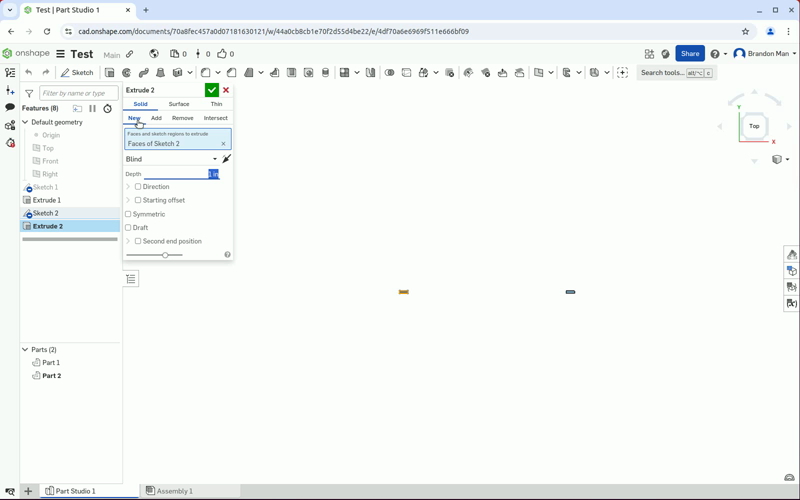
text(-16.609)
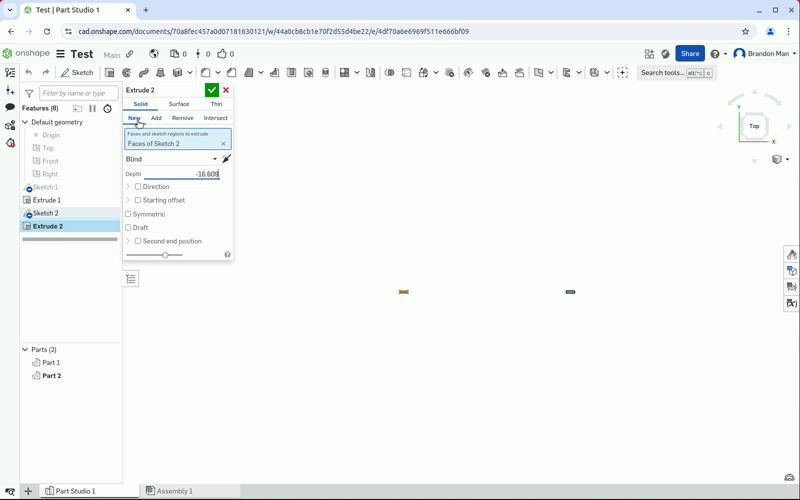
key(enter)
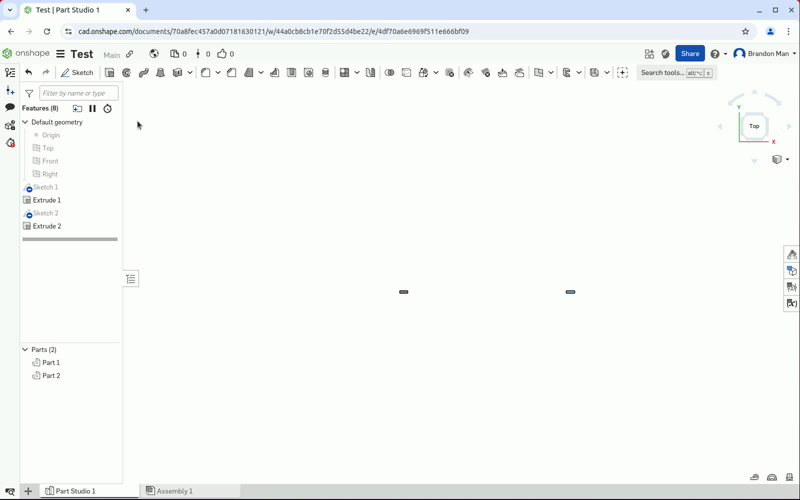
key(shift+h)
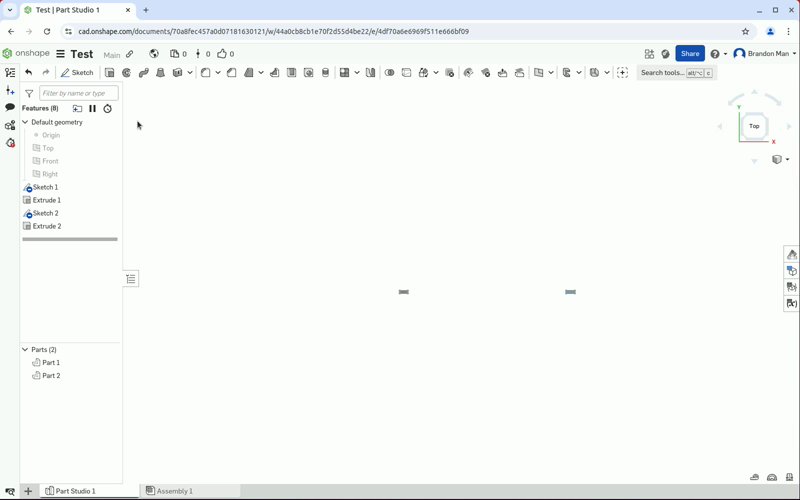
key(shift+h)
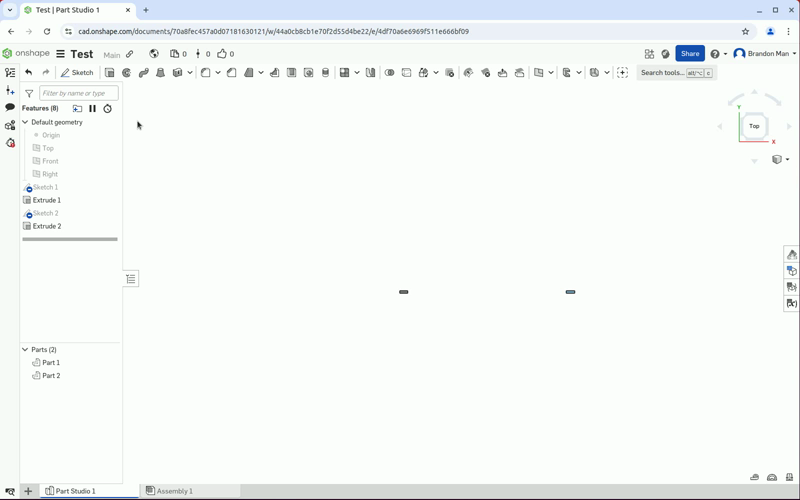
mouse_move(73, 189)
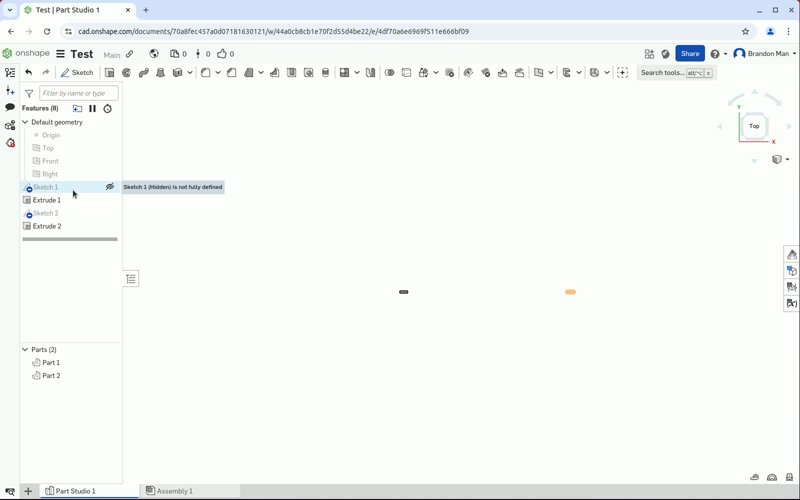
click(73, 189)
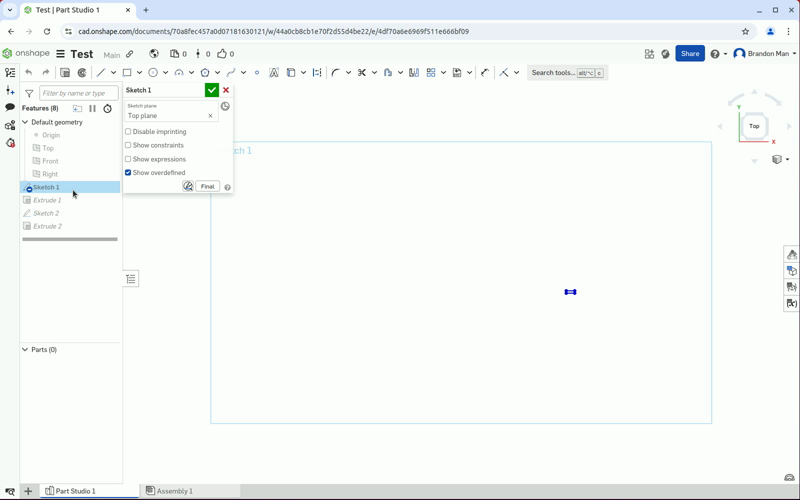
mouse_move(229, 92)
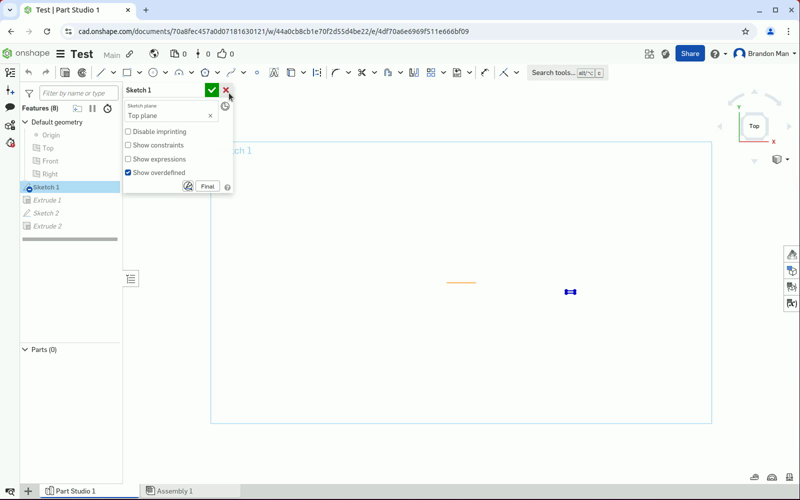
click(229, 92)
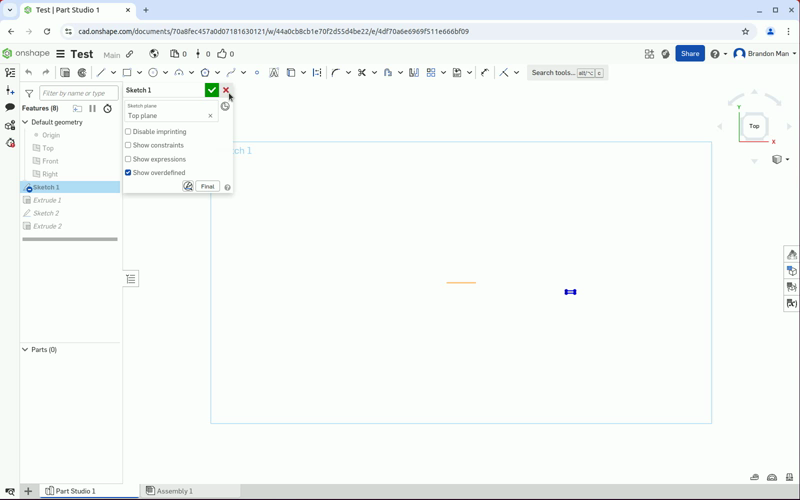
key(shift+s)
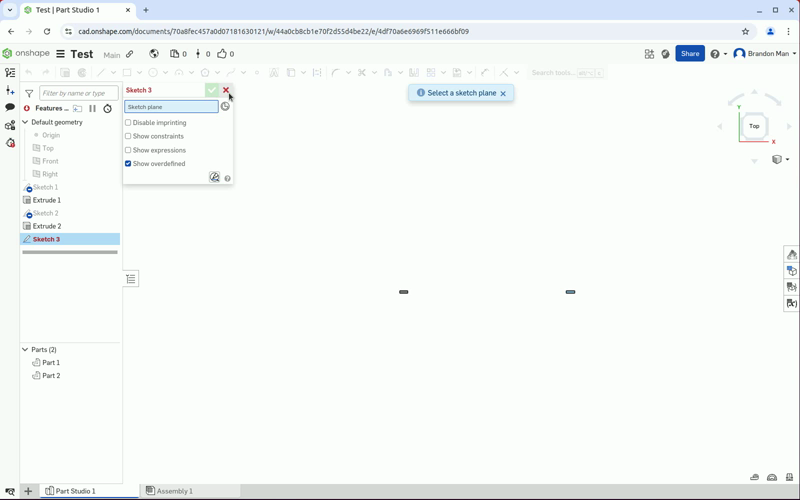
mouse_move(73, 150)
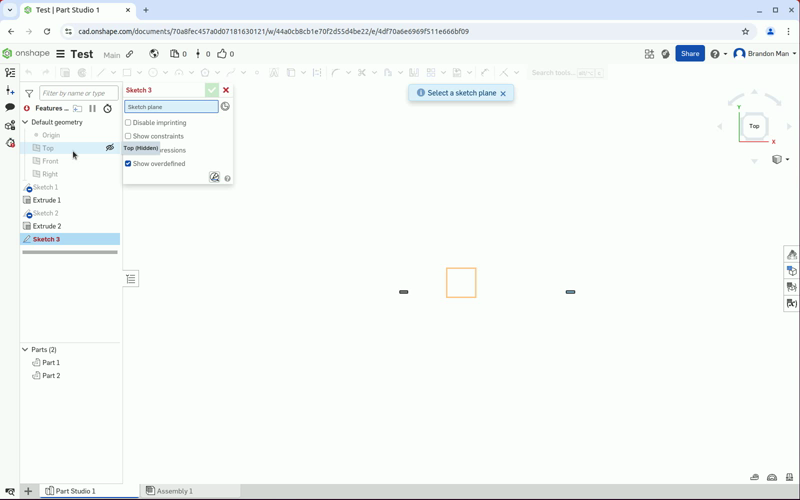
click(73, 150)
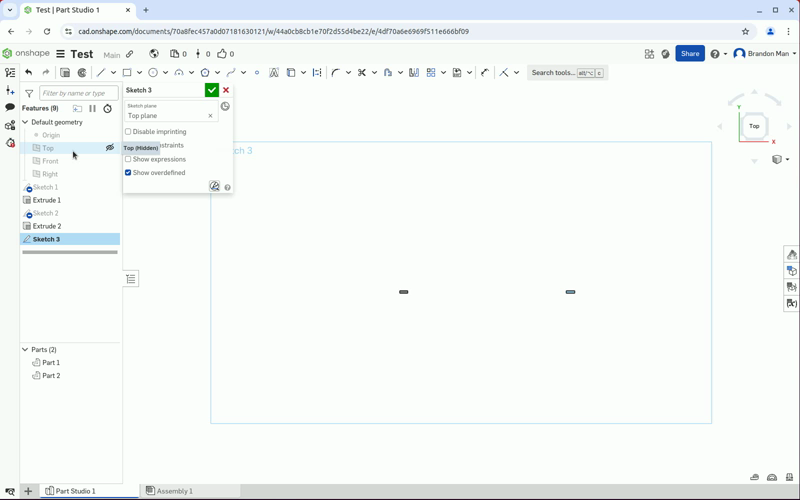
mouse_move(73, 352)
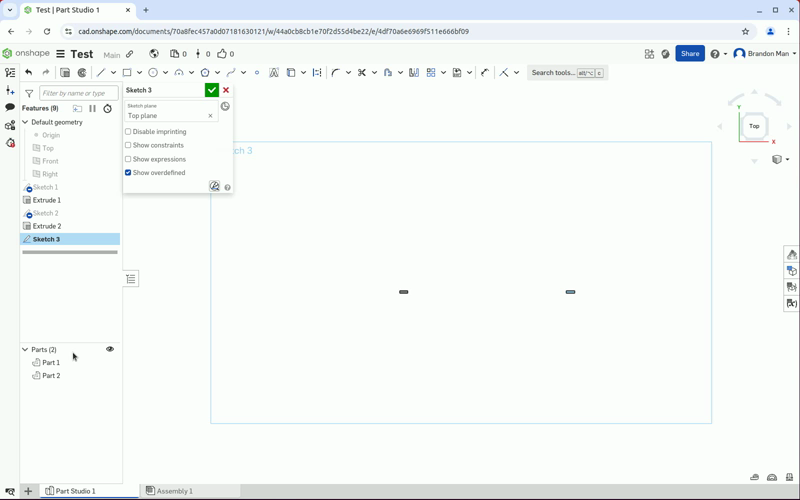
key(y)
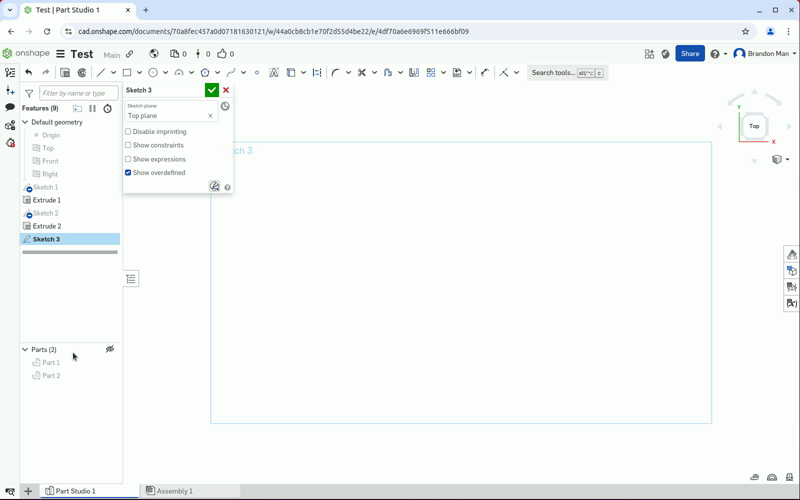
key(l)
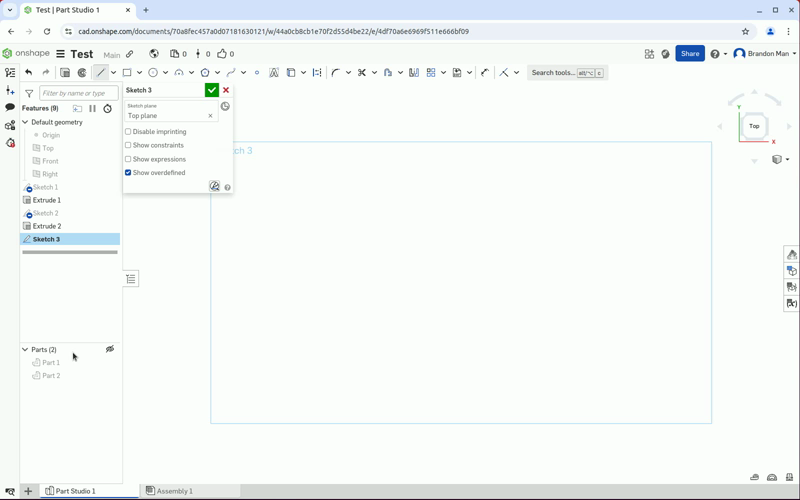
key_down(shift)
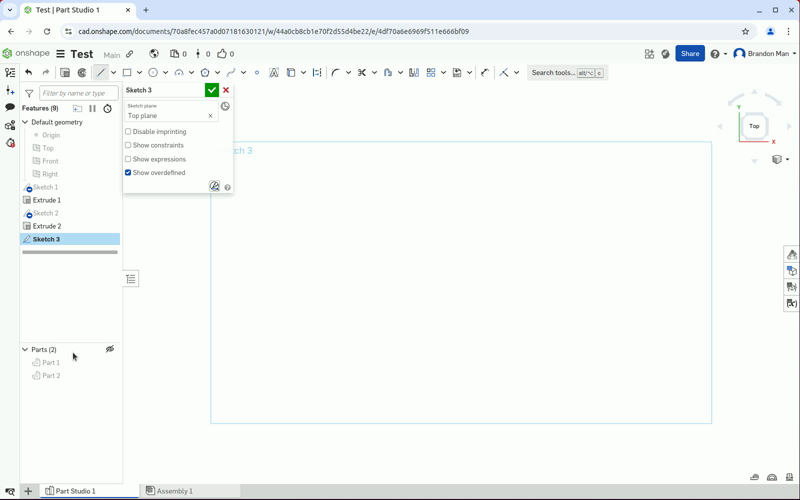
mouse_move(456, 285)
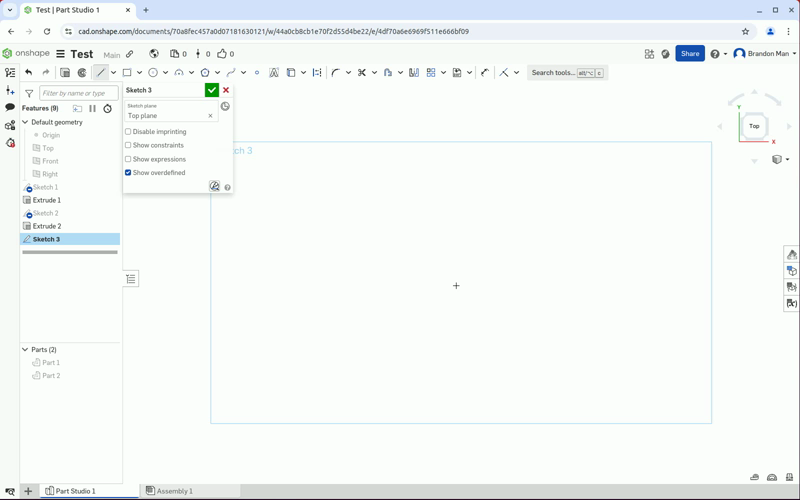
click(456, 285)
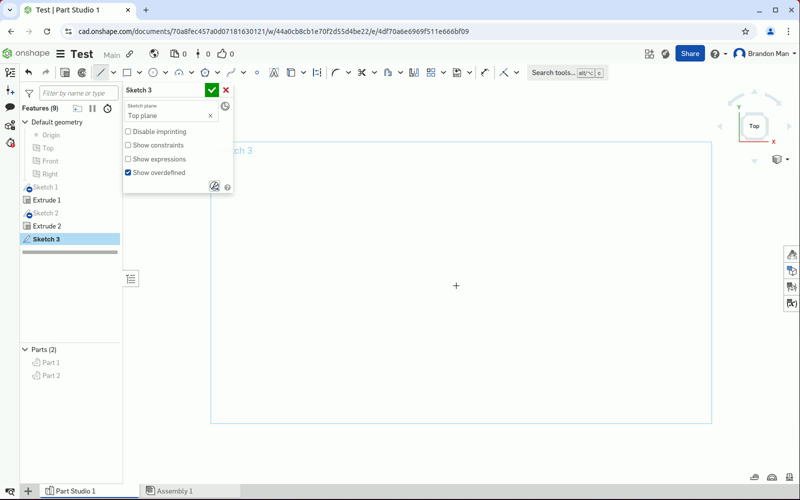
key_up(shift)
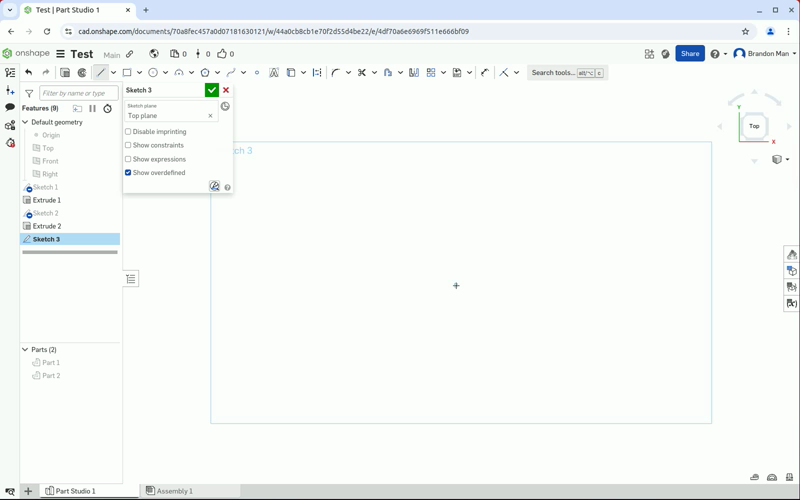
key_down(shift)
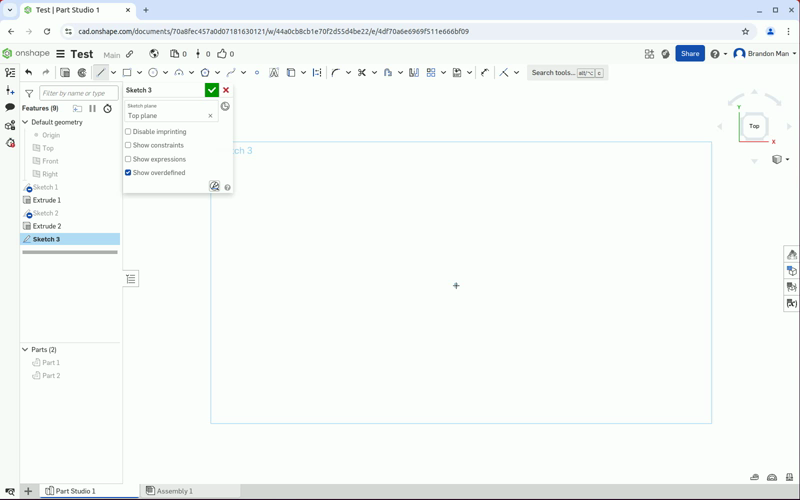
mouse_move(486, 285)
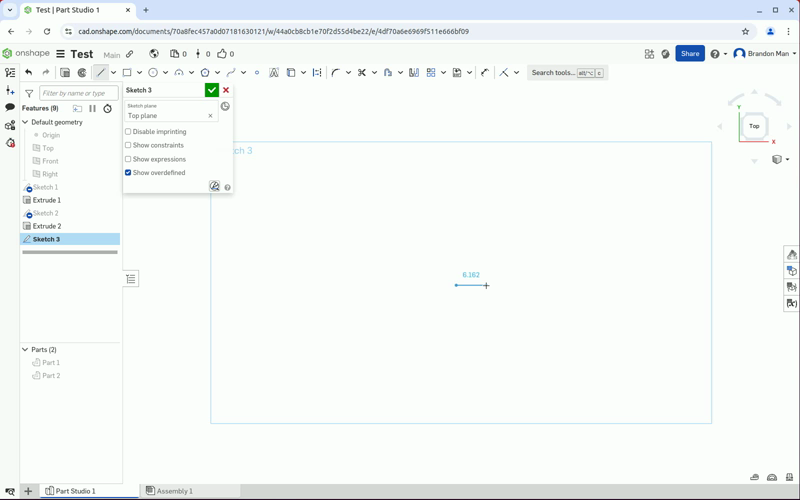
mouse_move(461, 285)
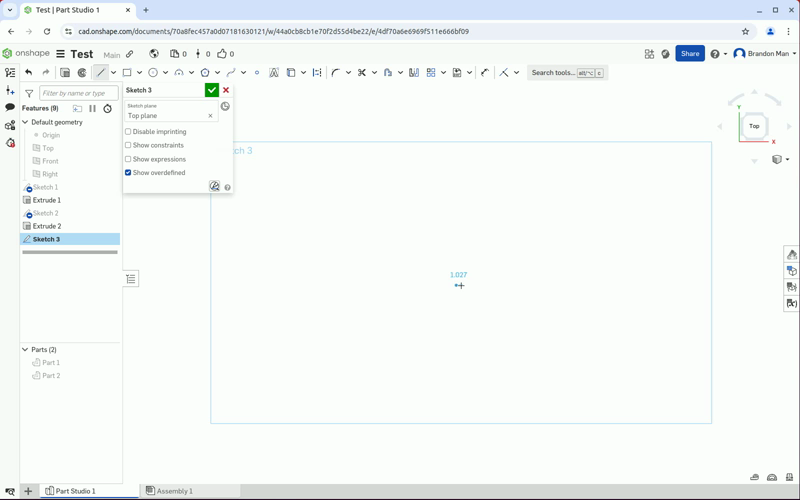
scroll(6)
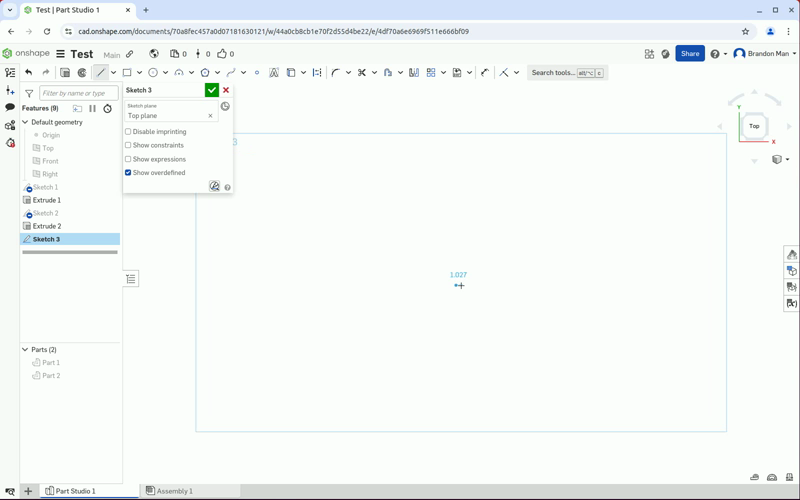
scroll(6)
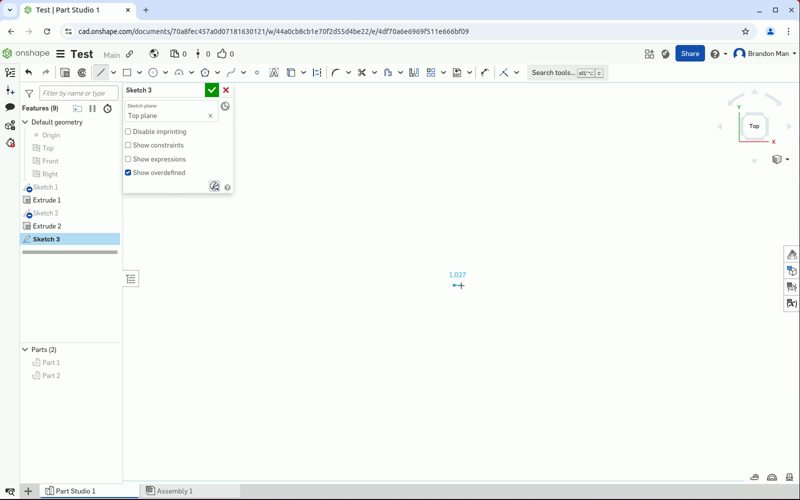
scroll(6)
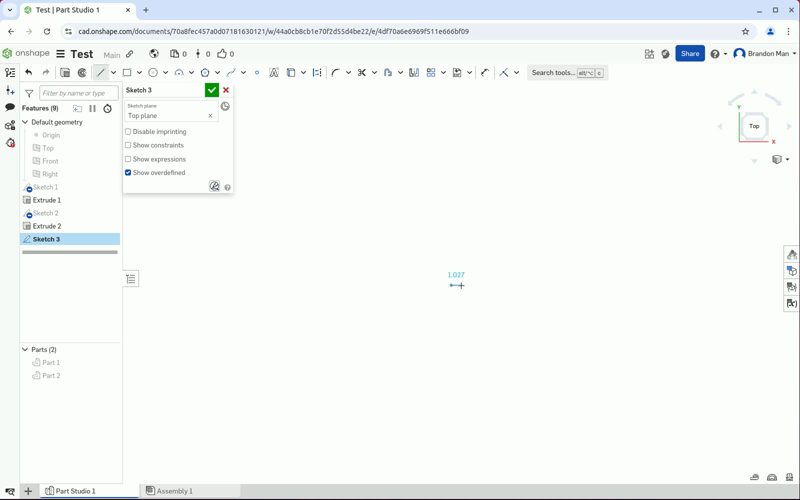
scroll(6)
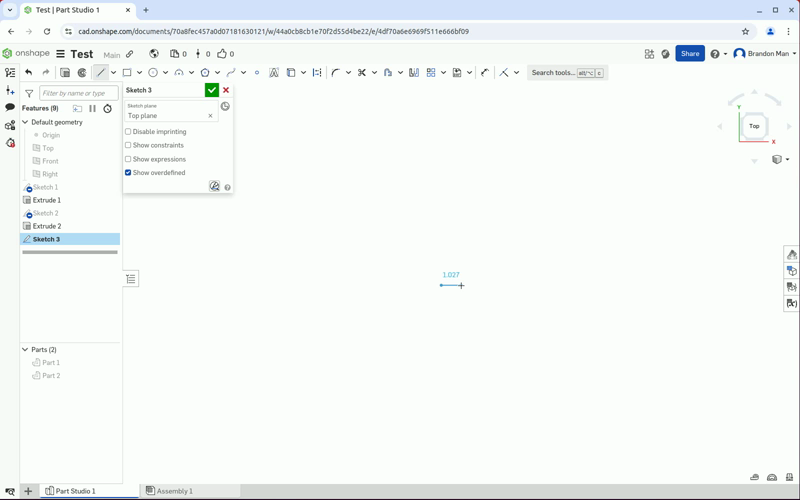
scroll(6)
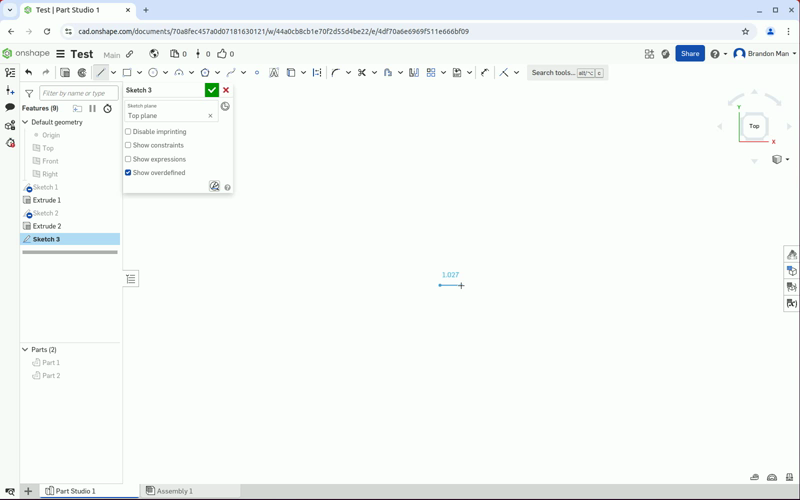
scroll(6)
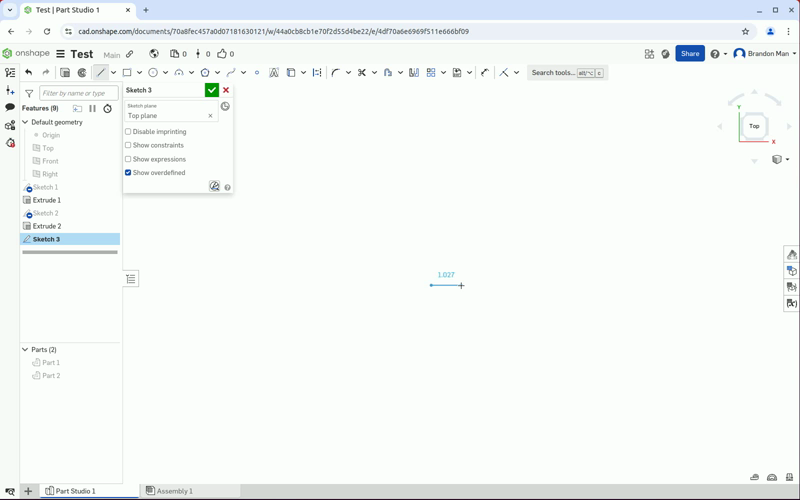
scroll(6)
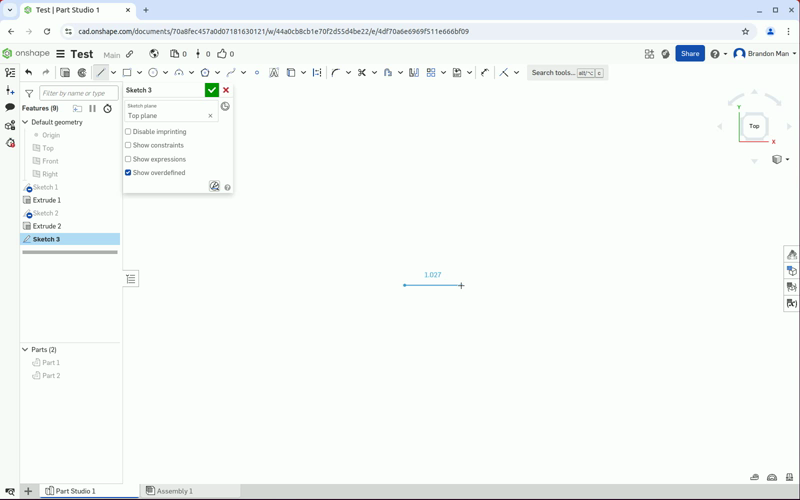
click(461, 285)
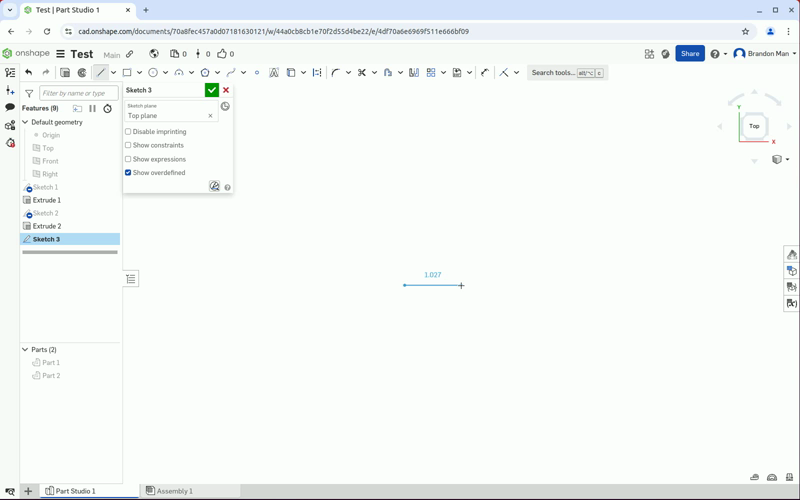
scroll(-6)
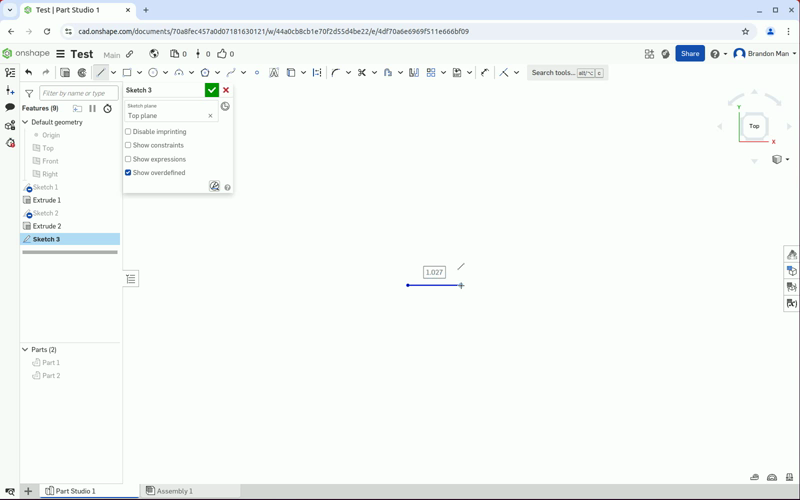
scroll(-6)
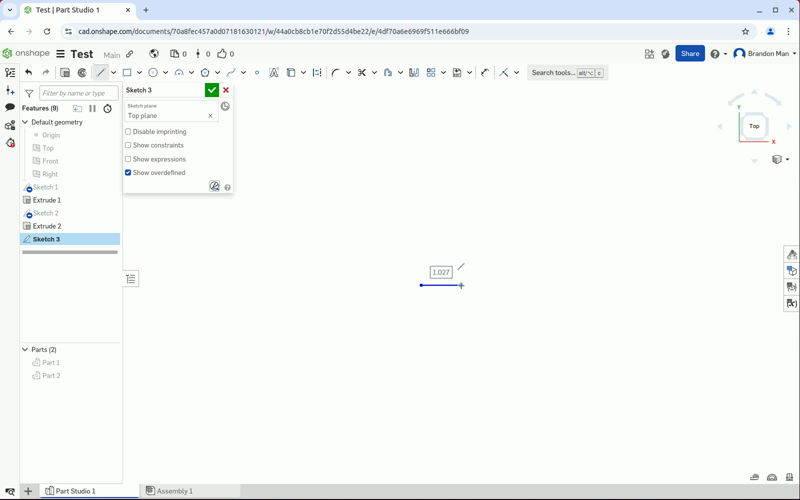
scroll(-6)
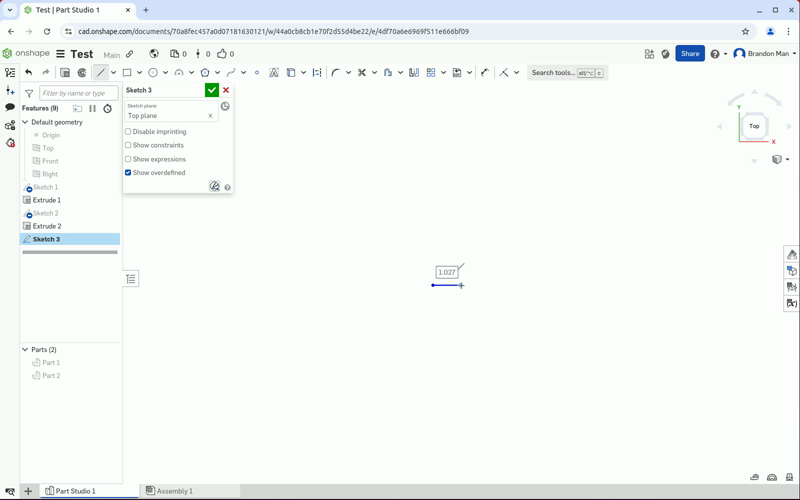
scroll(-6)
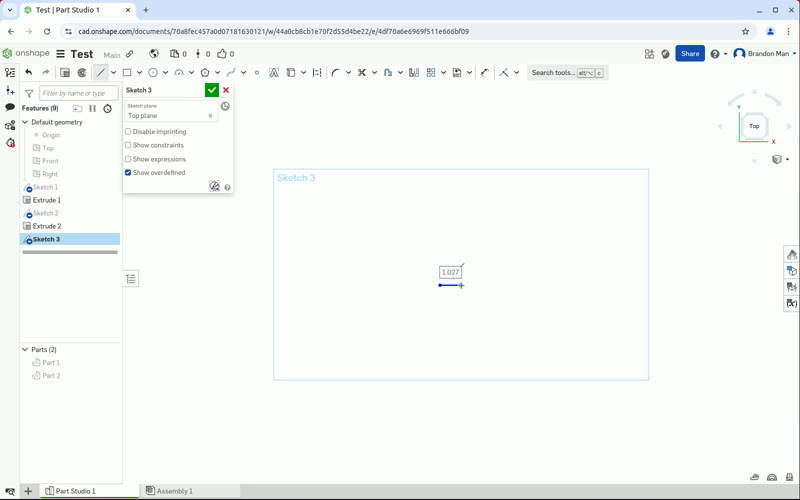
scroll(-6)
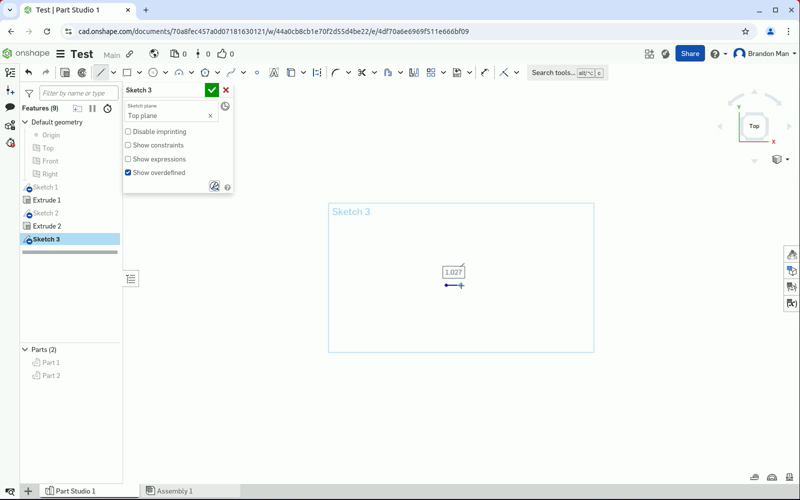
scroll(-6)
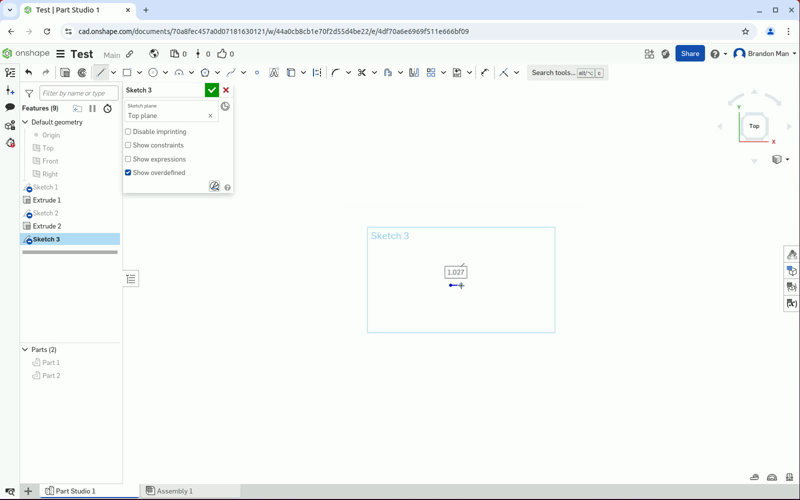
scroll(-6)
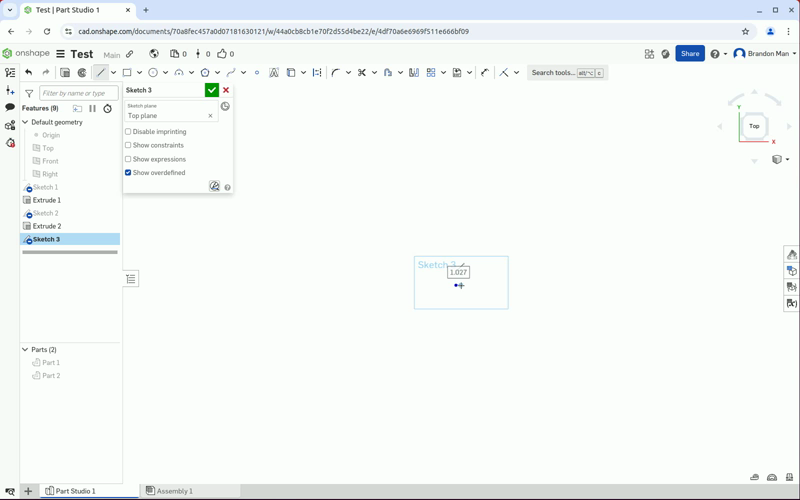
key_up(shift)
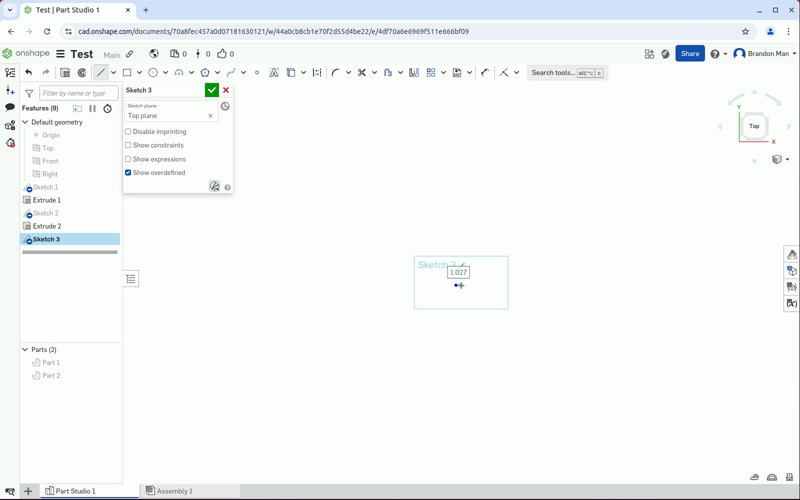
key_down(shift)
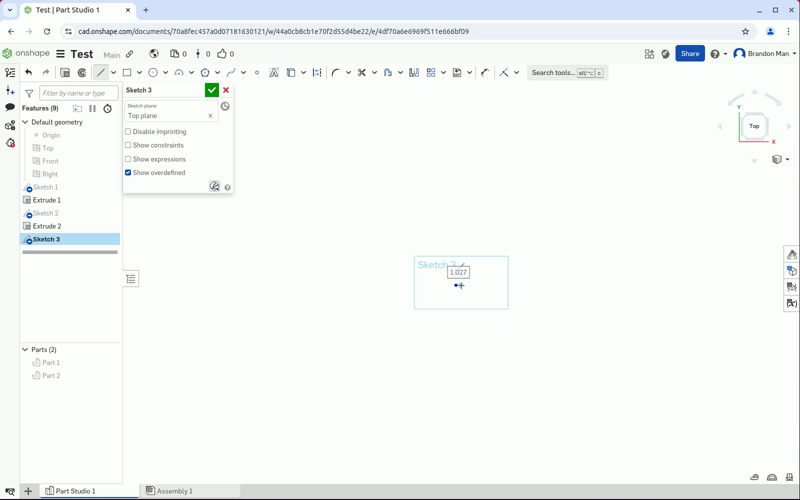
mouse_move(491, 285)
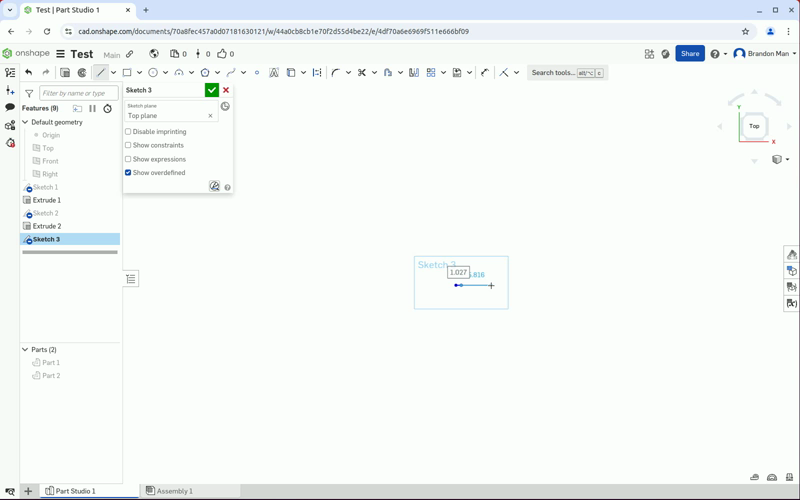
mouse_move(466, 285)
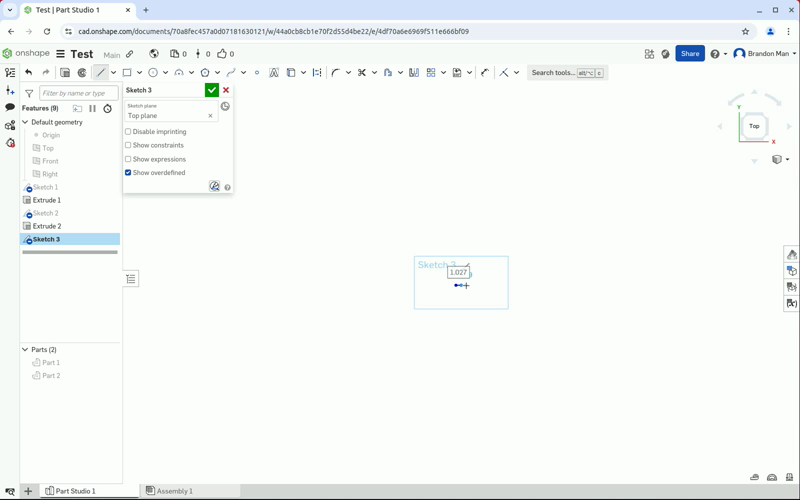
scroll(6)
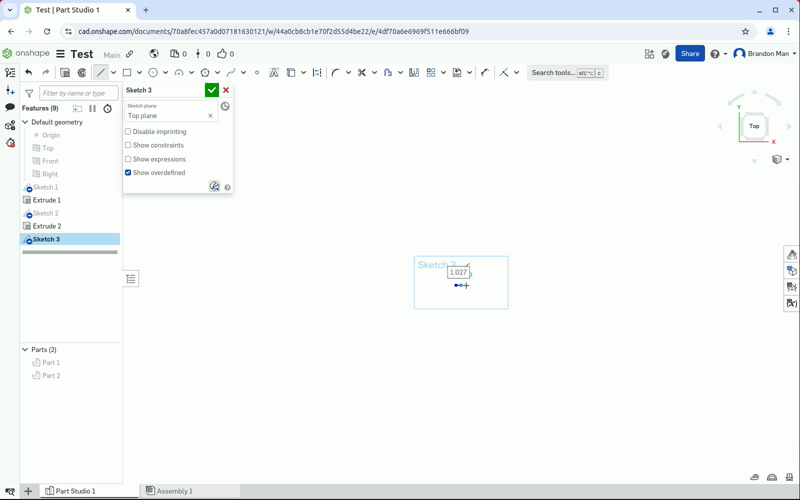
scroll(6)
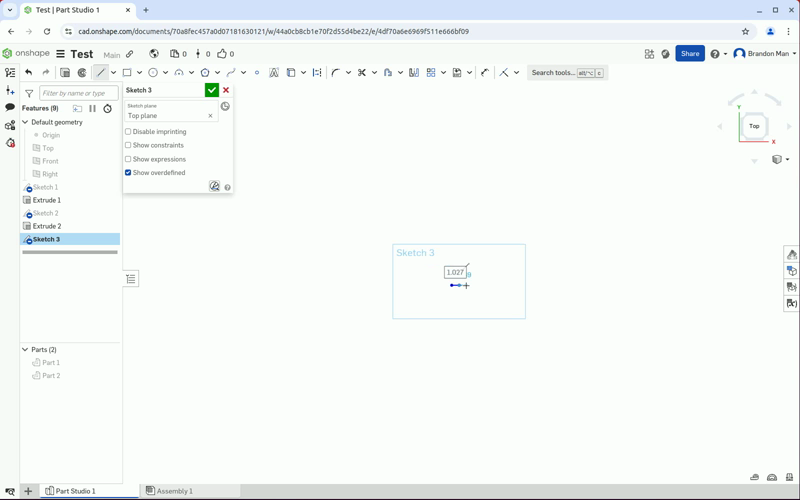
scroll(6)
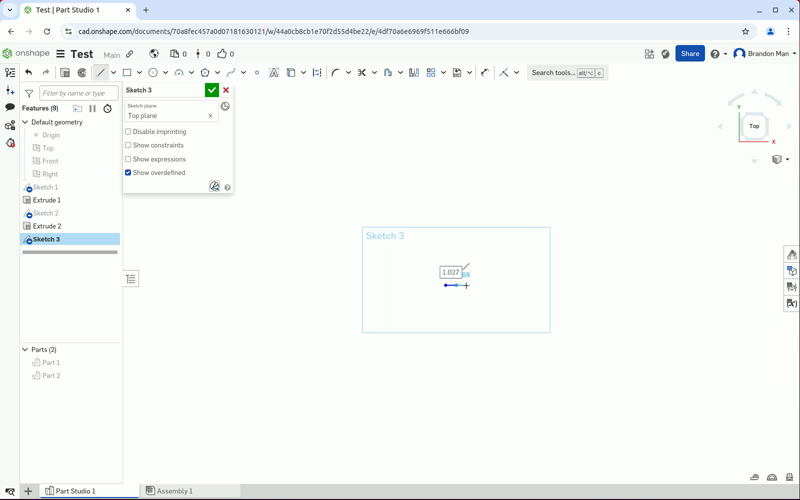
scroll(6)
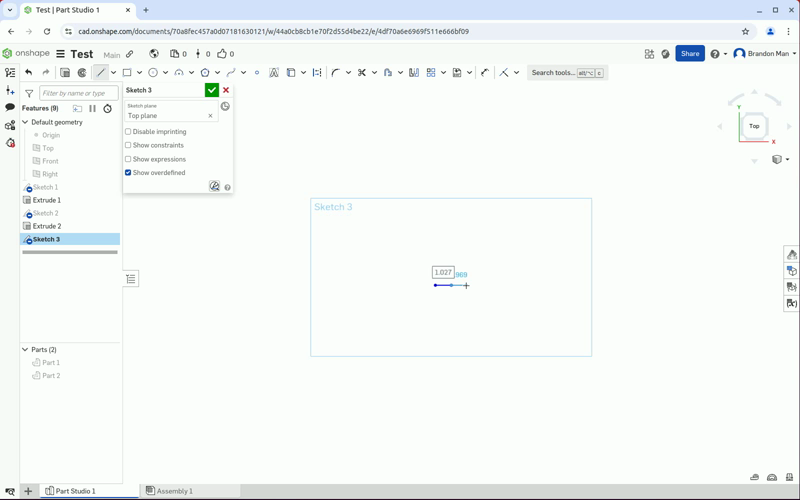
scroll(6)
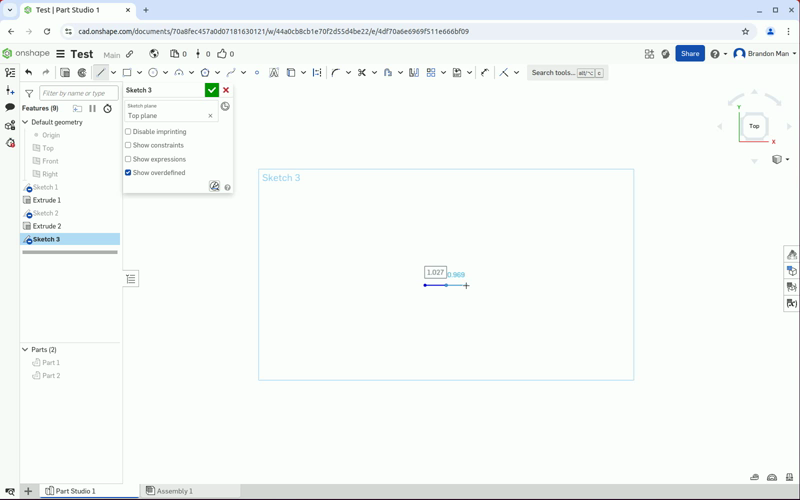
scroll(6)
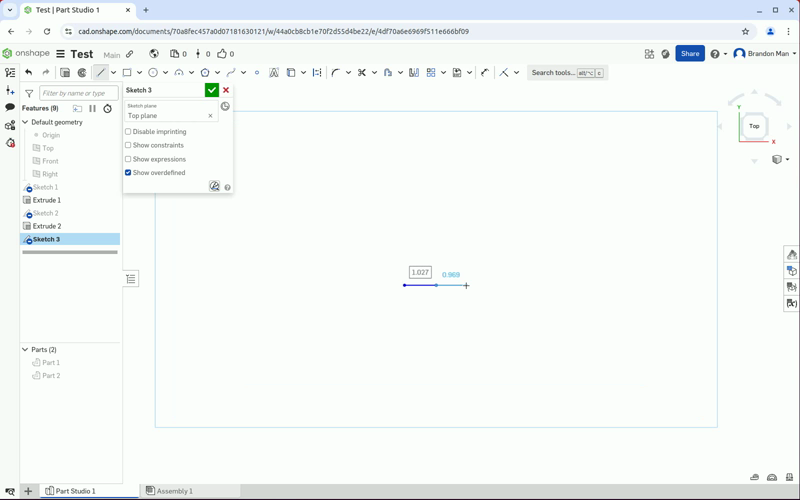
scroll(6)
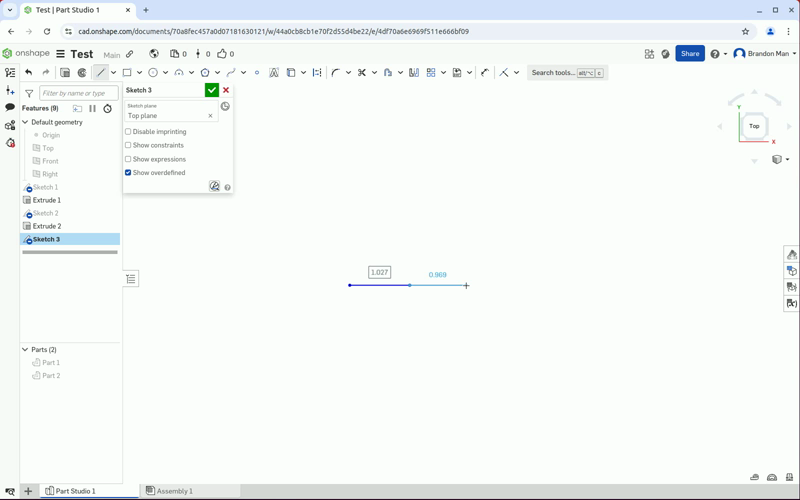
click(466, 285)
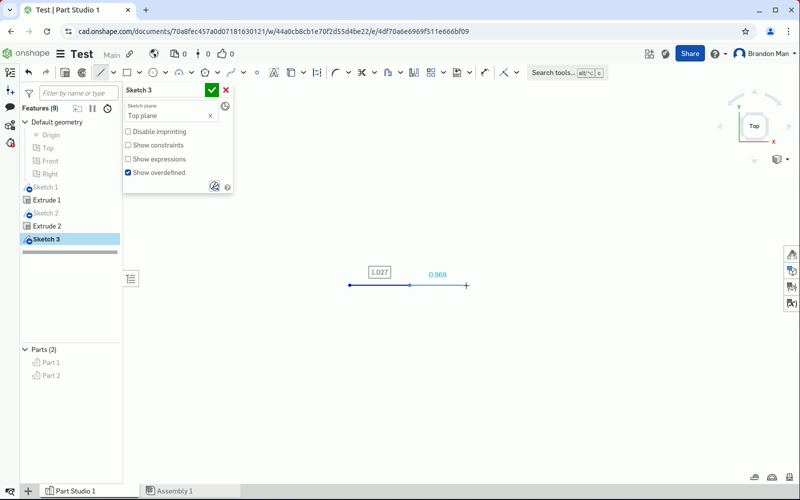
scroll(-6)
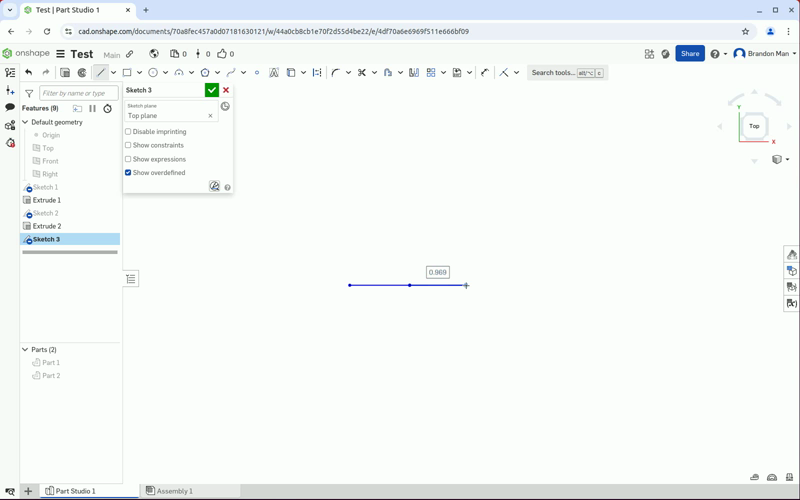
scroll(-6)
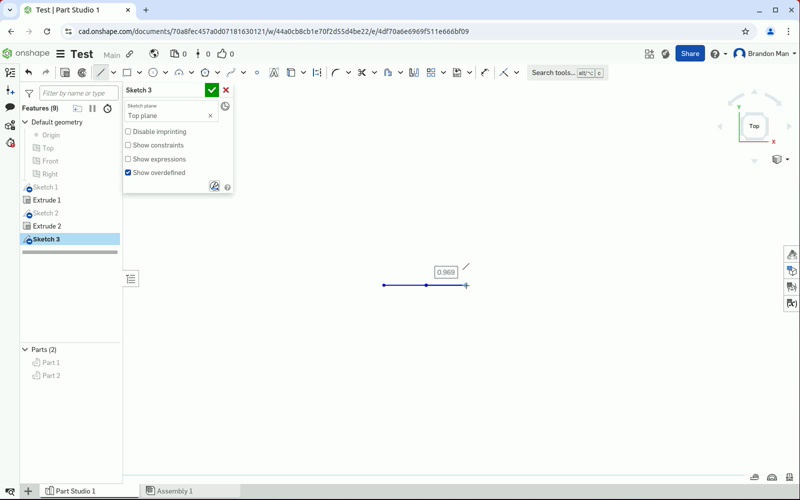
scroll(-6)
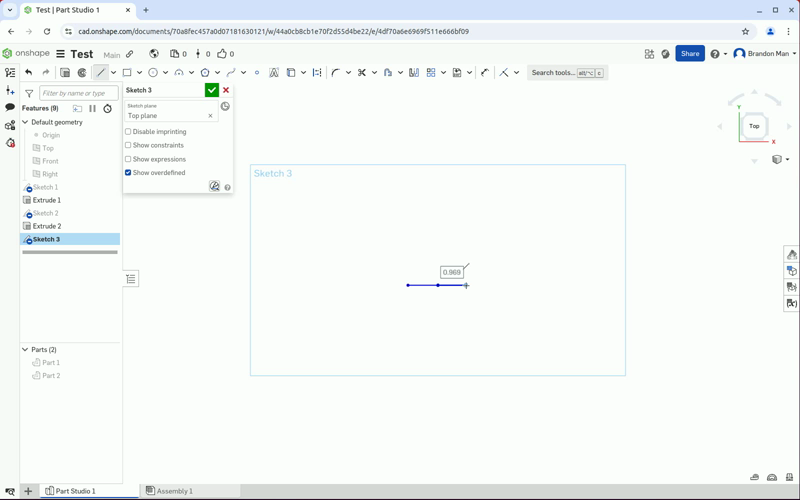
scroll(-6)
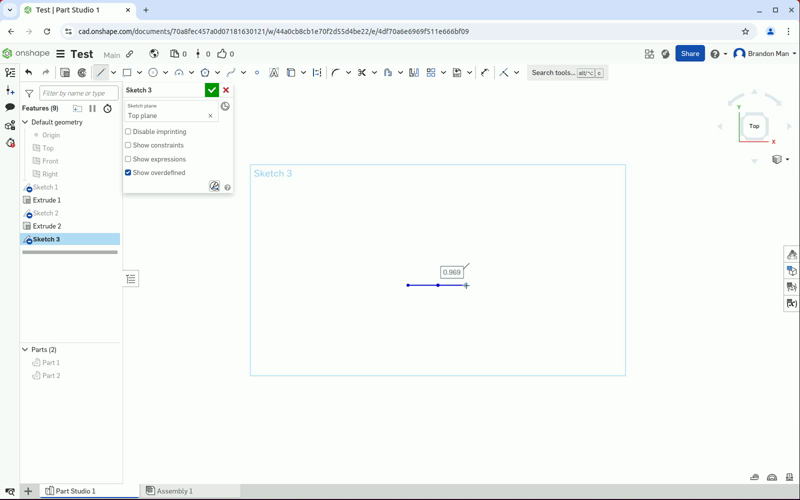
scroll(-6)
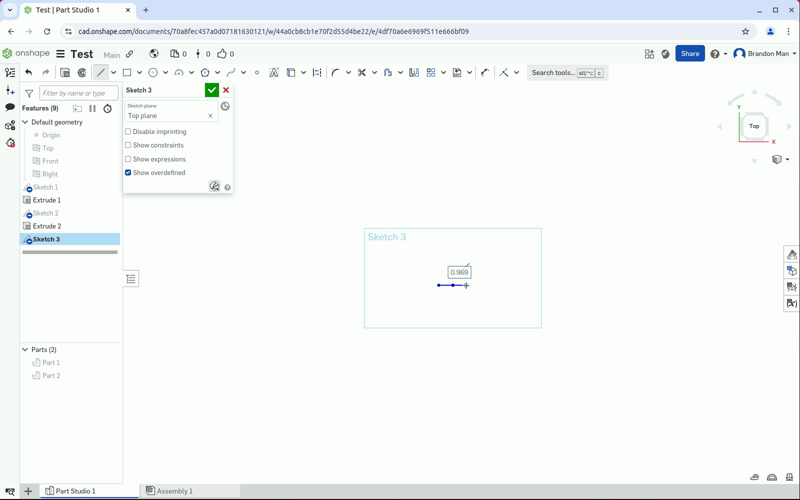
scroll(-6)
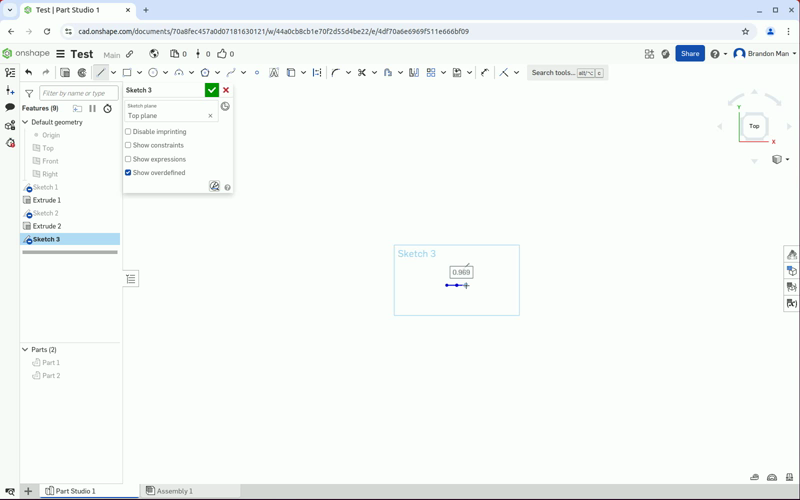
scroll(-6)
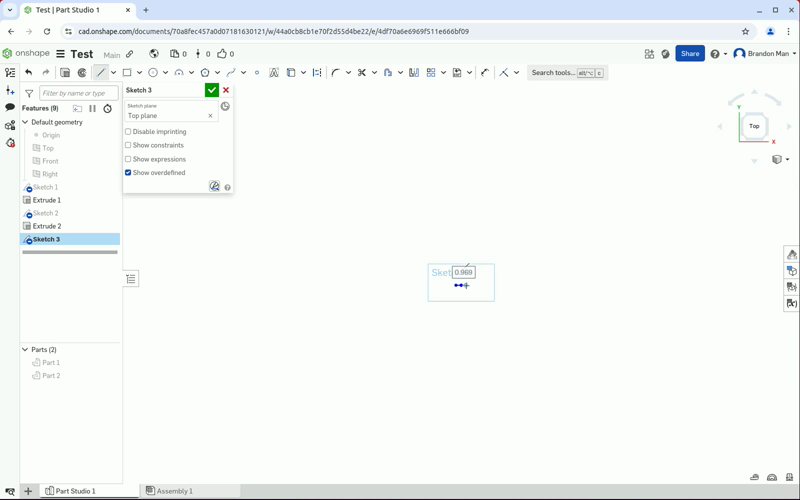
key_up(shift)
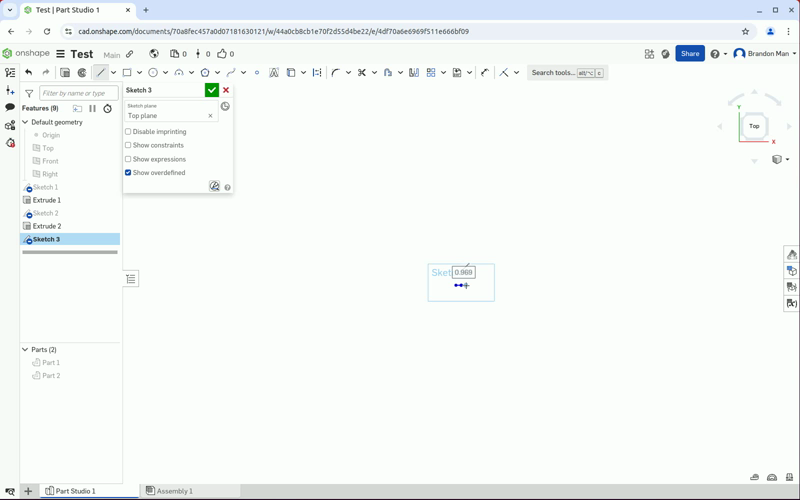
key_down(shift)
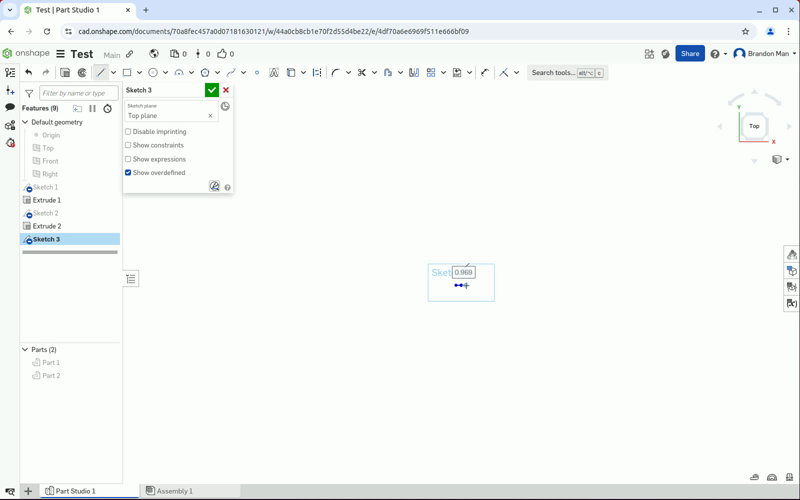
mouse_move(496, 285)
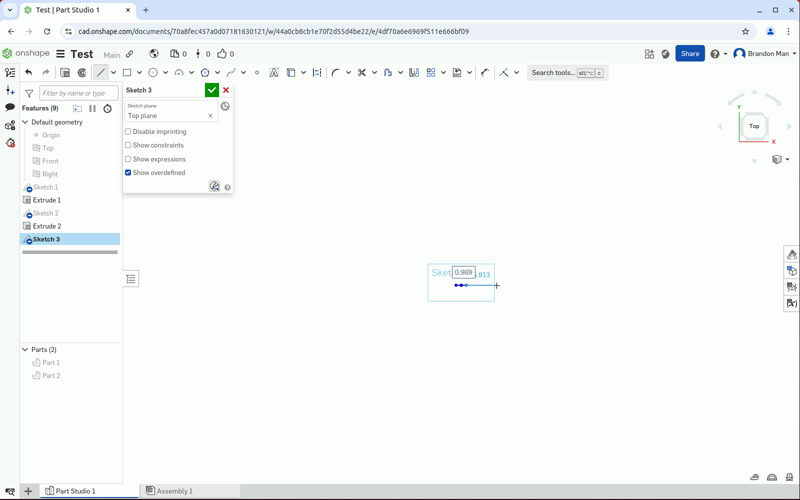
mouse_move(466, 282)
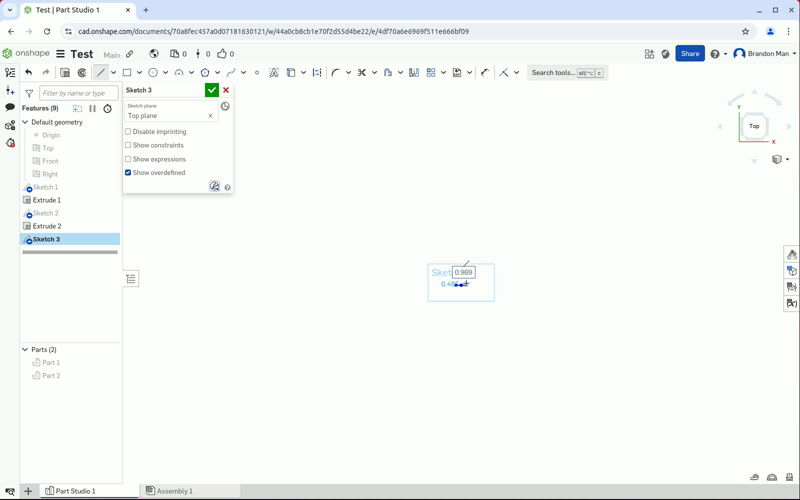
scroll(6)
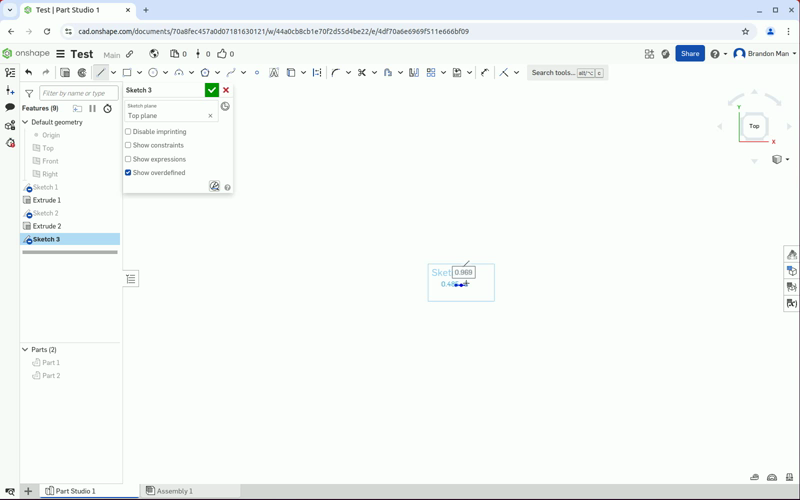
scroll(6)
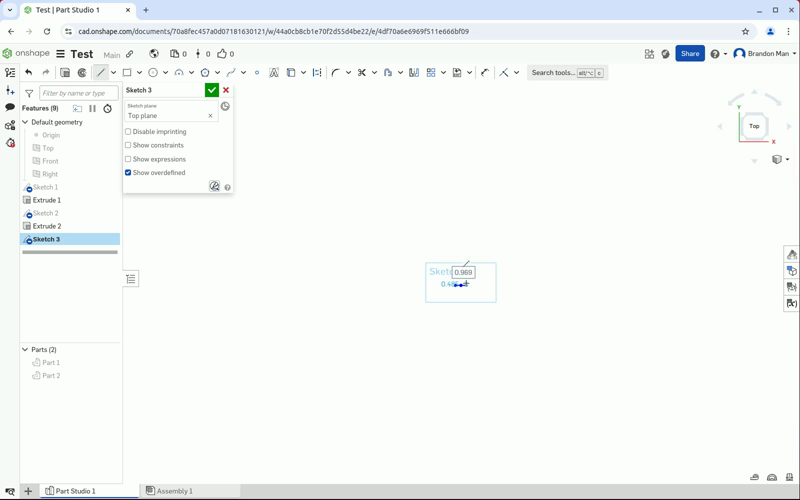
scroll(6)
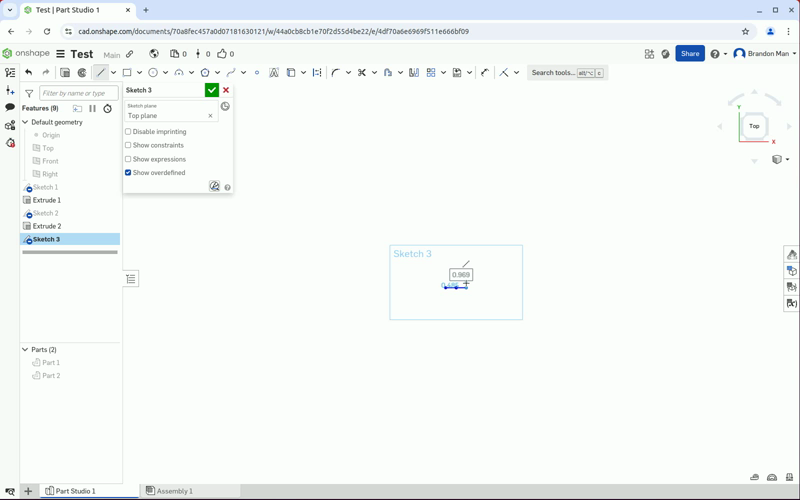
scroll(6)
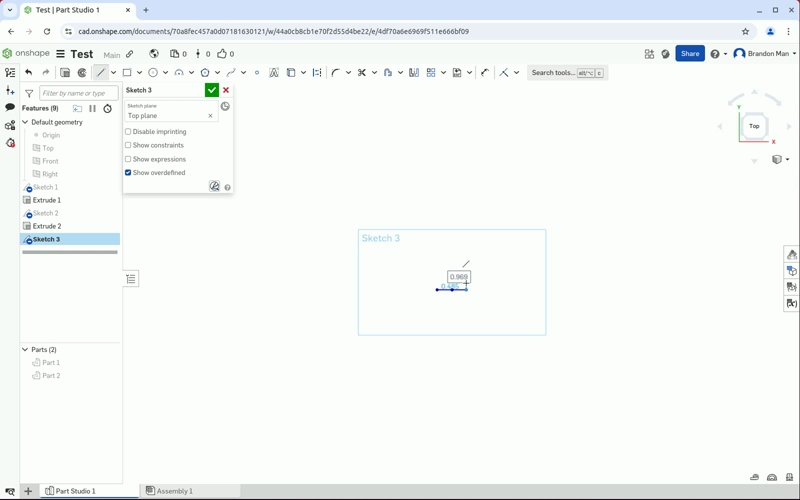
scroll(6)
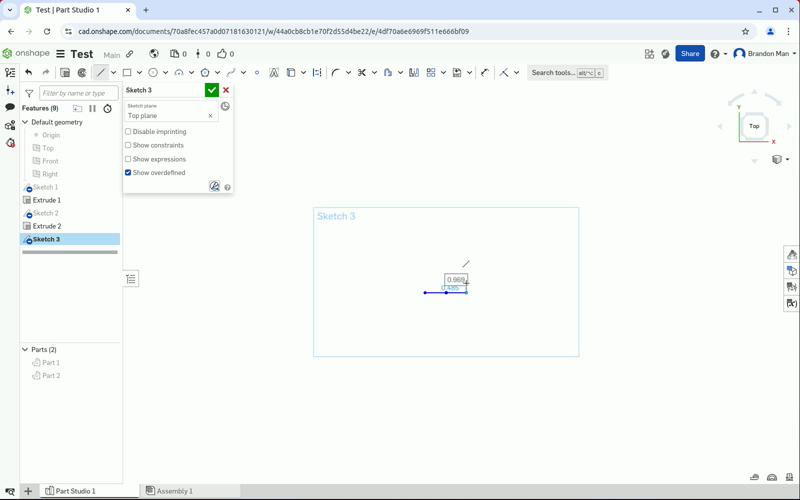
scroll(6)
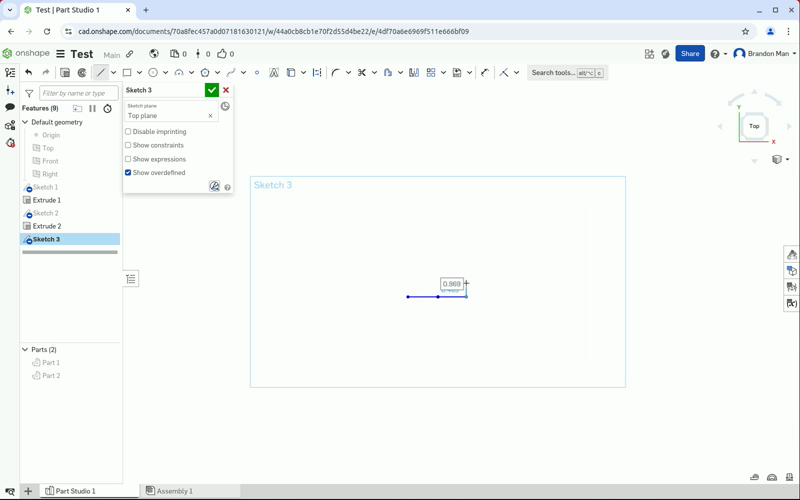
scroll(6)
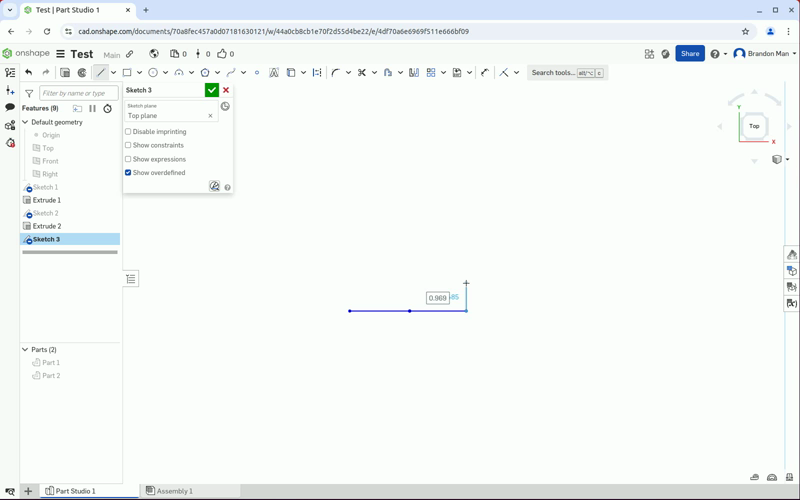
click(466, 282)
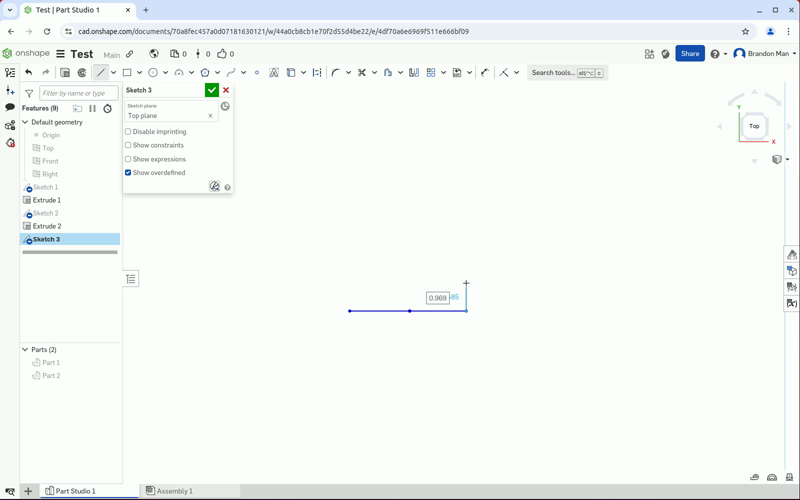
scroll(-6)
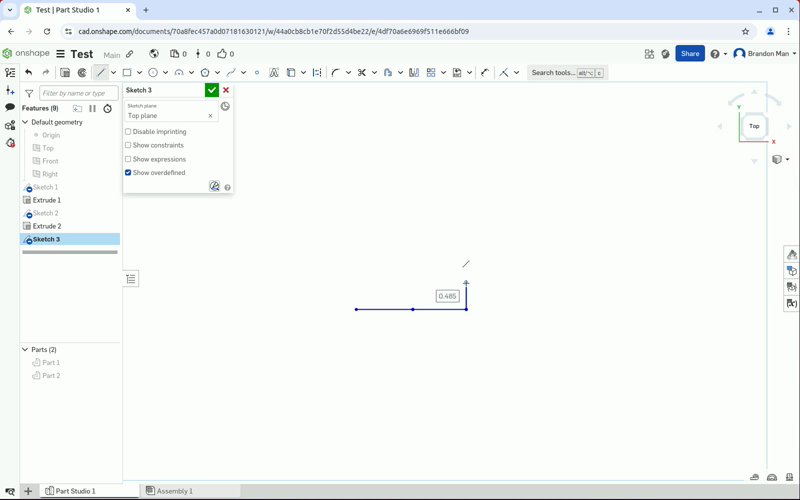
scroll(-6)
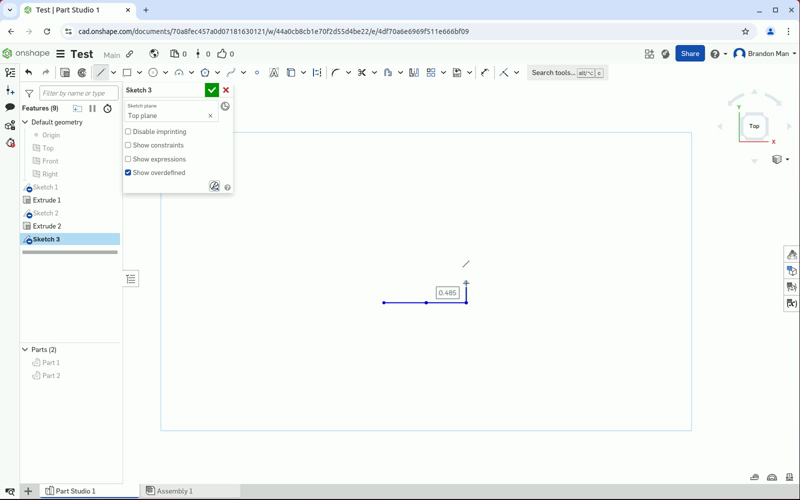
scroll(-6)
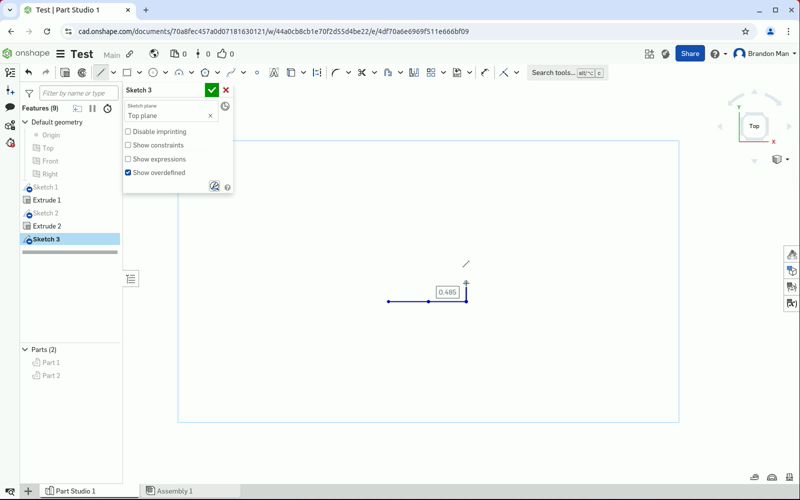
scroll(-6)
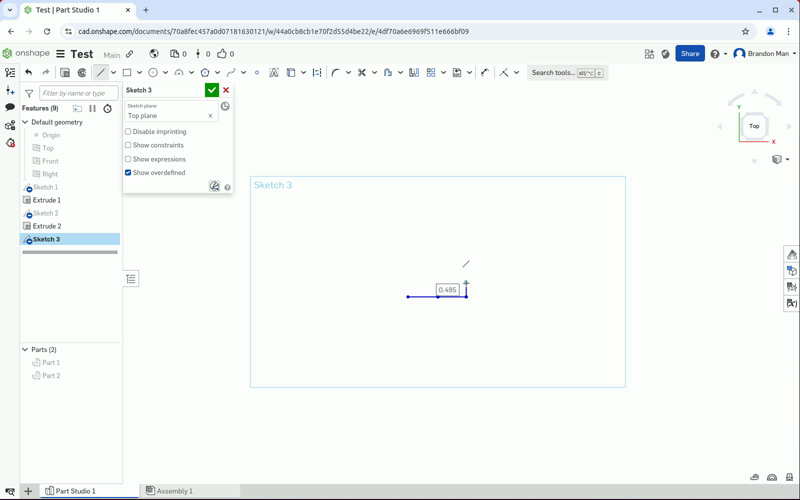
scroll(-6)
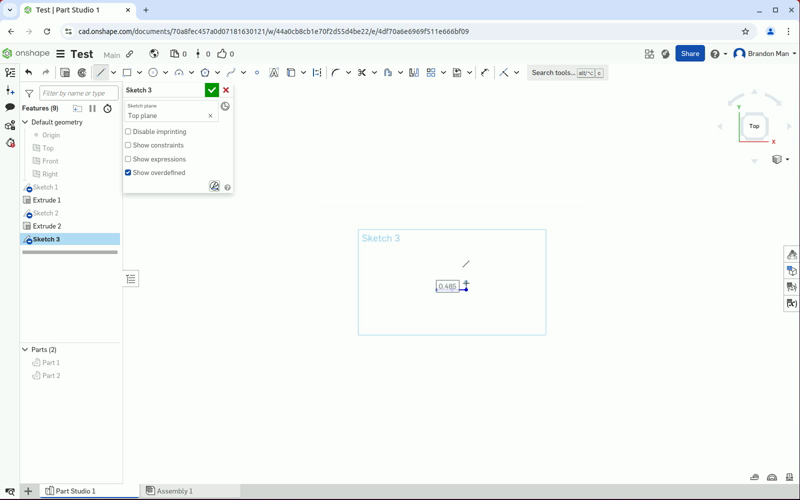
scroll(-6)
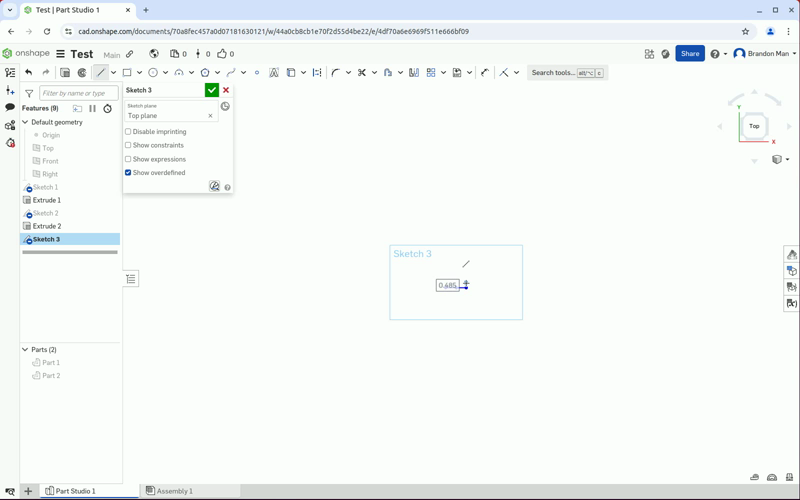
scroll(-6)
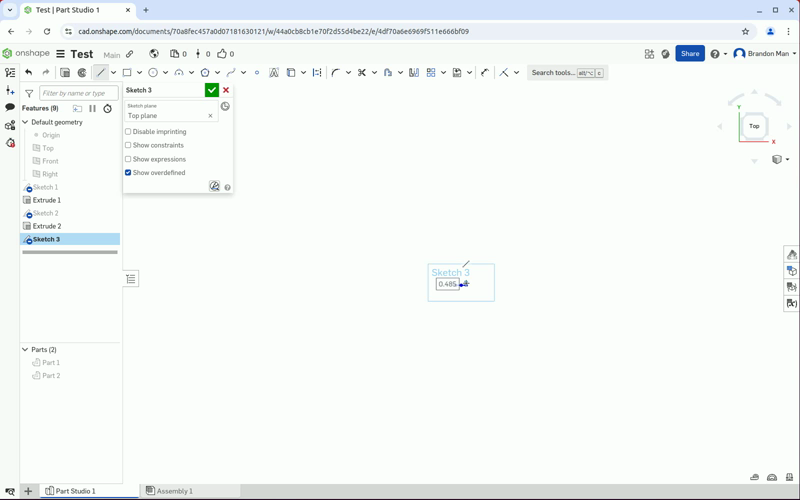
key_up(shift)
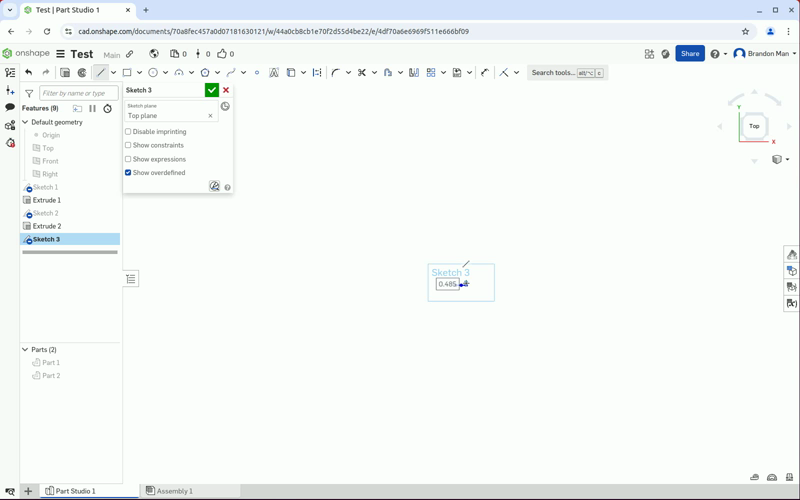
key_down(shift)
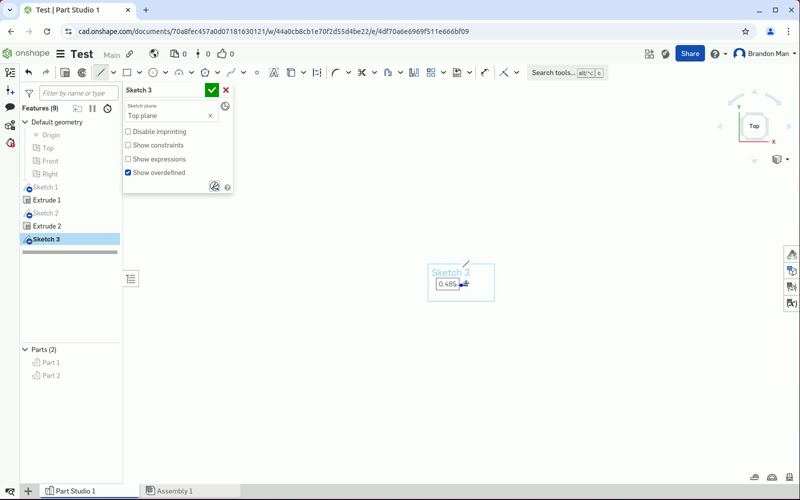
mouse_move(496, 282)
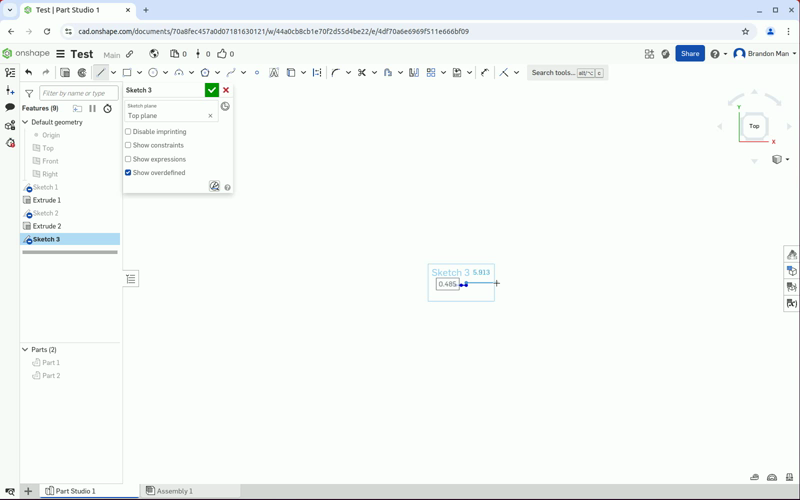
mouse_move(461, 282)
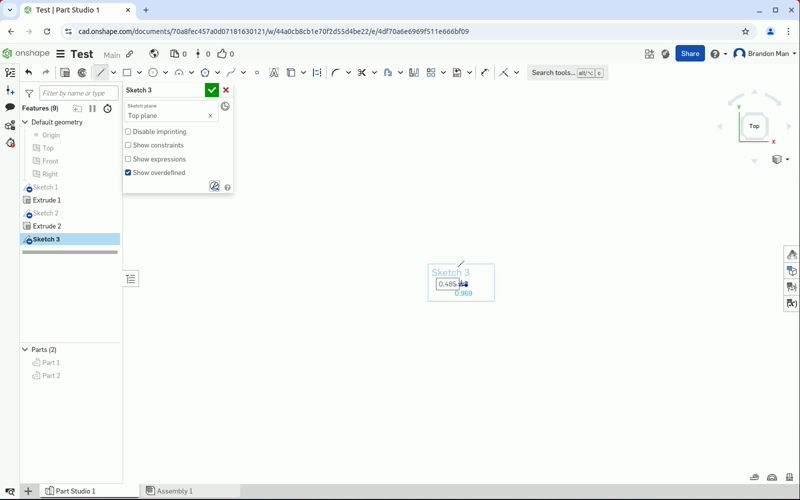
scroll(6)
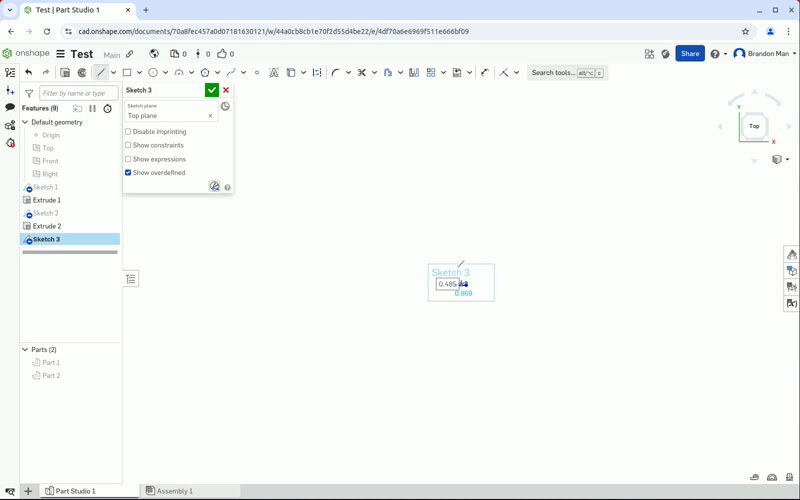
scroll(6)
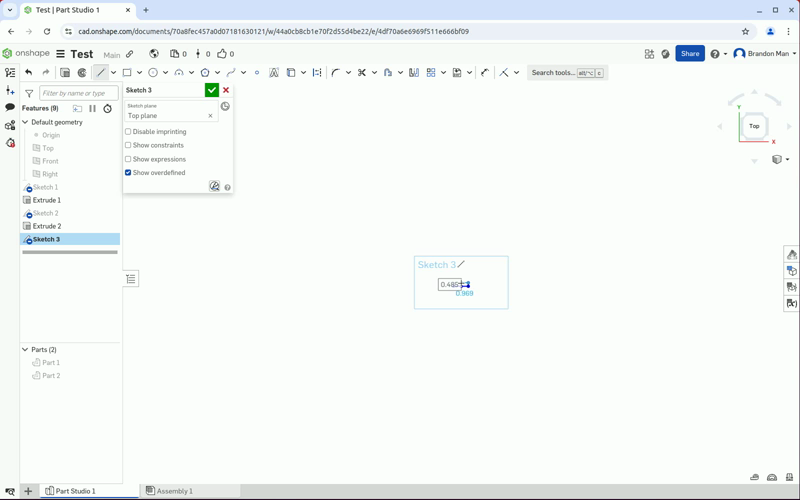
scroll(6)
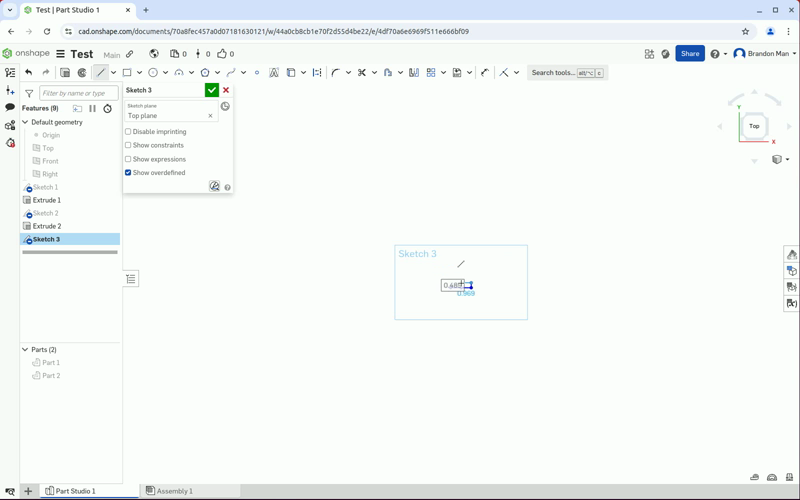
scroll(6)
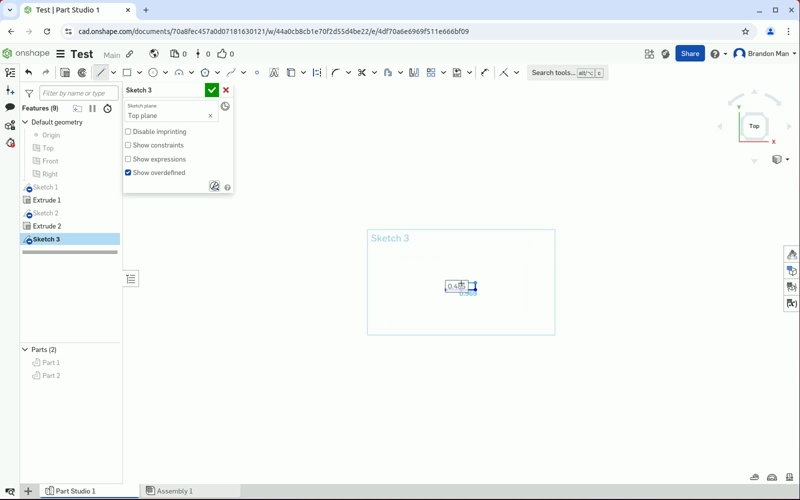
scroll(6)
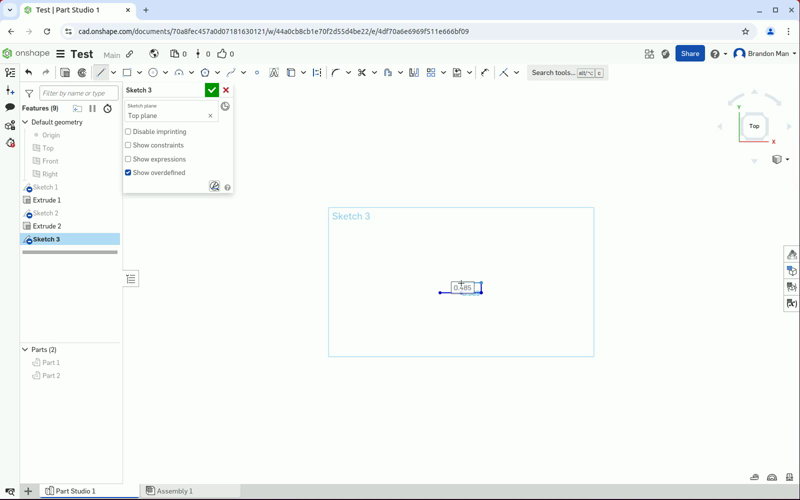
scroll(6)
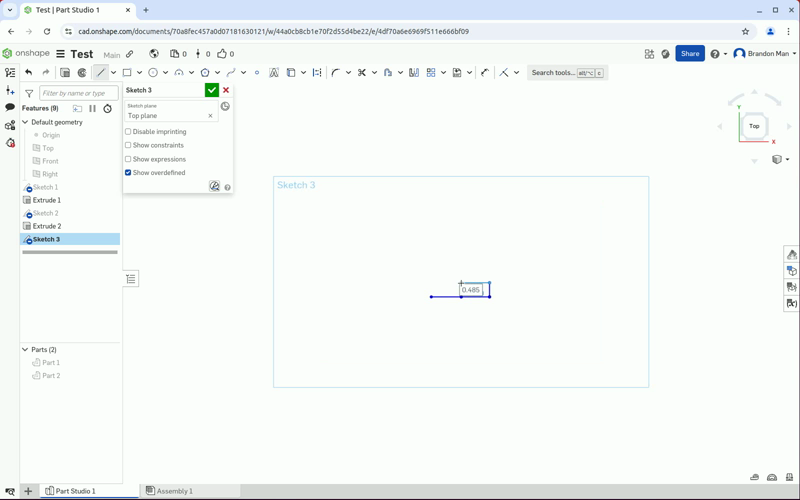
scroll(6)
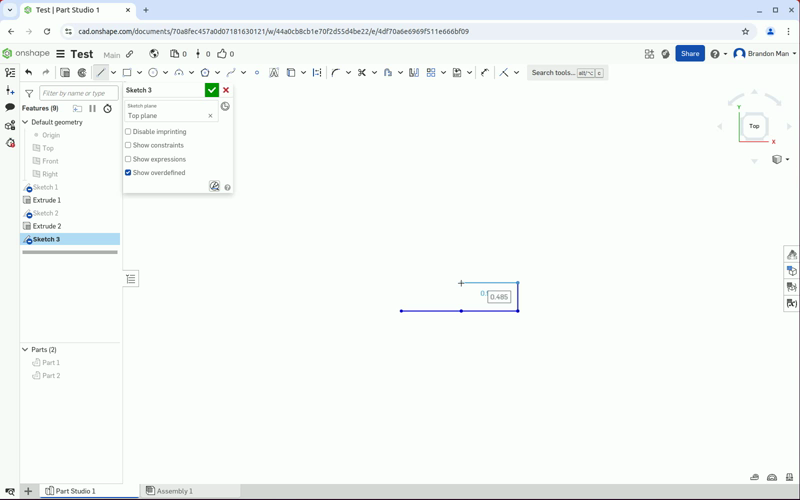
click(461, 282)
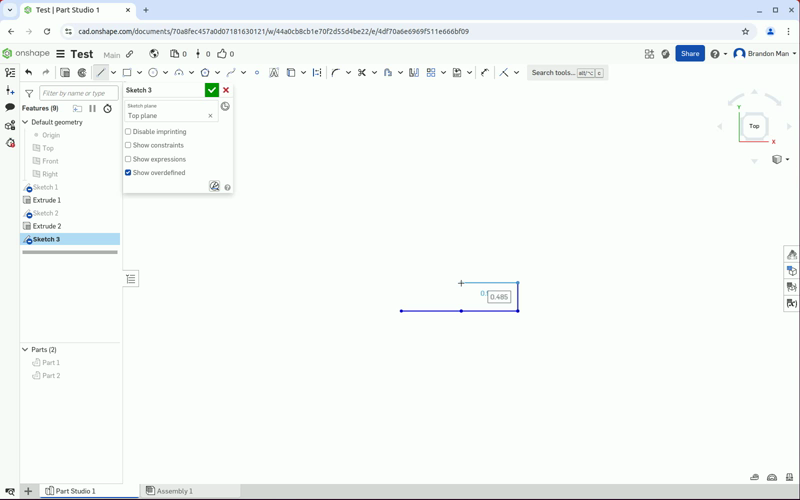
scroll(-6)
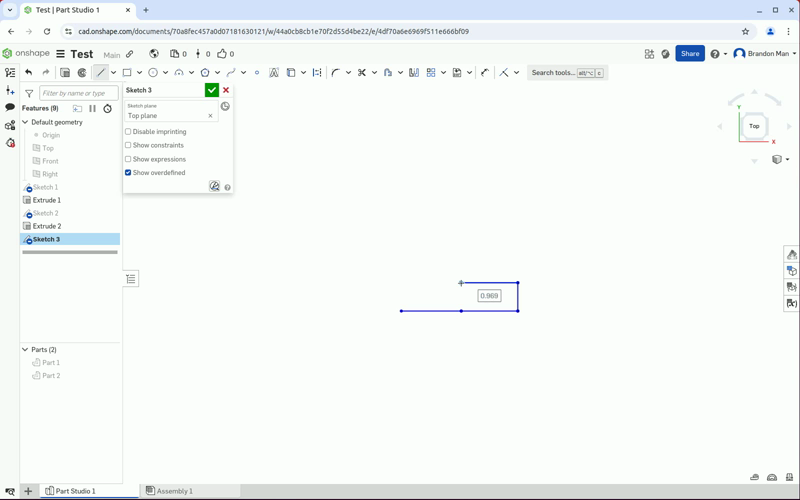
scroll(-6)
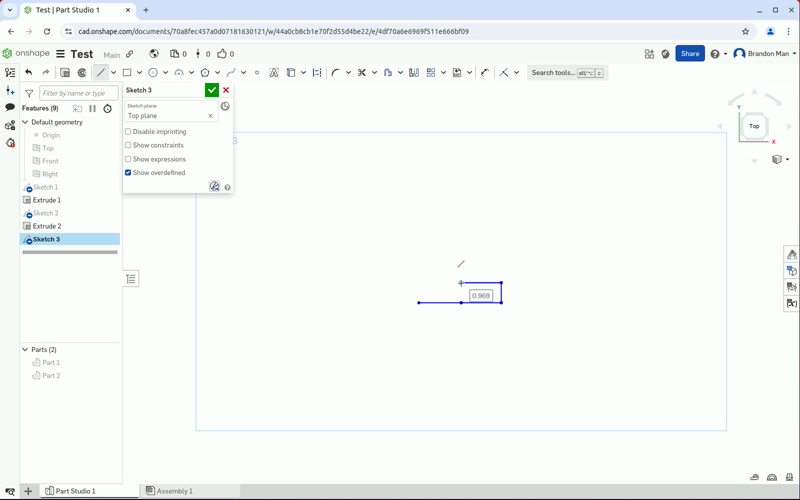
scroll(-6)
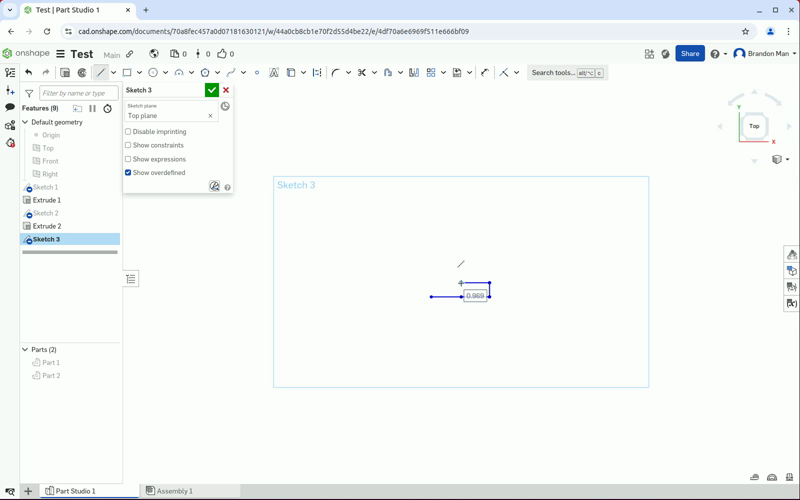
scroll(-6)
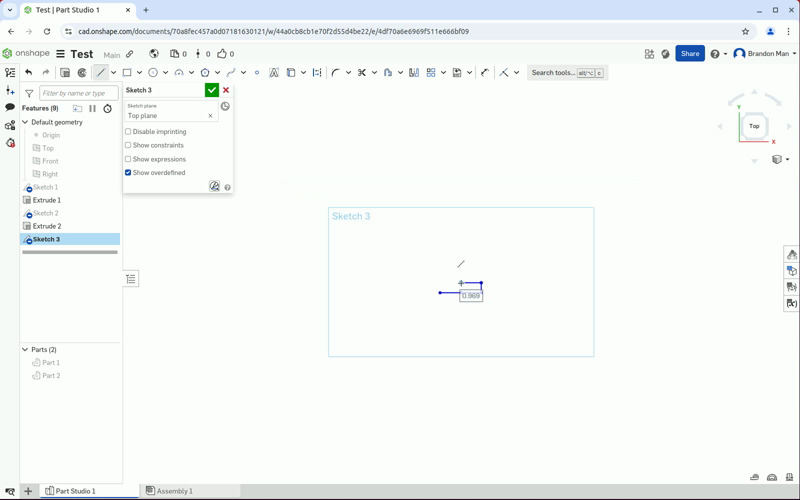
scroll(-6)
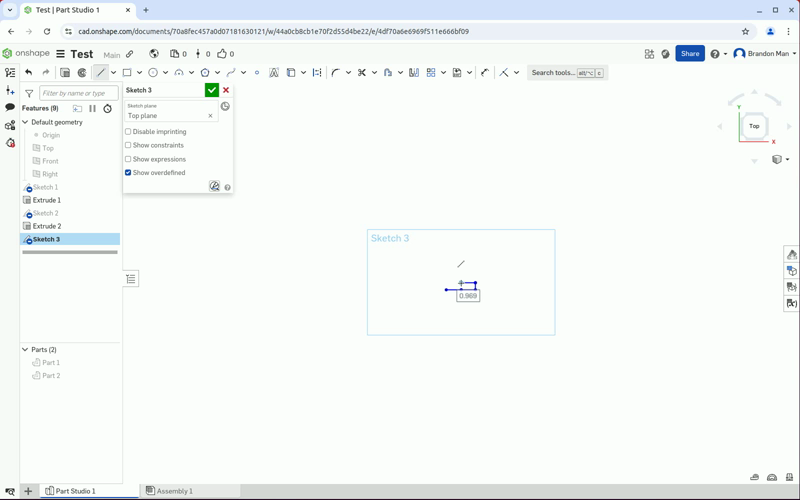
scroll(-6)
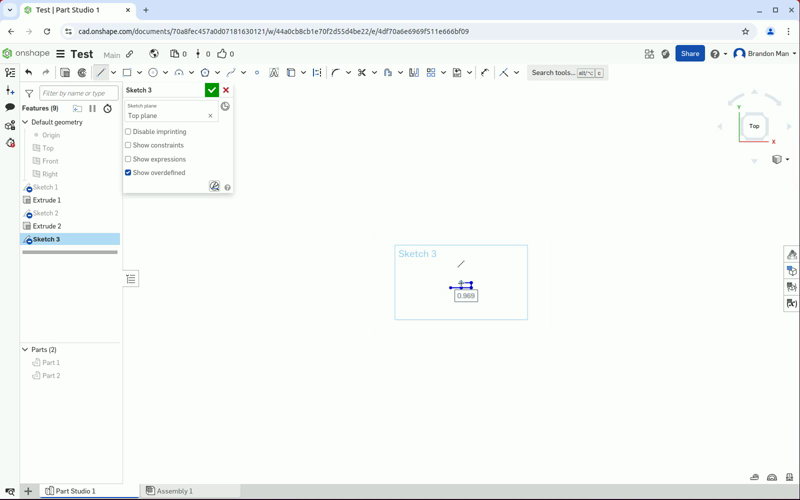
scroll(-6)
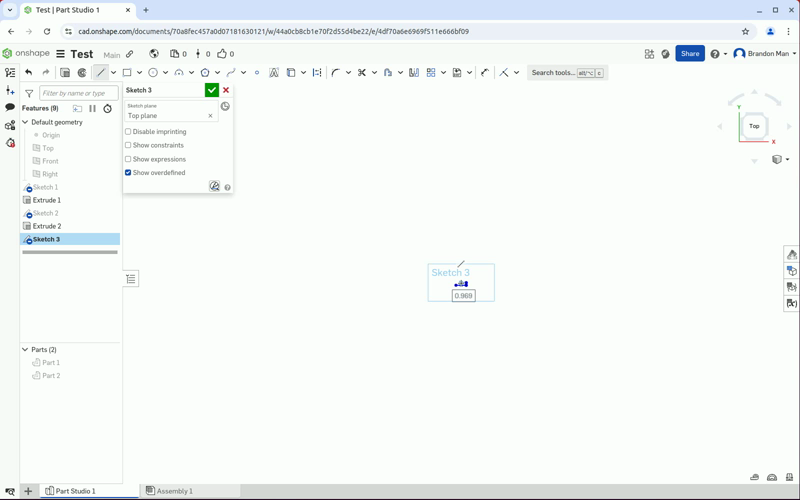
key_up(shift)
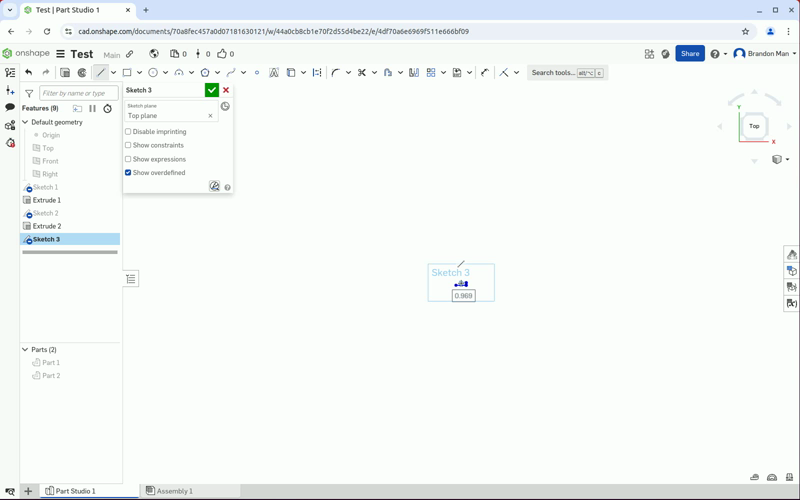
key_down(shift)
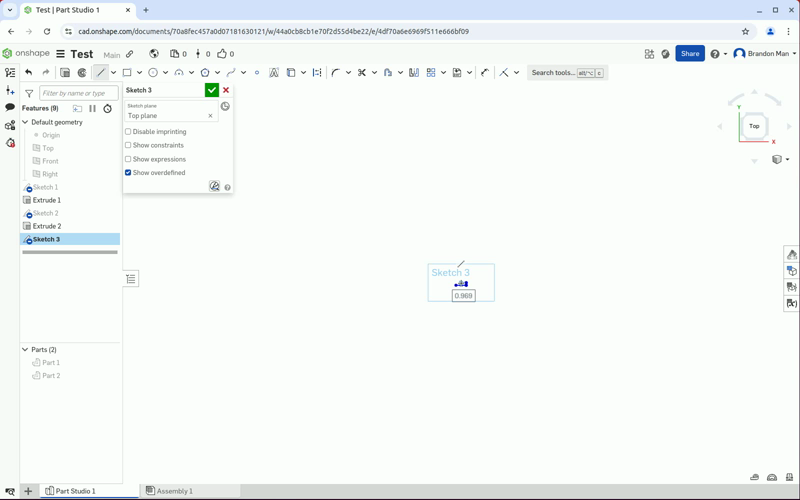
mouse_move(491, 282)
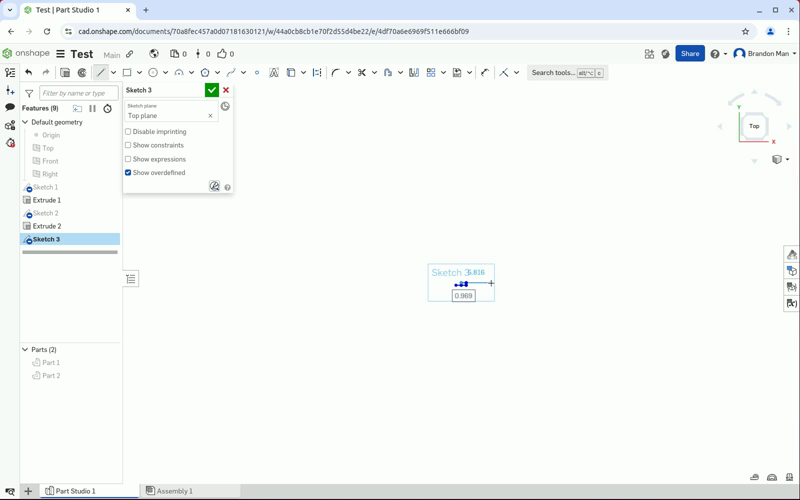
mouse_move(456, 282)
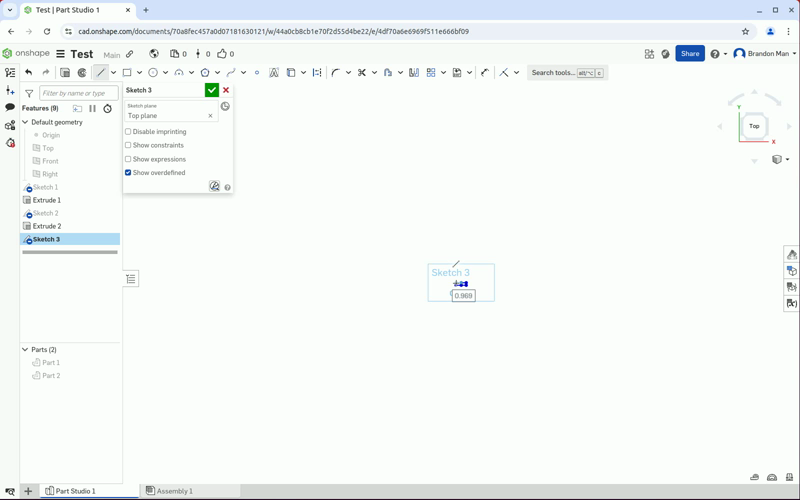
scroll(6)
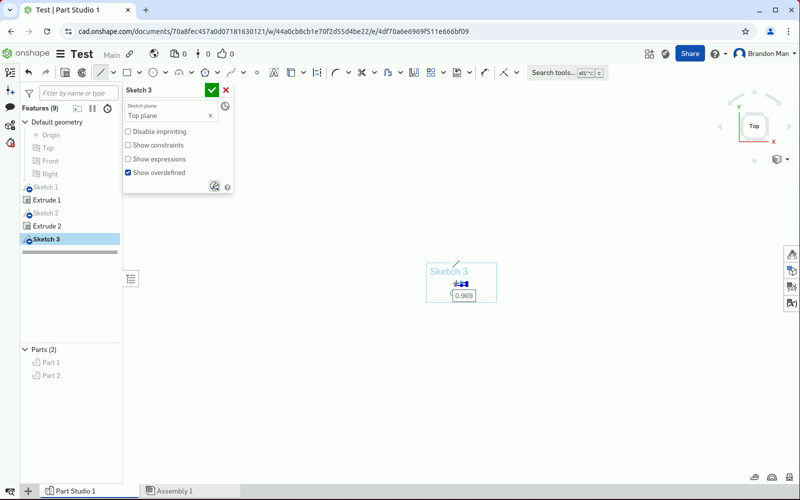
scroll(6)
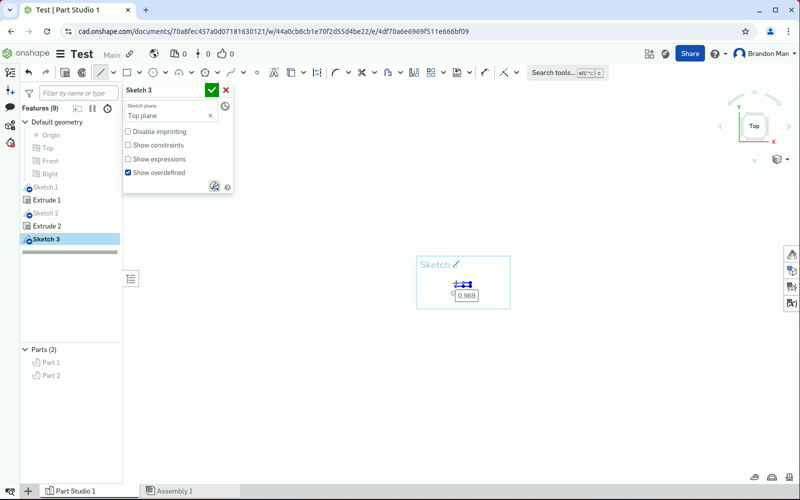
scroll(6)
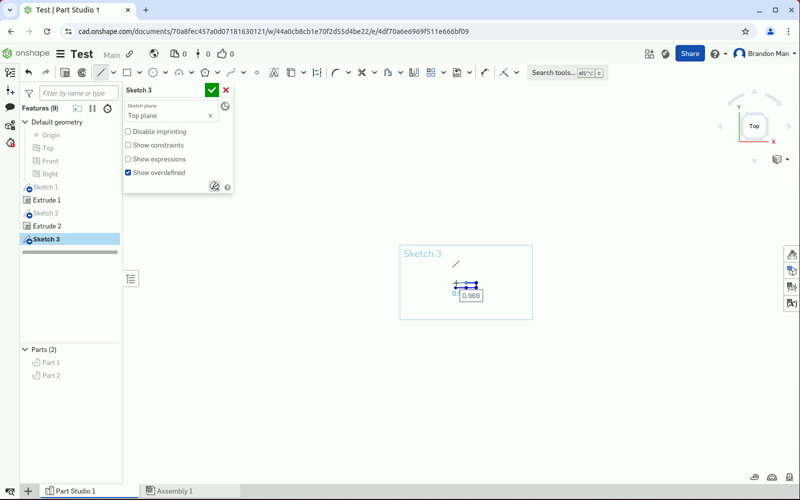
scroll(6)
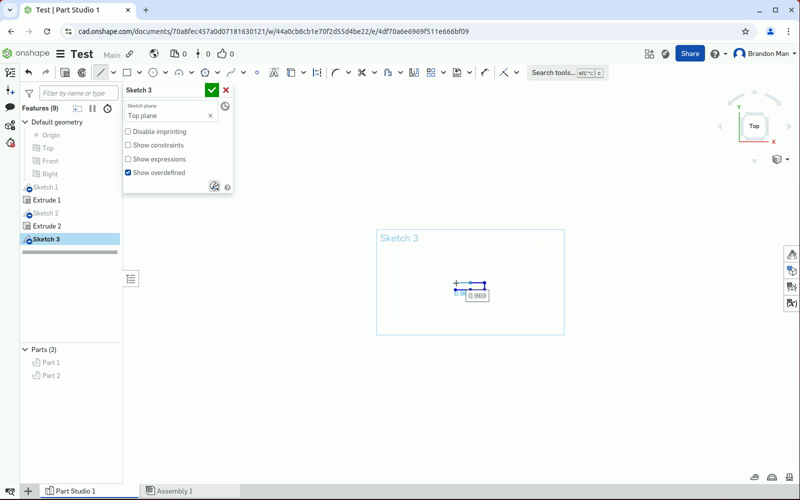
scroll(6)
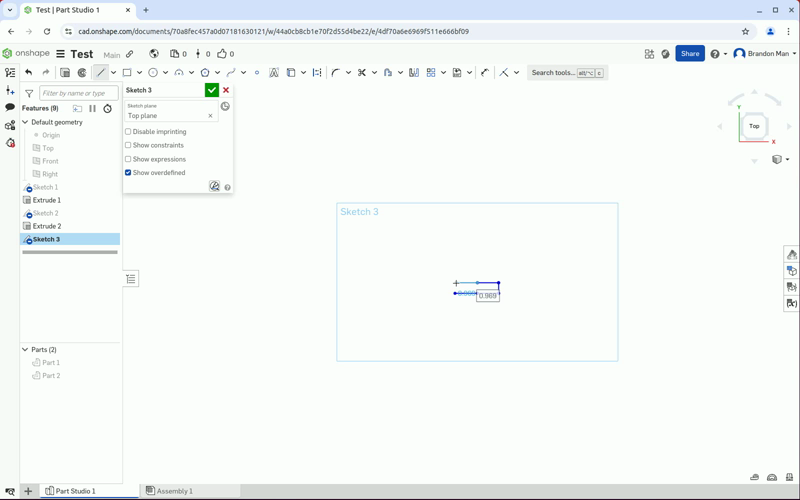
scroll(6)
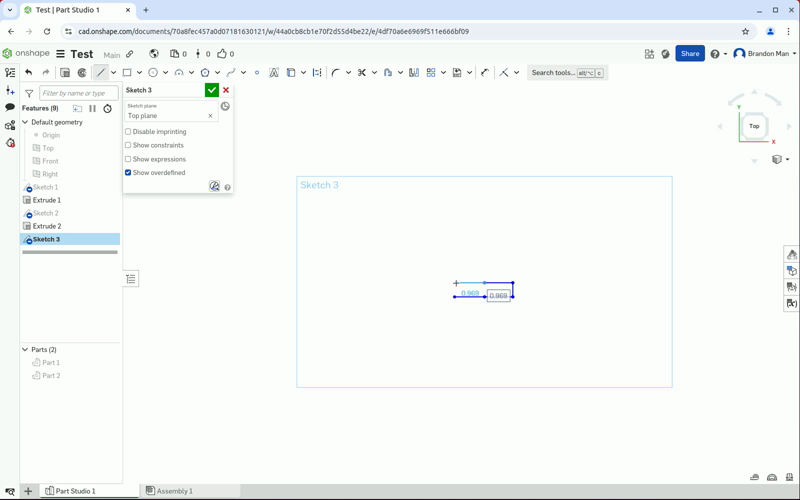
scroll(6)
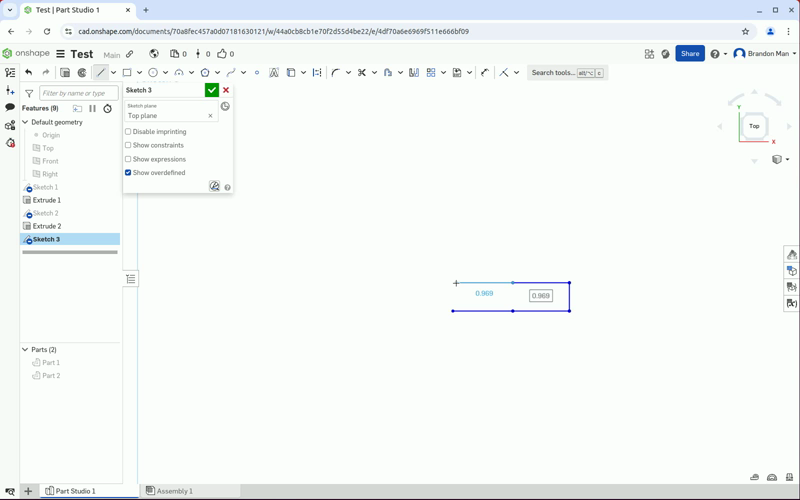
click(456, 282)
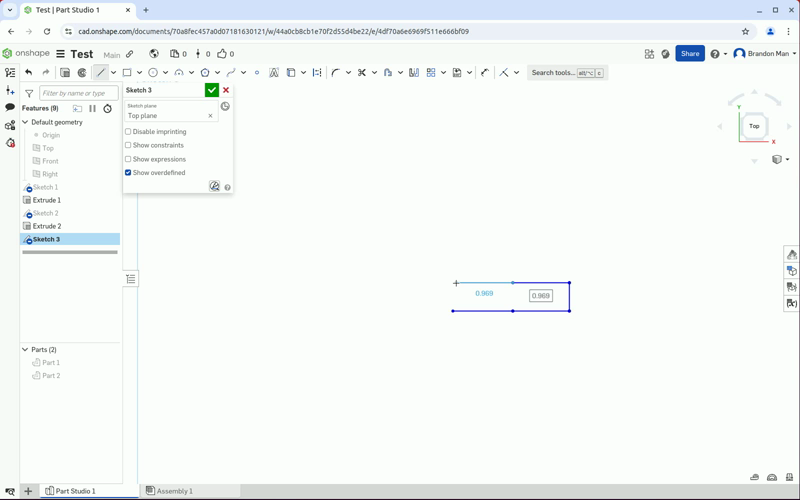
scroll(-6)
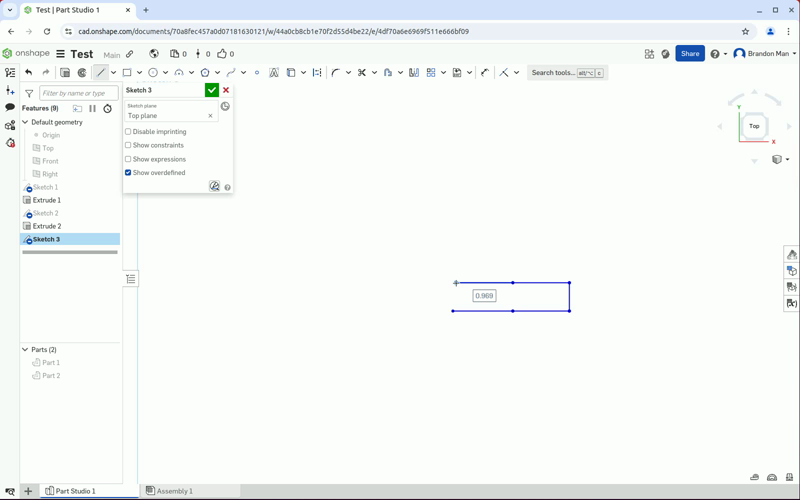
scroll(-6)
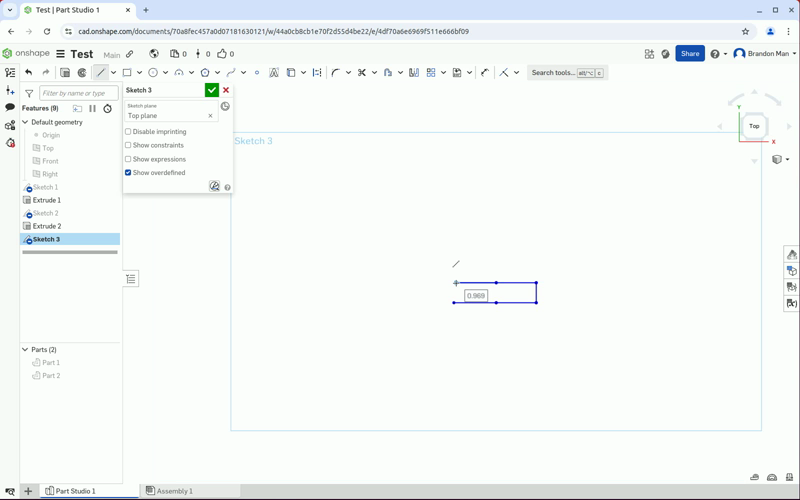
scroll(-6)
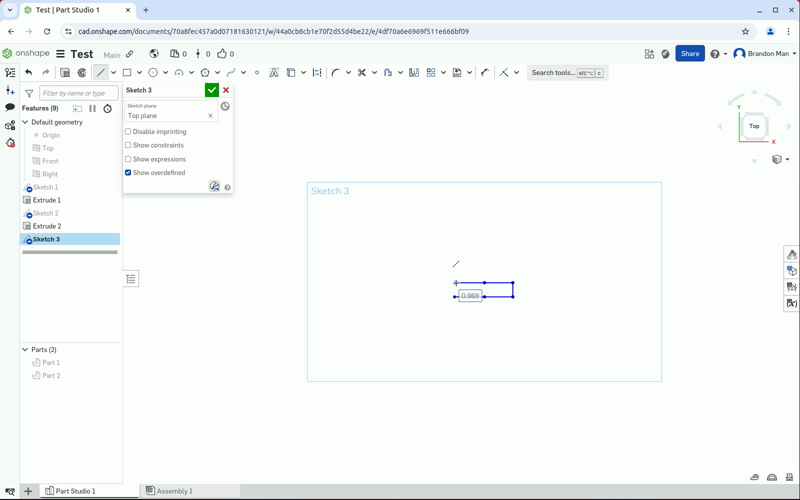
scroll(-6)
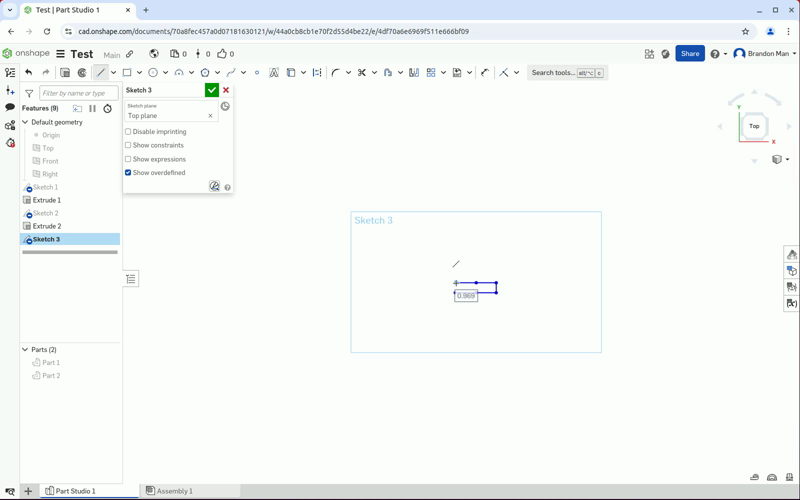
scroll(-6)
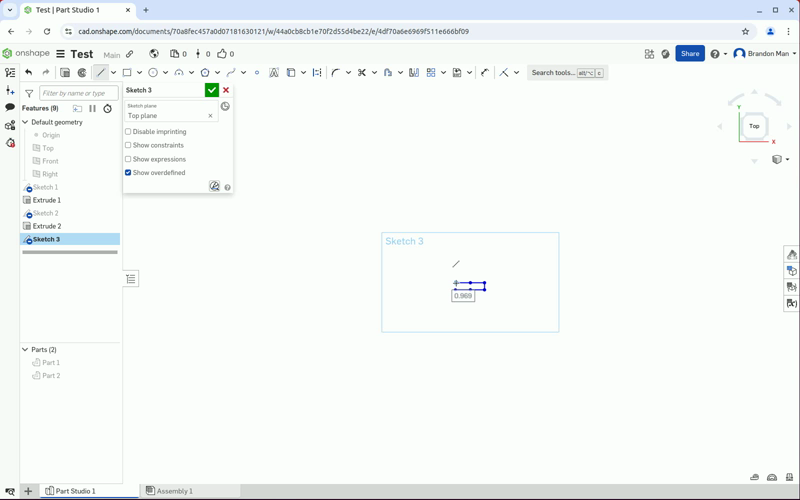
scroll(-6)
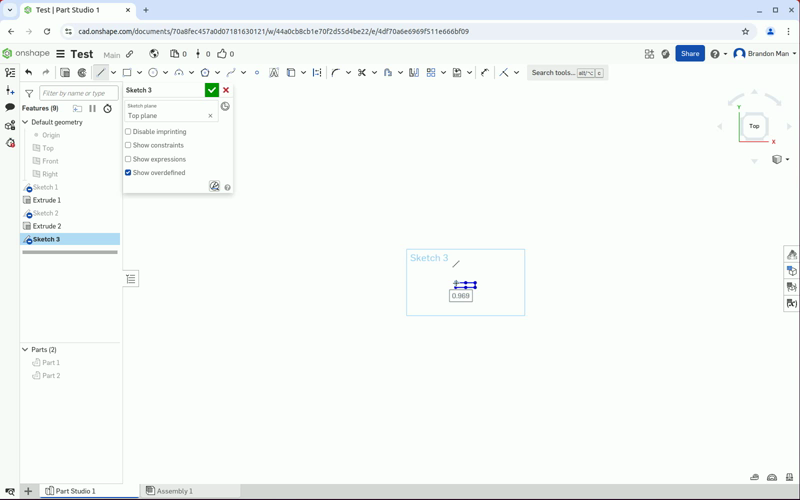
scroll(-6)
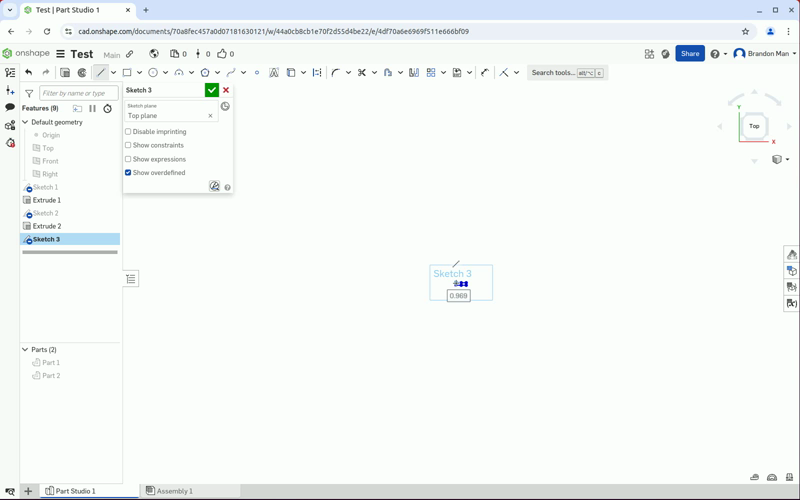
key_up(shift)
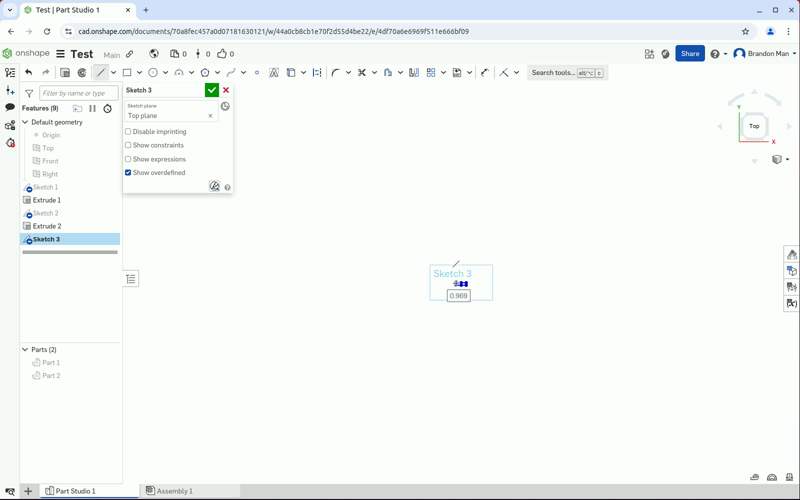
mouse_move(486, 282)
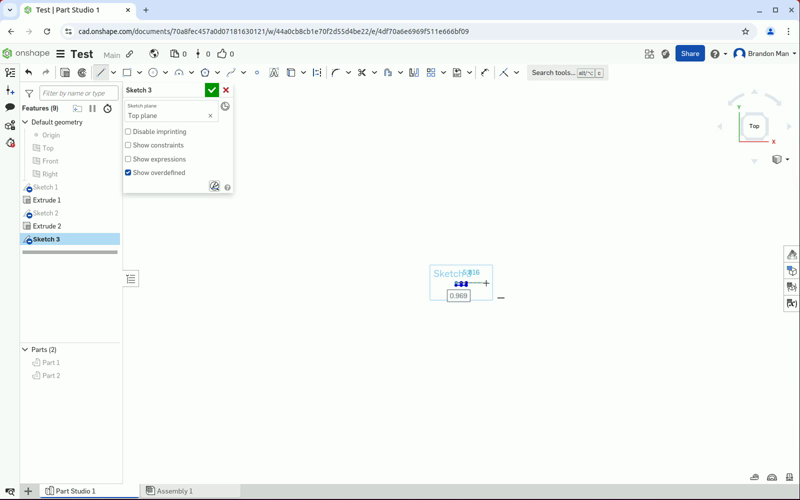
key_down(shift)
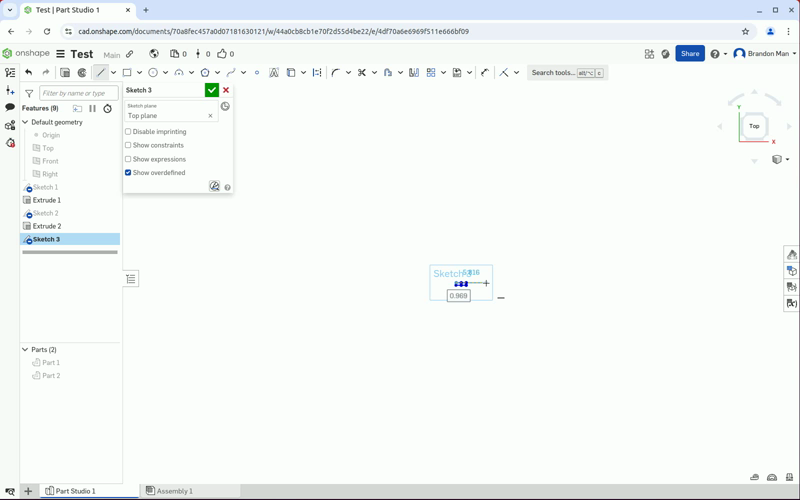
mouse_move(456, 285)
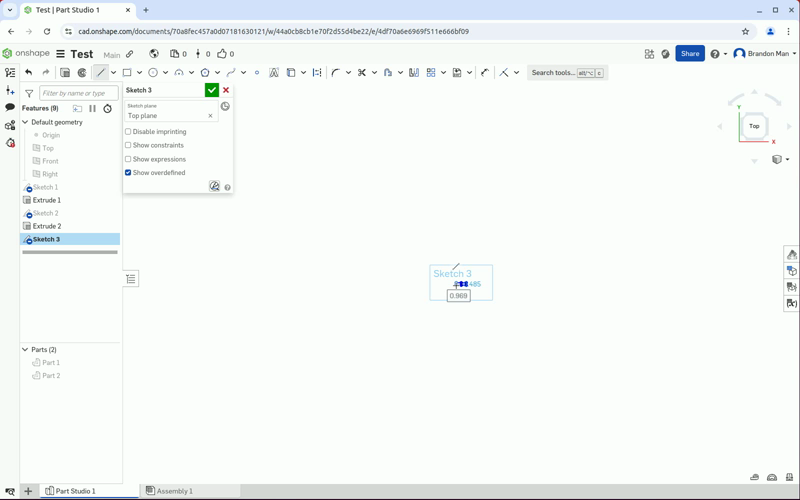
scroll(6)
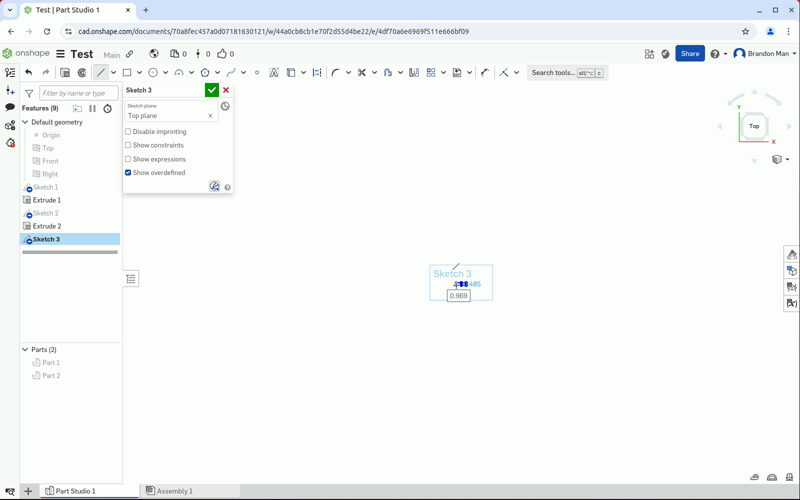
scroll(6)
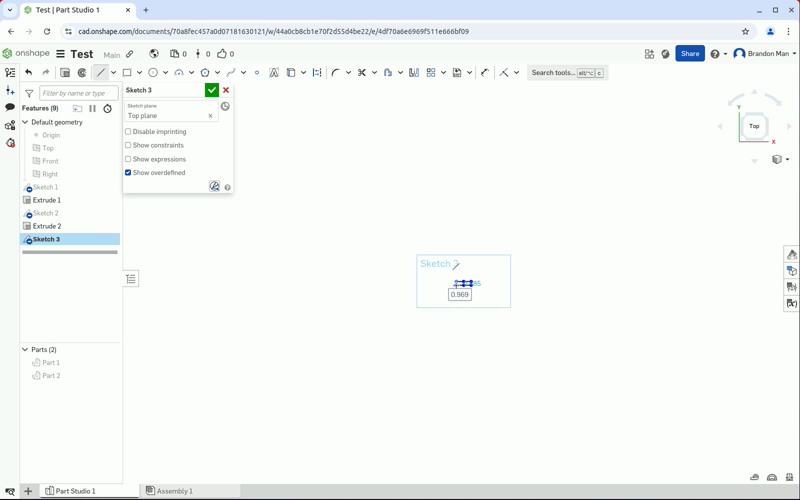
scroll(6)
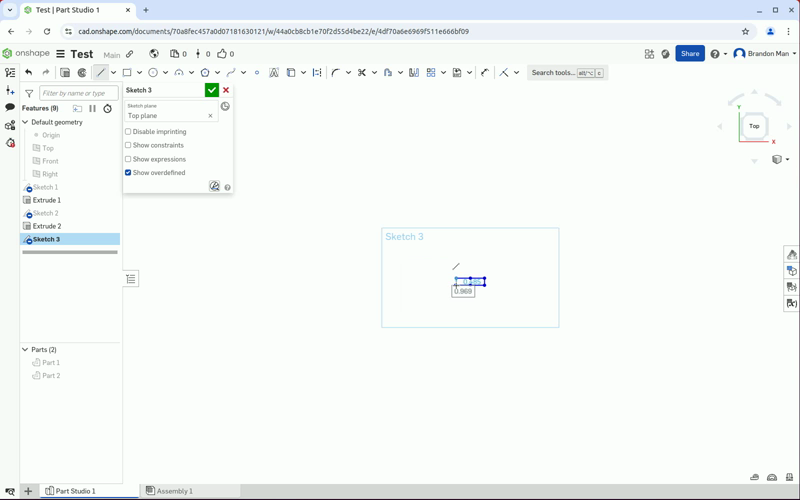
scroll(6)
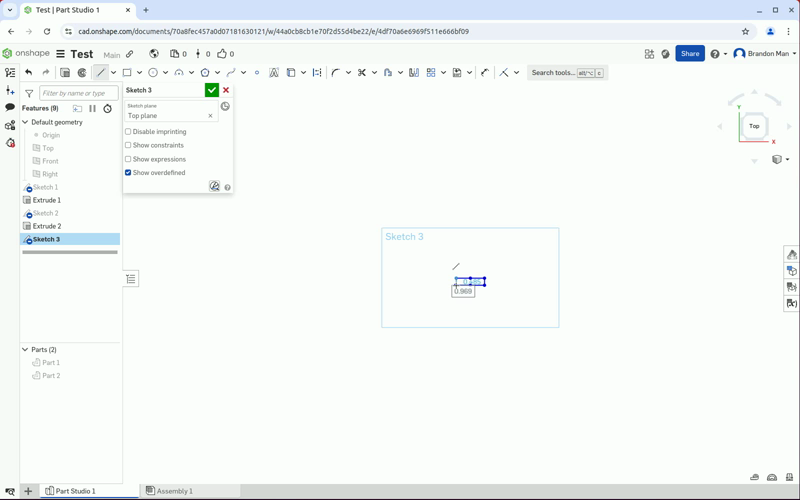
scroll(6)
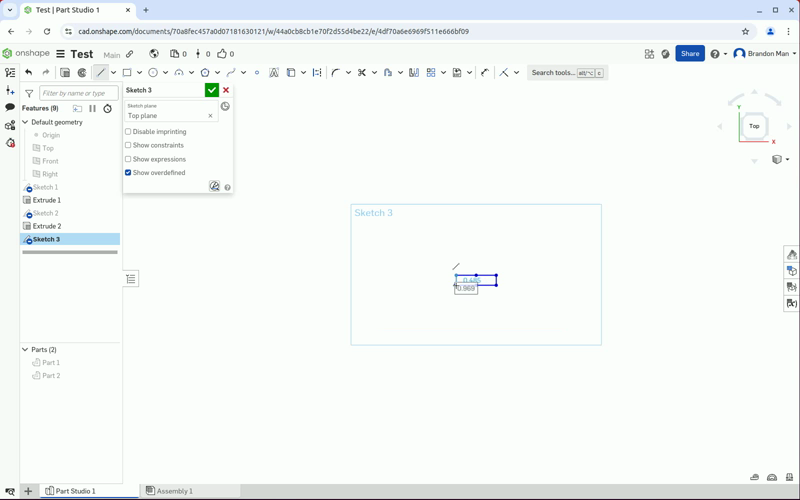
scroll(6)
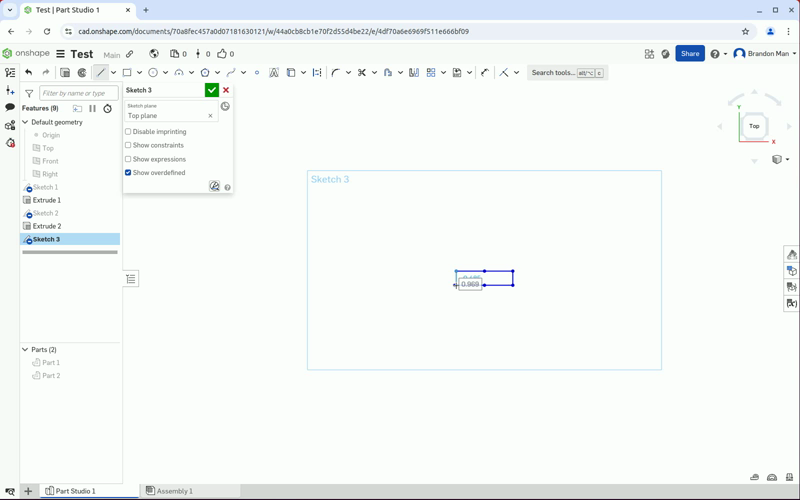
scroll(6)
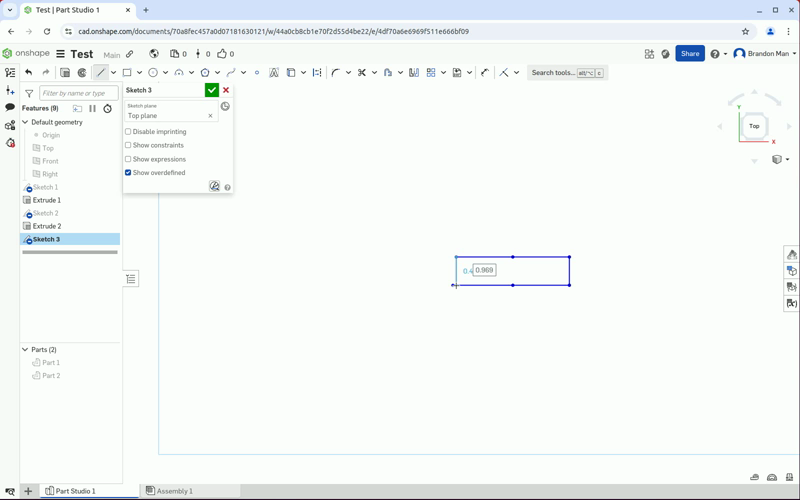
key_up(shift)
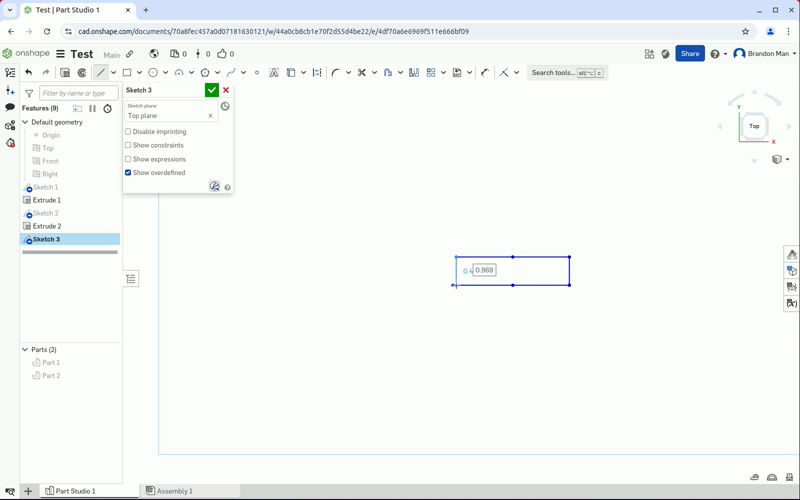
click(456, 285)
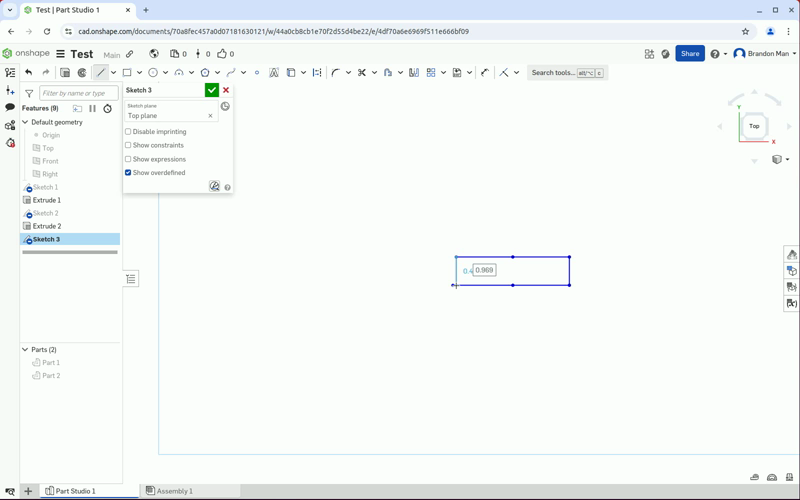
scroll(-6)
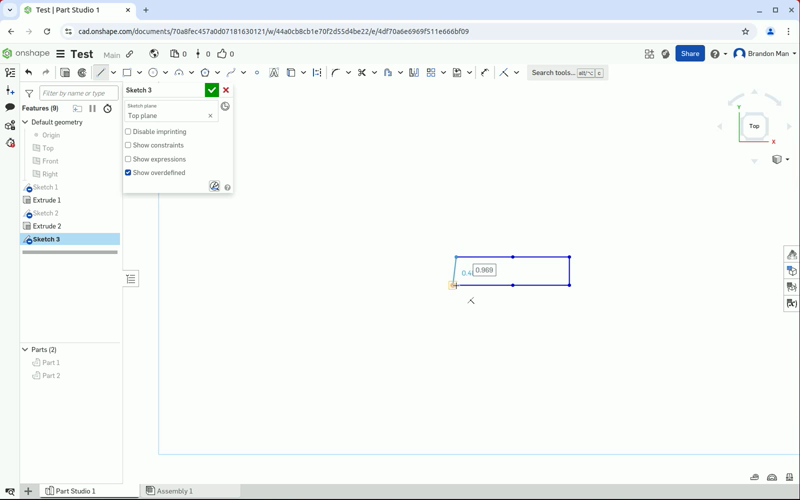
scroll(-6)
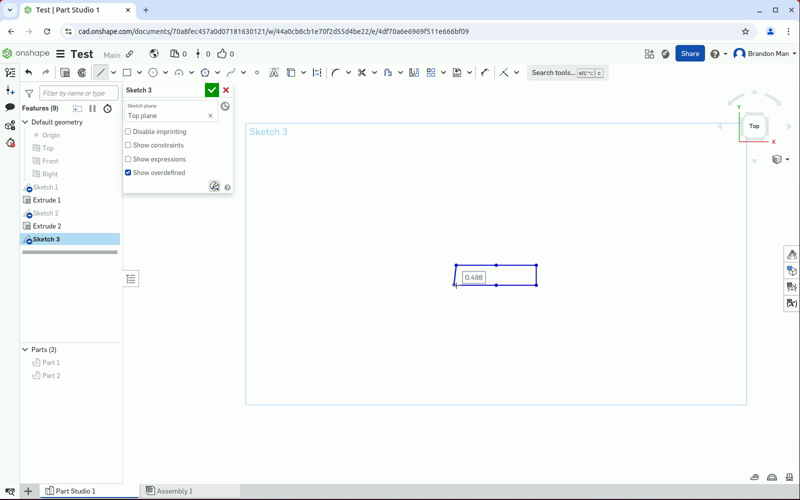
scroll(-6)
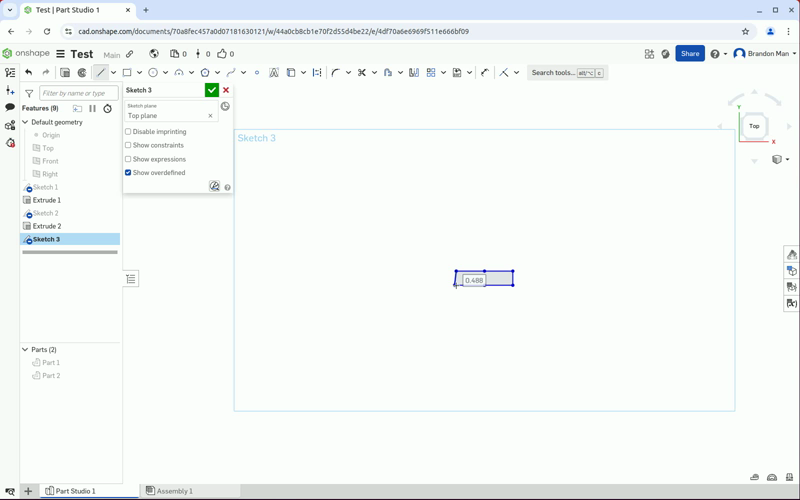
scroll(-6)
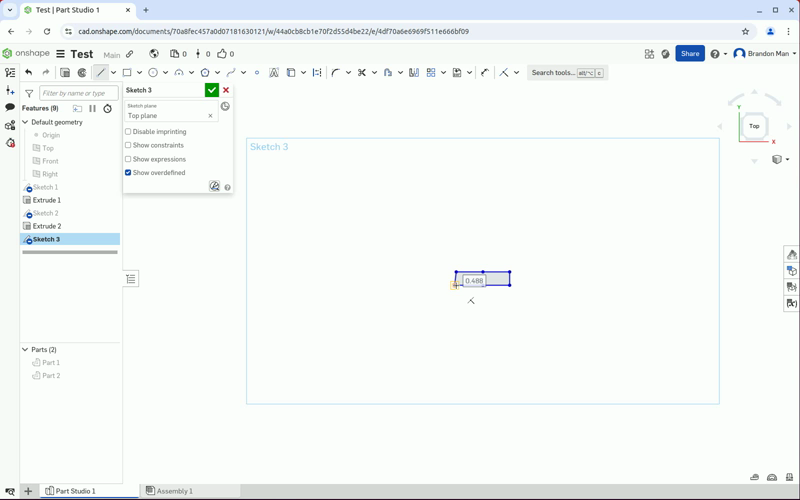
scroll(-6)
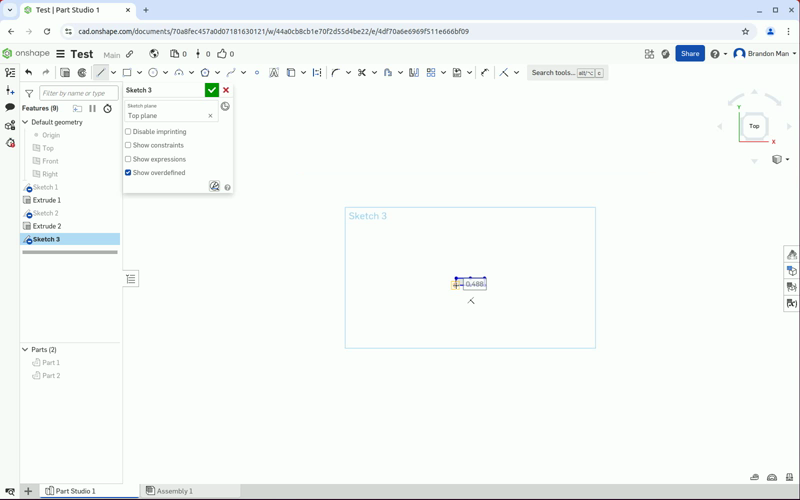
scroll(-6)
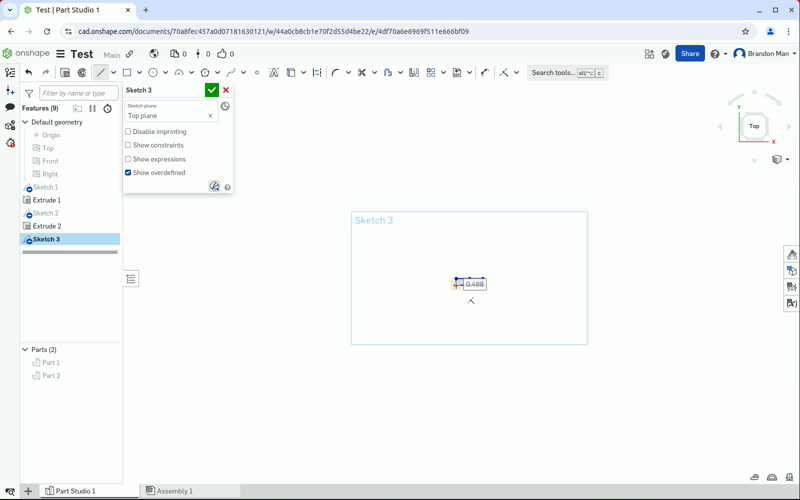
scroll(-6)
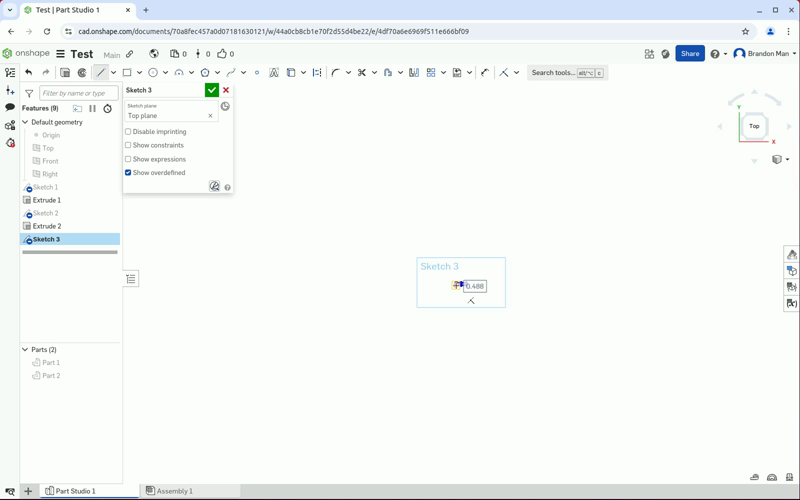
key(esc)
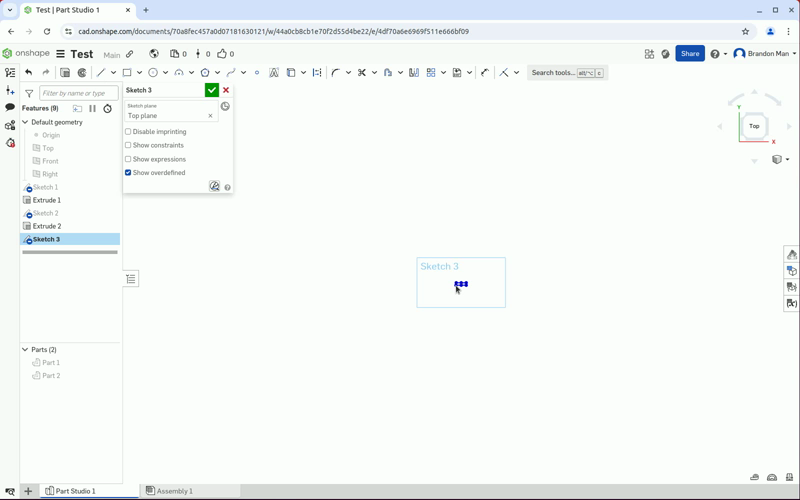
mouse_move(460, 284)
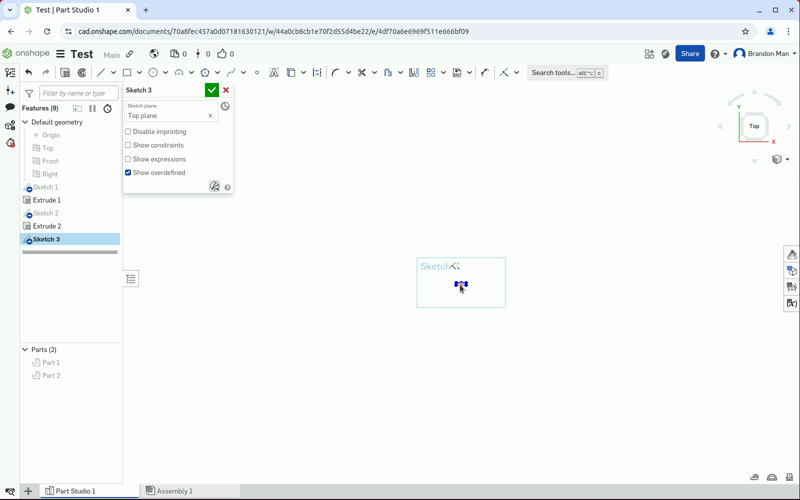
scroll(6)
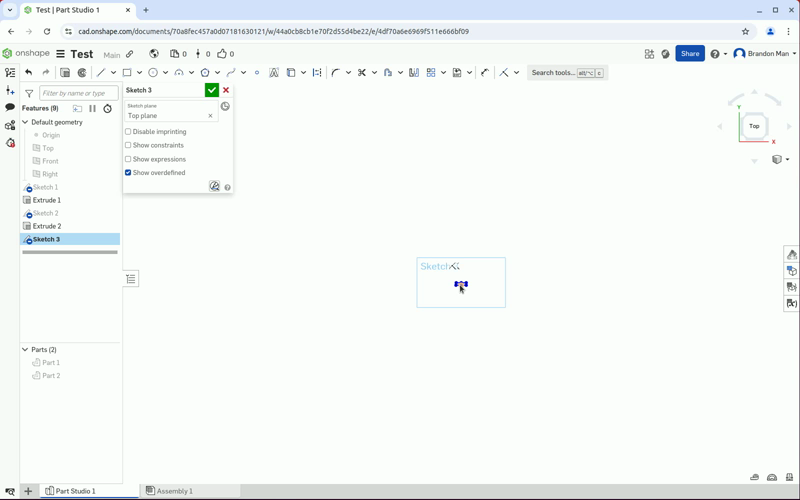
scroll(6)
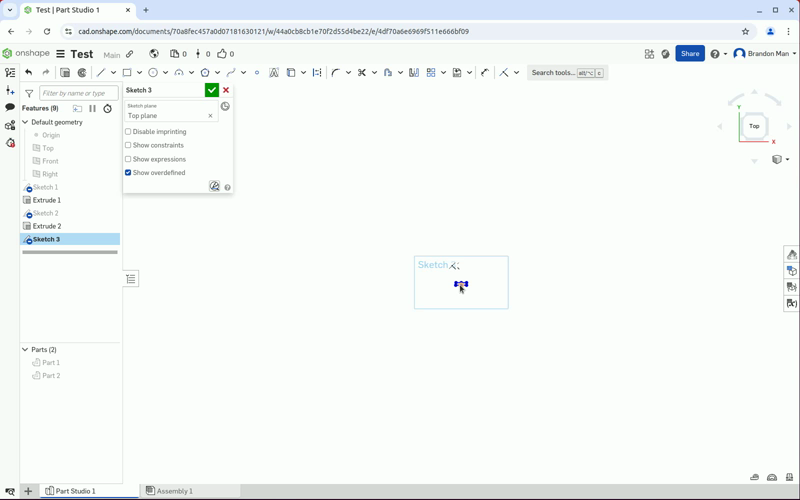
scroll(6)
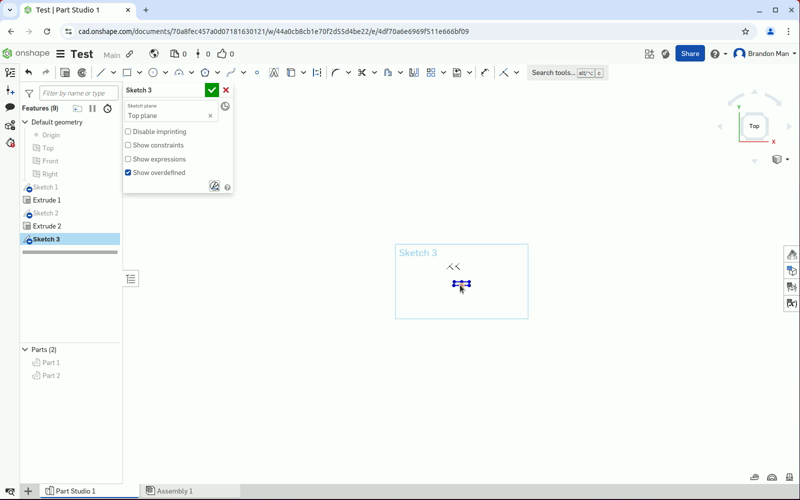
scroll(6)
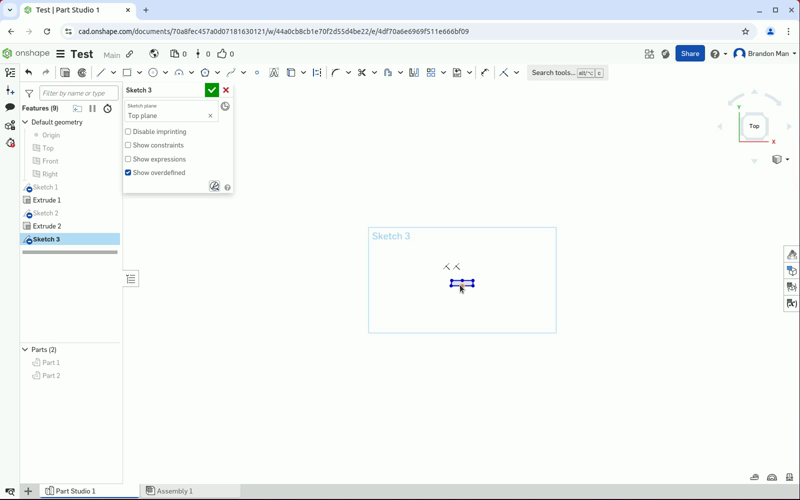
scroll(6)
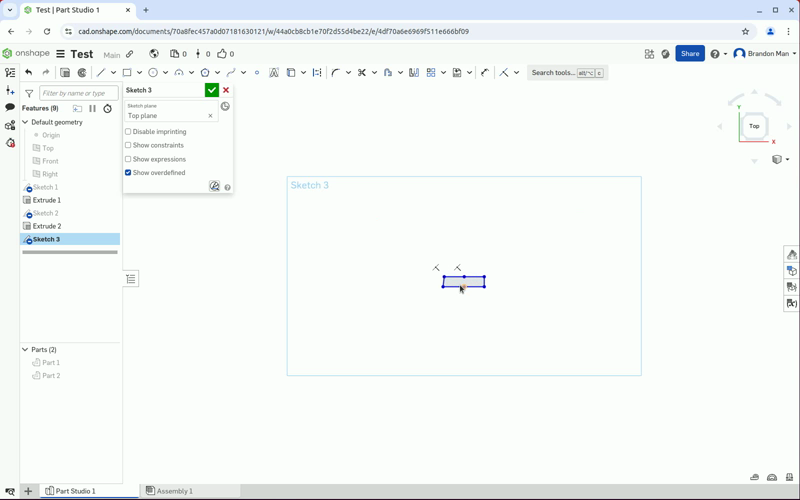
scroll(6)
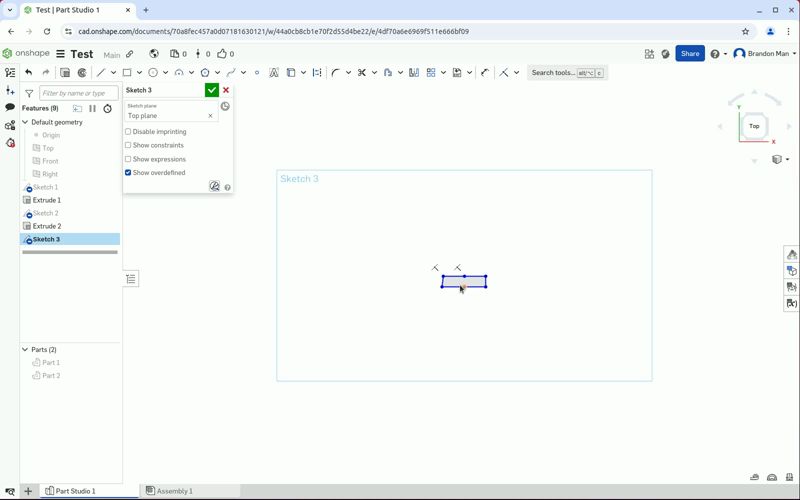
scroll(6)
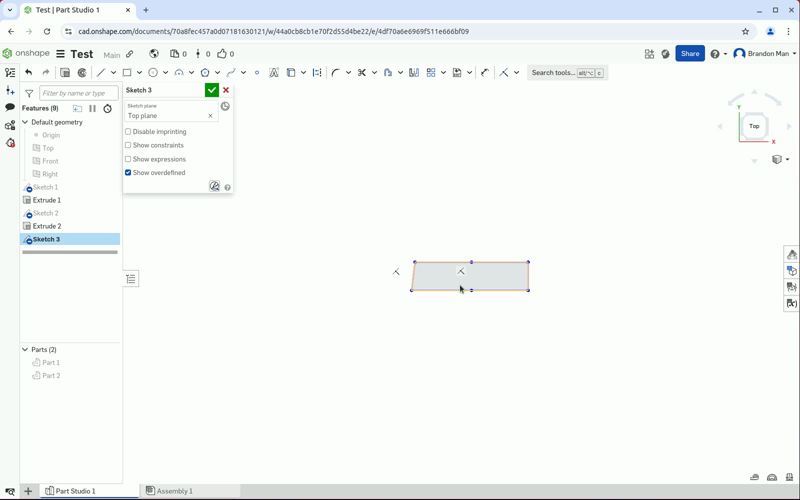
click(460, 284)
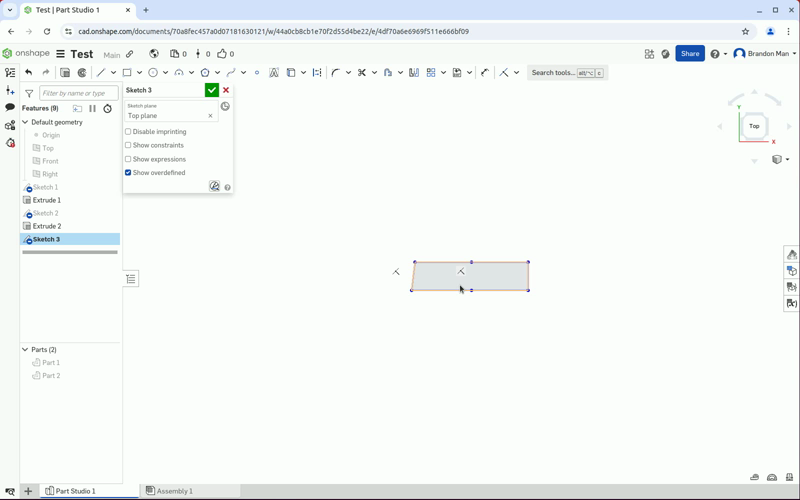
scroll(-6)
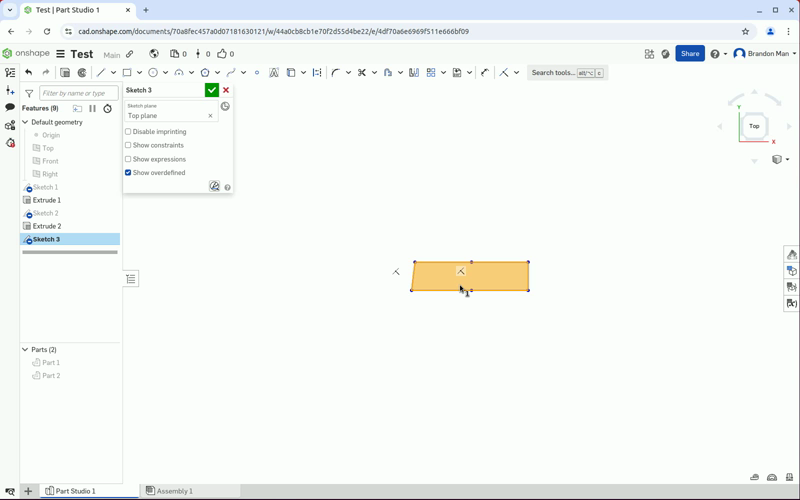
scroll(-6)
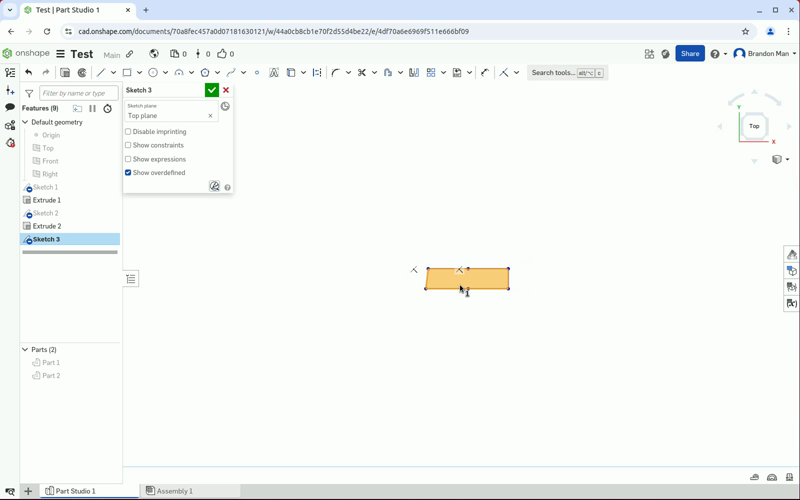
scroll(-6)
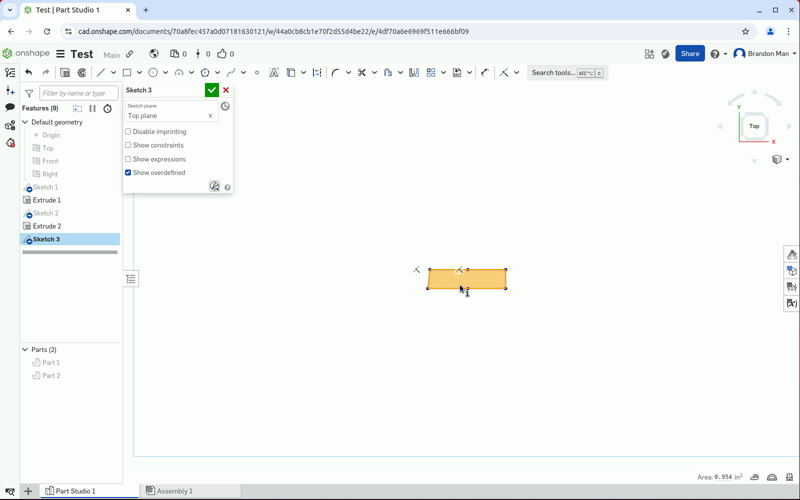
scroll(-6)
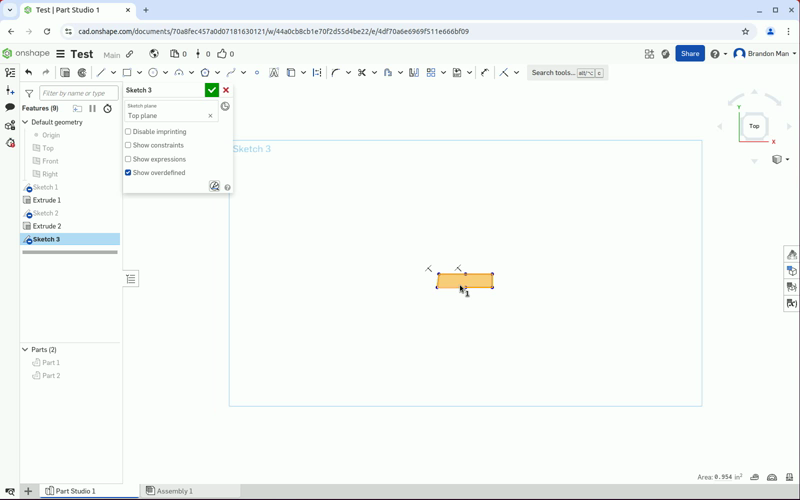
scroll(-6)
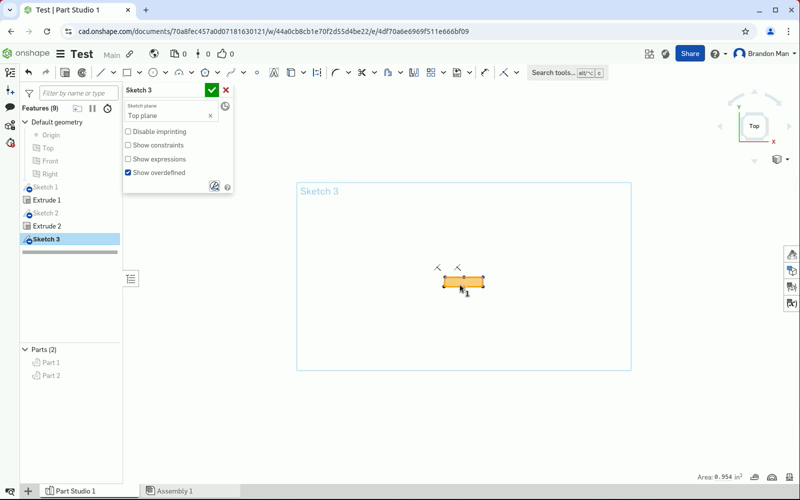
scroll(-6)
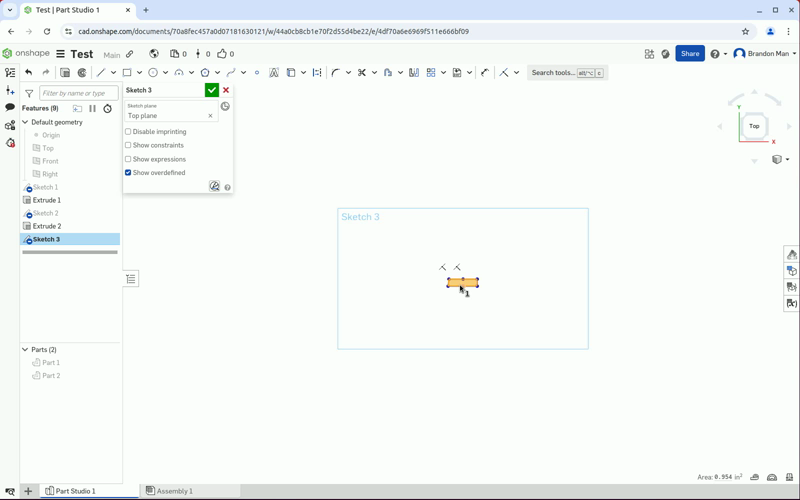
scroll(-6)
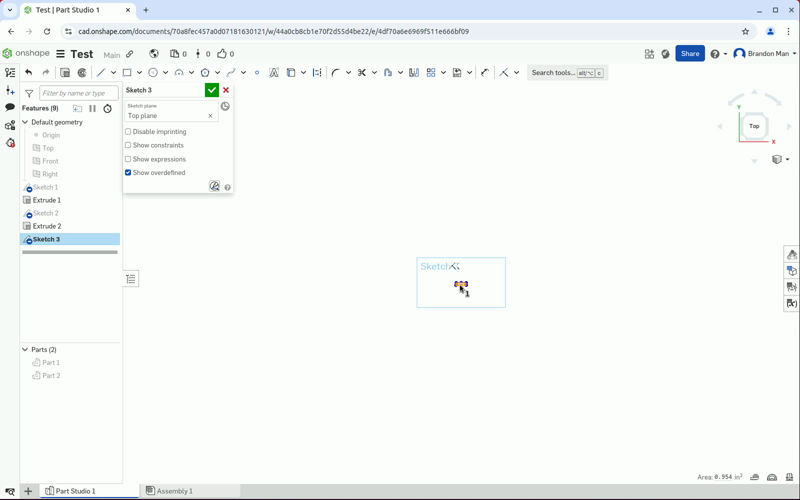
mouse_move(73, 352)
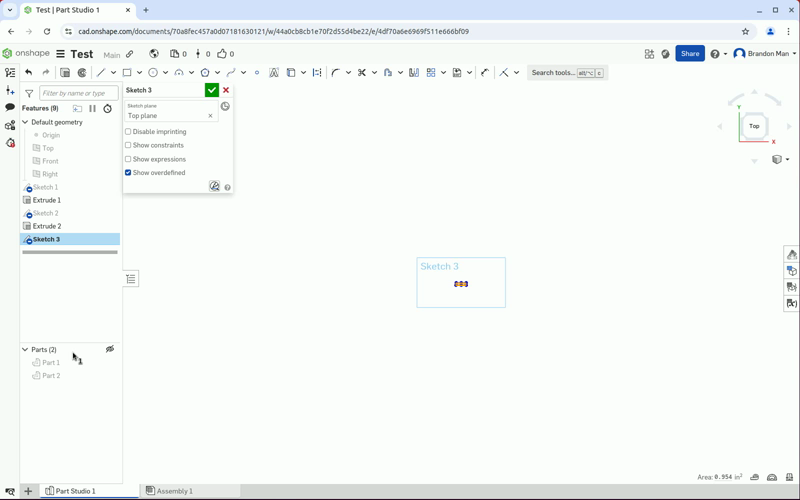
key(shift+y)
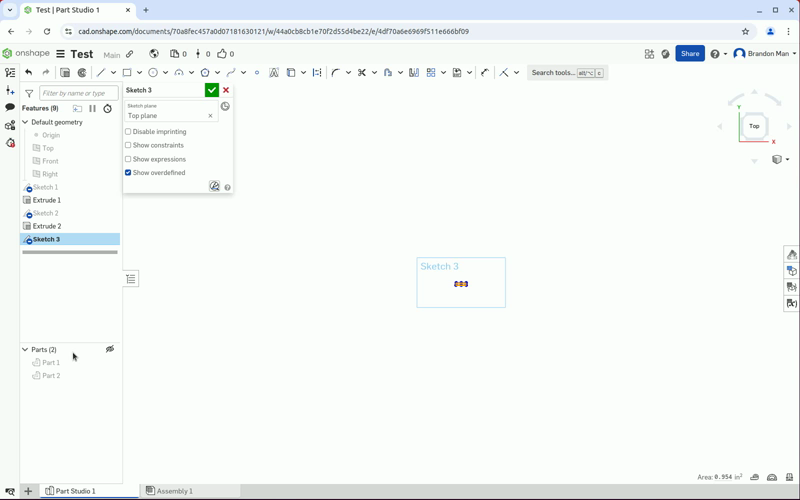
key(shift+e)
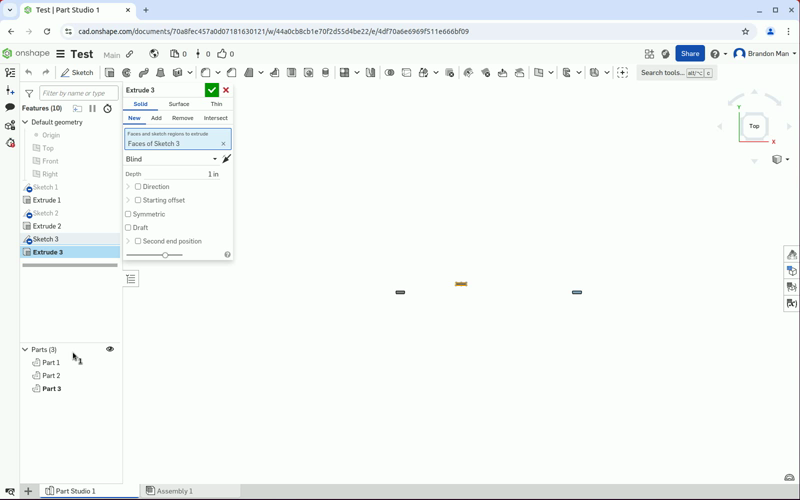
mouse_move(143, 106)
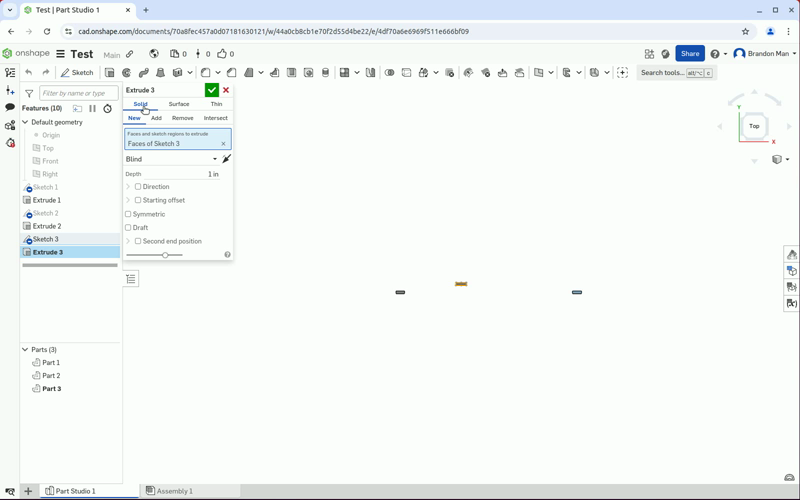
click(143, 106)
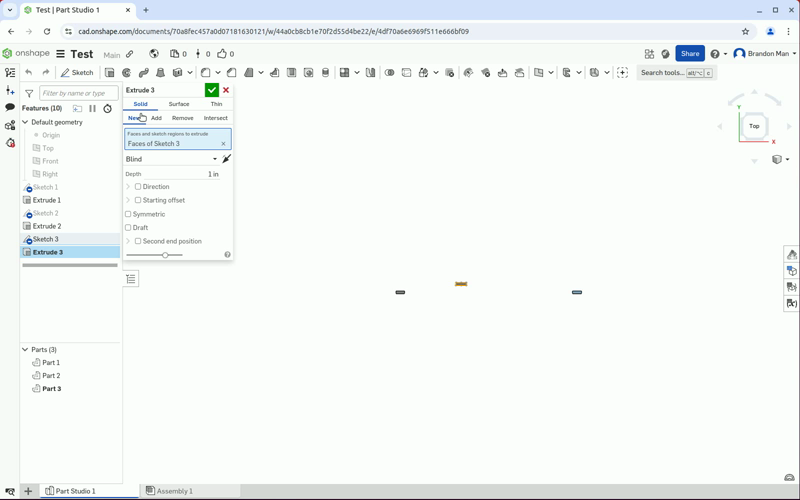
mouse_move(137, 120)
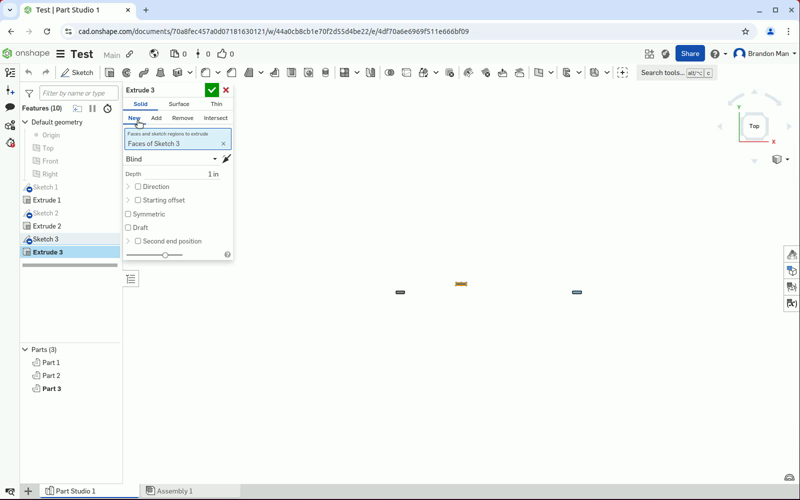
click(137, 120)
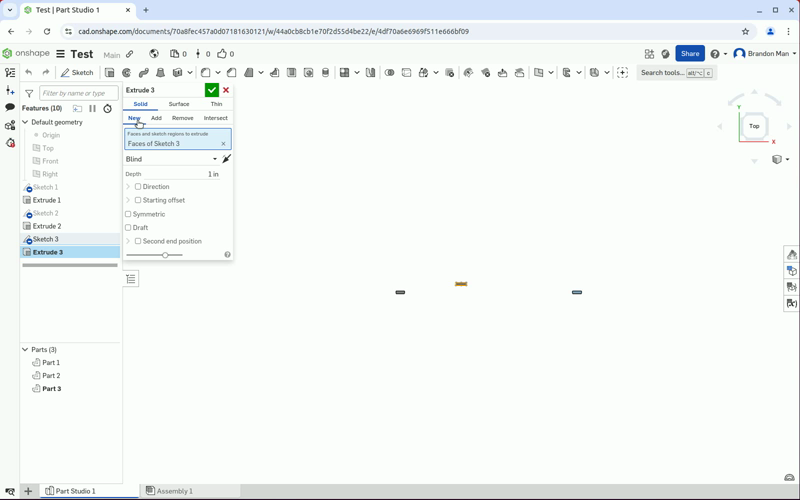
key(tab, 4)
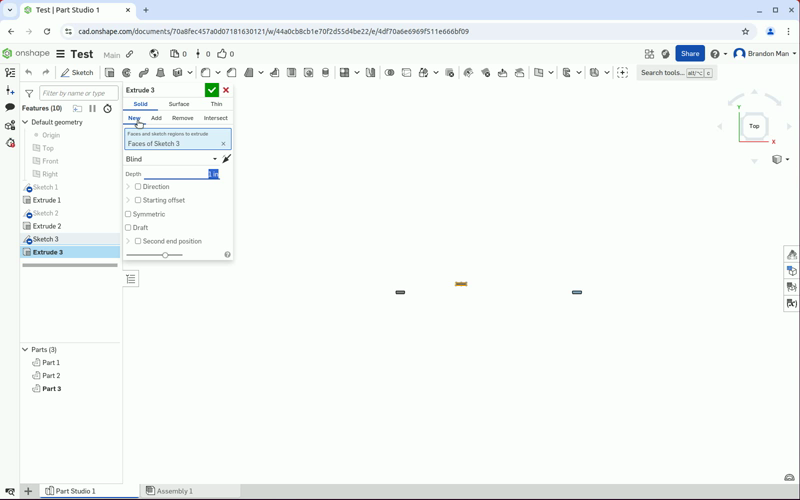
text(-16.609)
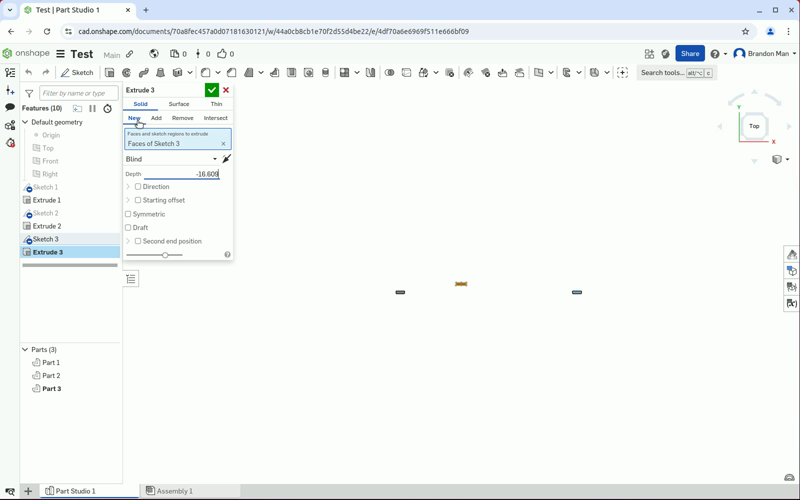
key(enter)
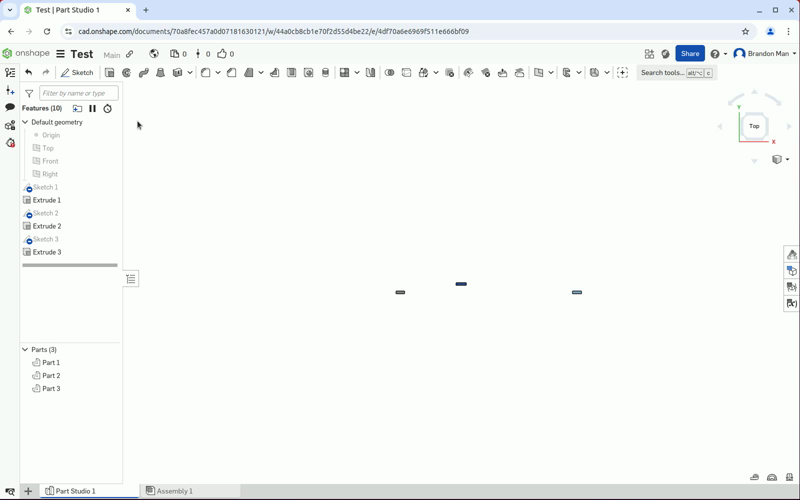
key(shift+h)
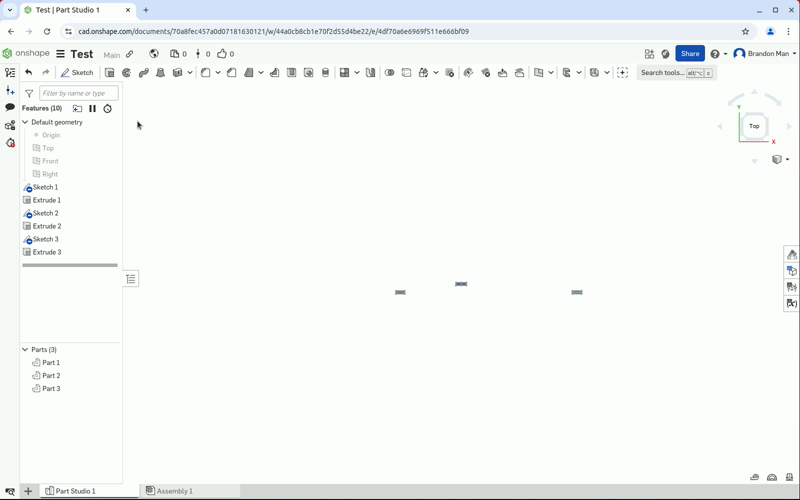
key(shift+h)
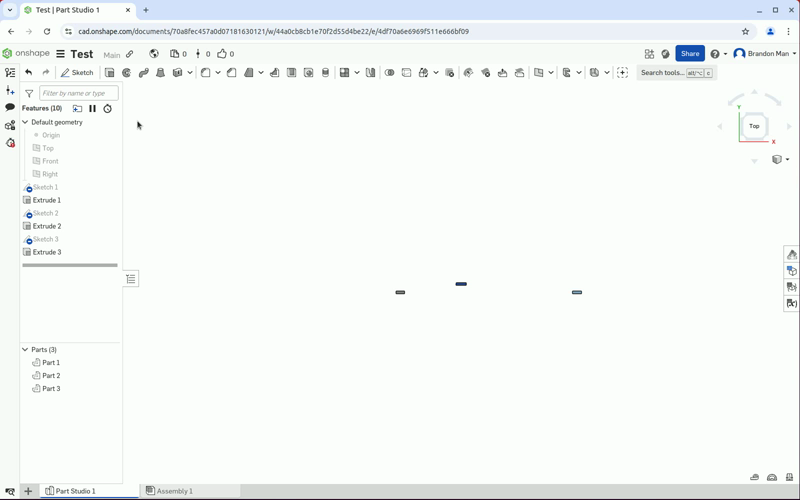
mouse_move(73, 189)
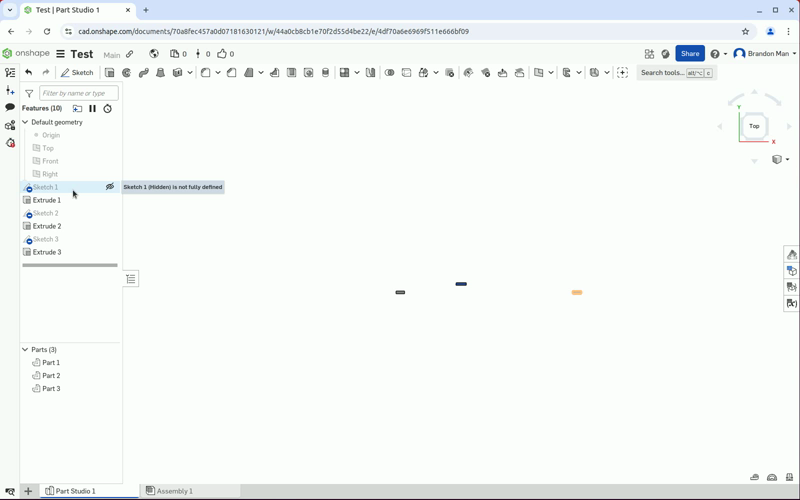
click(73, 189)
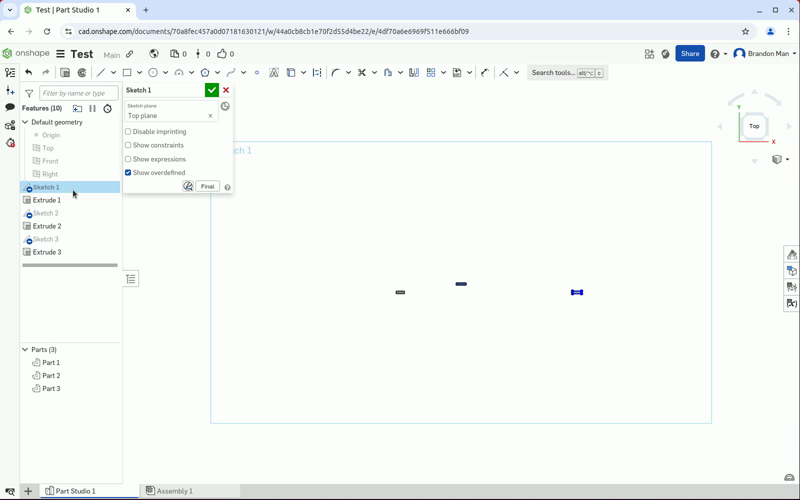
mouse_move(229, 92)
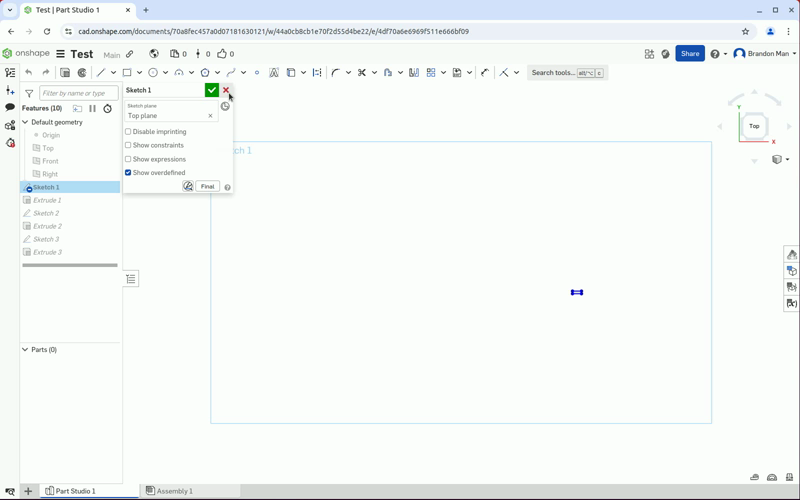
click(229, 92)
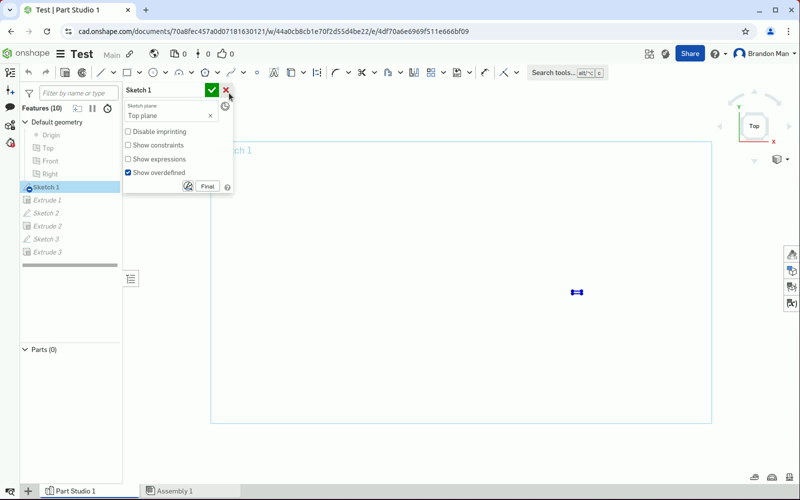
key(shift+s)
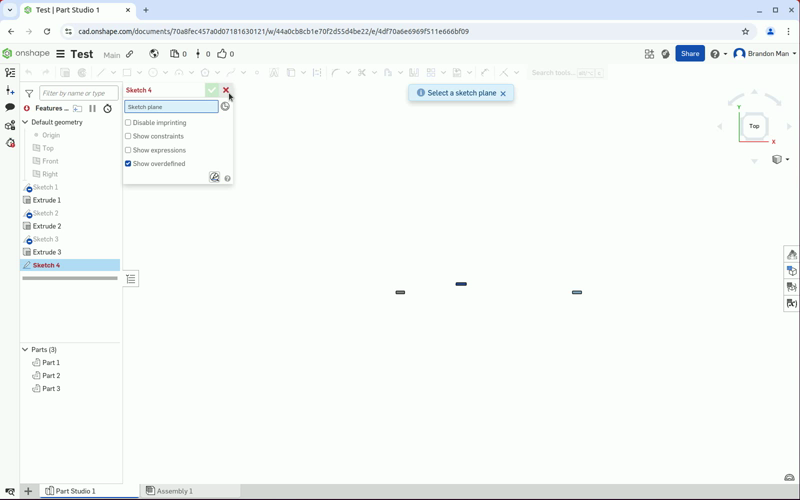
mouse_move(73, 150)
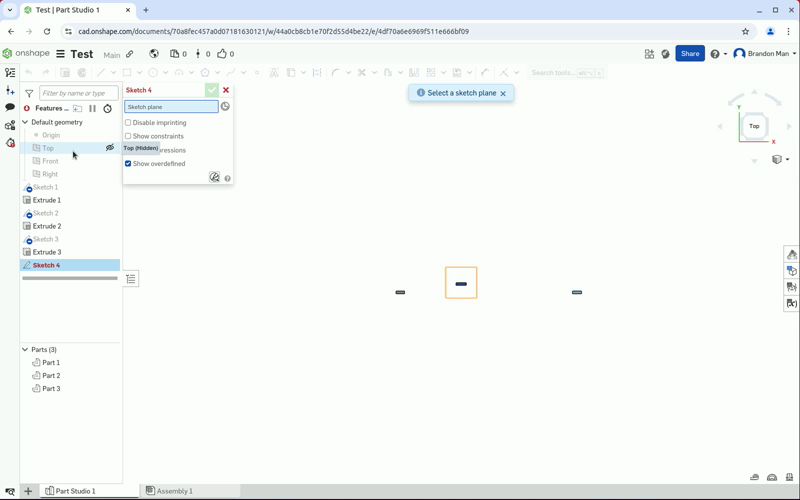
click(73, 150)
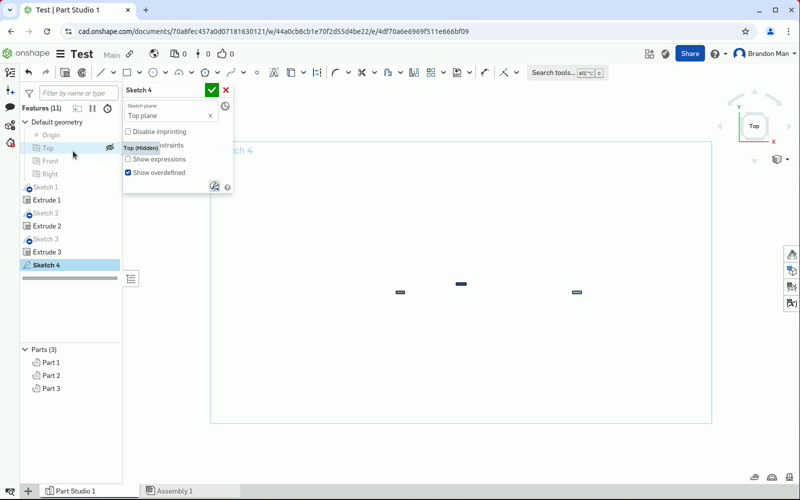
mouse_move(73, 352)
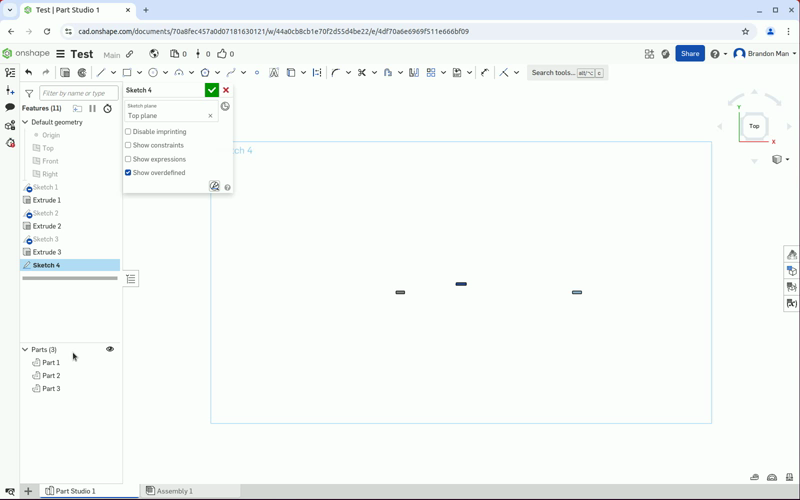
key(y)
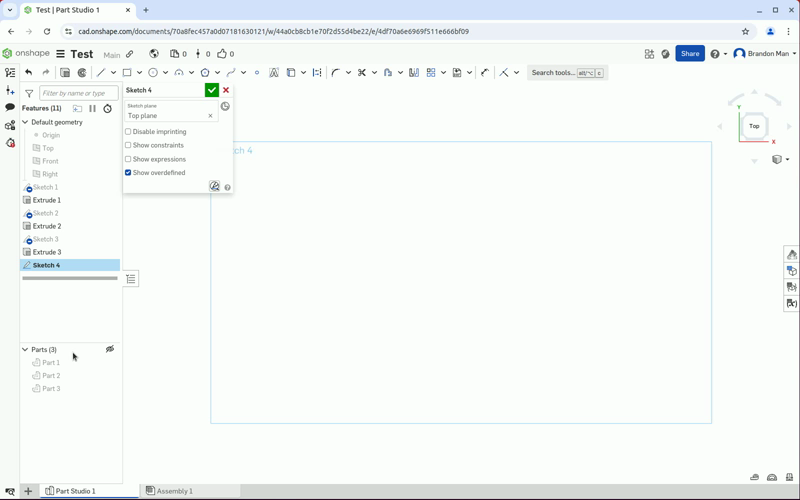
key(l)
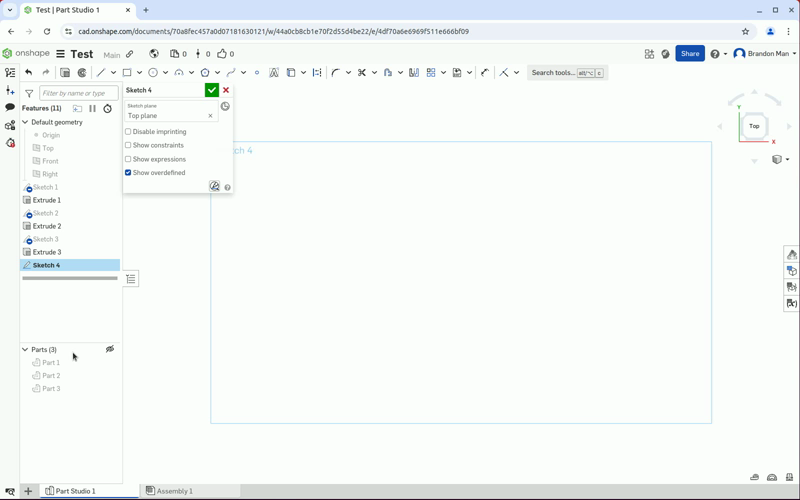
key_down(shift)
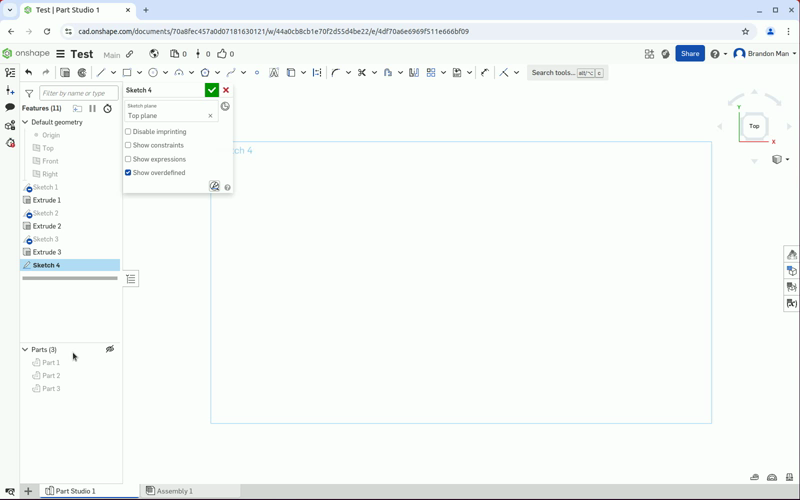
mouse_move(407, 293)
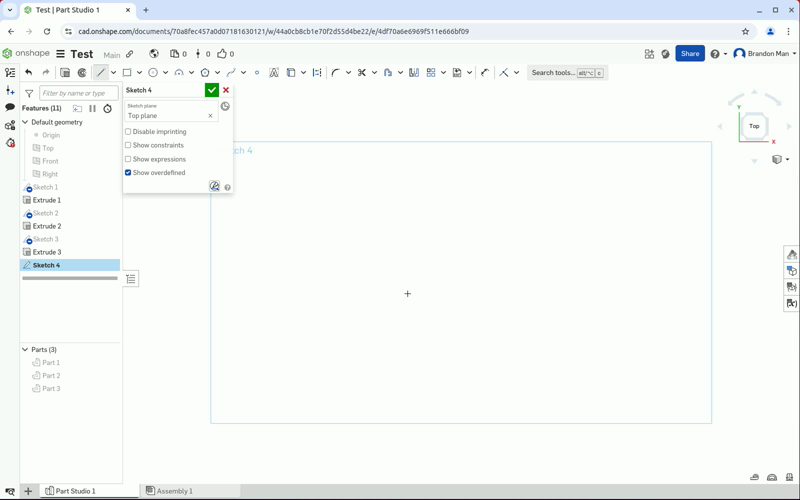
click(407, 293)
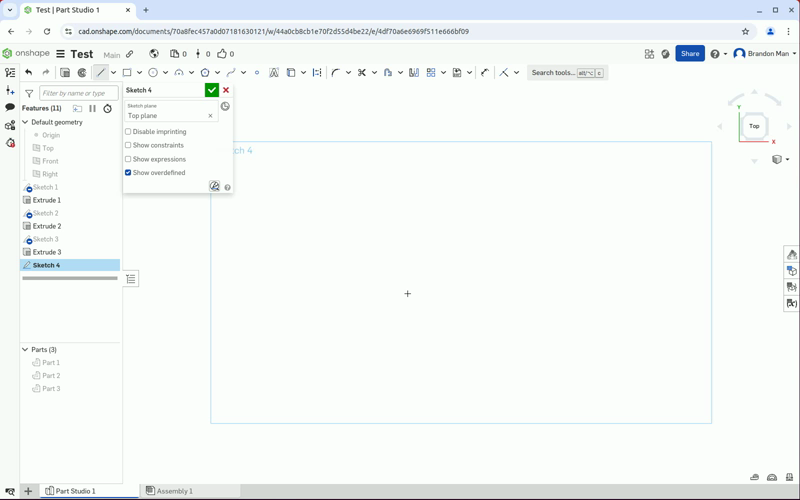
key_up(shift)
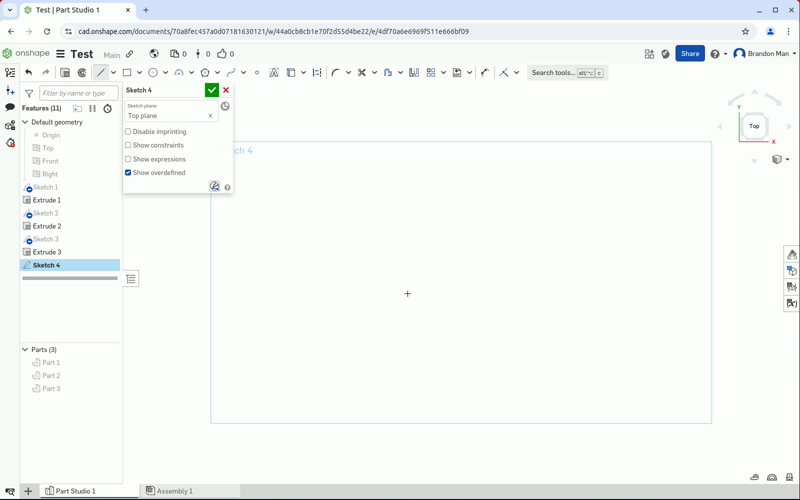
key_down(shift)
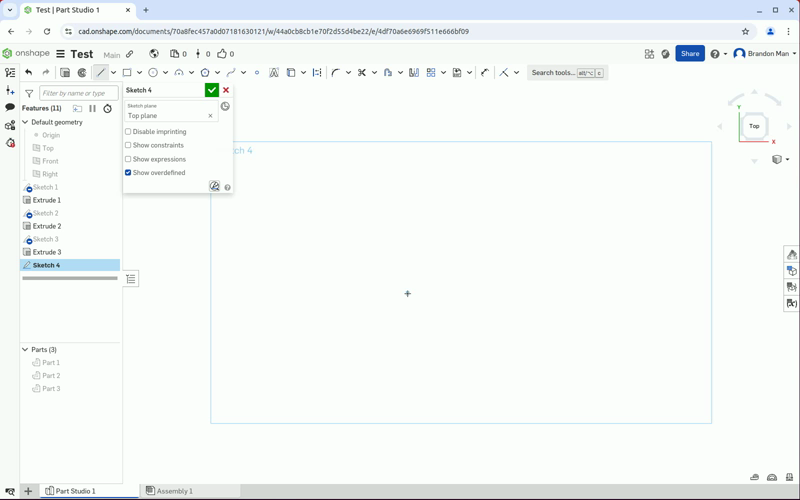
mouse_move(437, 293)
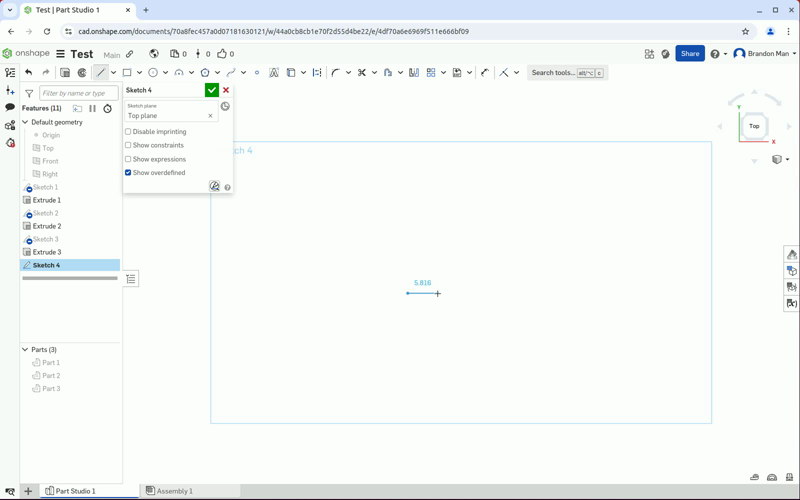
mouse_move(456, 285)
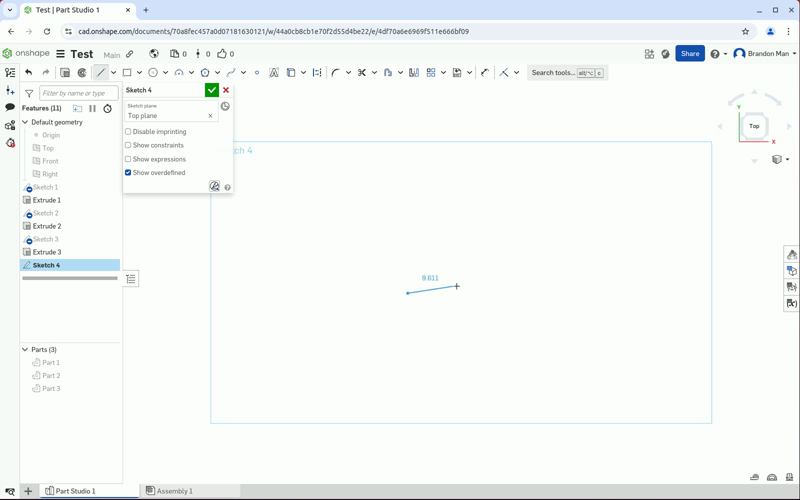
click(456, 285)
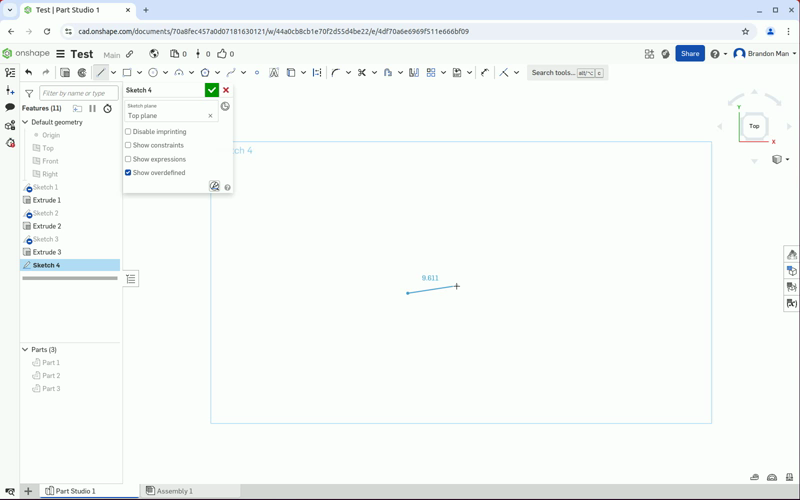
key_up(shift)
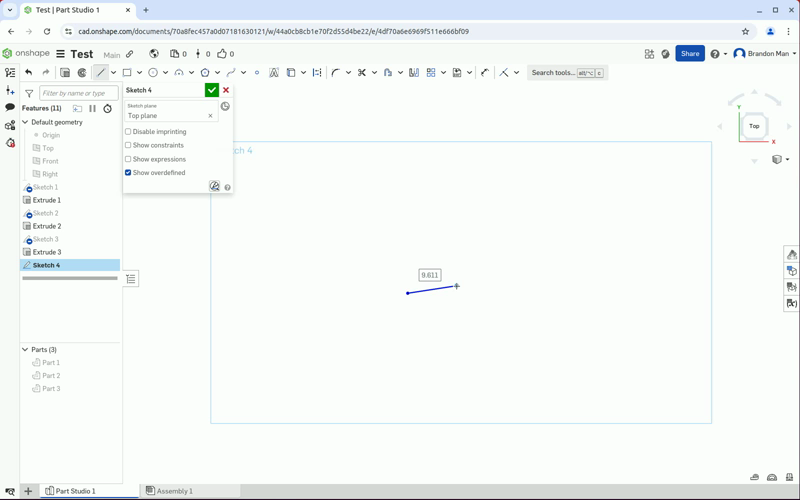
key_down(shift)
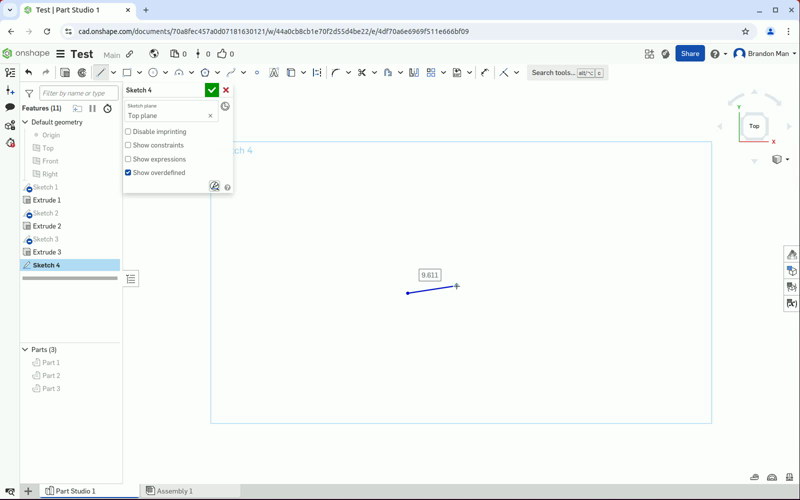
mouse_move(486, 285)
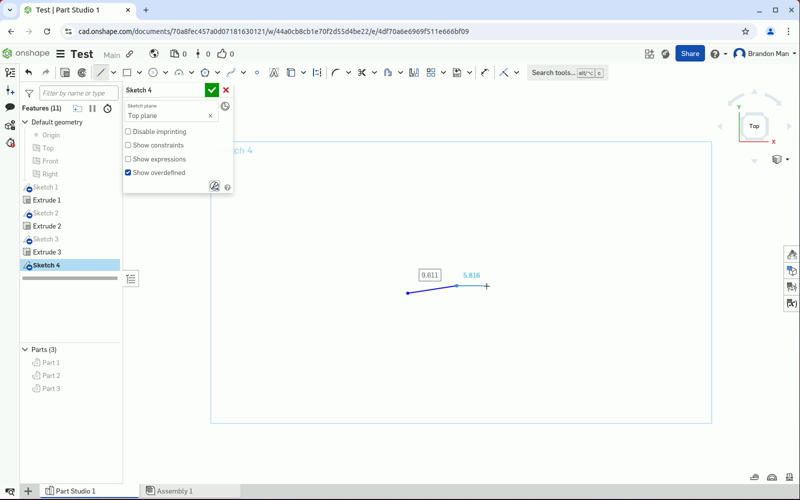
mouse_move(456, 283)
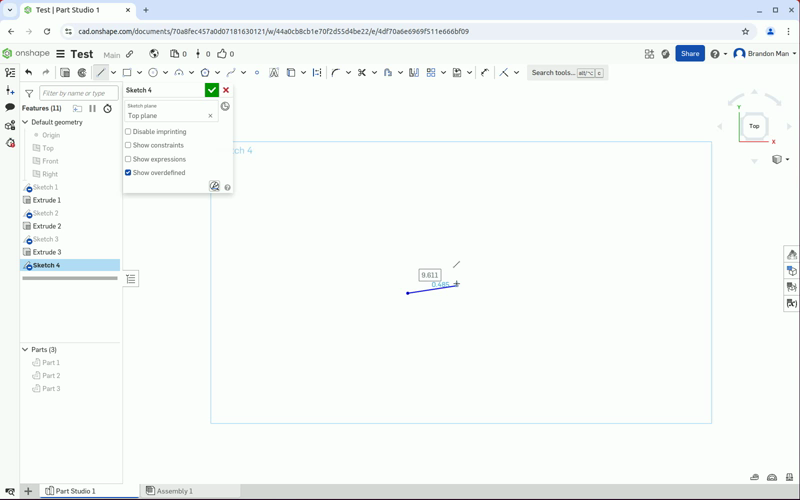
scroll(6)
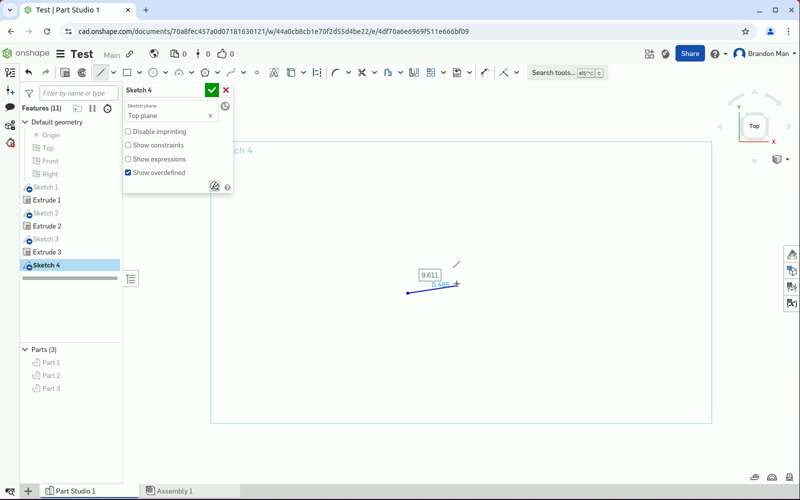
scroll(6)
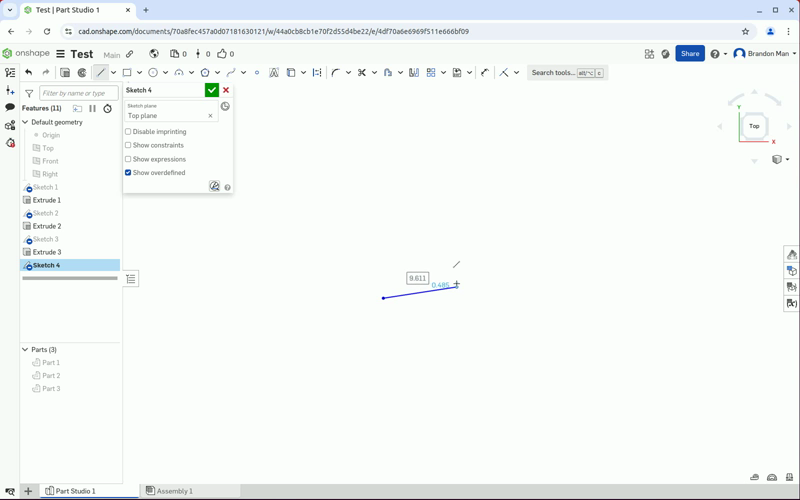
scroll(6)
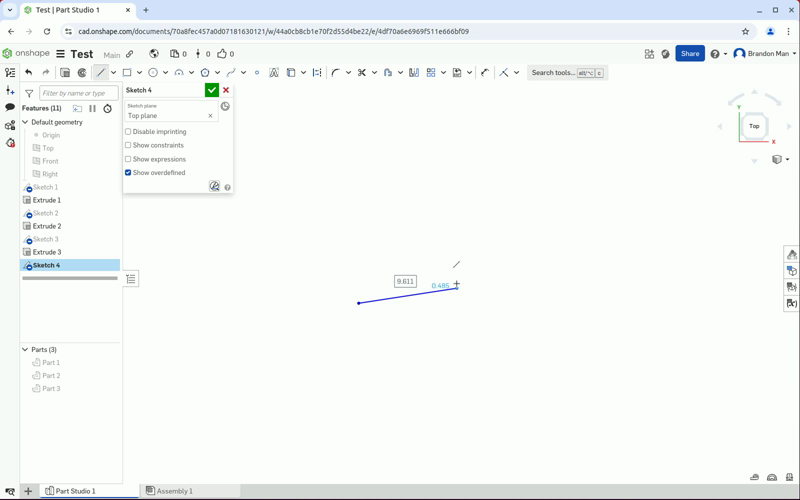
scroll(6)
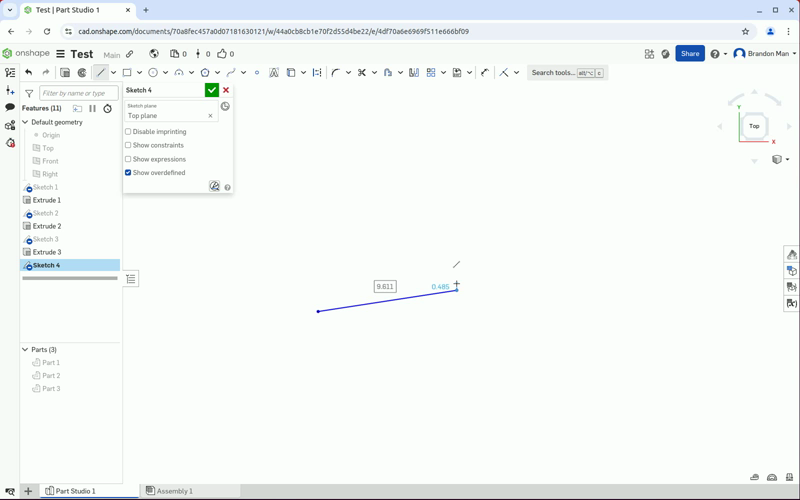
scroll(6)
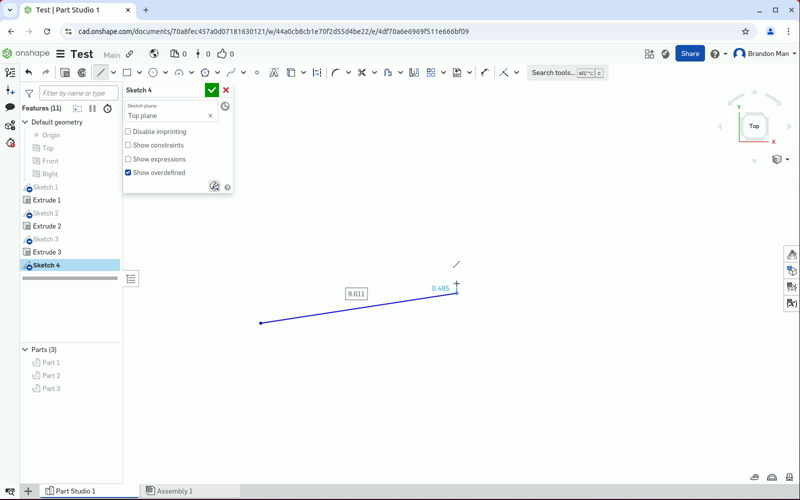
scroll(6)
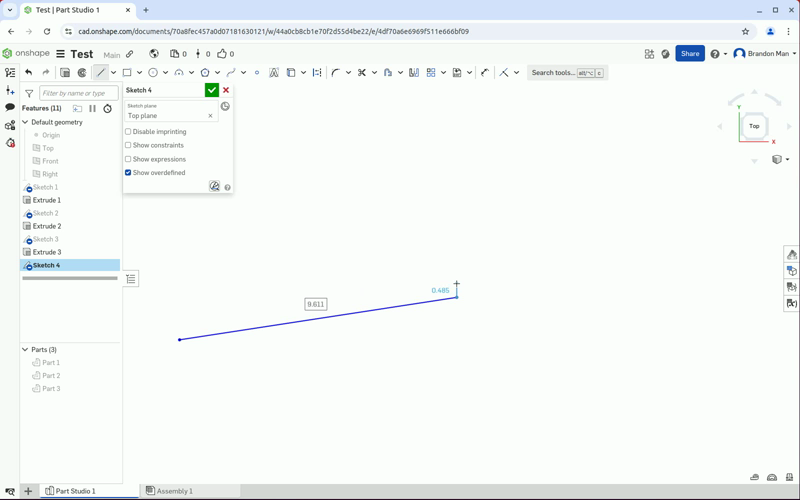
scroll(6)
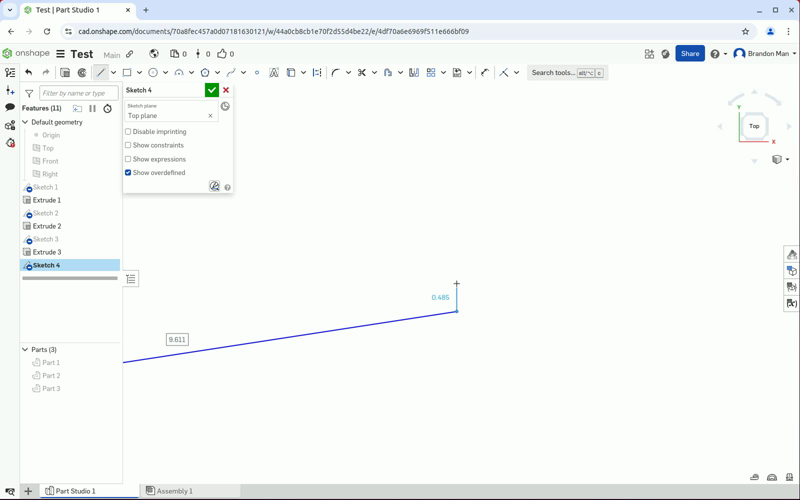
click(456, 283)
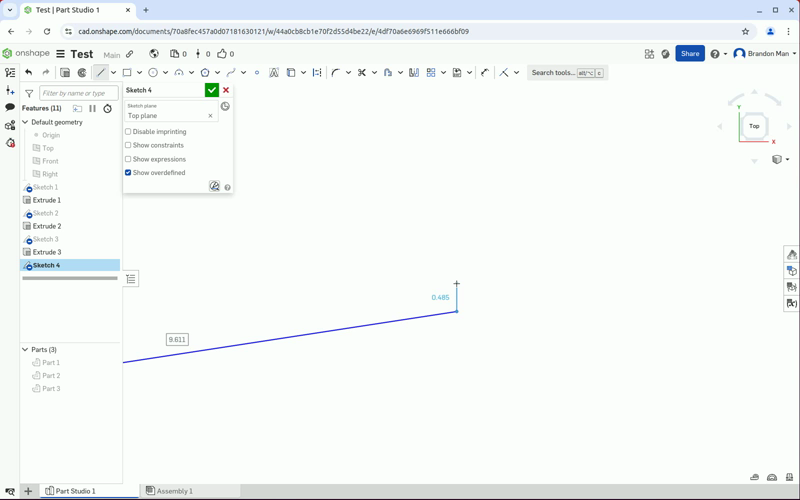
scroll(-6)
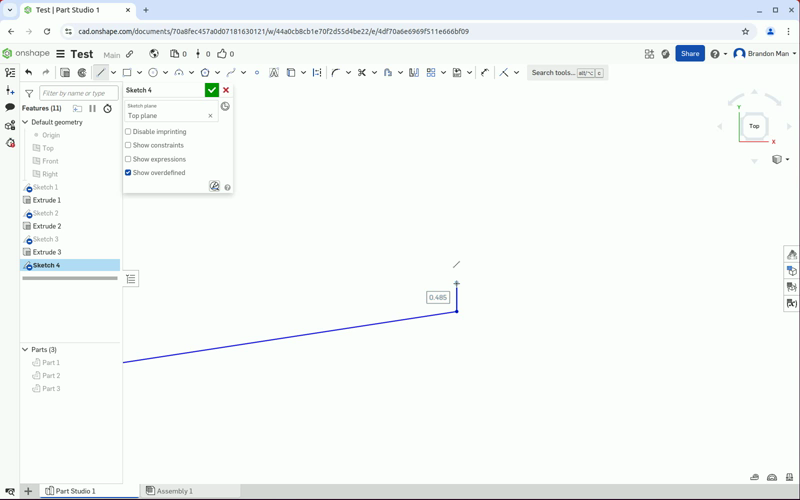
scroll(-6)
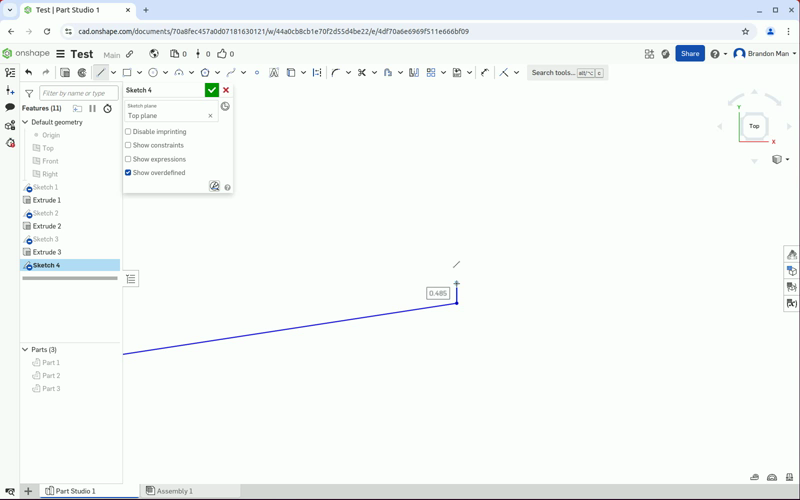
scroll(-6)
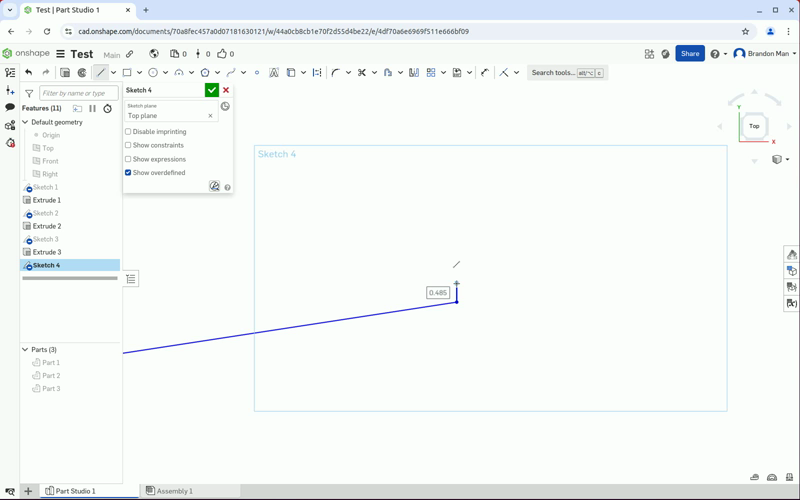
scroll(-6)
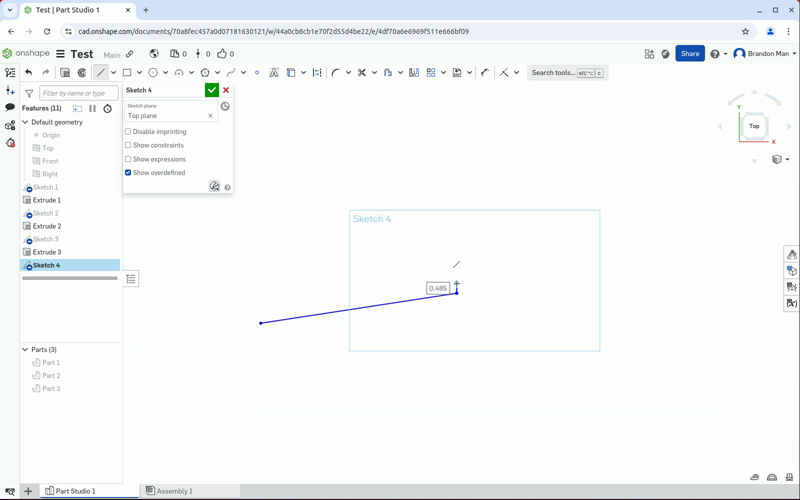
scroll(-6)
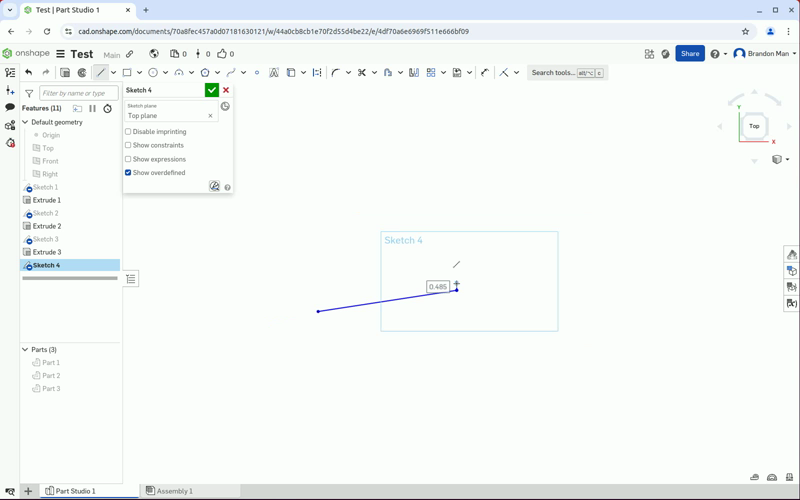
scroll(-6)
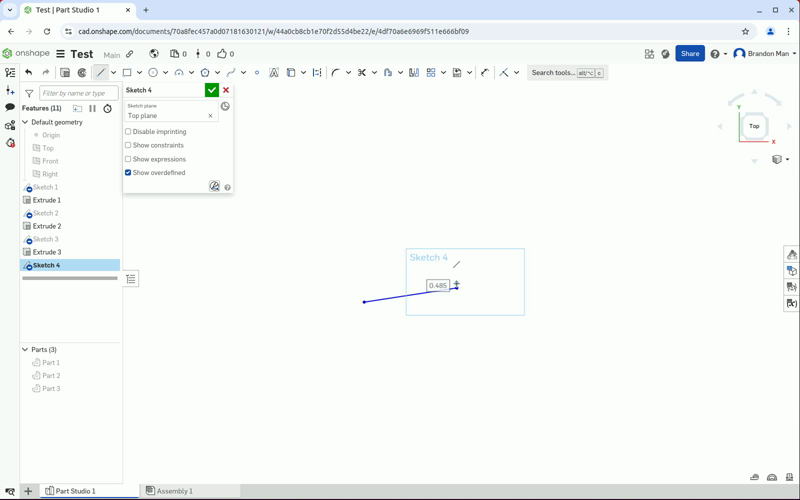
scroll(-6)
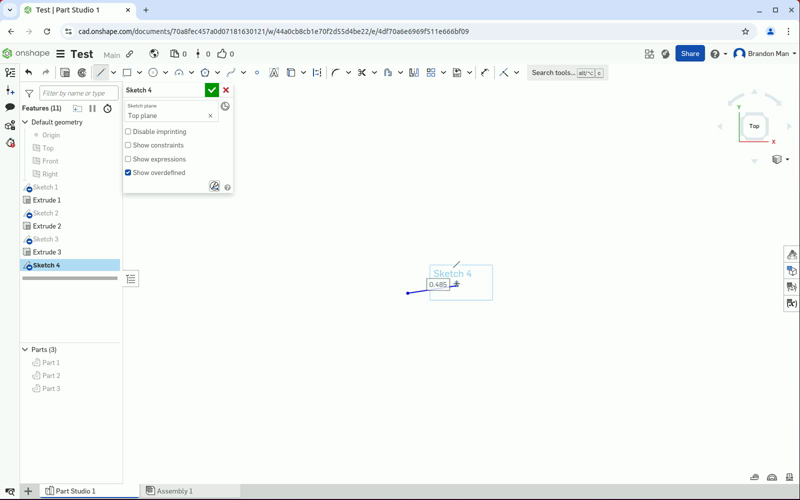
key_up(shift)
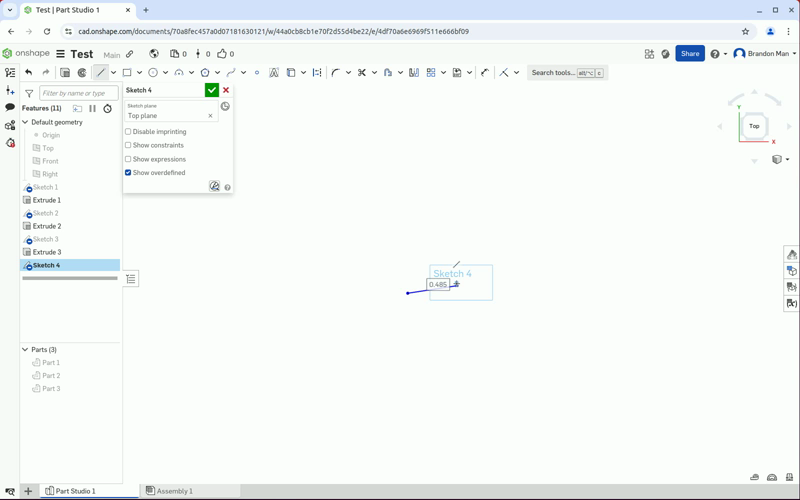
key_down(shift)
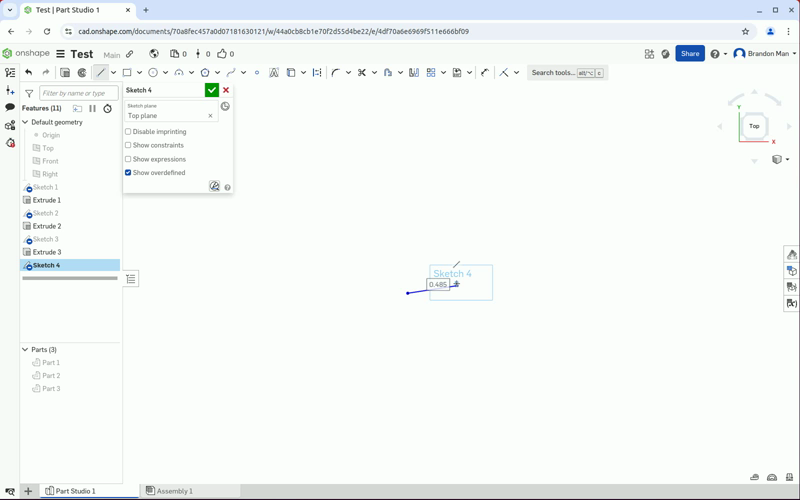
mouse_move(486, 283)
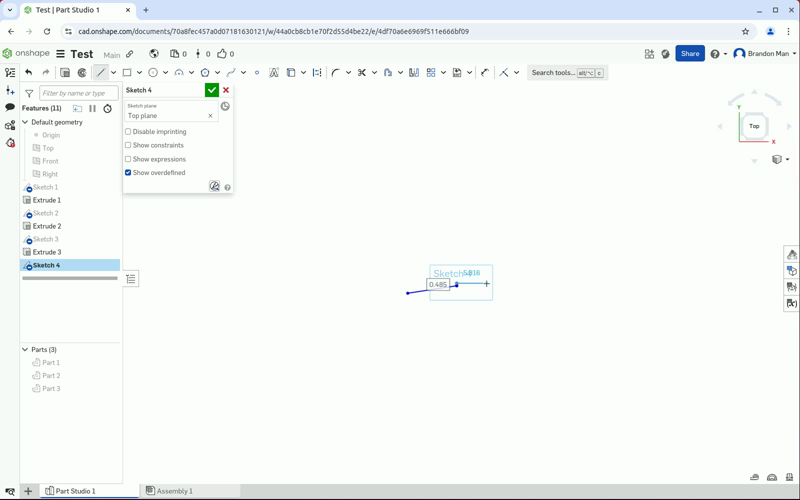
mouse_move(407, 290)
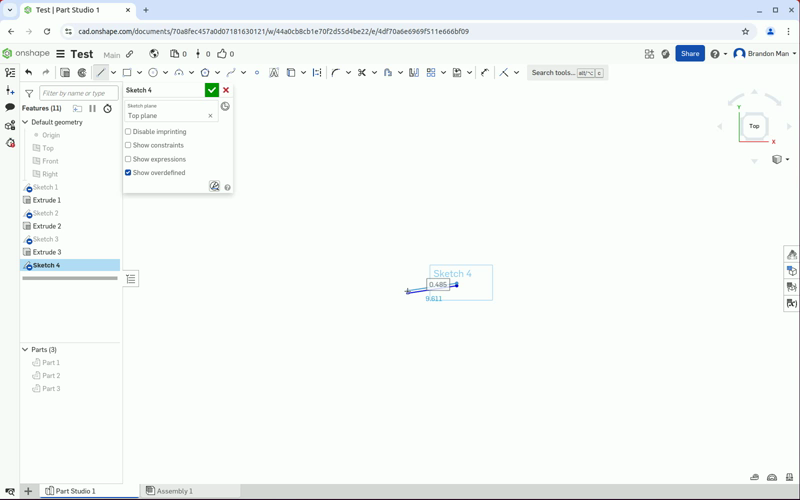
scroll(6)
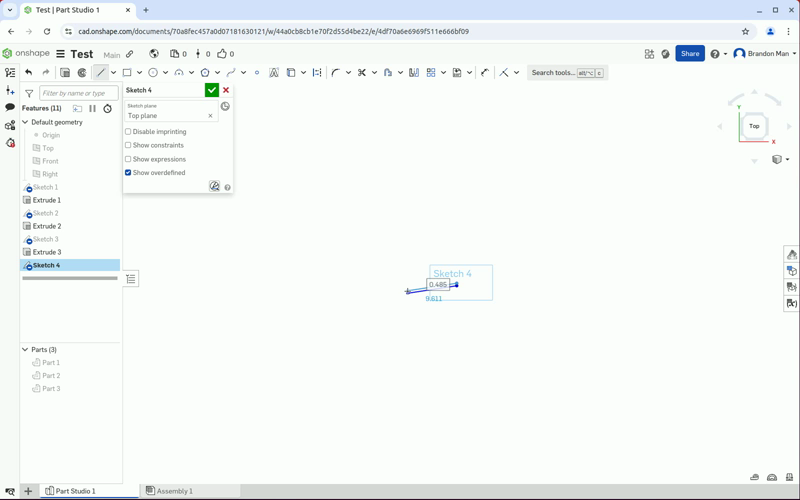
scroll(6)
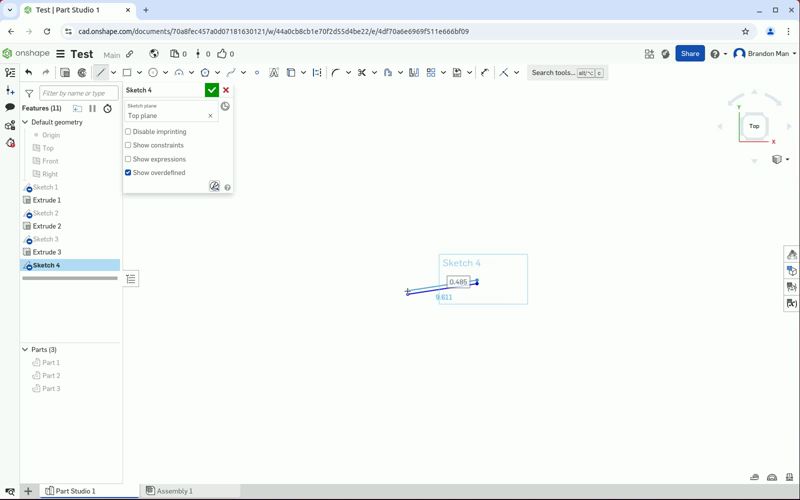
scroll(6)
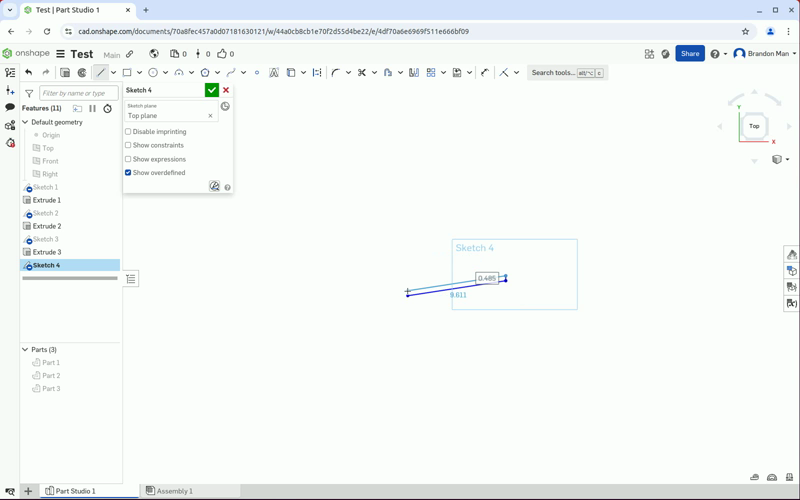
scroll(6)
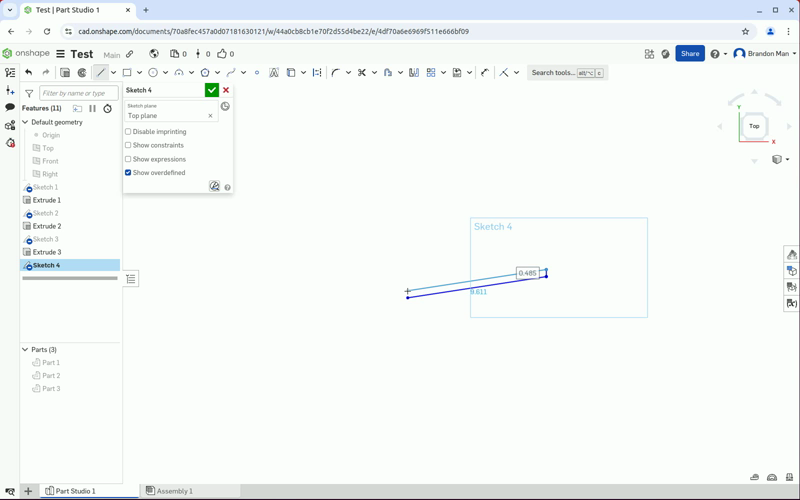
scroll(6)
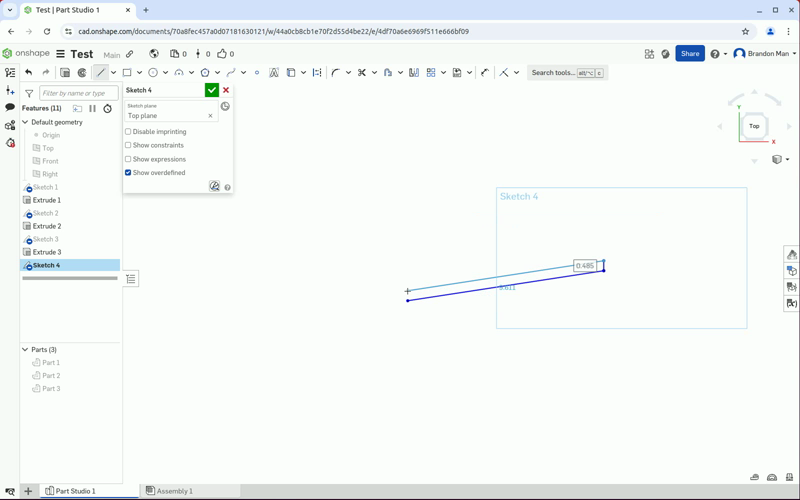
scroll(6)
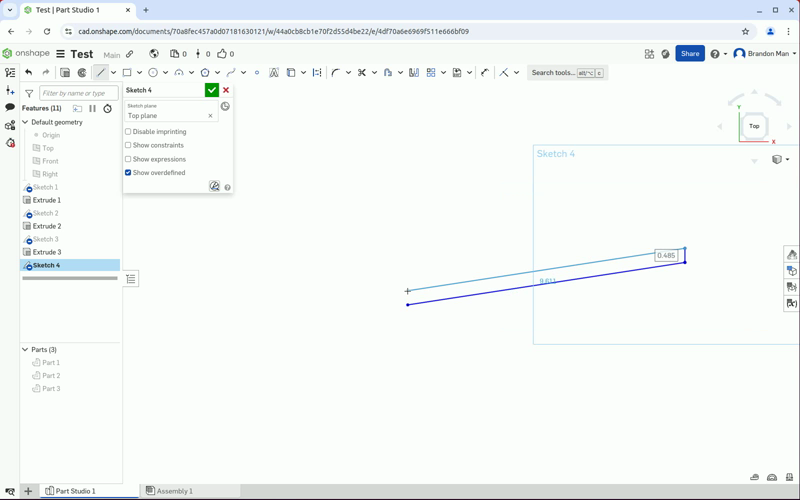
scroll(6)
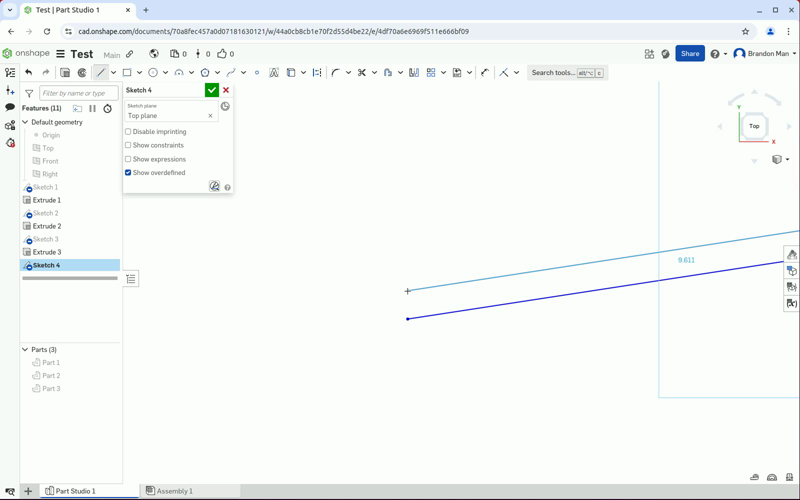
click(407, 290)
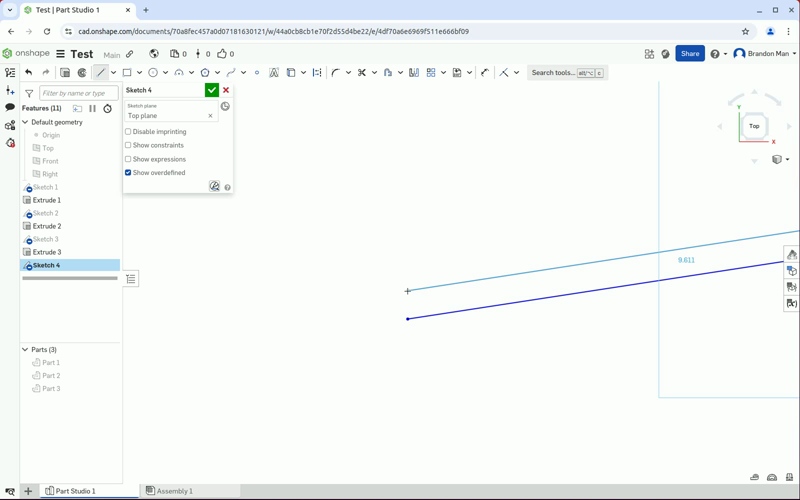
scroll(-6)
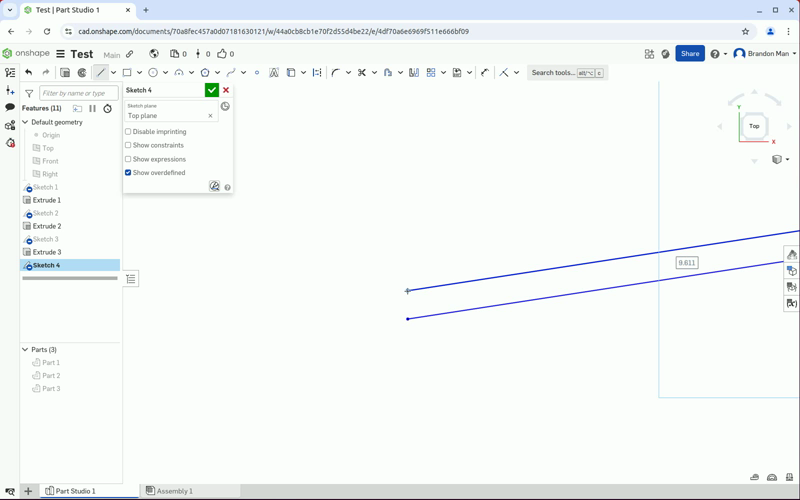
scroll(-6)
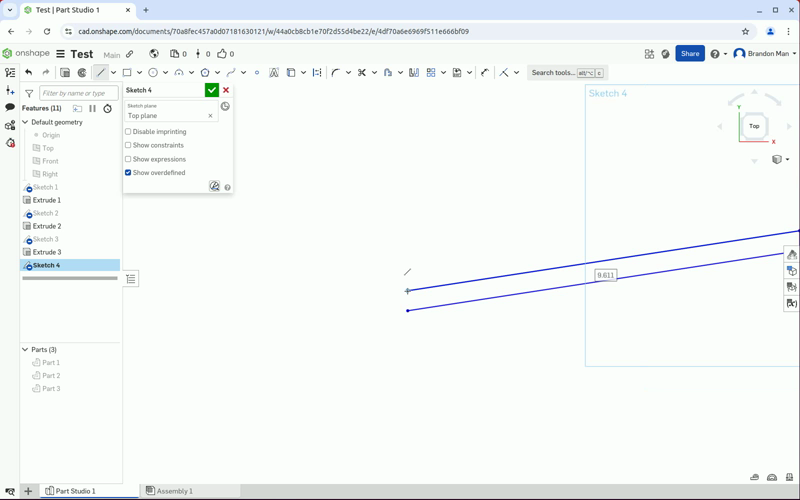
scroll(-6)
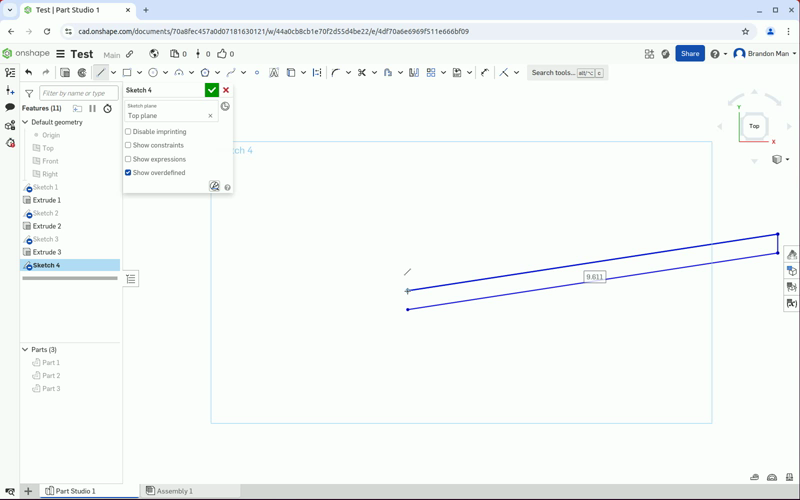
scroll(-6)
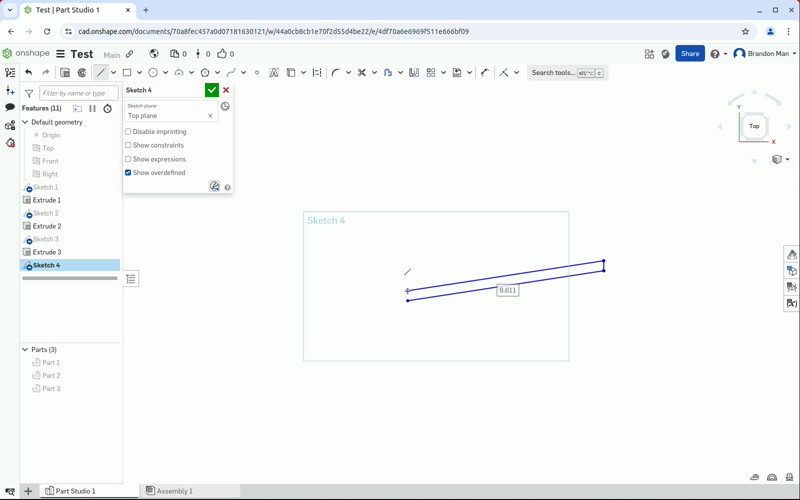
scroll(-6)
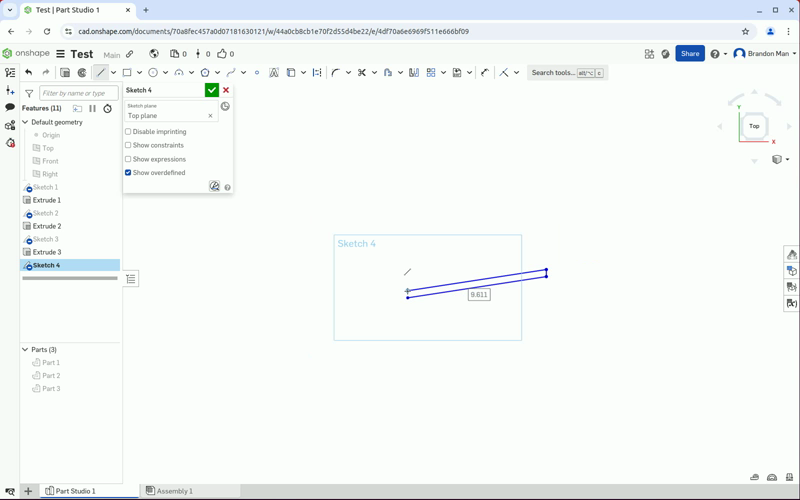
scroll(-6)
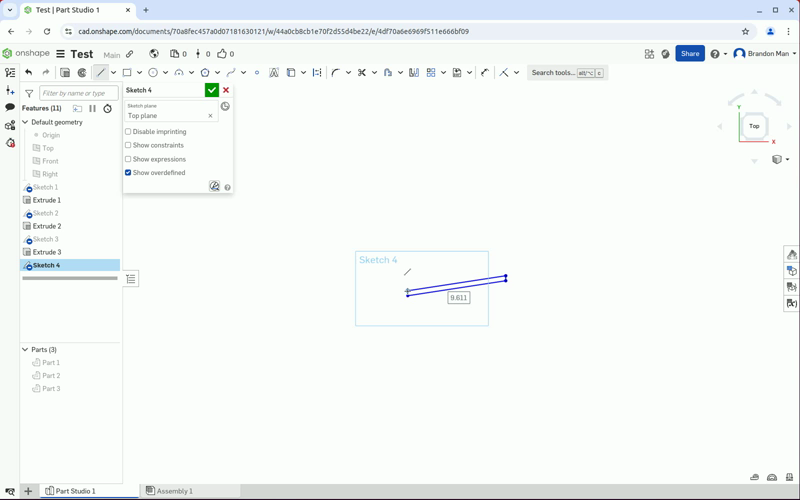
scroll(-6)
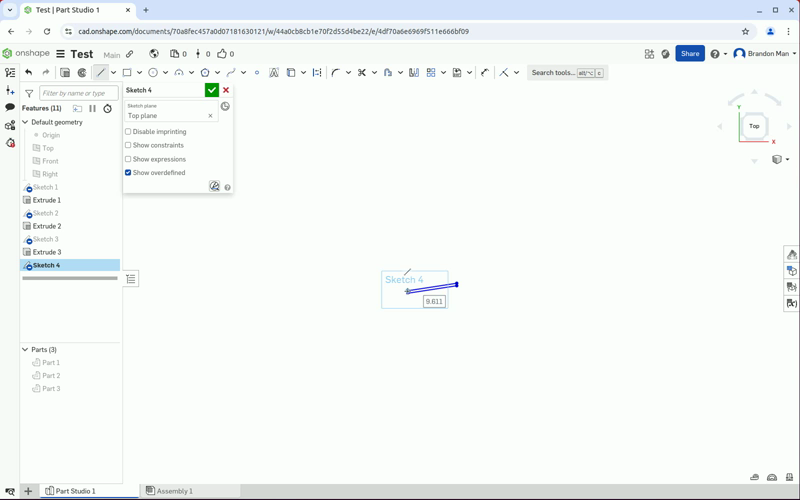
key_up(shift)
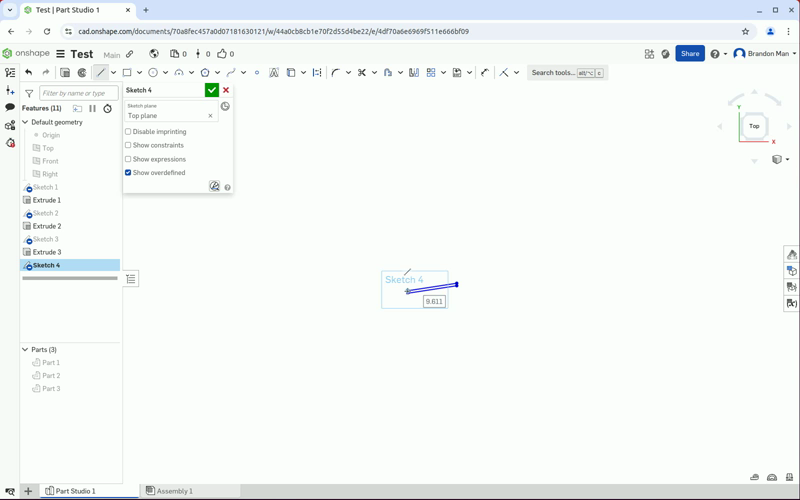
mouse_move(437, 290)
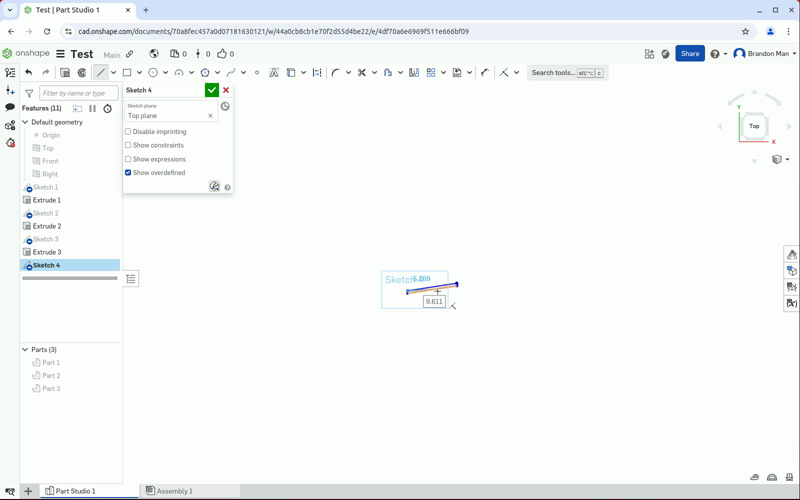
key_down(shift)
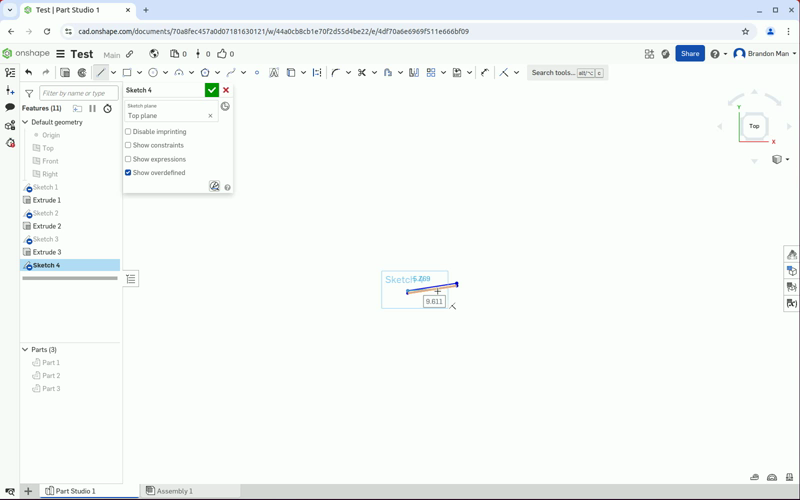
mouse_move(407, 293)
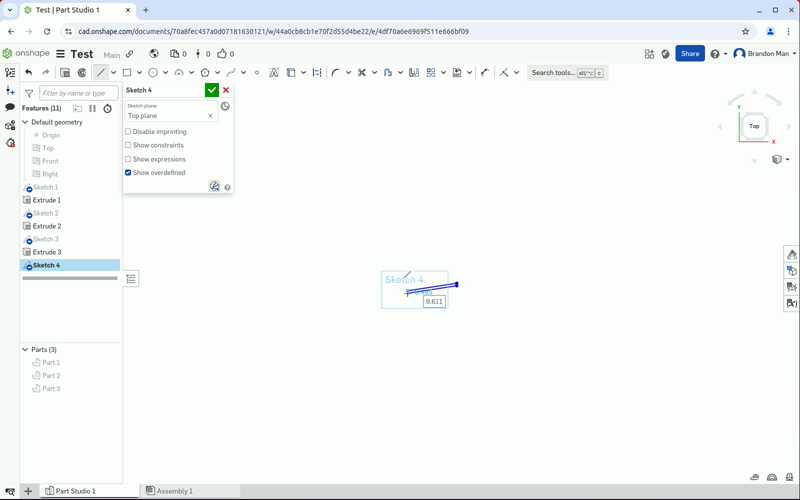
scroll(6)
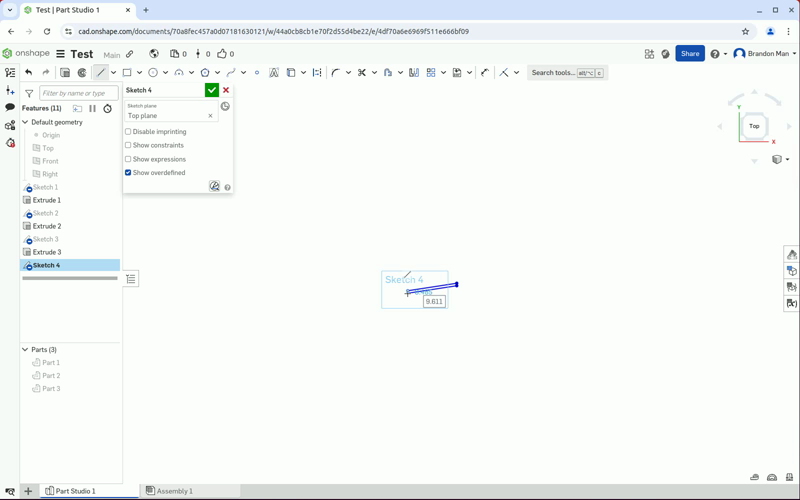
scroll(6)
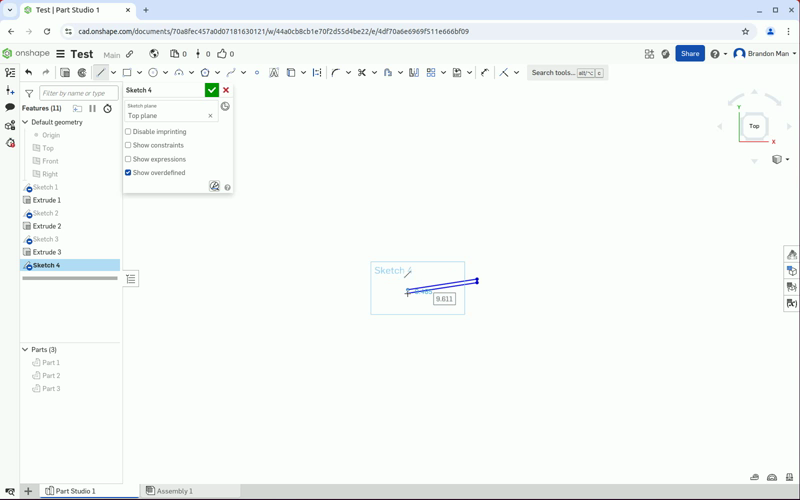
scroll(6)
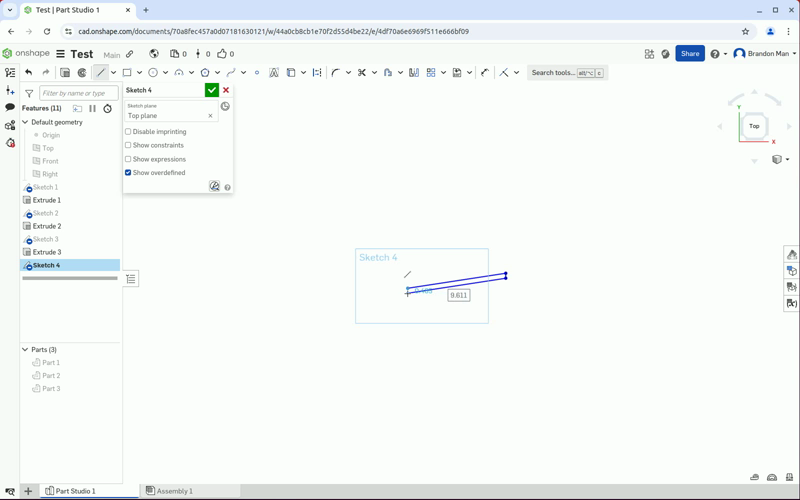
scroll(6)
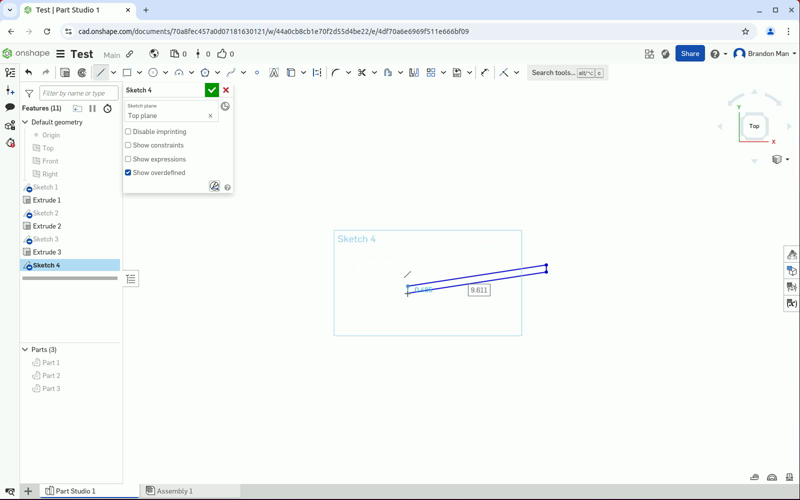
scroll(6)
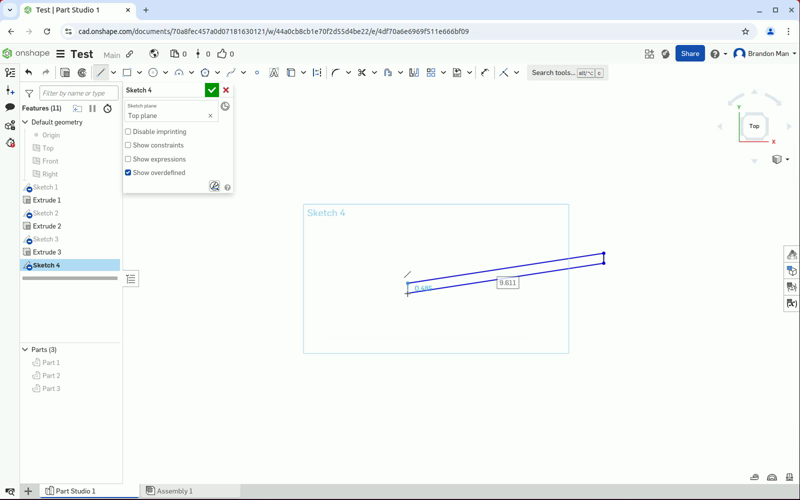
scroll(6)
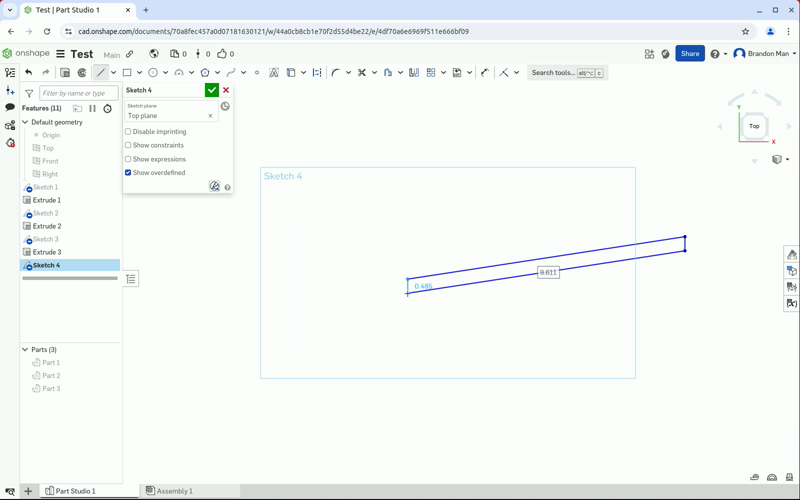
scroll(6)
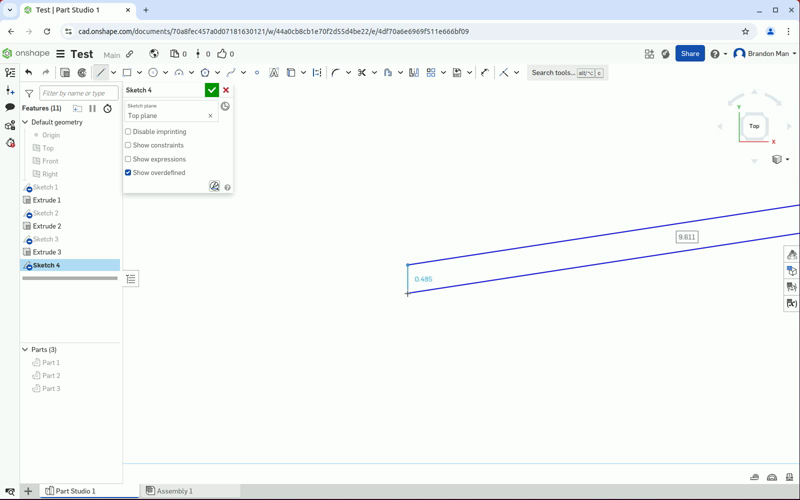
key_up(shift)
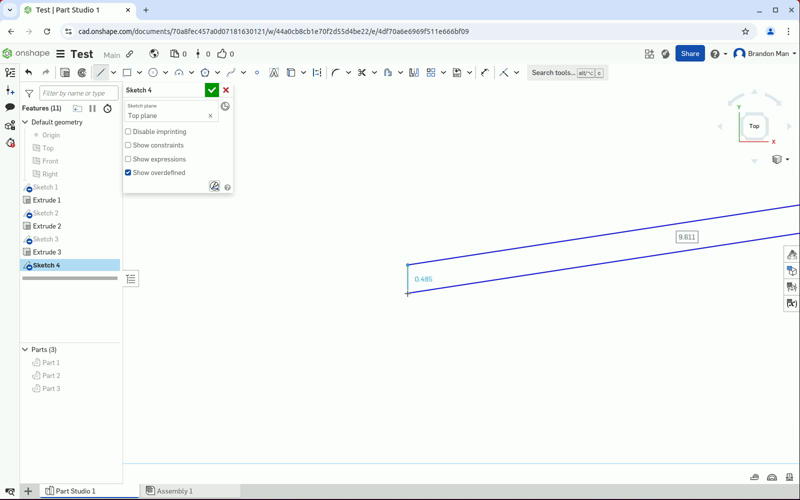
click(407, 293)
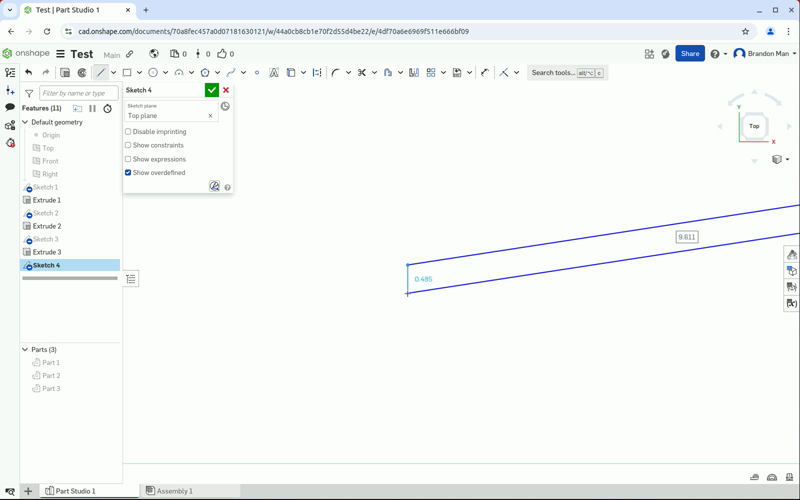
scroll(-6)
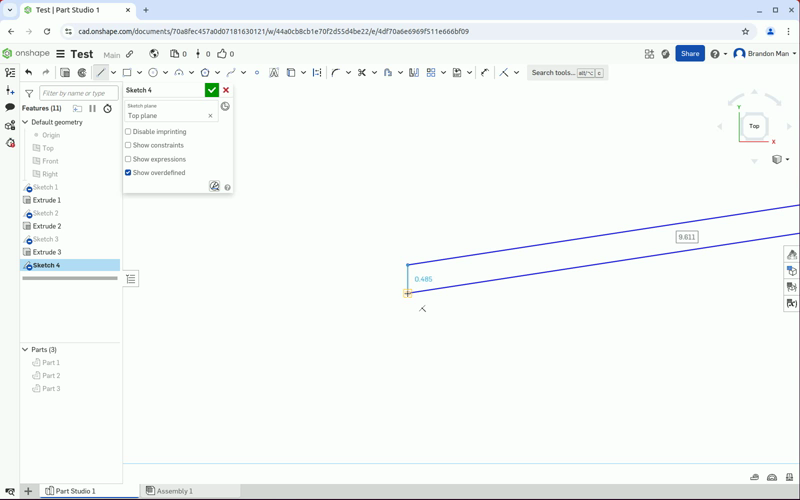
scroll(-6)
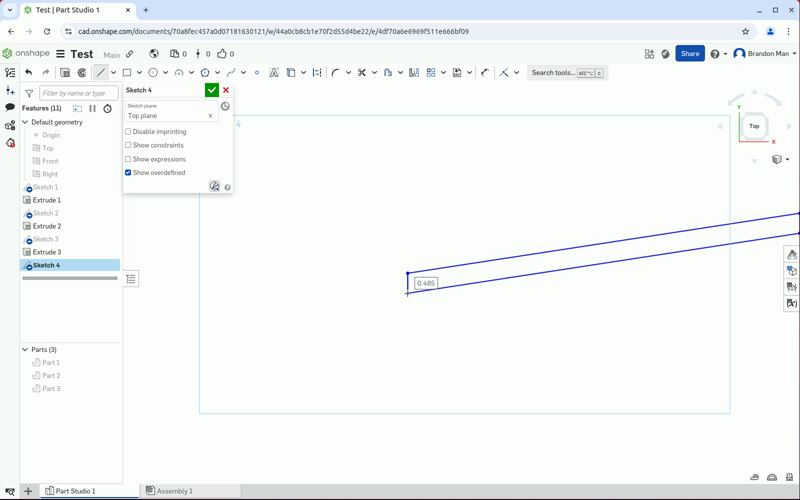
scroll(-6)
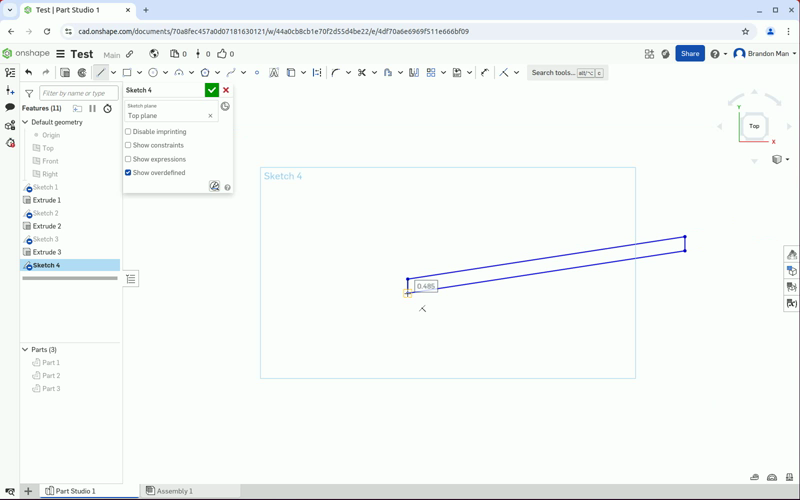
scroll(-6)
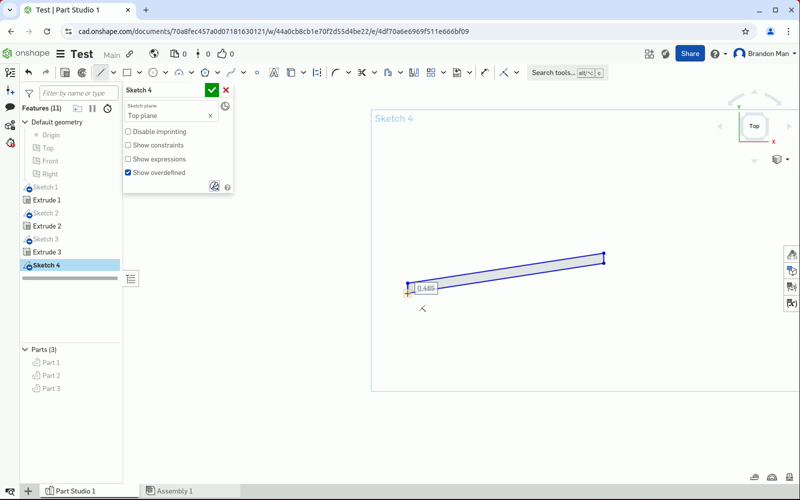
scroll(-6)
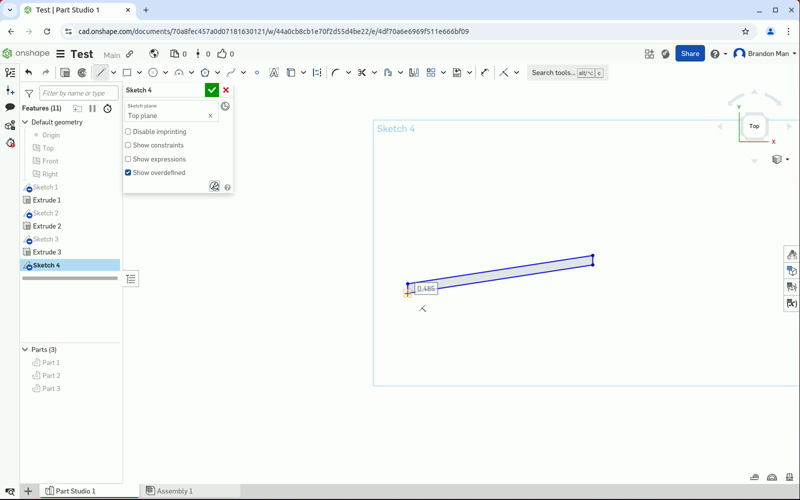
scroll(-6)
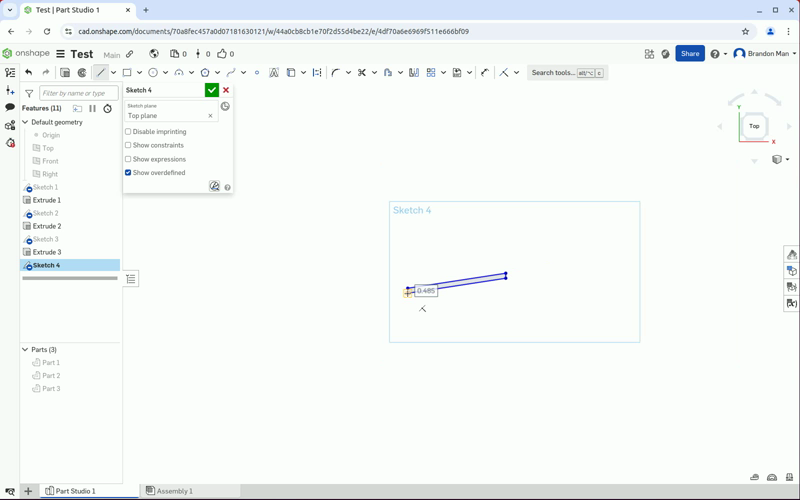
scroll(-6)
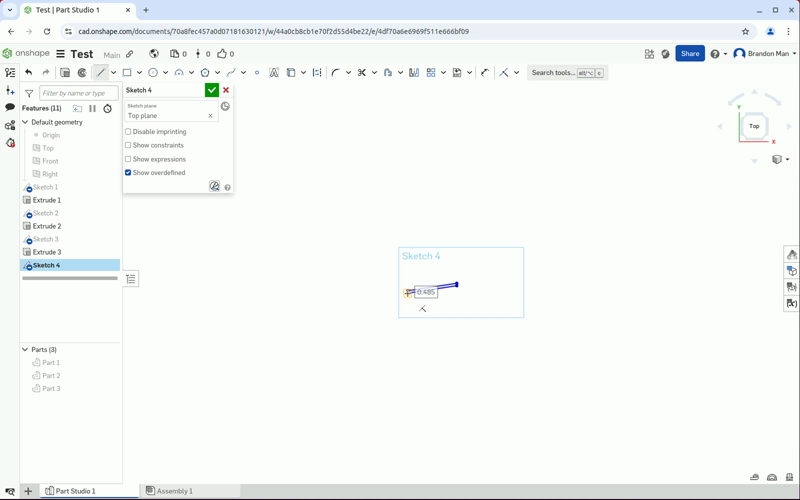
key(esc)
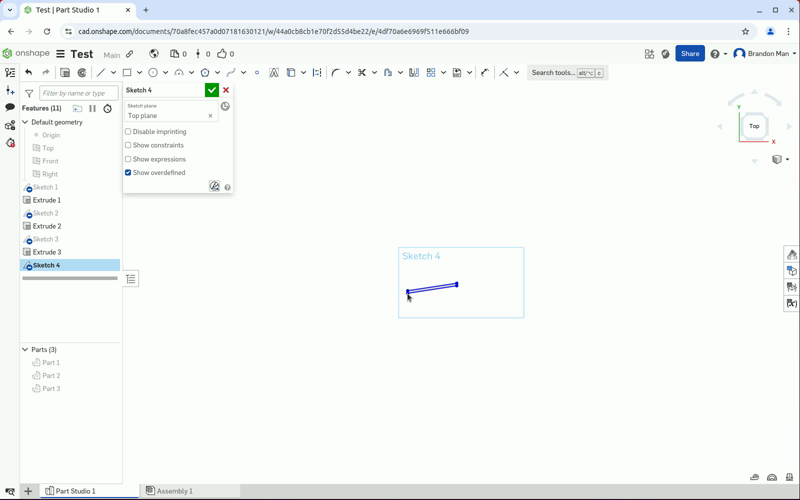
mouse_move(421, 290)
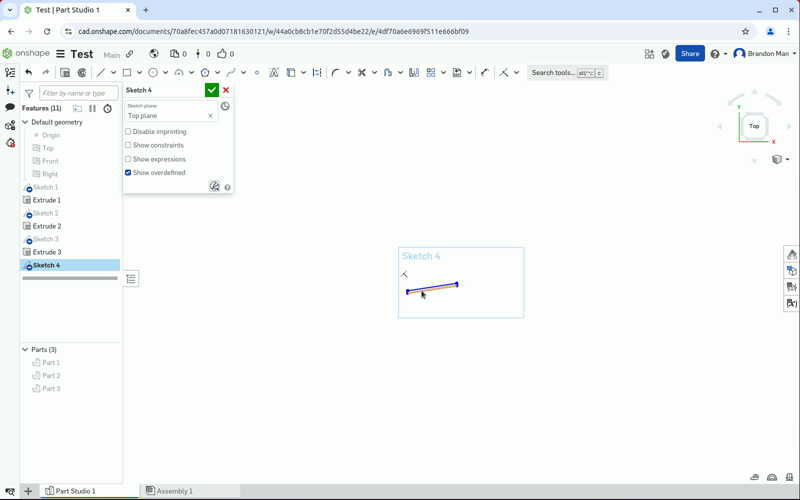
scroll(6)
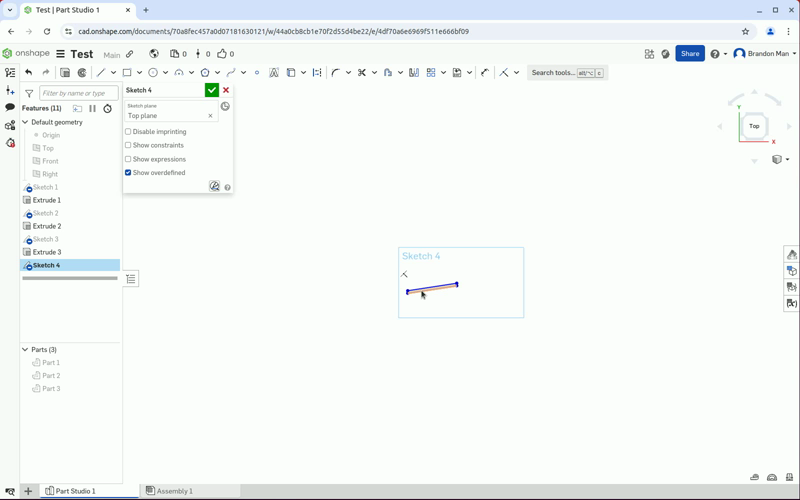
scroll(6)
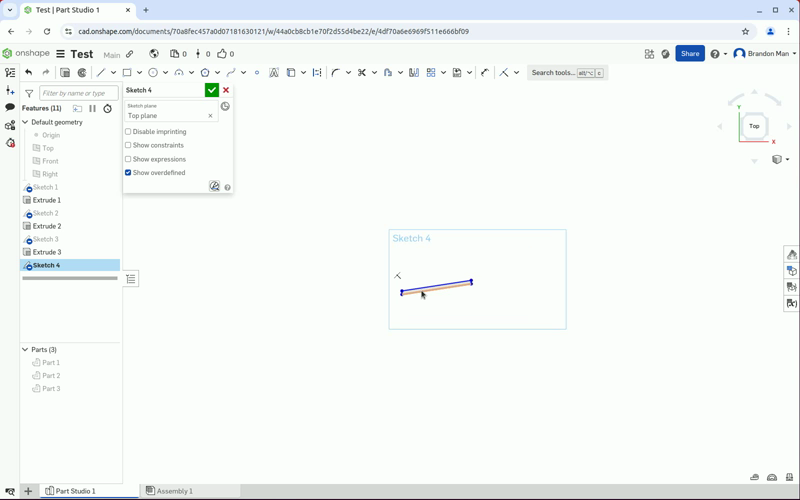
scroll(6)
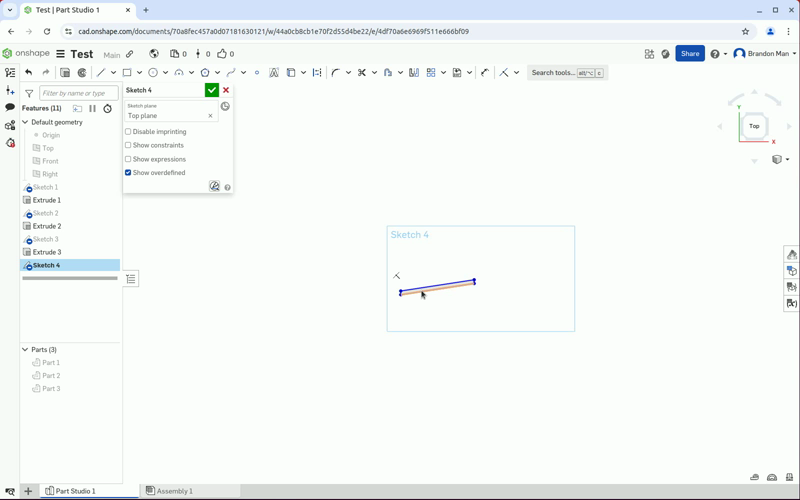
scroll(6)
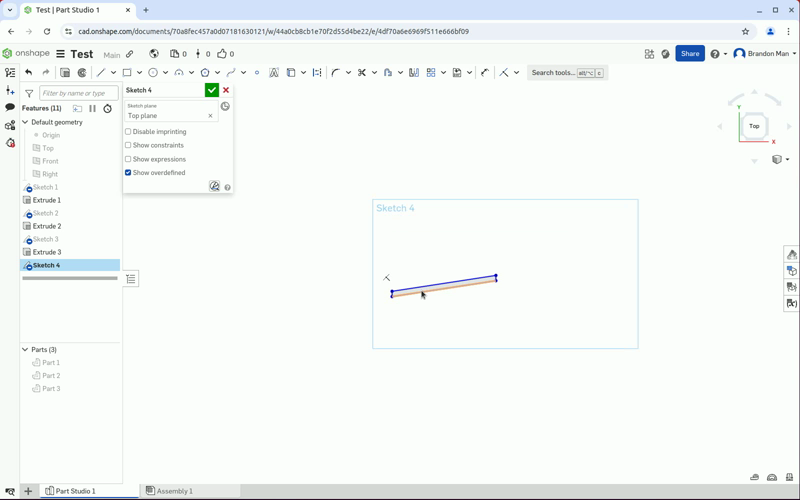
scroll(6)
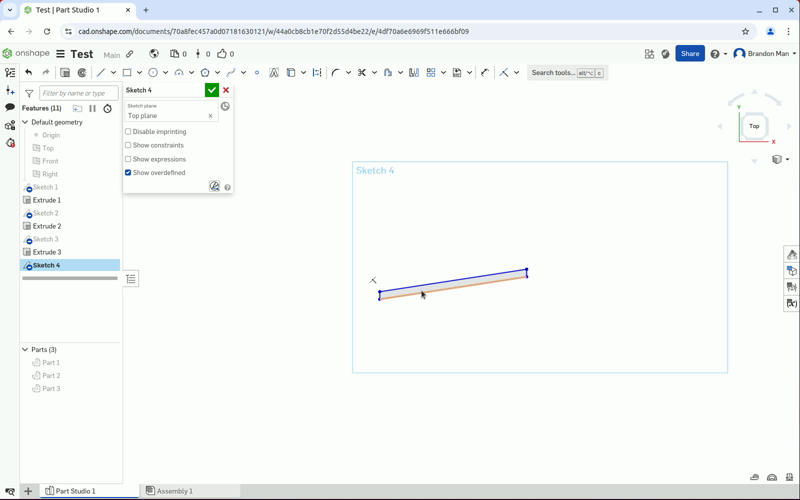
scroll(6)
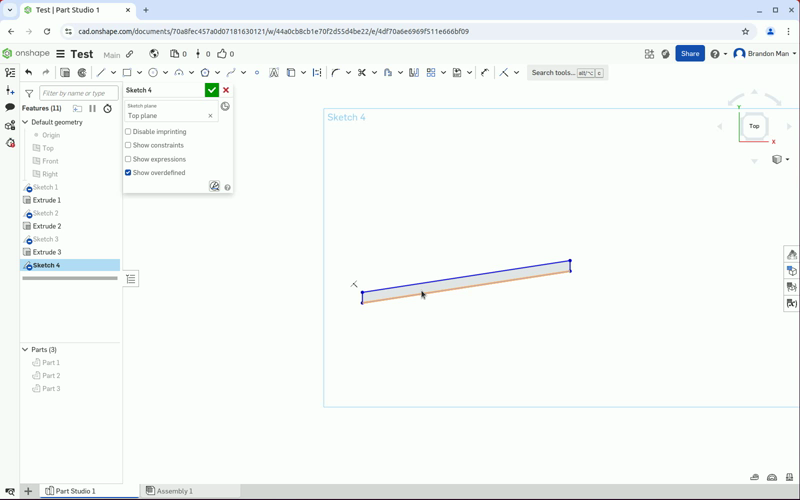
scroll(6)
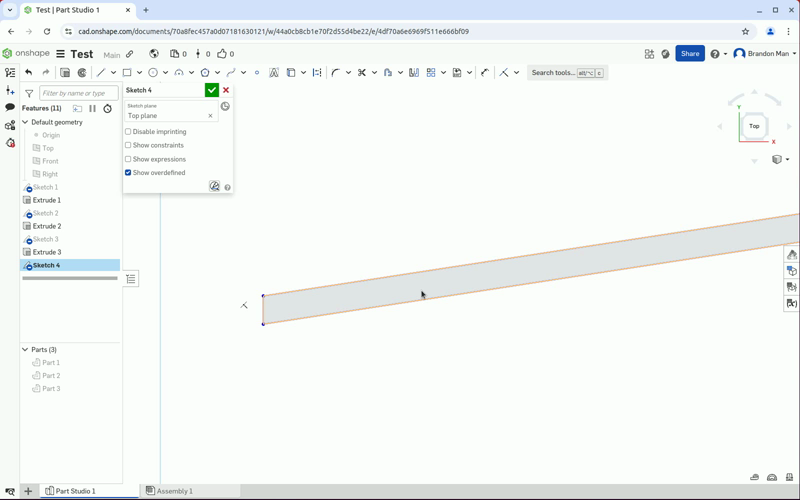
click(421, 290)
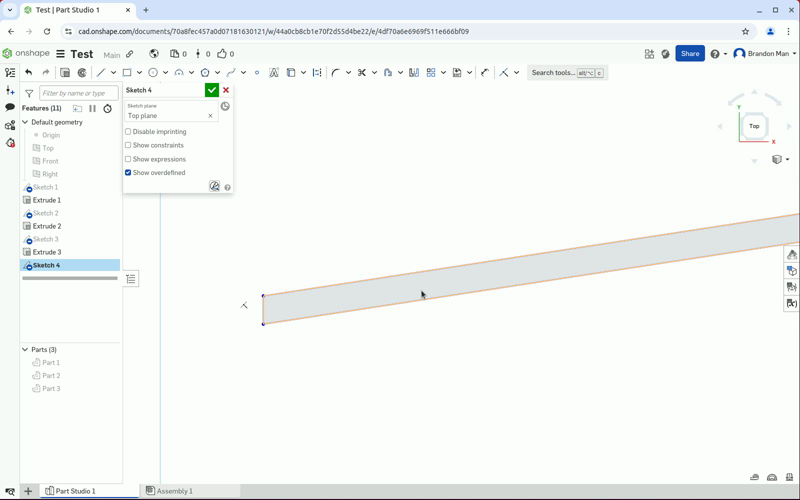
scroll(-6)
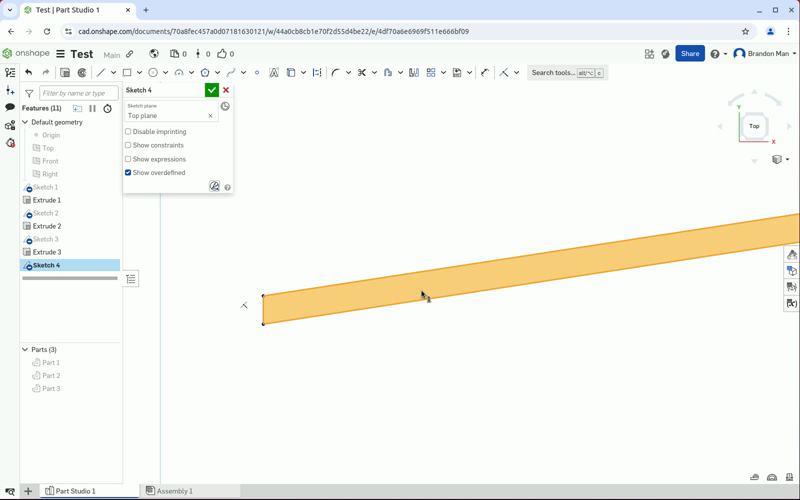
scroll(-6)
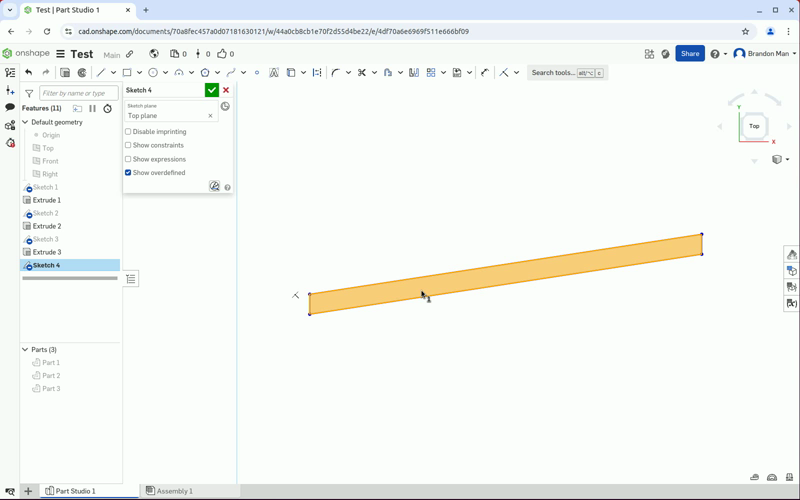
scroll(-6)
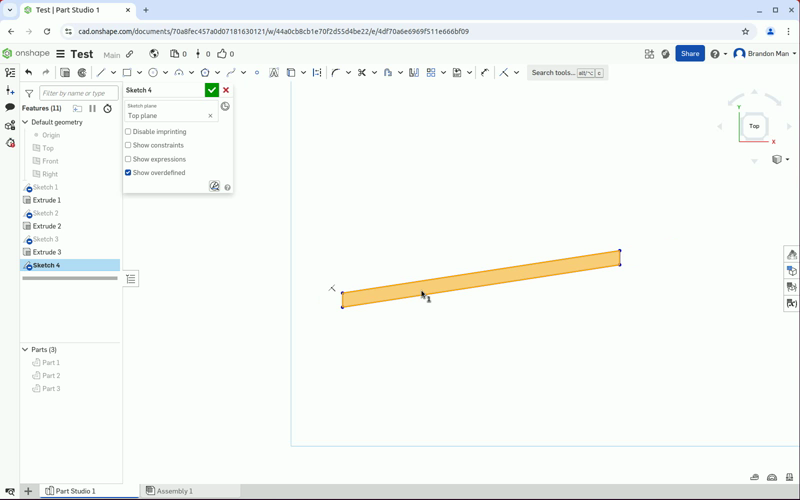
scroll(-6)
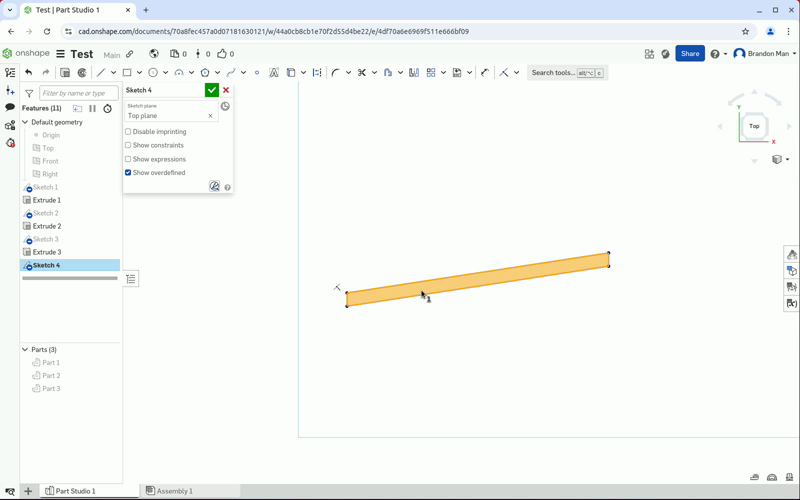
scroll(-6)
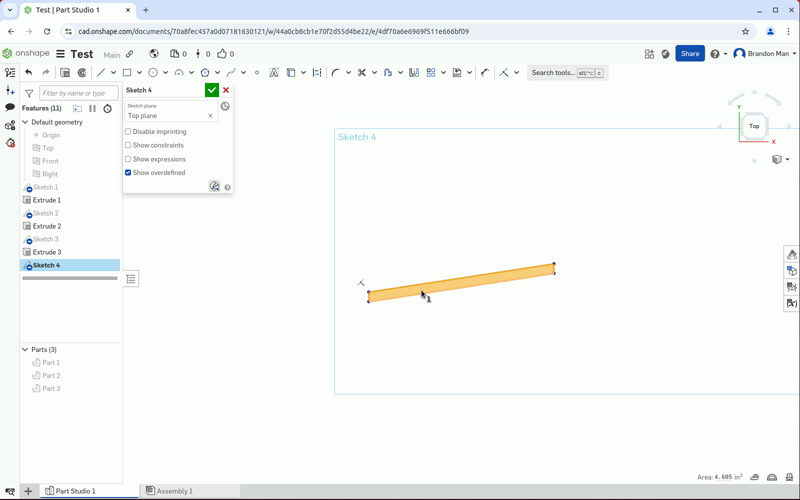
scroll(-6)
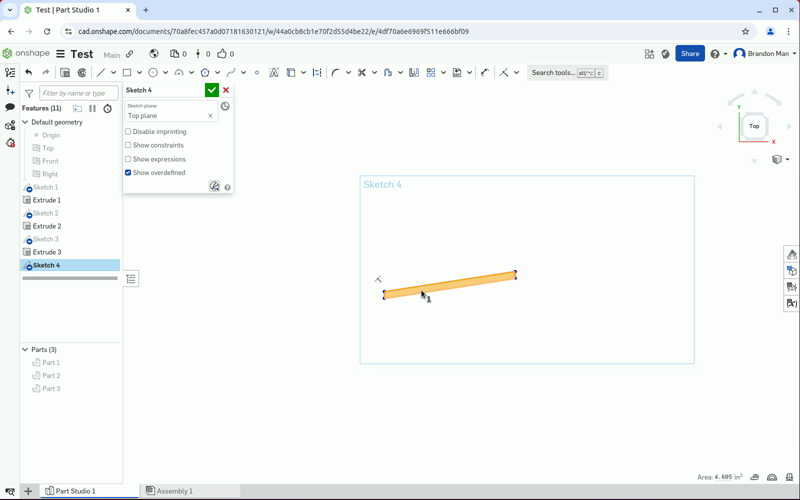
scroll(-6)
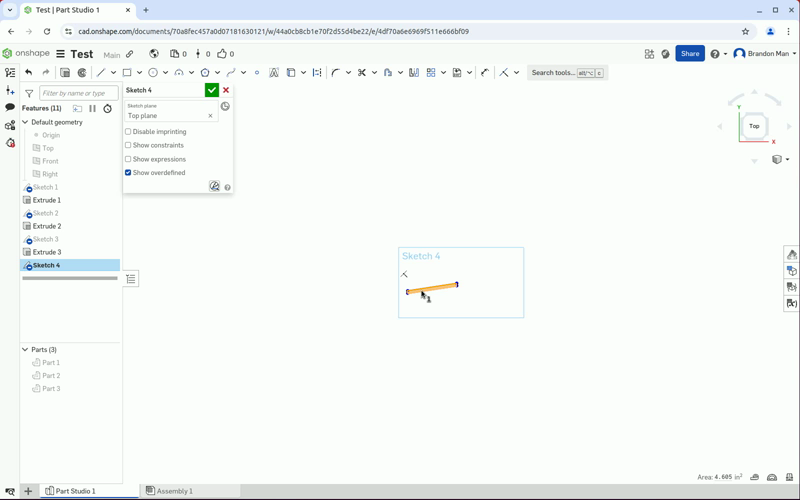
mouse_move(73, 352)
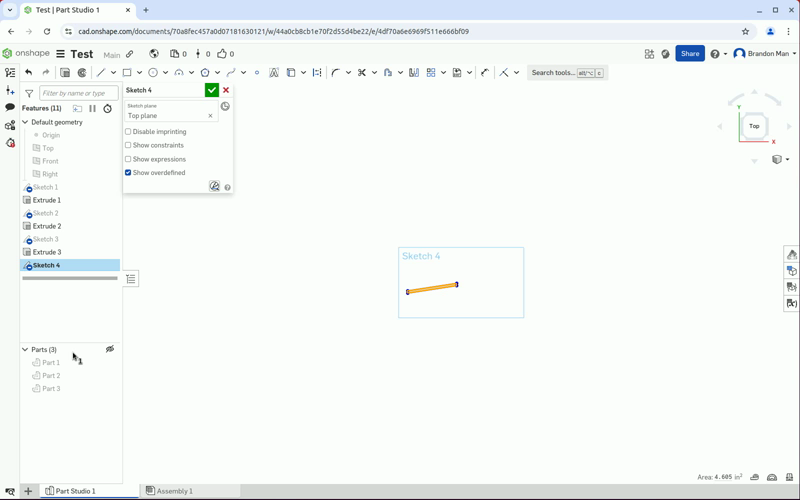
key(shift+y)
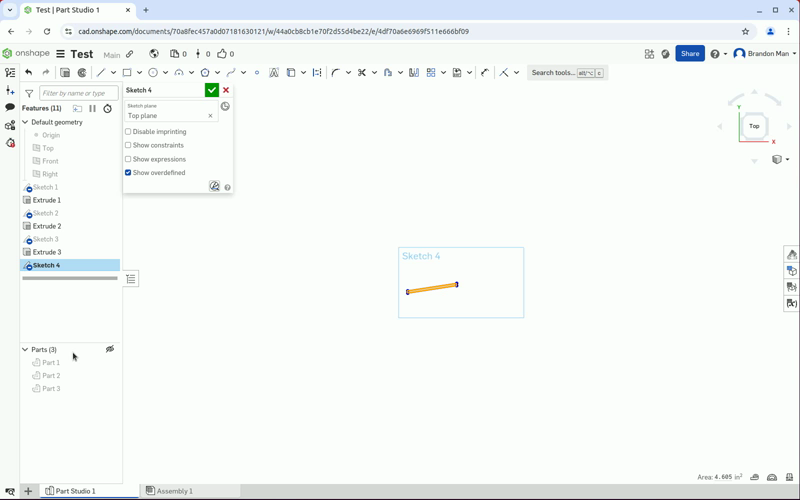
key(shift+e)
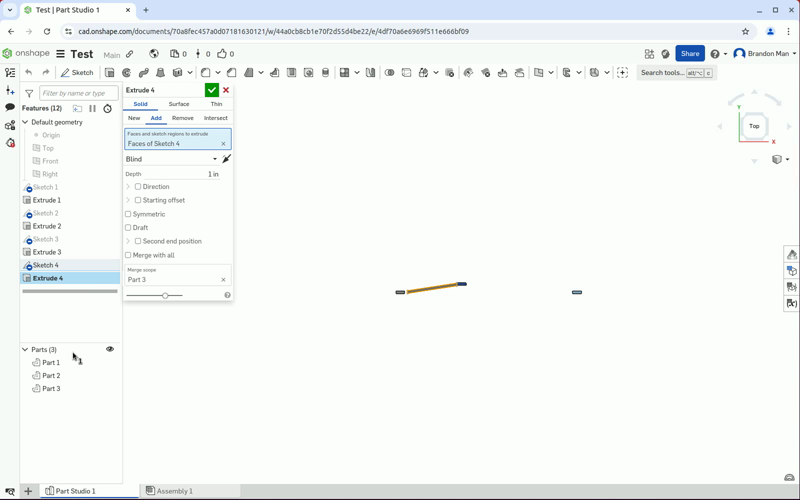
mouse_move(143, 106)
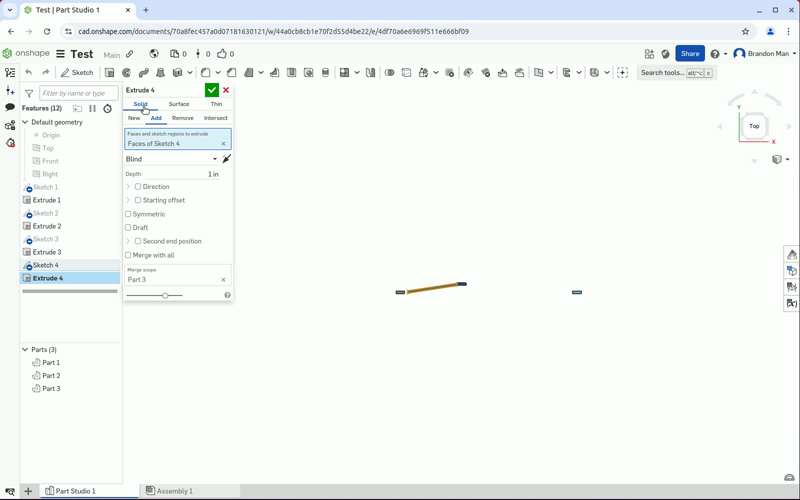
click(143, 106)
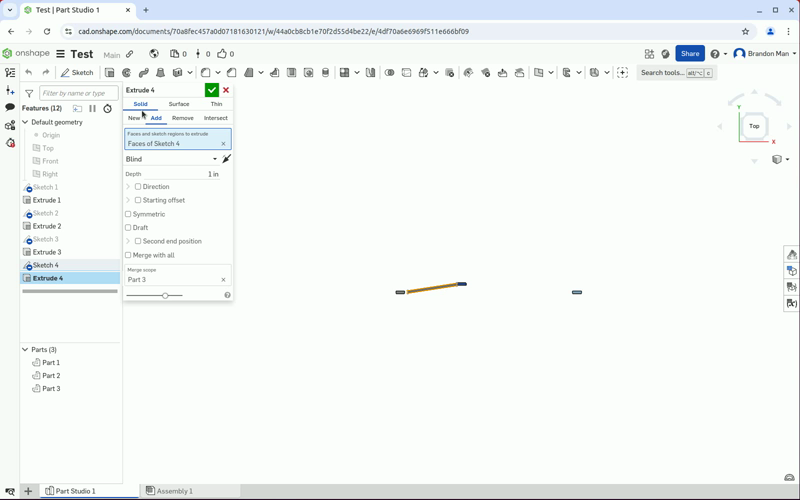
mouse_move(137, 120)
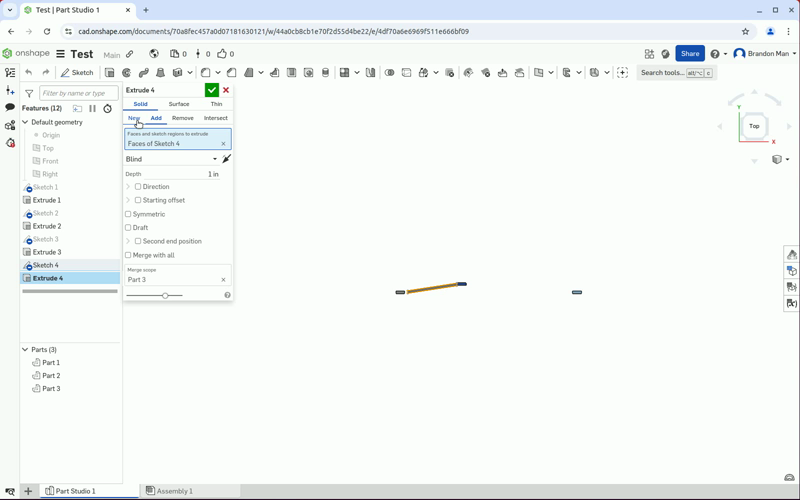
click(137, 120)
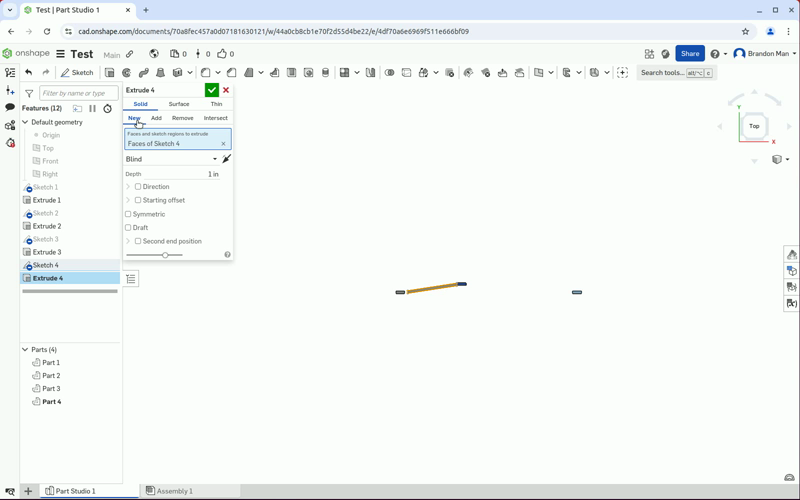
key(tab, 4)
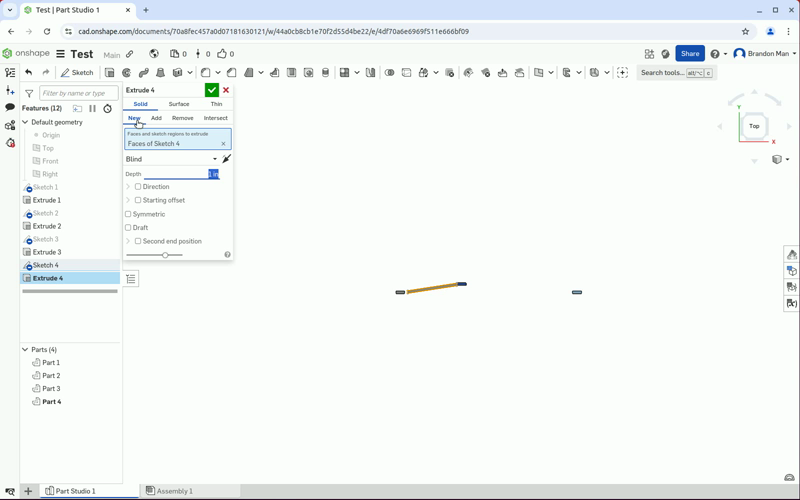
text(-16.609)
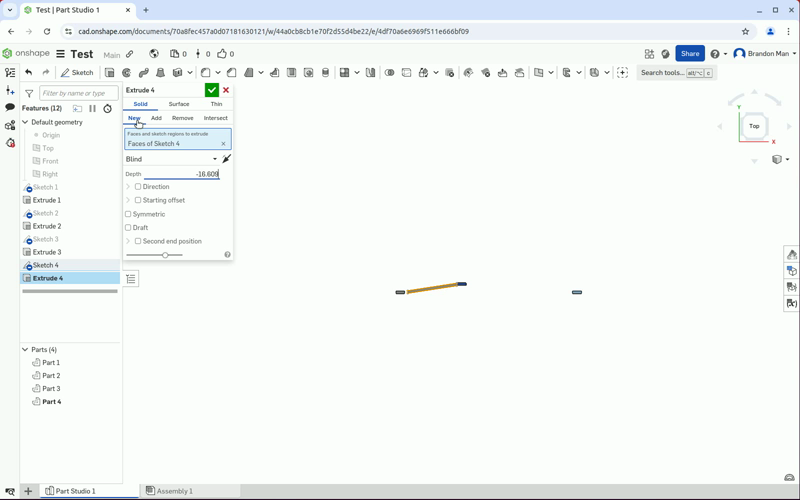
key(enter)
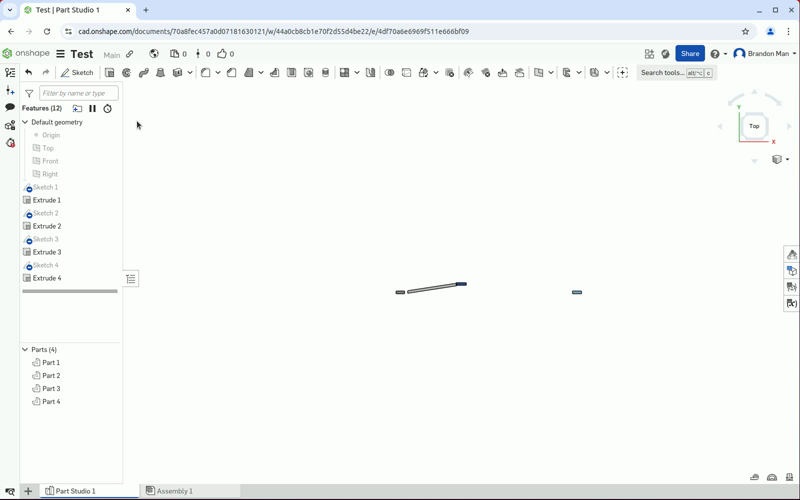
key(shift+h)
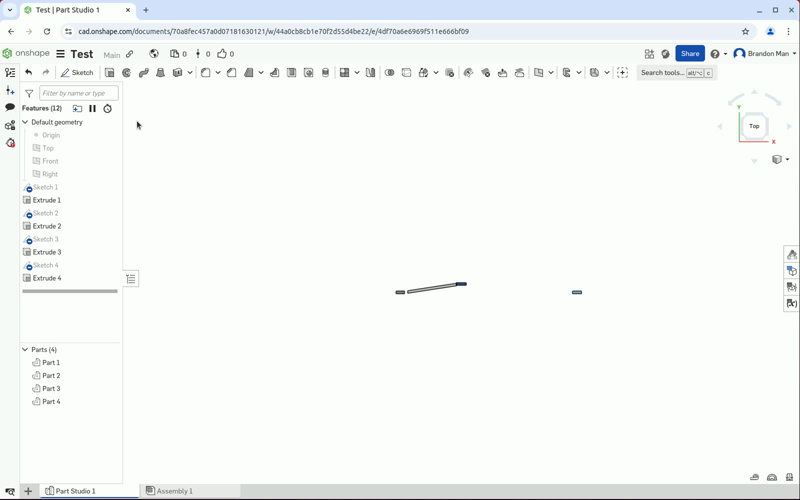
key(shift+h)
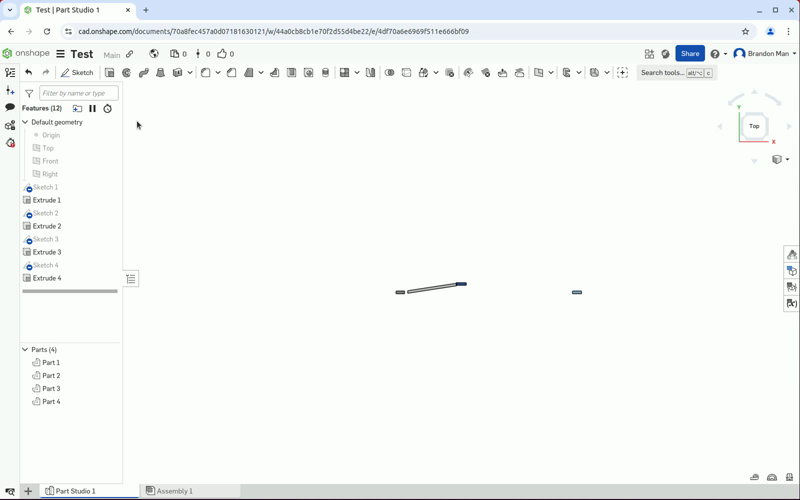
mouse_move(73, 189)
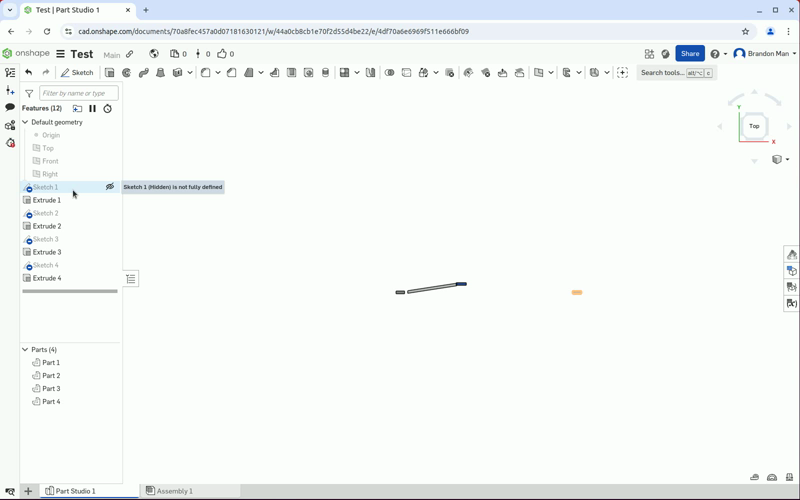
click(73, 189)
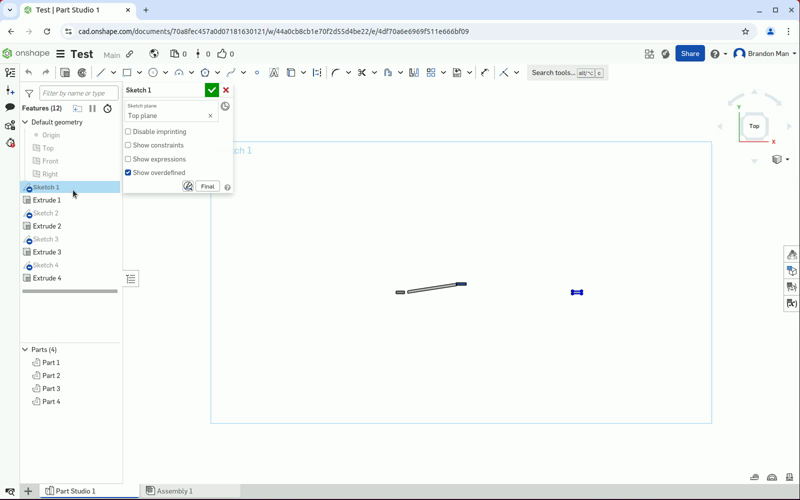
mouse_move(229, 92)
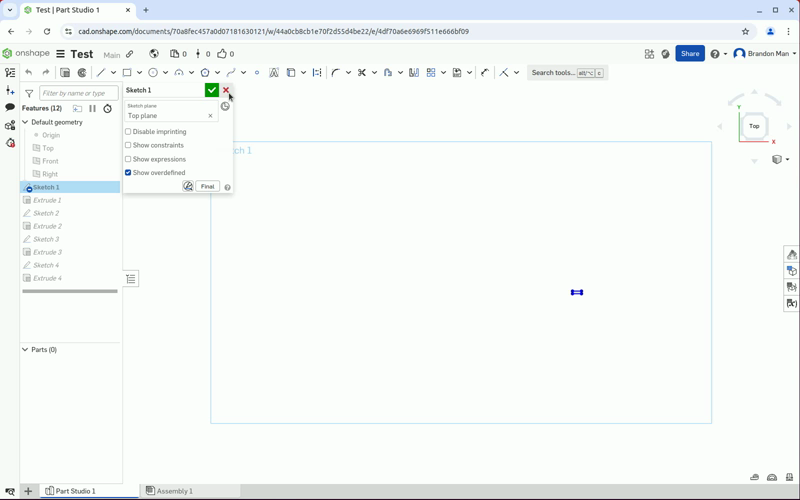
click(229, 92)
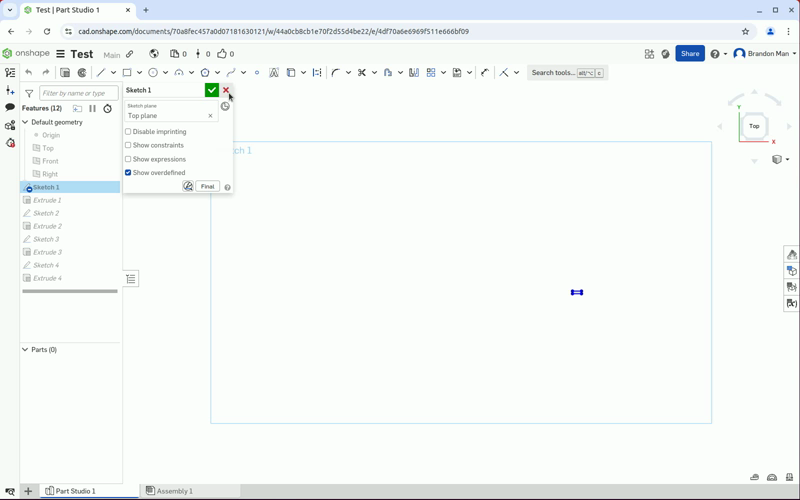
key(shift+s)
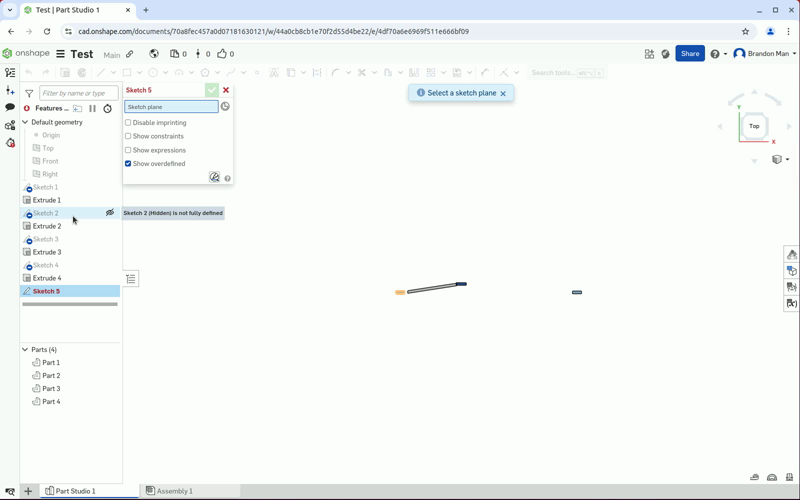
scroll(3)
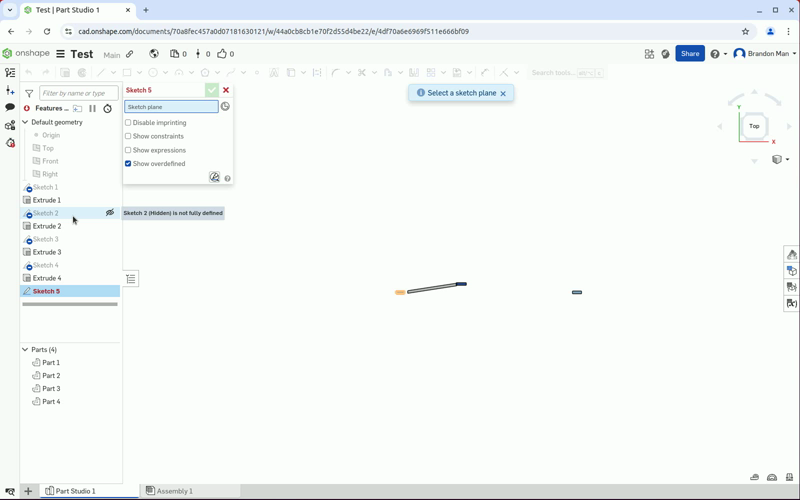
mouse_move(73, 150)
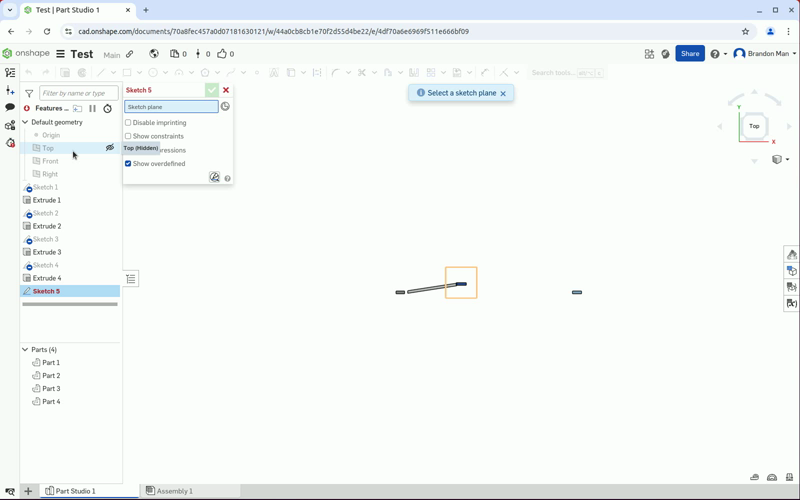
click(73, 150)
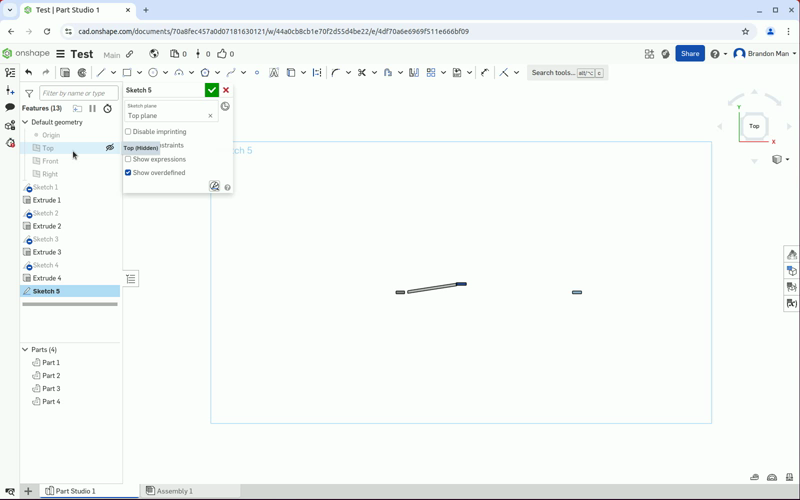
mouse_move(73, 352)
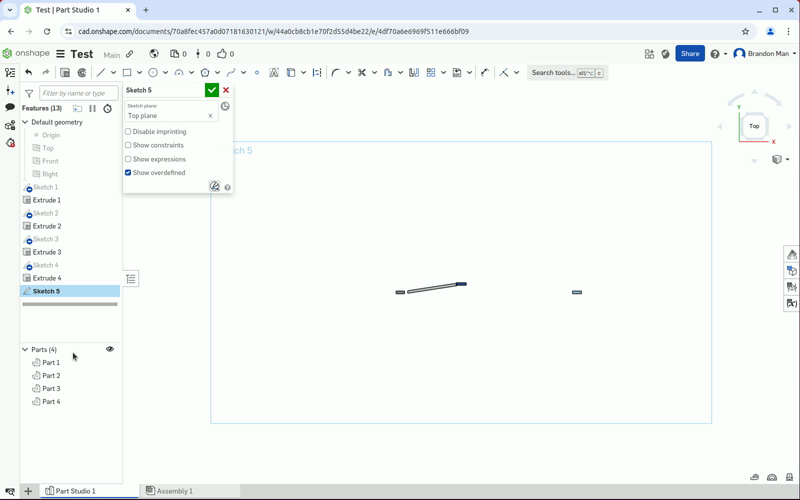
key(y)
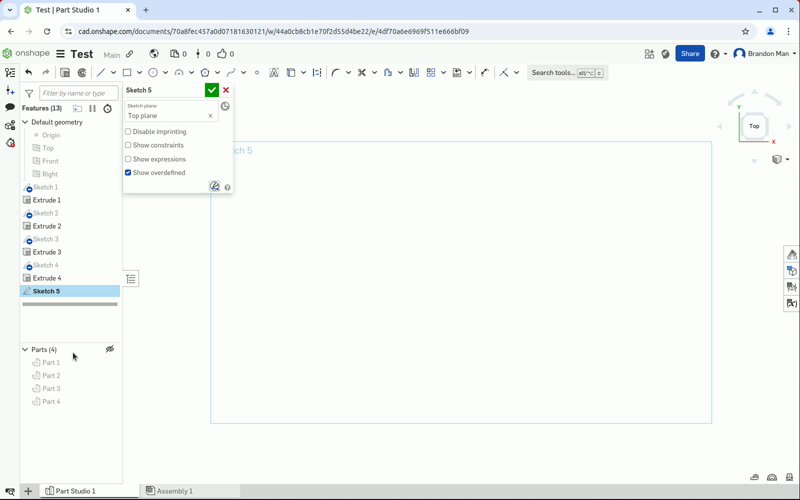
key(l)
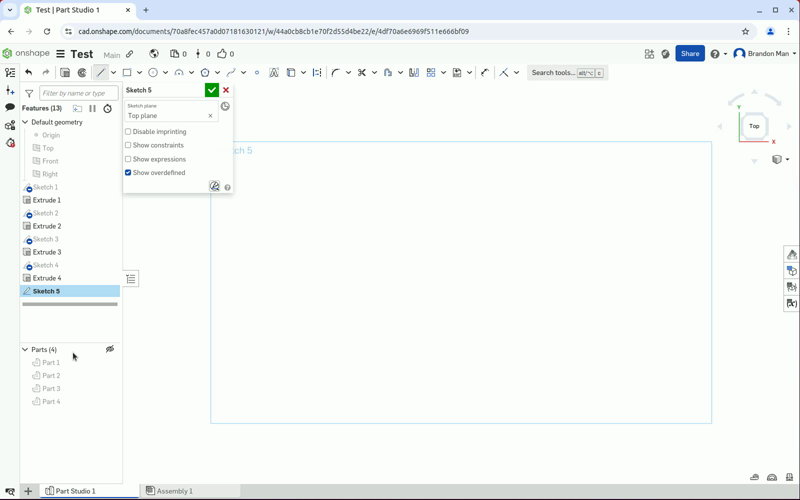
key_down(shift)
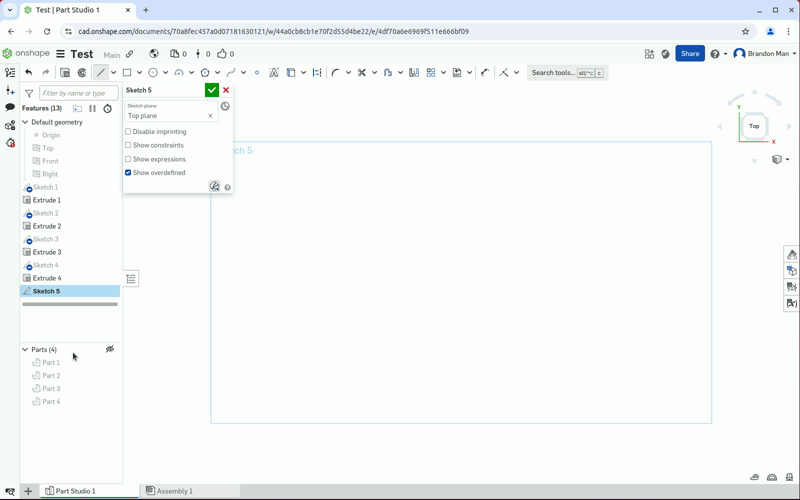
mouse_move(465, 285)
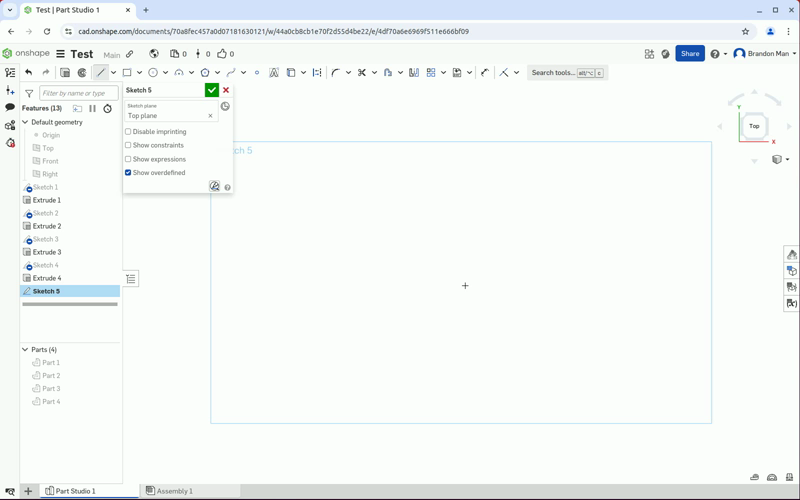
click(465, 285)
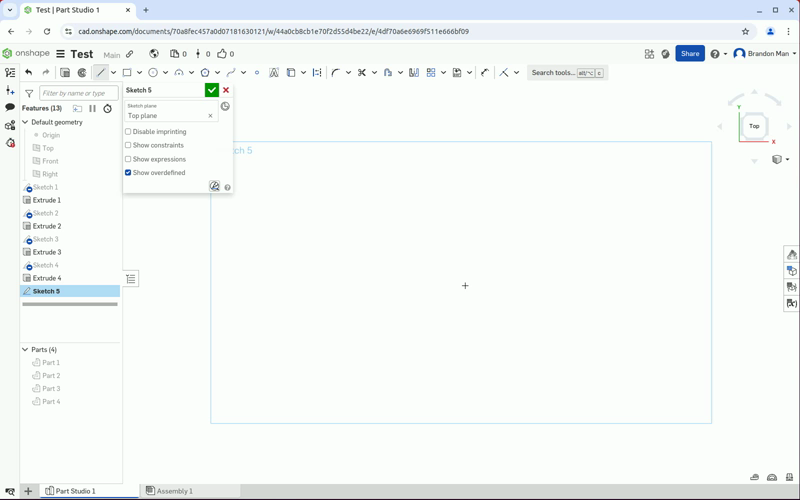
key_up(shift)
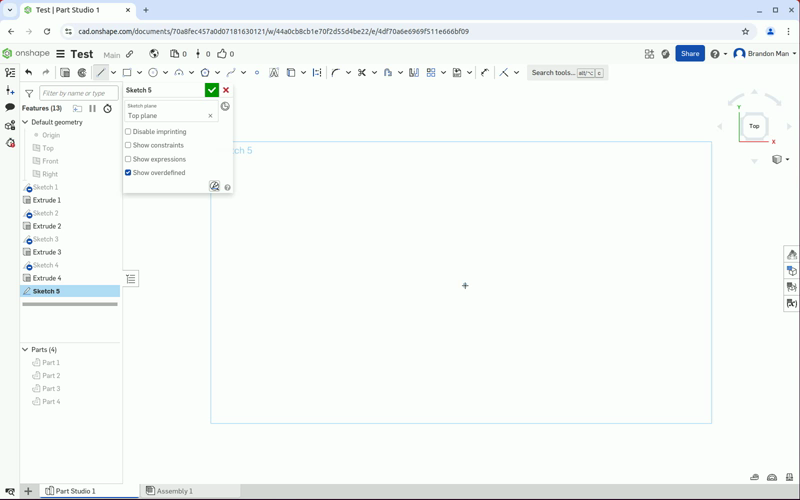
key_down(shift)
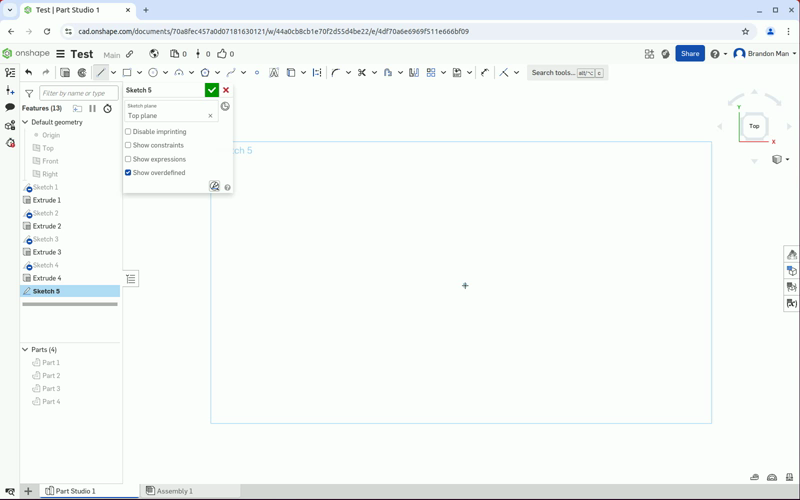
mouse_move(566, 292)
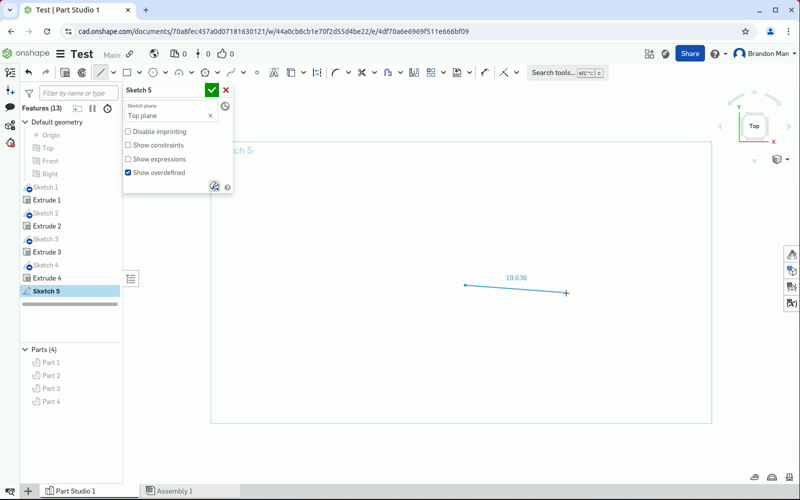
click(566, 292)
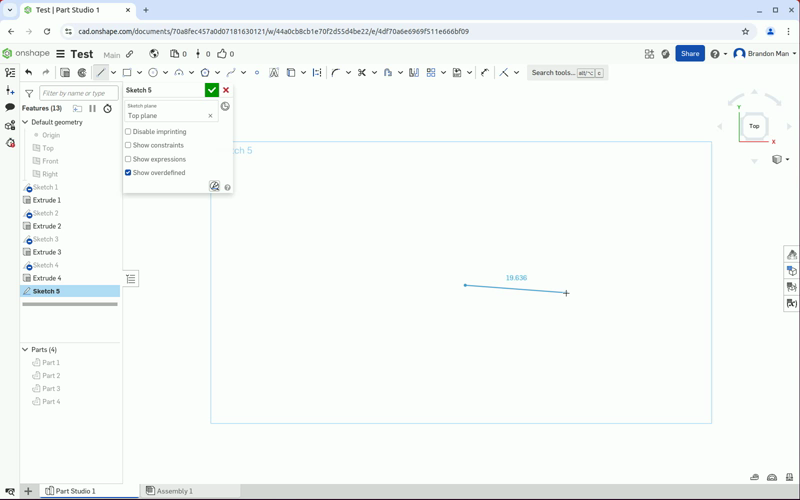
key_up(shift)
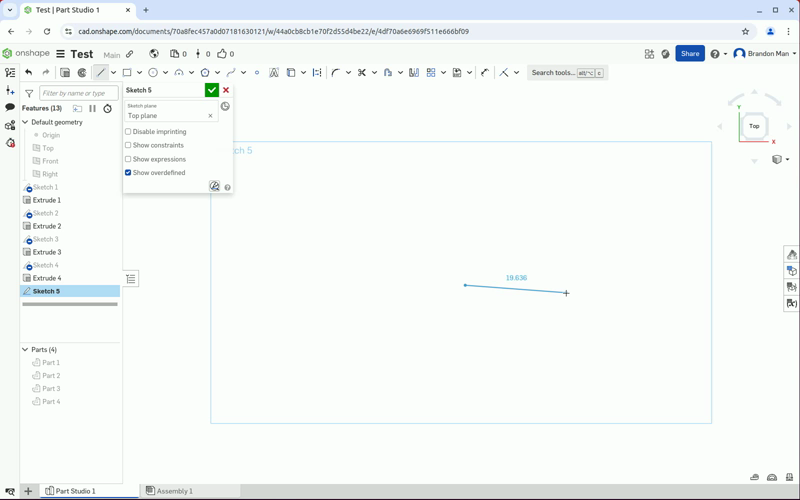
key_down(shift)
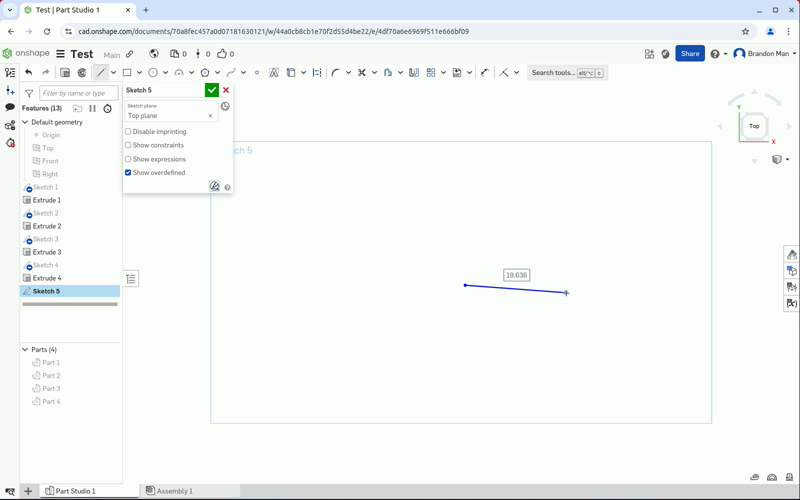
mouse_move(589, 292)
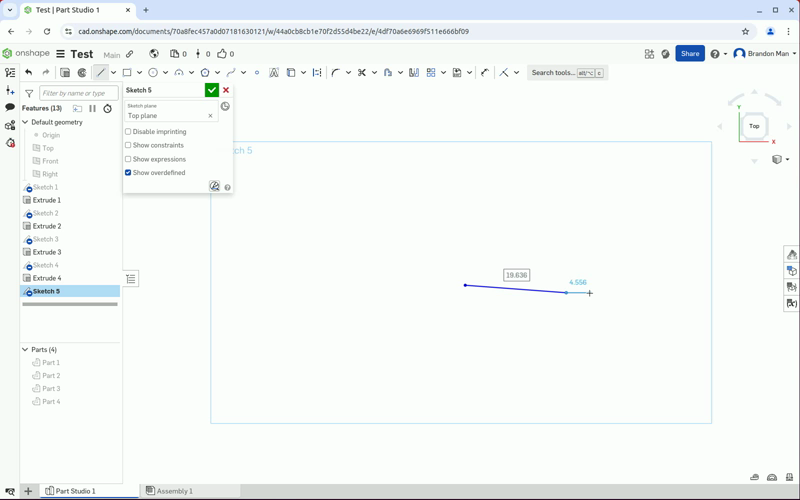
mouse_move(566, 290)
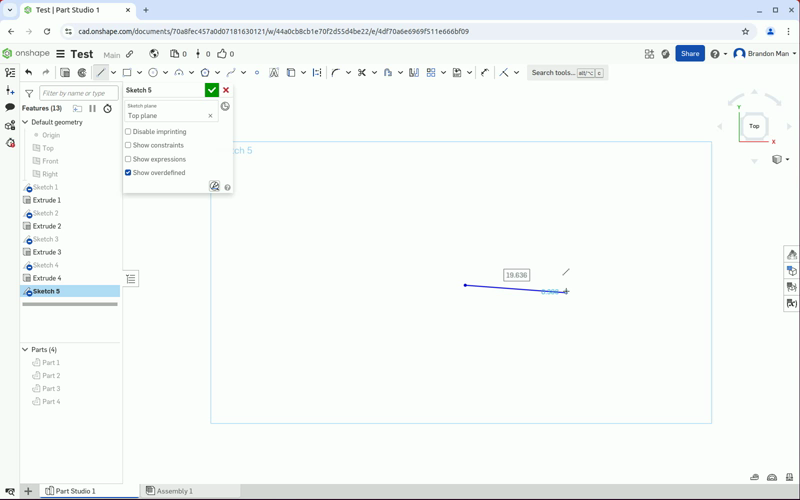
scroll(6)
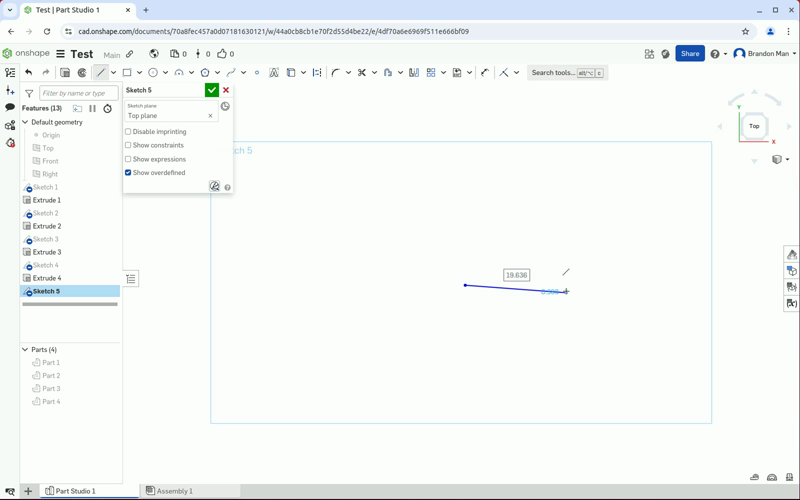
scroll(6)
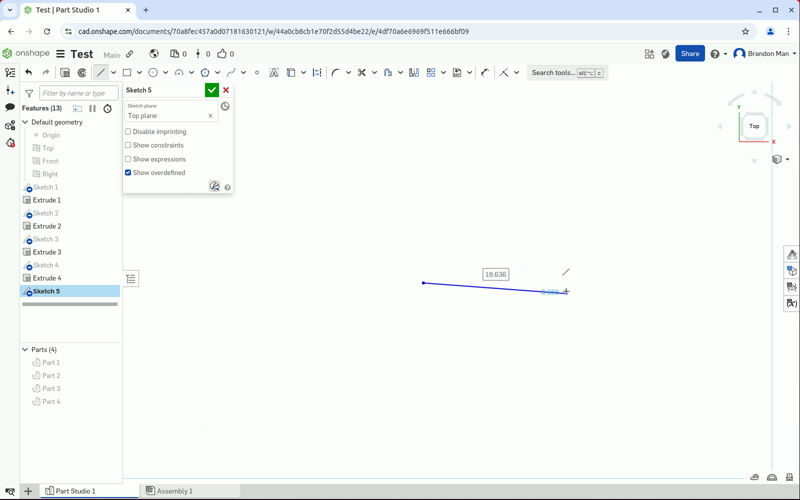
scroll(6)
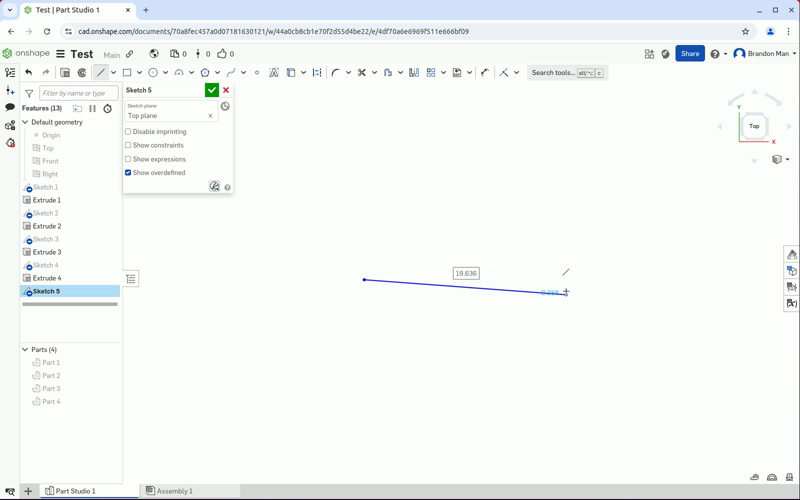
scroll(6)
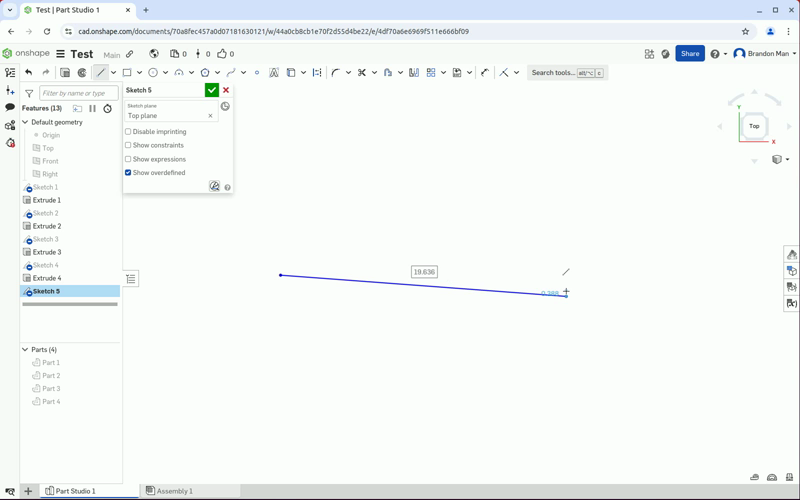
scroll(6)
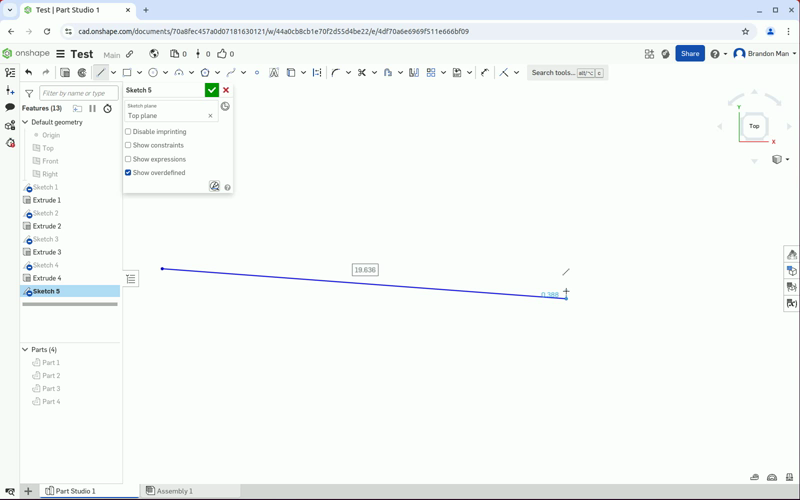
scroll(6)
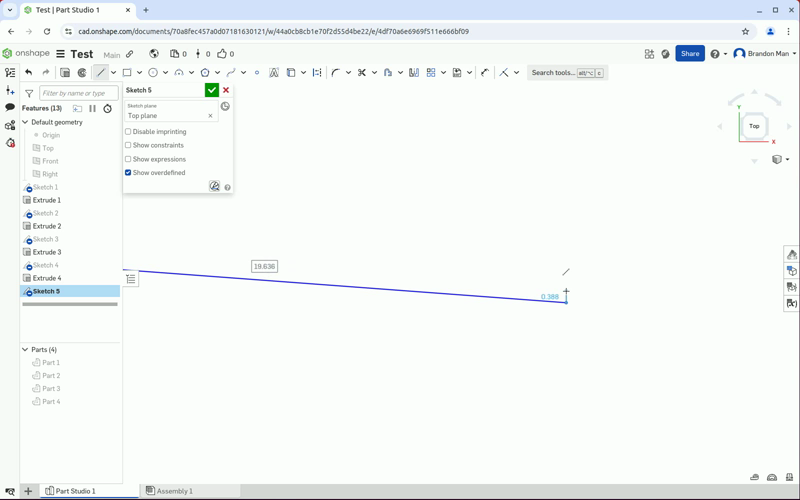
scroll(6)
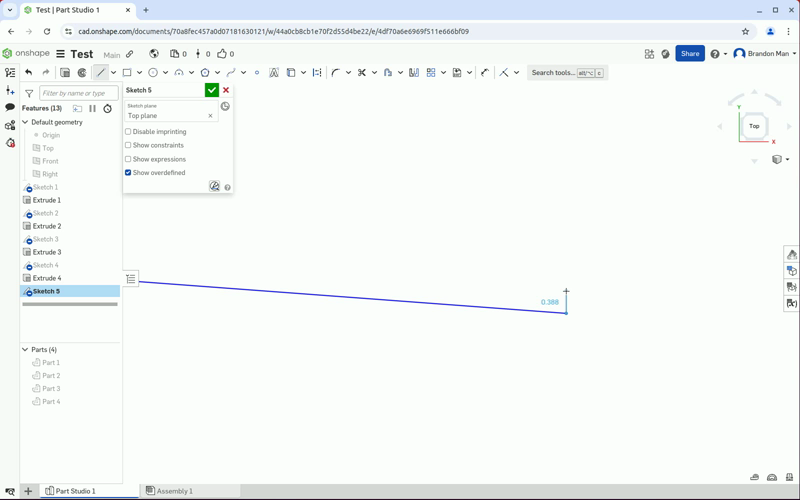
click(566, 290)
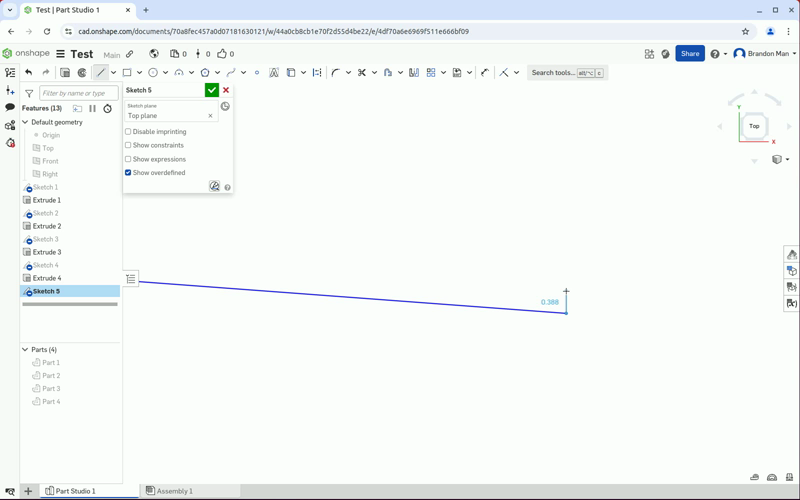
scroll(-6)
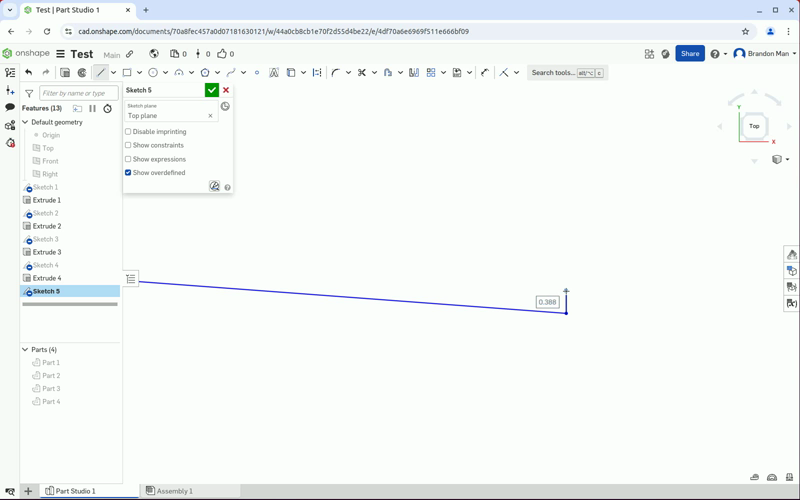
scroll(-6)
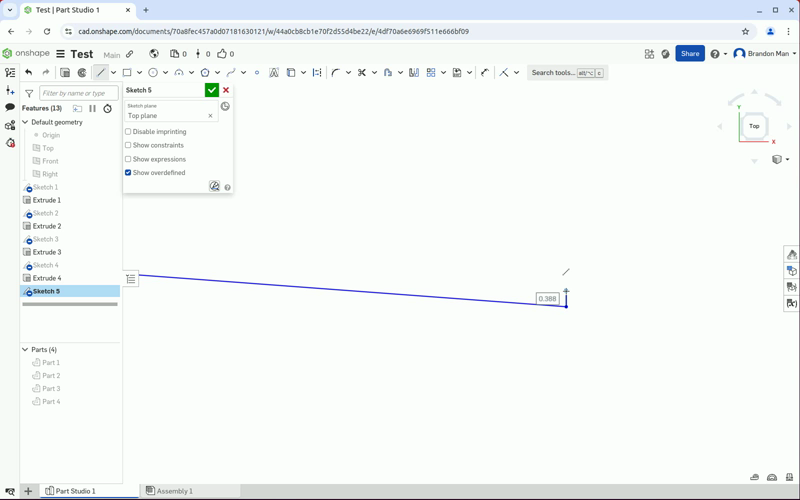
scroll(-6)
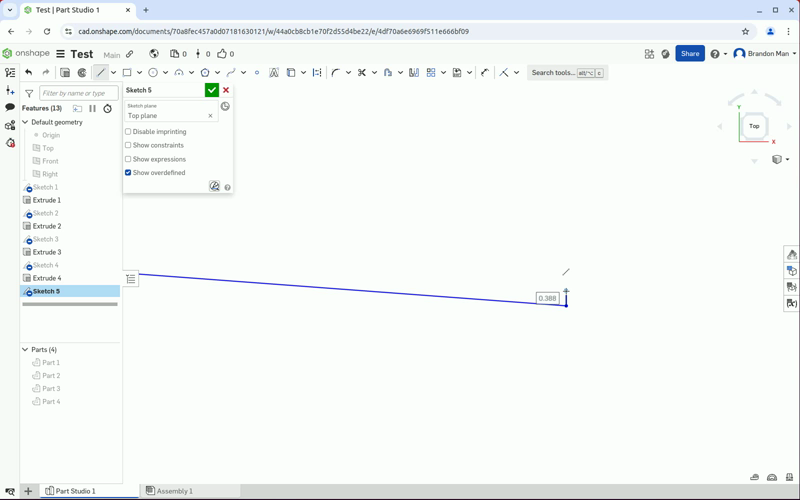
scroll(-6)
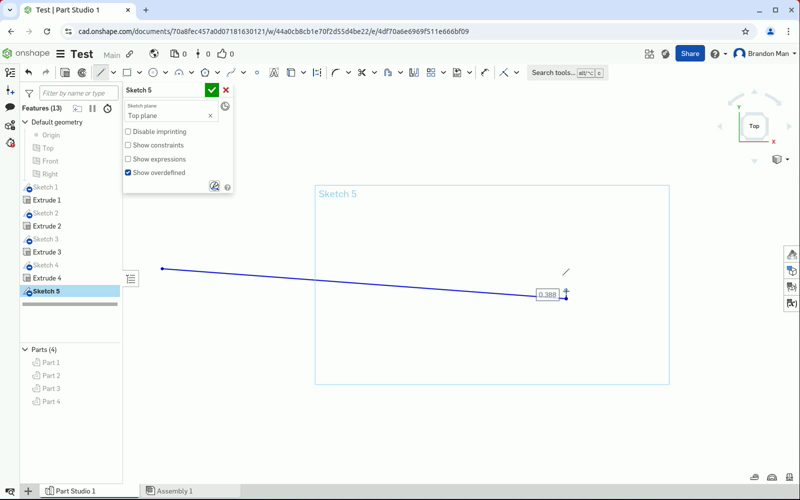
scroll(-6)
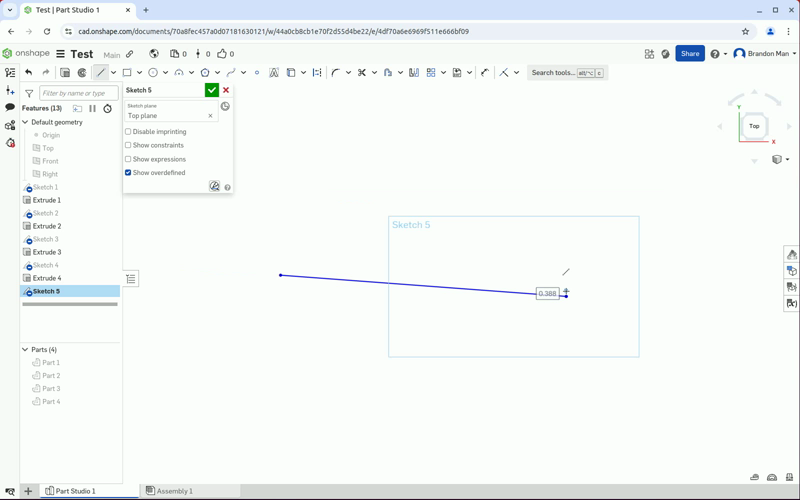
scroll(-6)
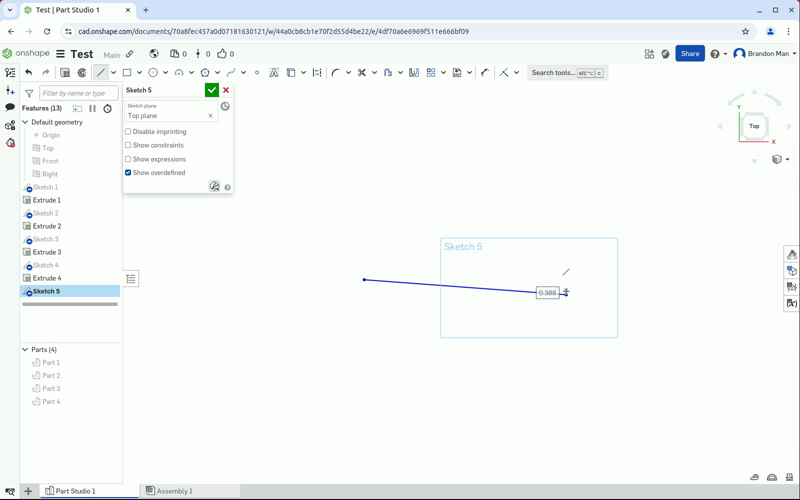
scroll(-6)
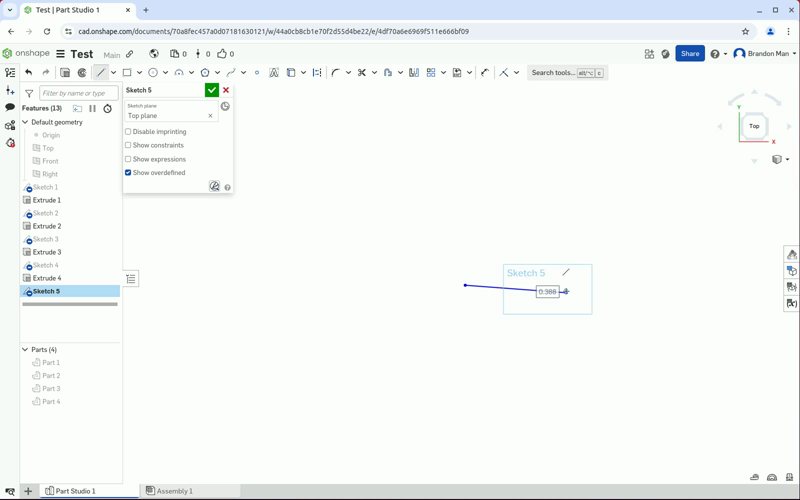
key_up(shift)
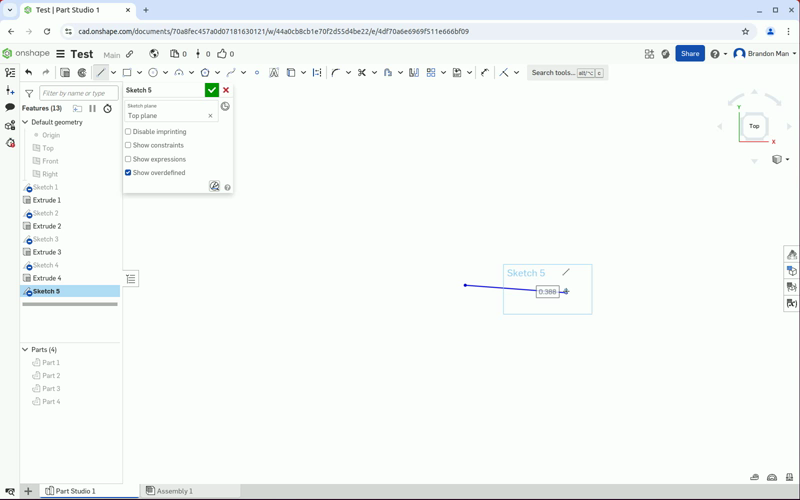
key_down(shift)
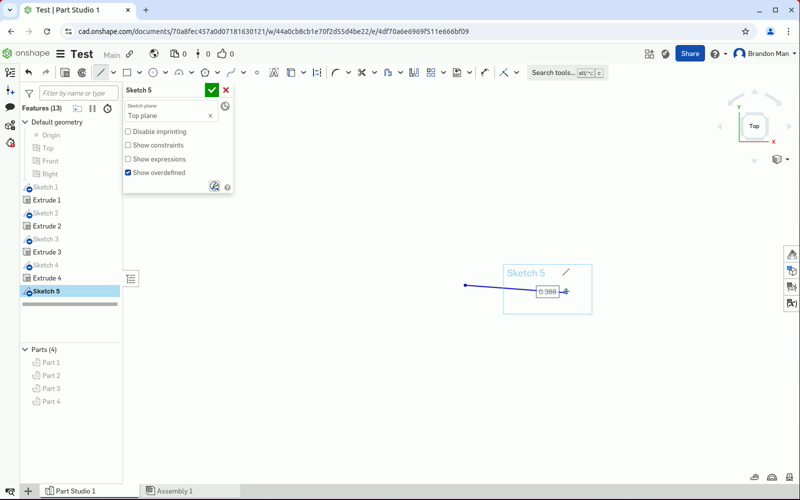
mouse_move(465, 283)
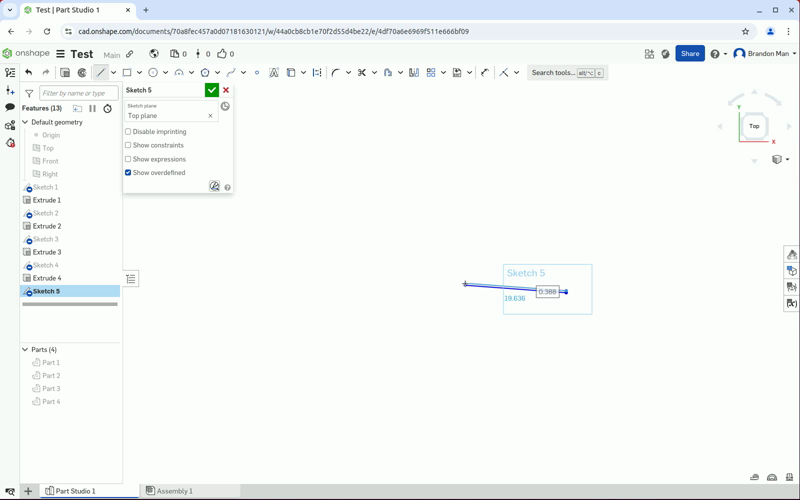
scroll(6)
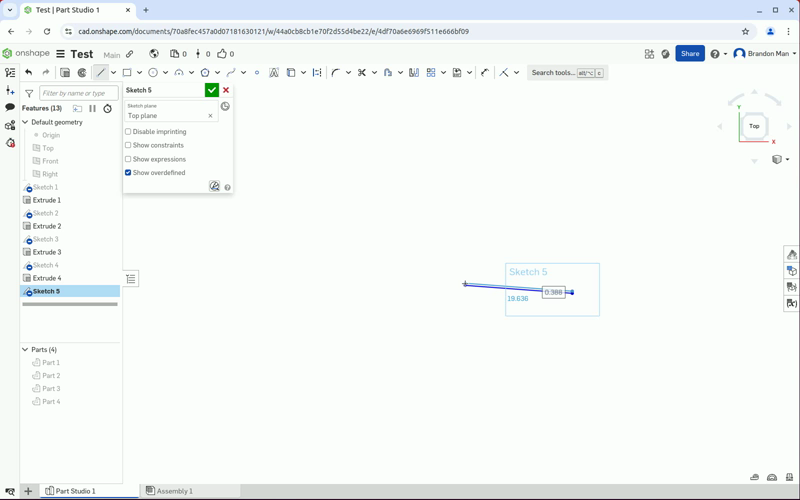
scroll(6)
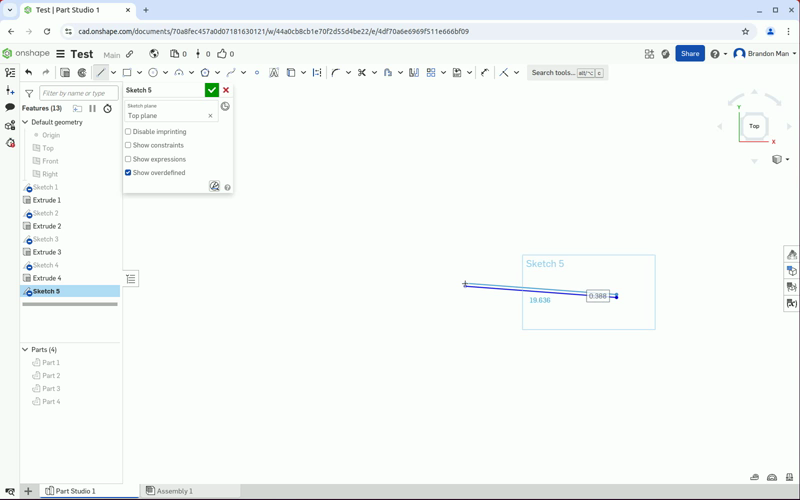
scroll(6)
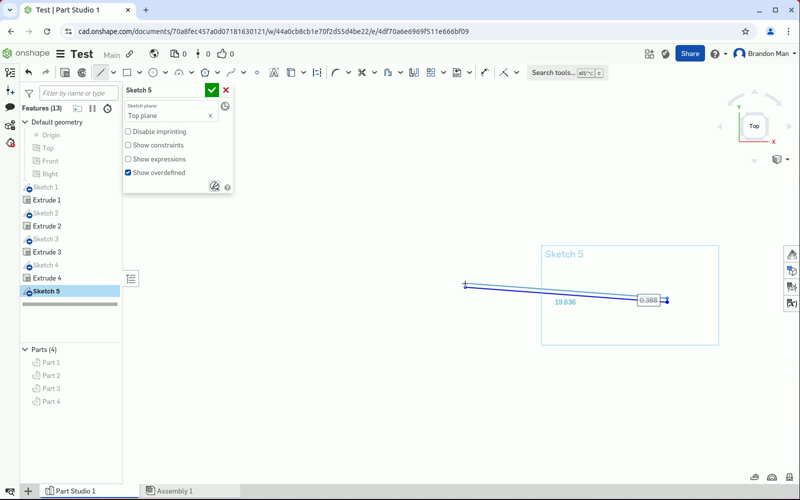
scroll(6)
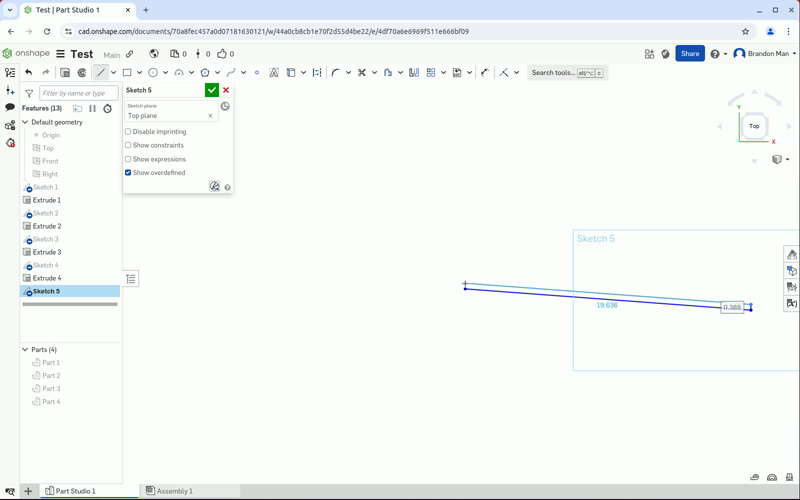
scroll(6)
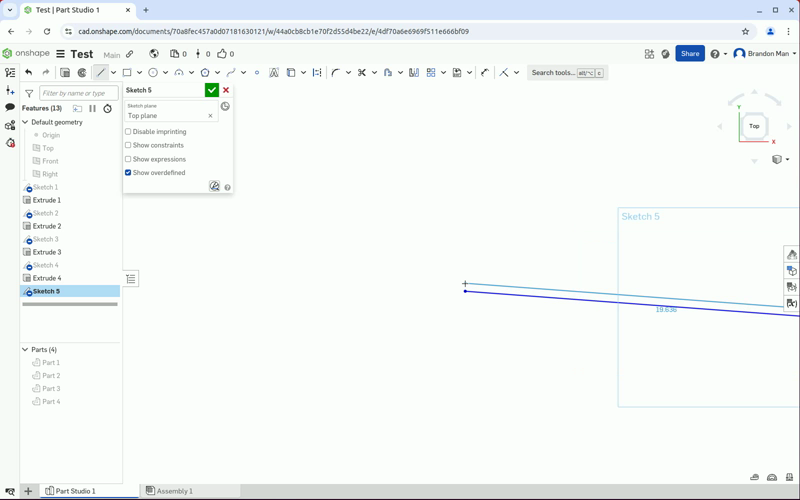
scroll(6)
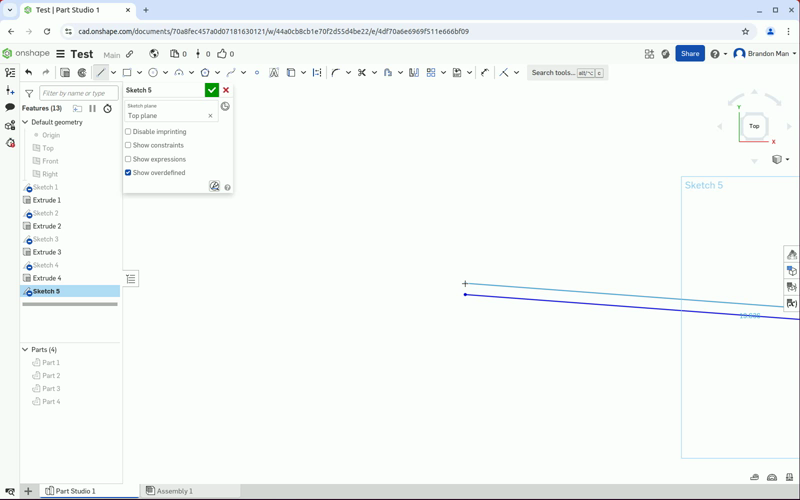
scroll(6)
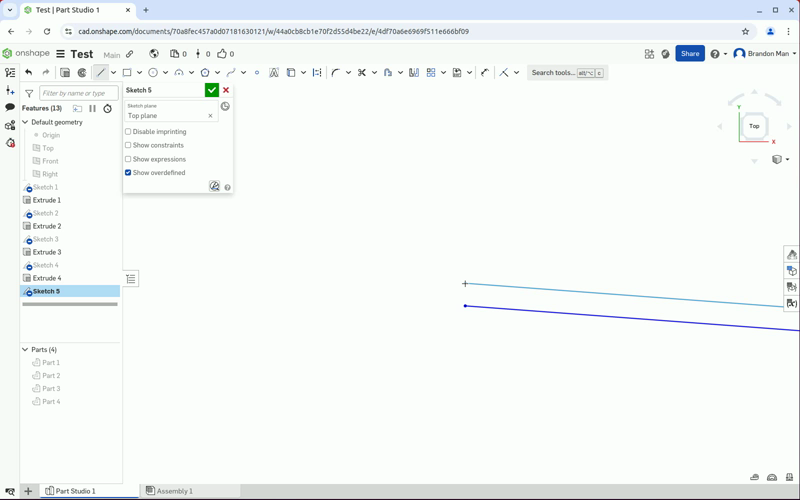
click(465, 283)
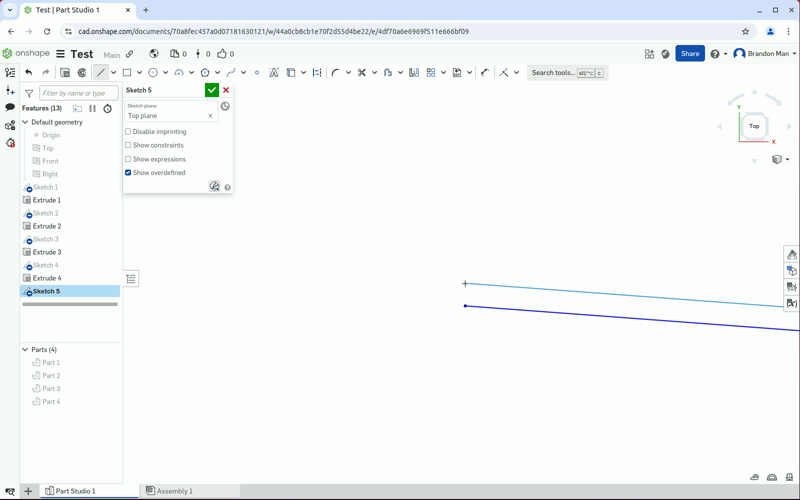
scroll(-6)
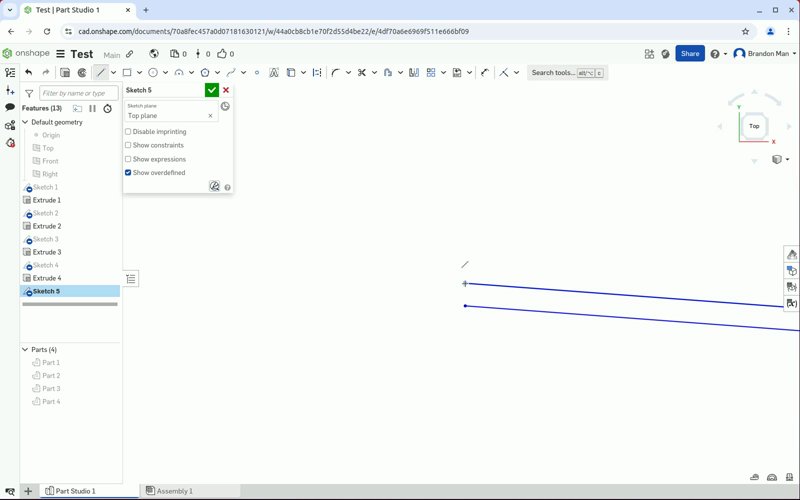
scroll(-6)
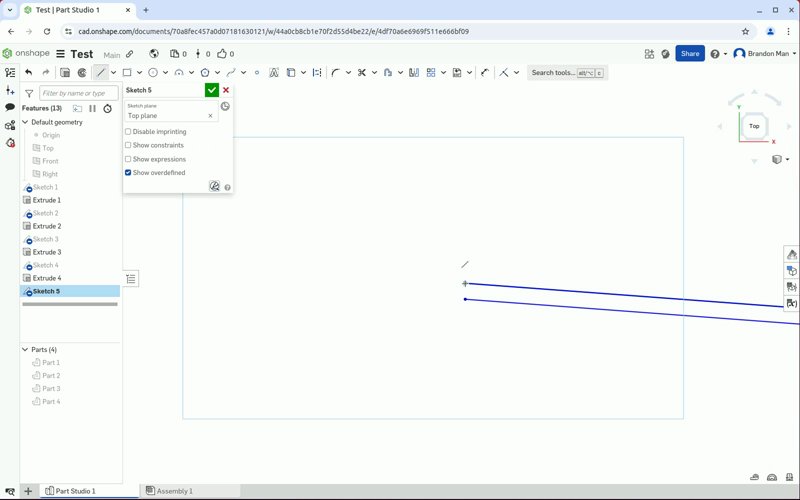
scroll(-6)
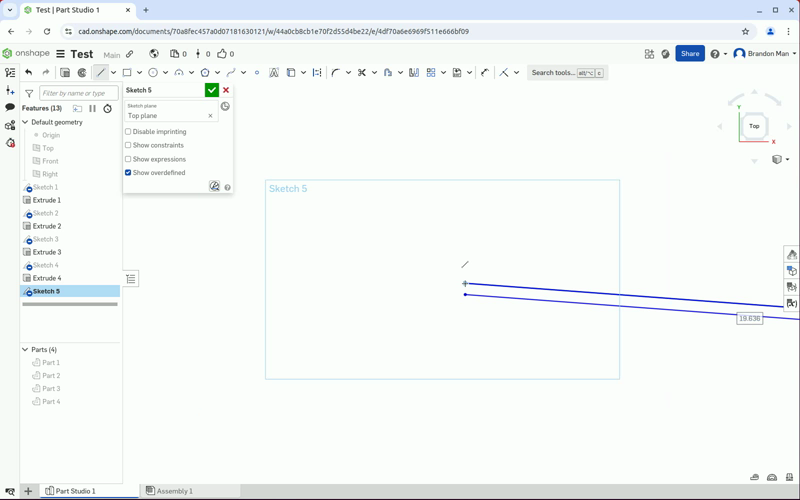
scroll(-6)
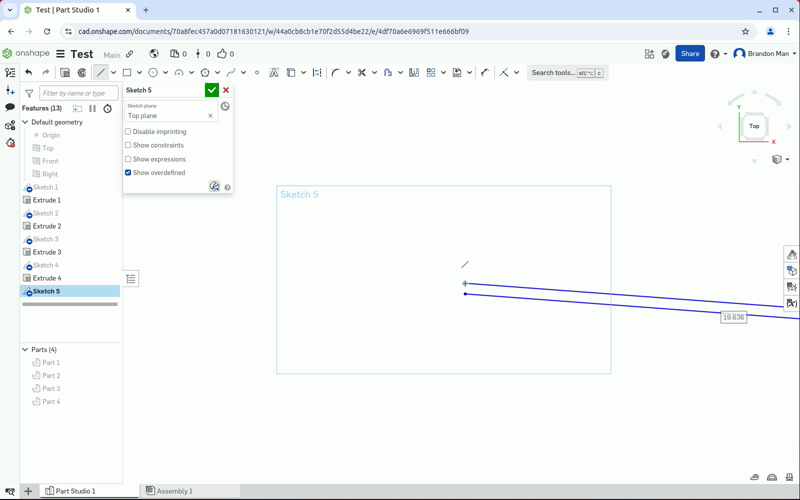
scroll(-6)
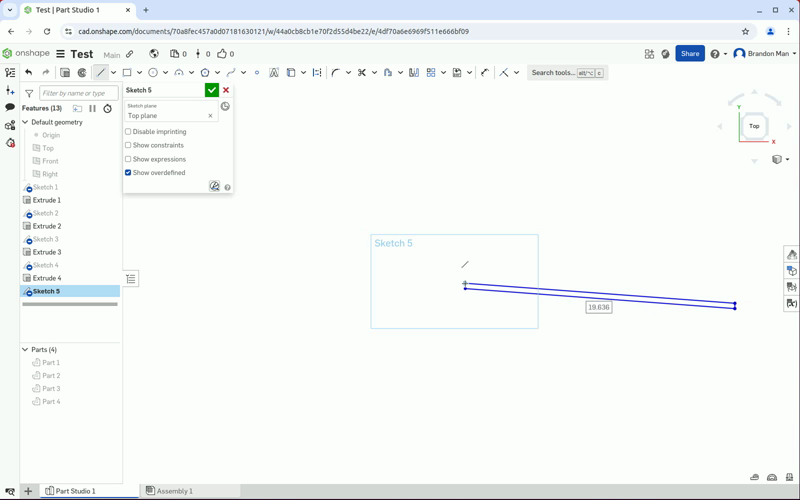
scroll(-6)
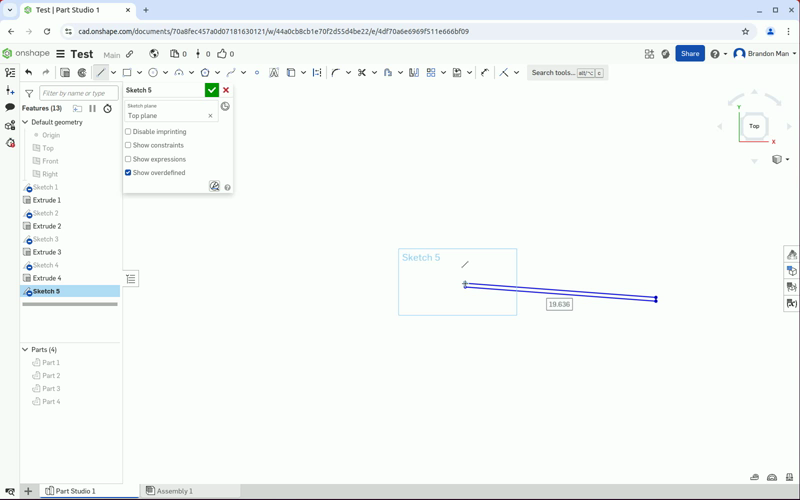
scroll(-6)
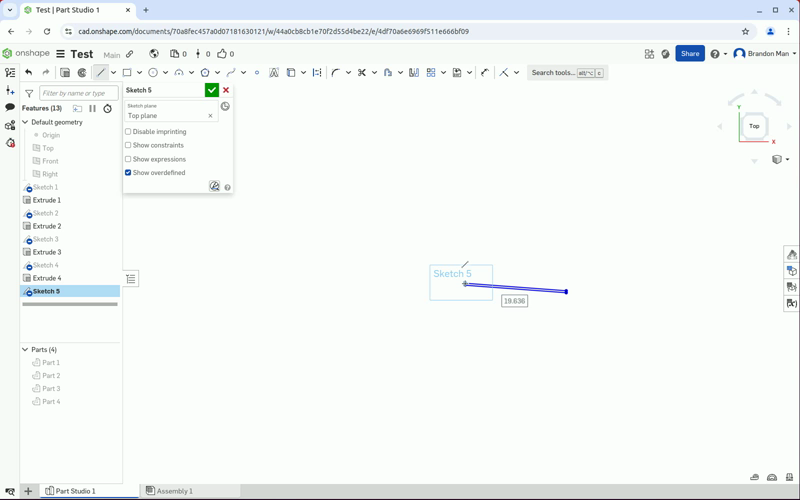
key_up(shift)
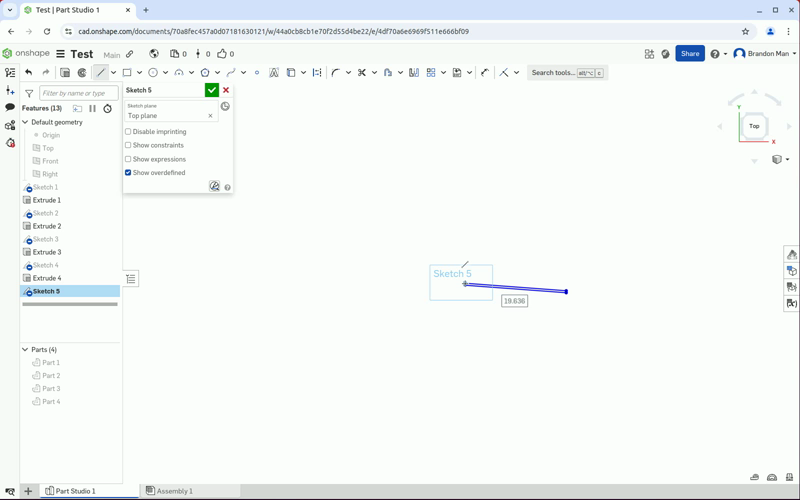
mouse_move(495, 283)
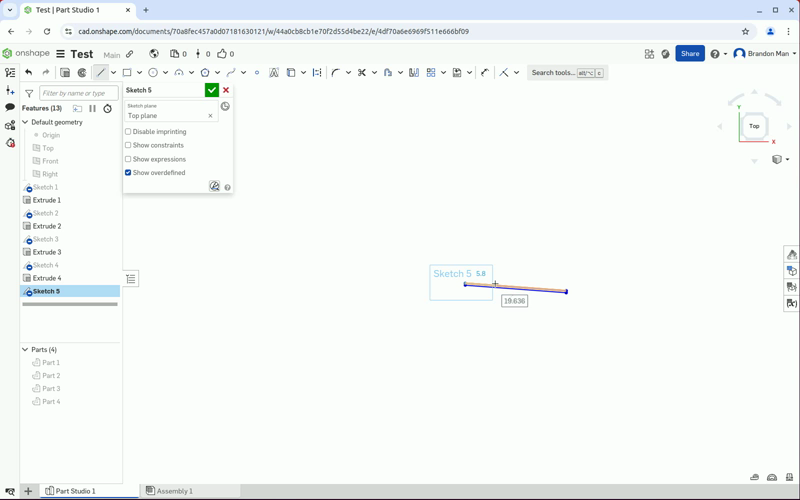
key_down(shift)
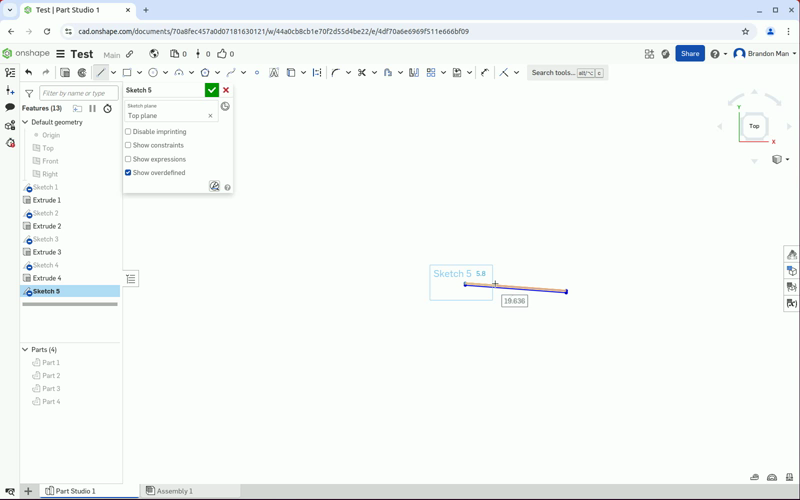
mouse_move(465, 285)
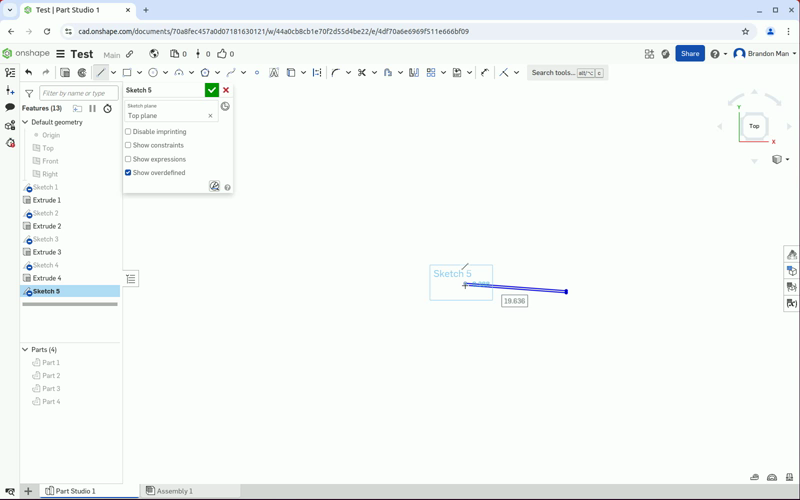
scroll(6)
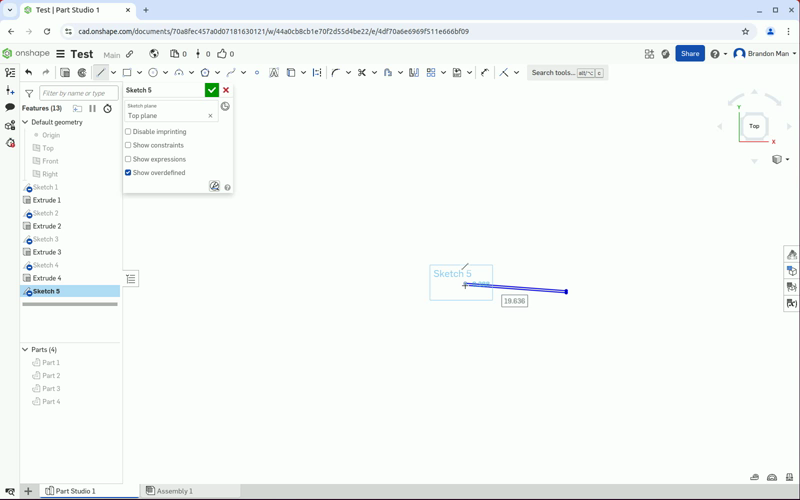
scroll(6)
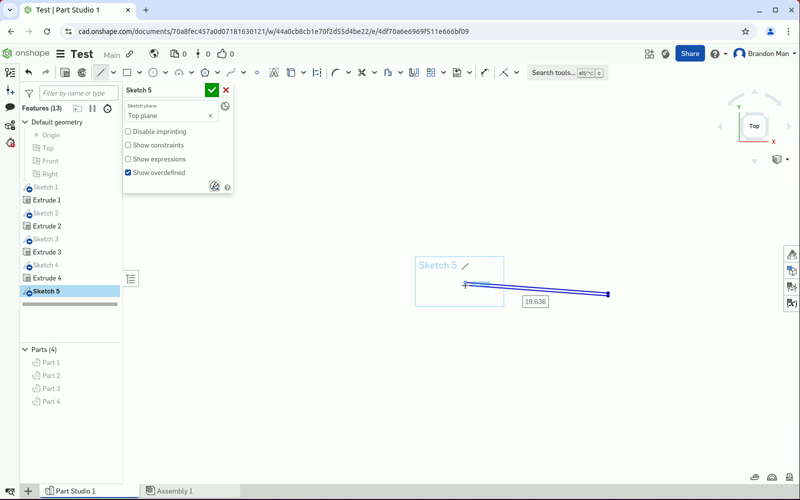
scroll(6)
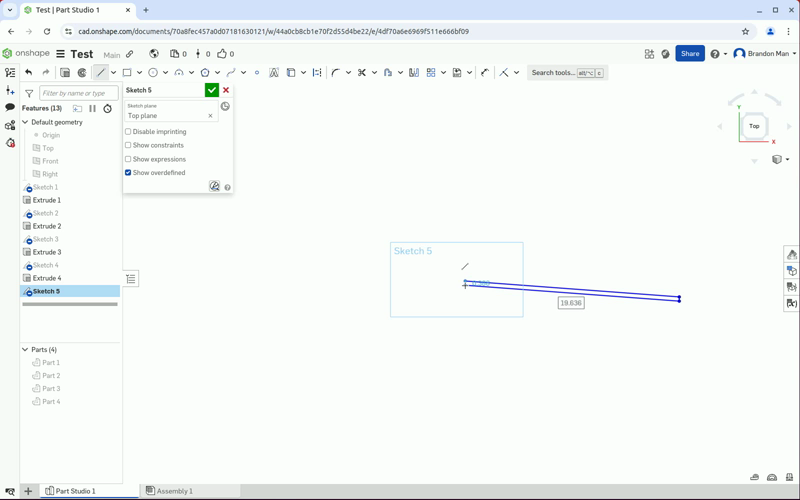
scroll(6)
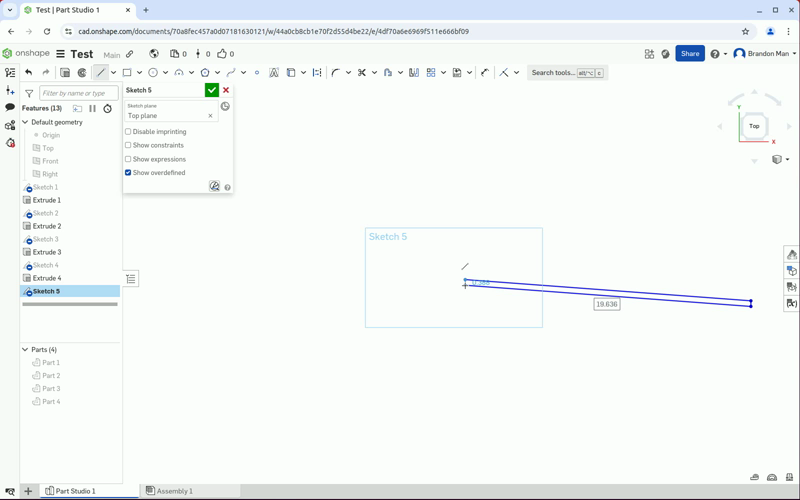
scroll(6)
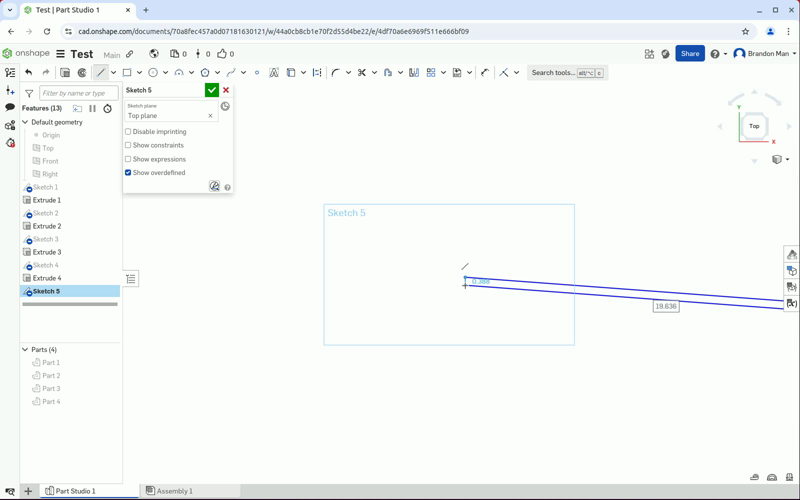
scroll(6)
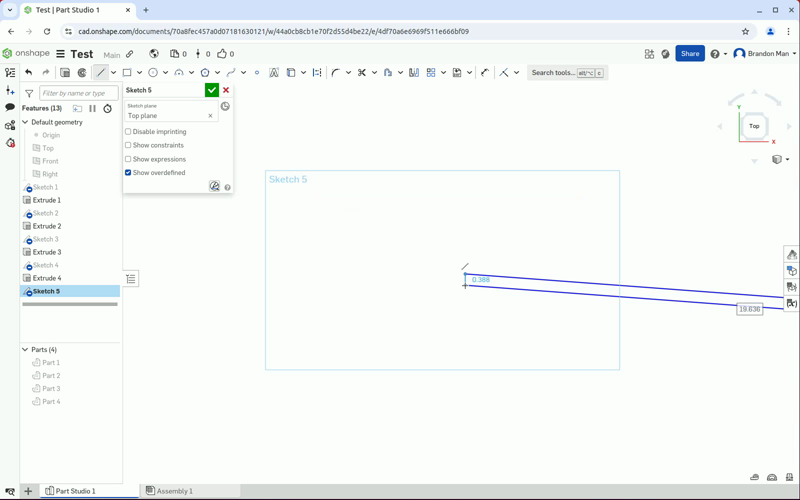
scroll(6)
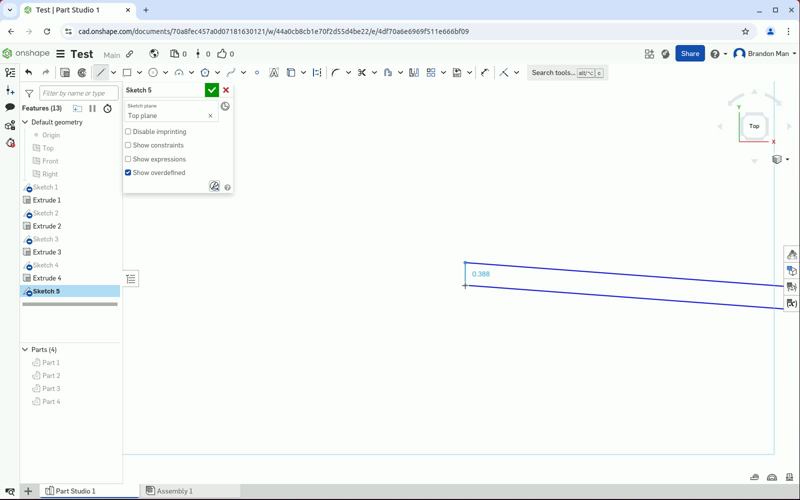
key_up(shift)
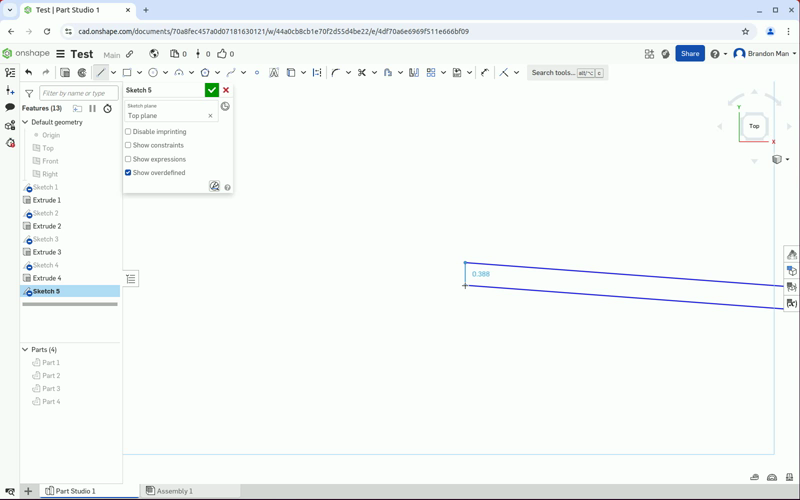
click(465, 285)
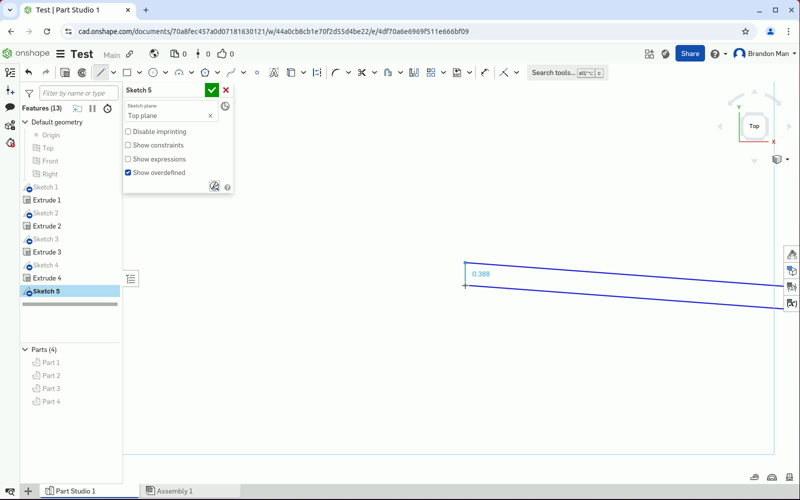
scroll(-6)
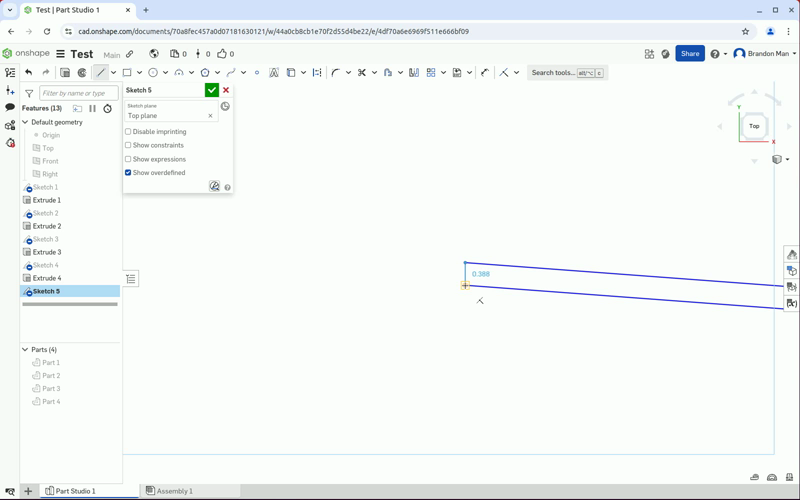
scroll(-6)
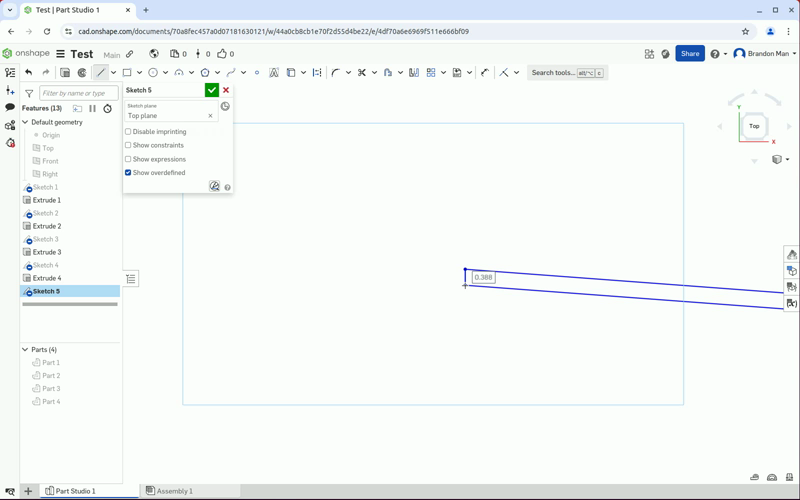
scroll(-6)
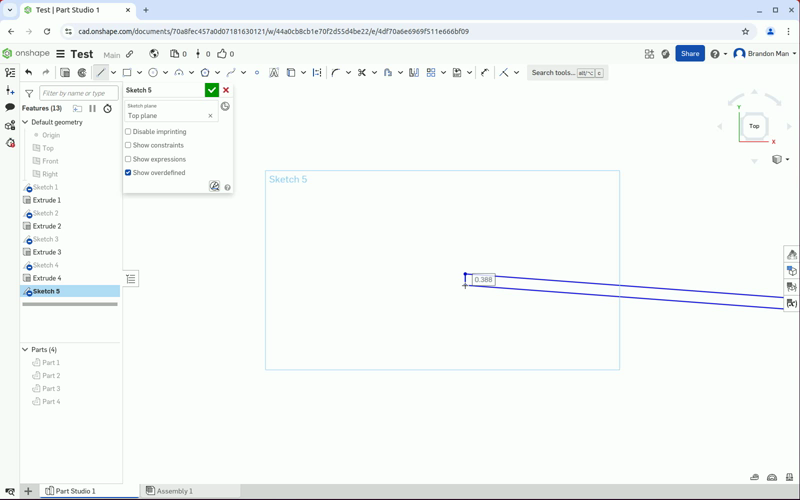
scroll(-6)
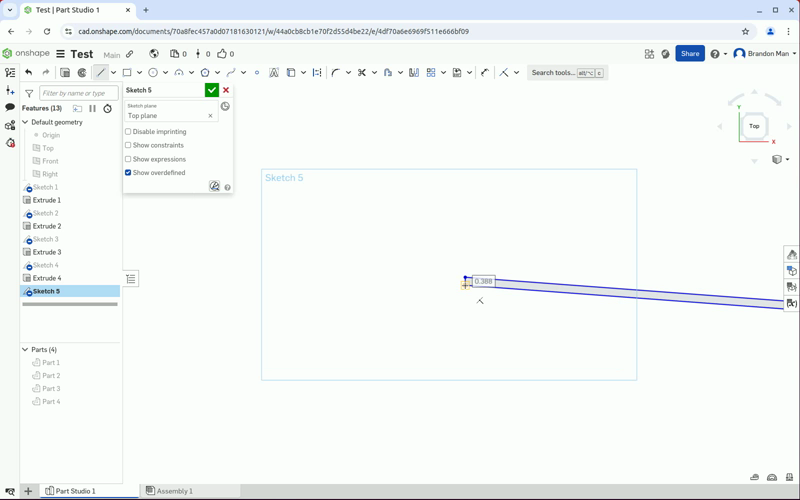
scroll(-6)
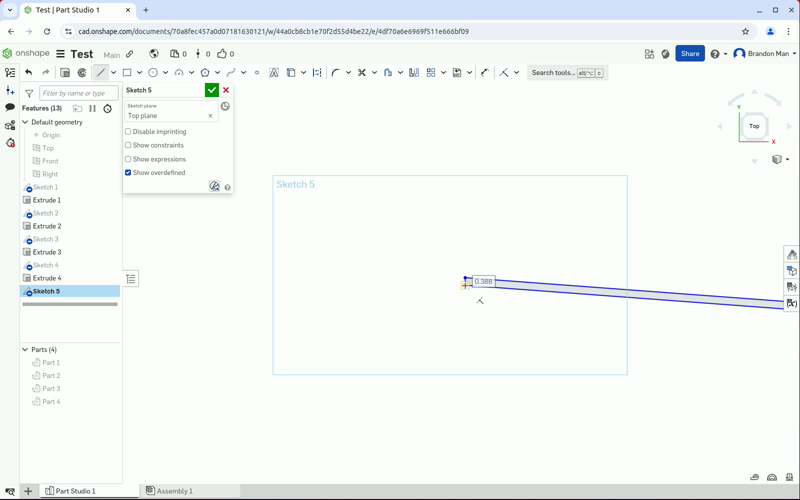
scroll(-6)
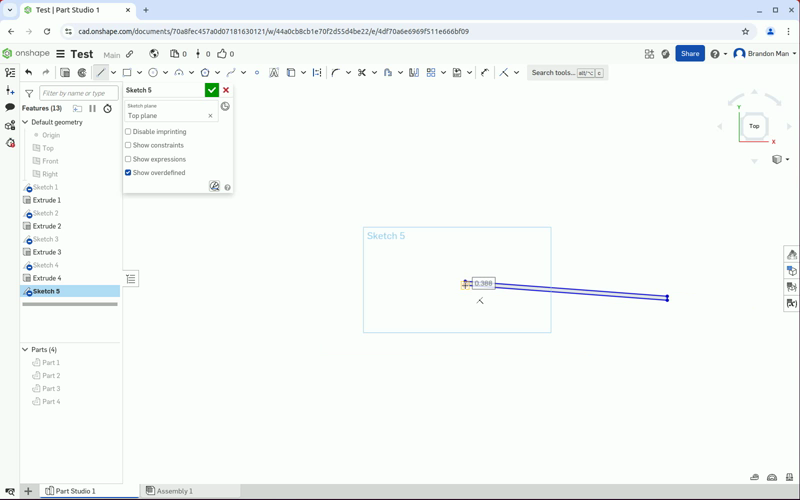
scroll(-6)
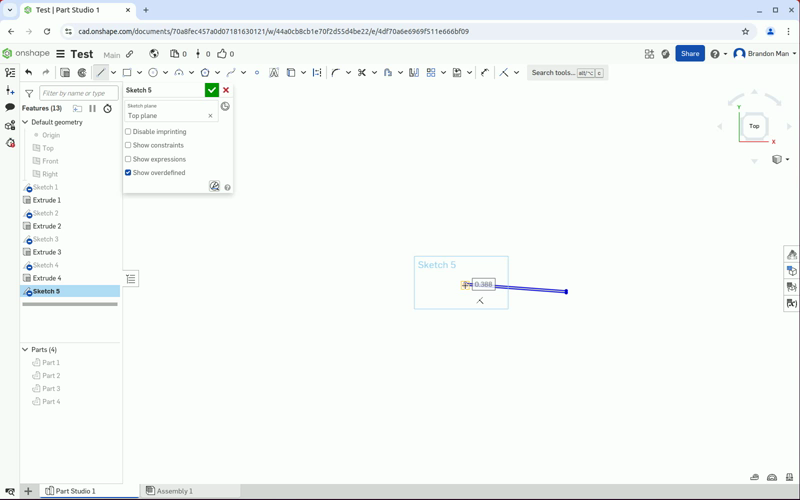
key(esc)
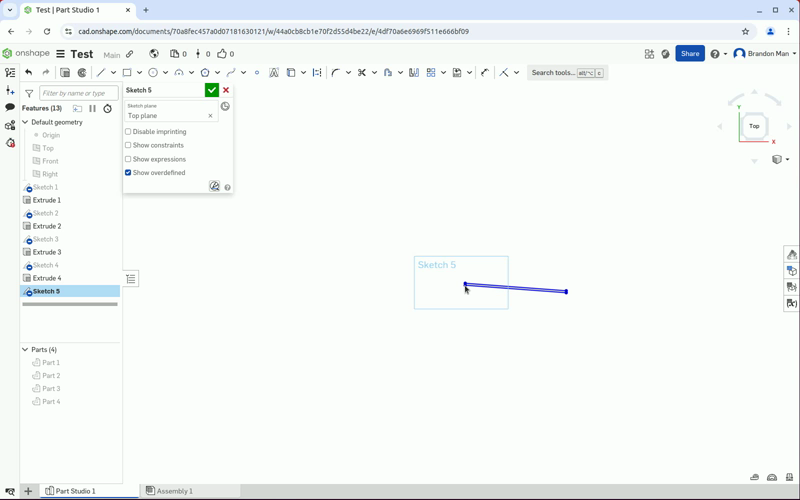
mouse_move(485, 285)
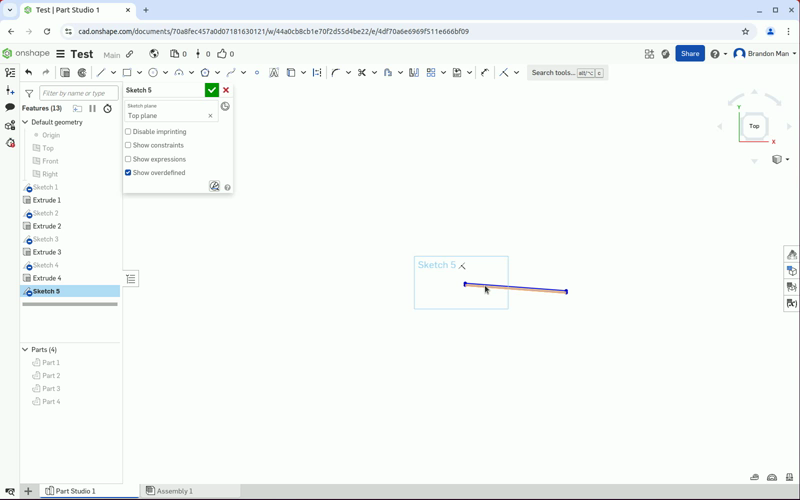
scroll(6)
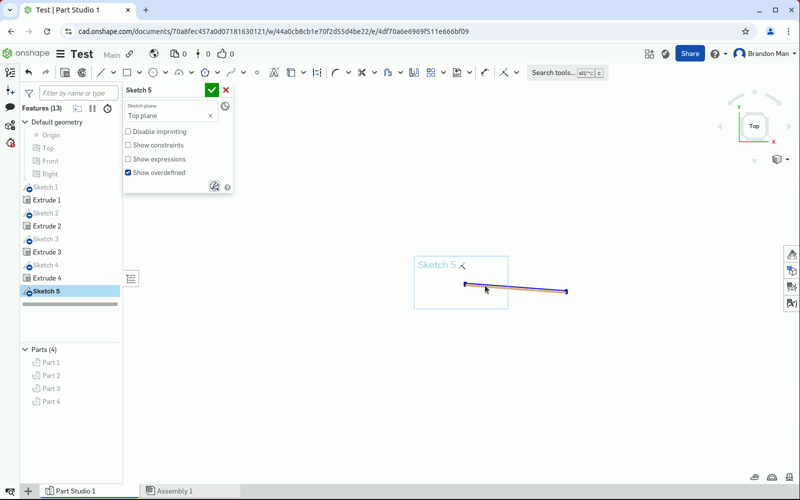
scroll(6)
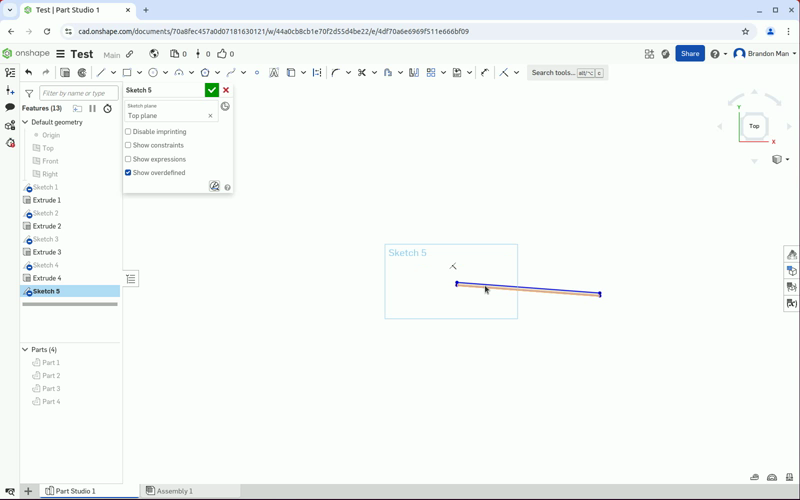
scroll(6)
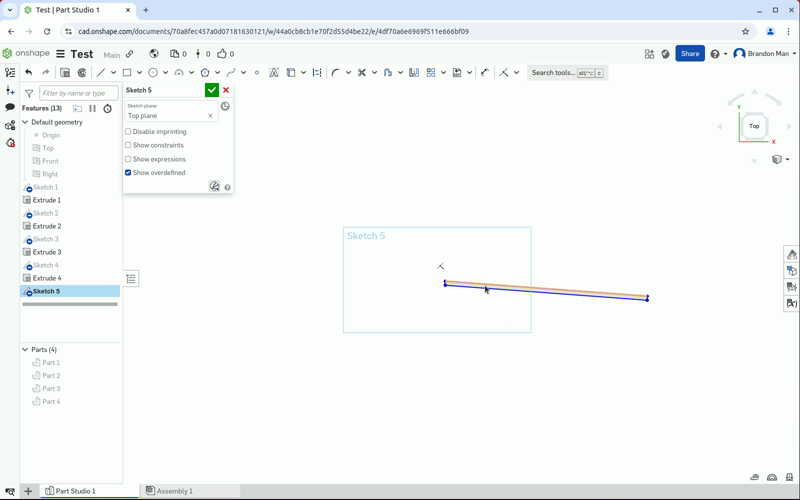
scroll(6)
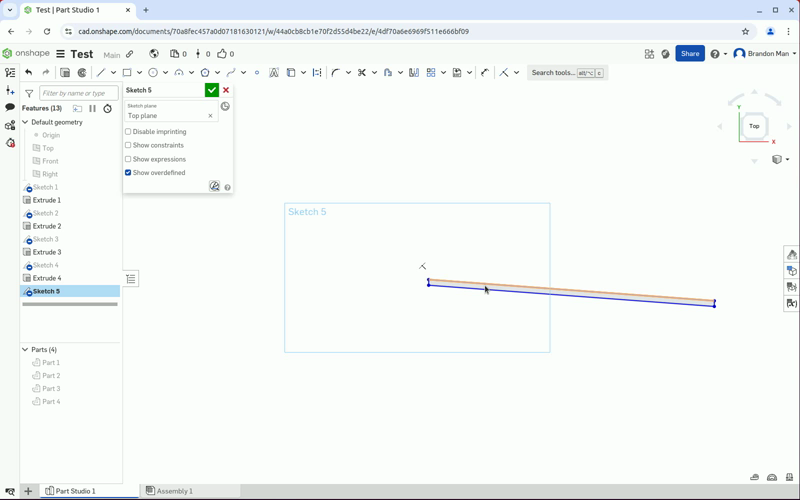
scroll(6)
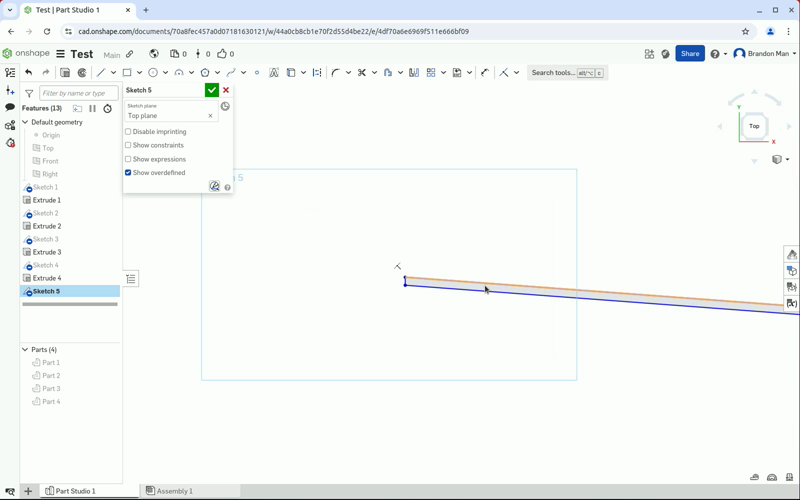
scroll(6)
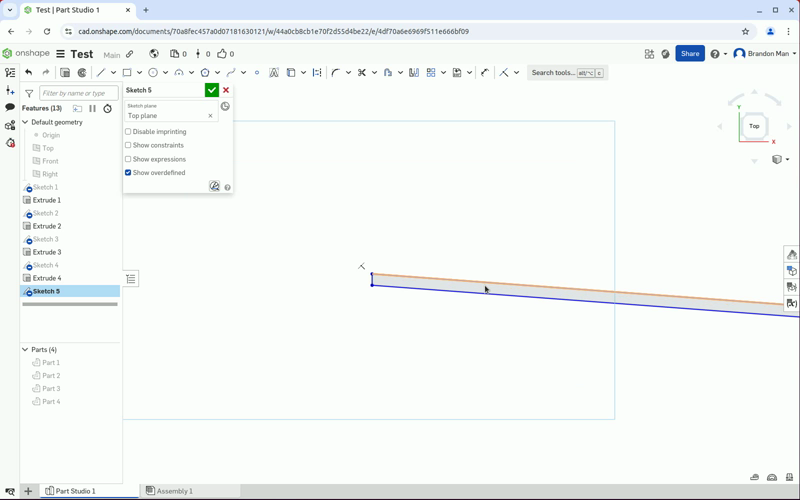
scroll(6)
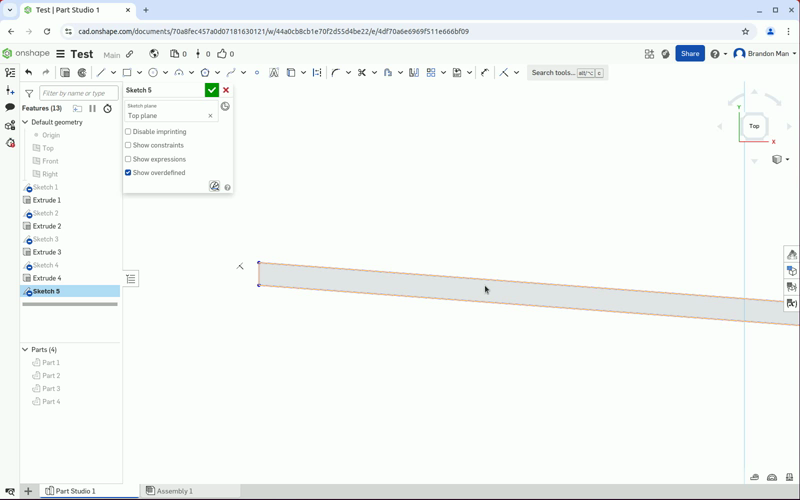
click(485, 285)
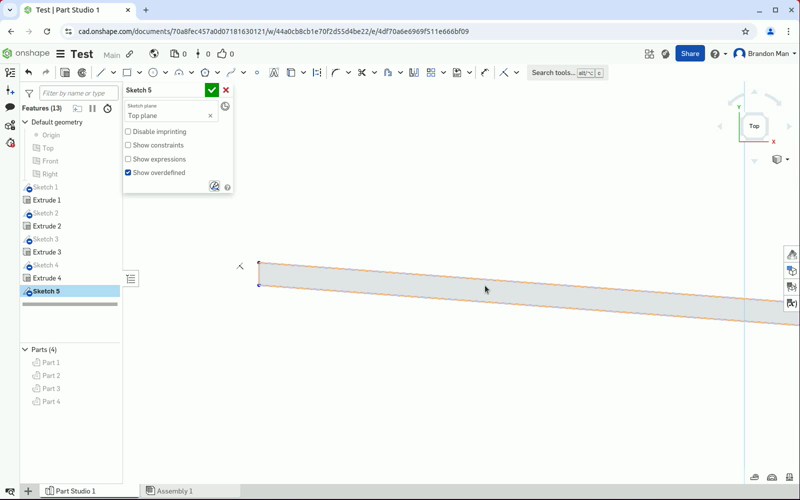
scroll(-6)
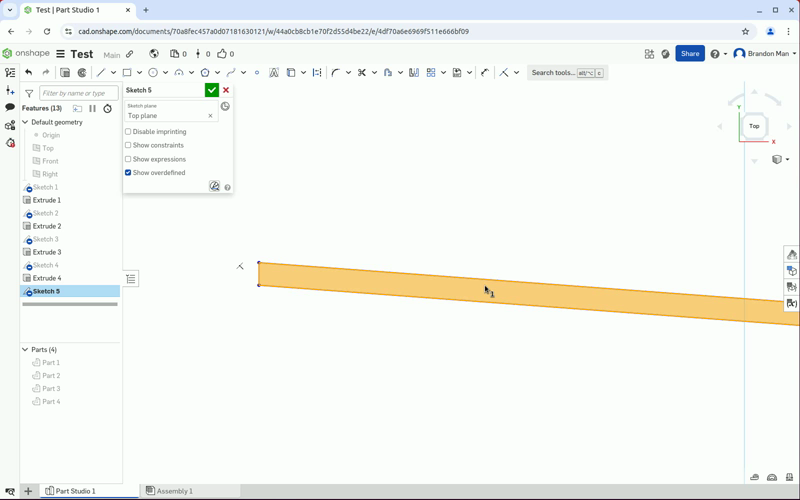
scroll(-6)
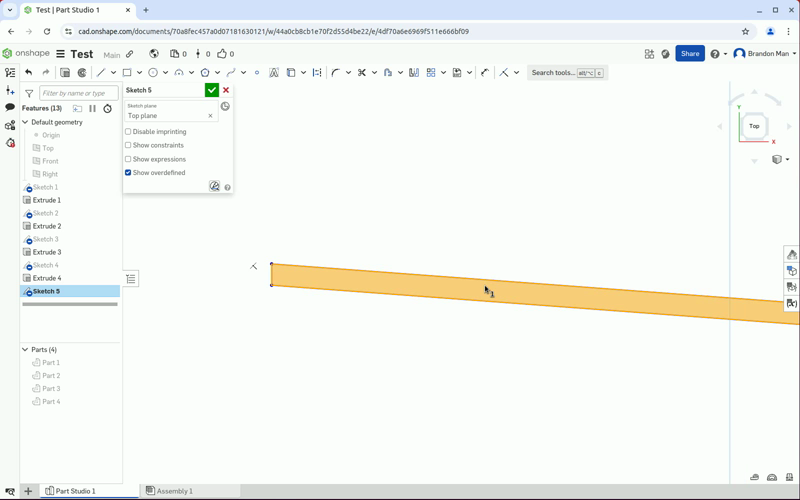
scroll(-6)
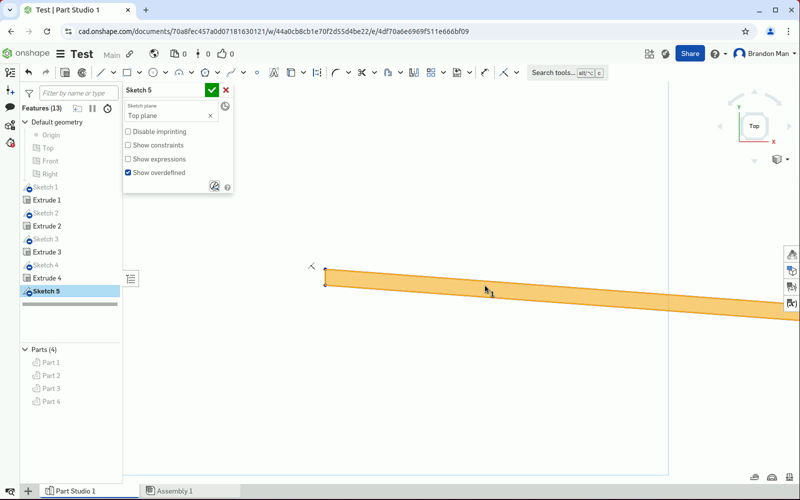
scroll(-6)
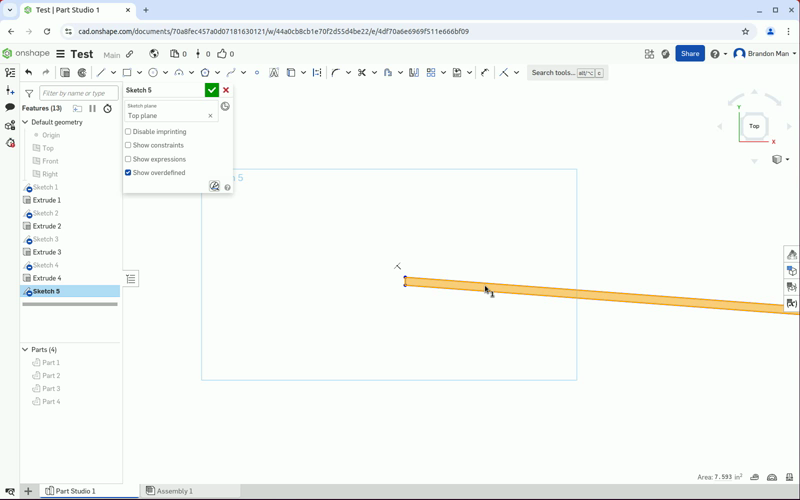
scroll(-6)
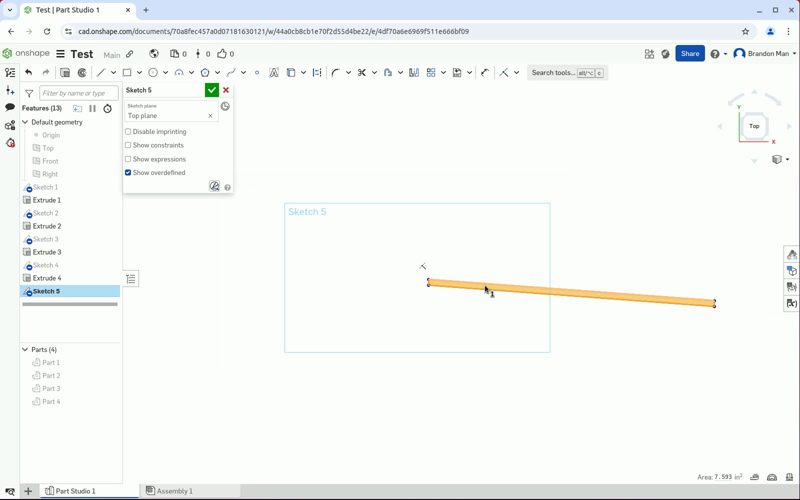
scroll(-6)
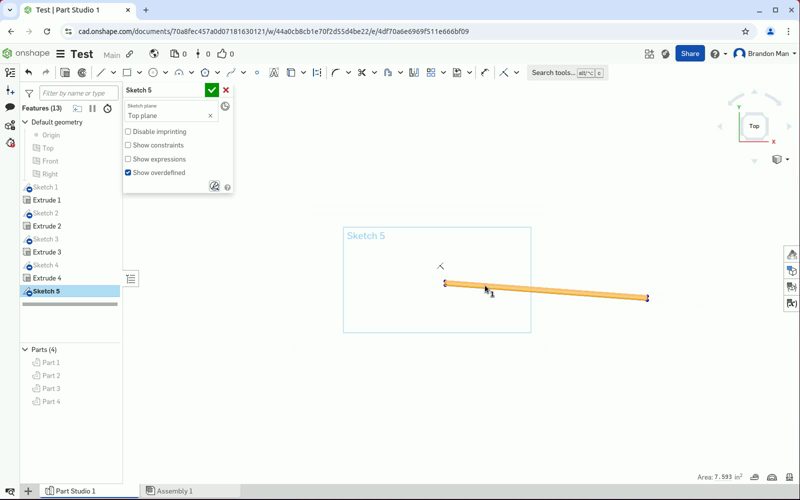
scroll(-6)
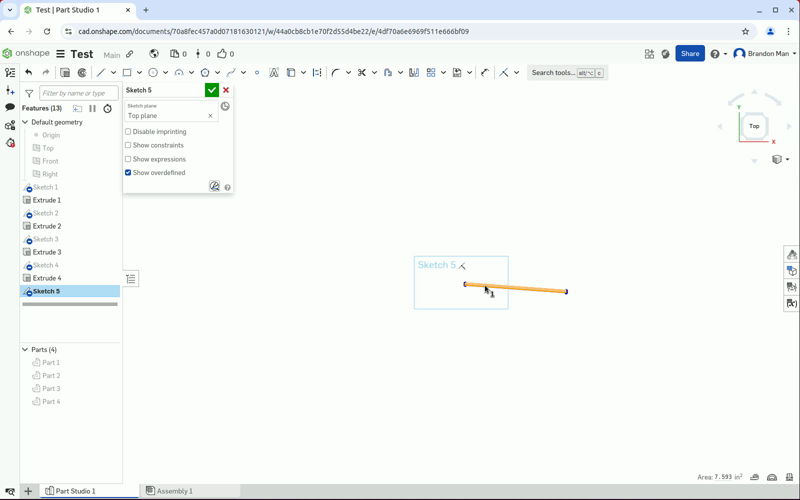
mouse_move(73, 352)
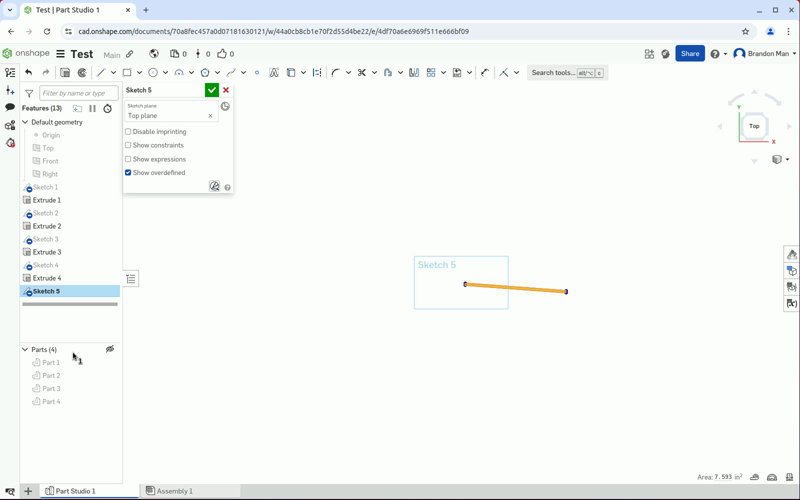
key(shift+y)
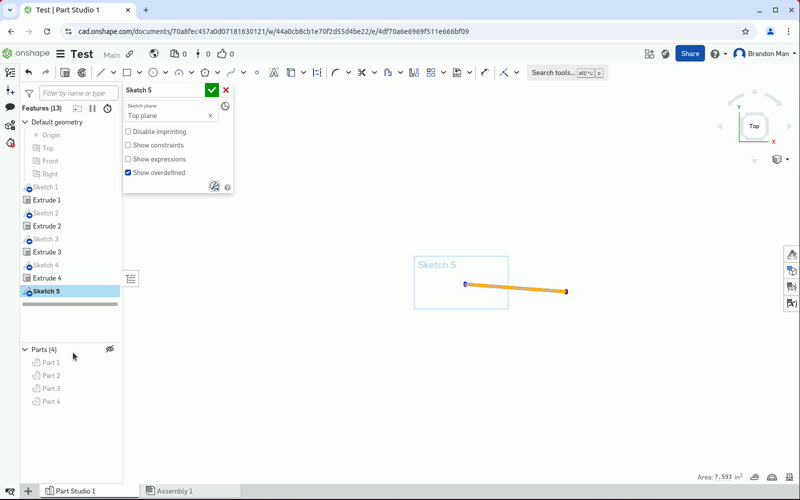
key(shift+e)
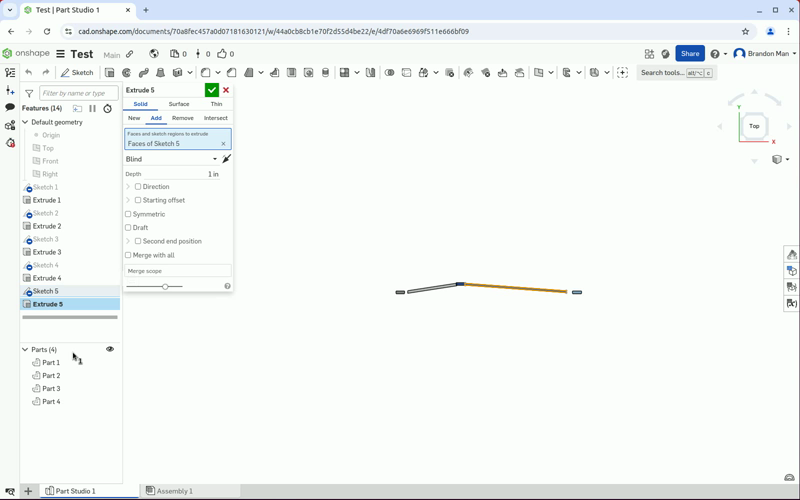
mouse_move(143, 106)
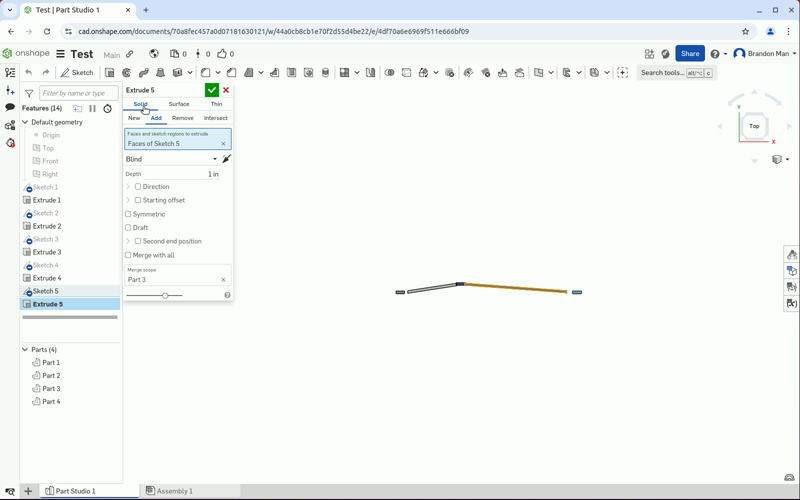
click(143, 106)
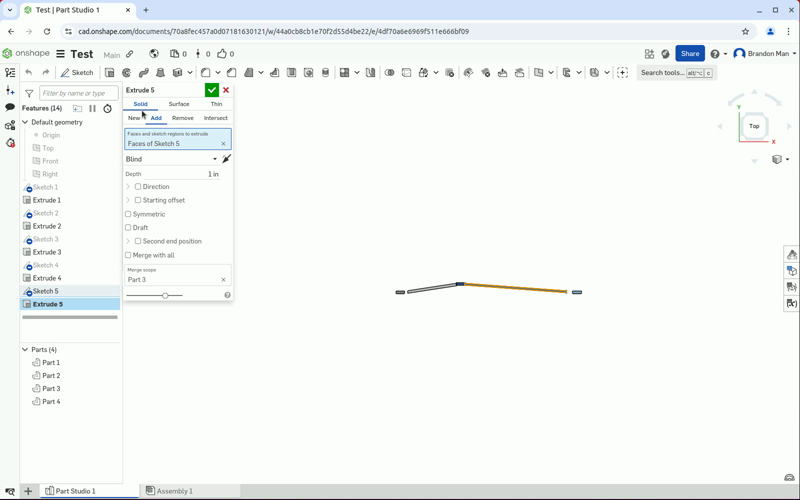
mouse_move(137, 120)
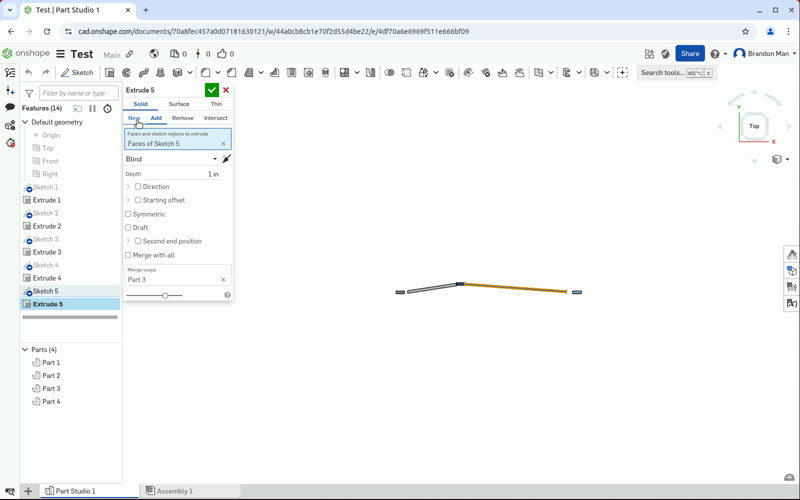
click(137, 120)
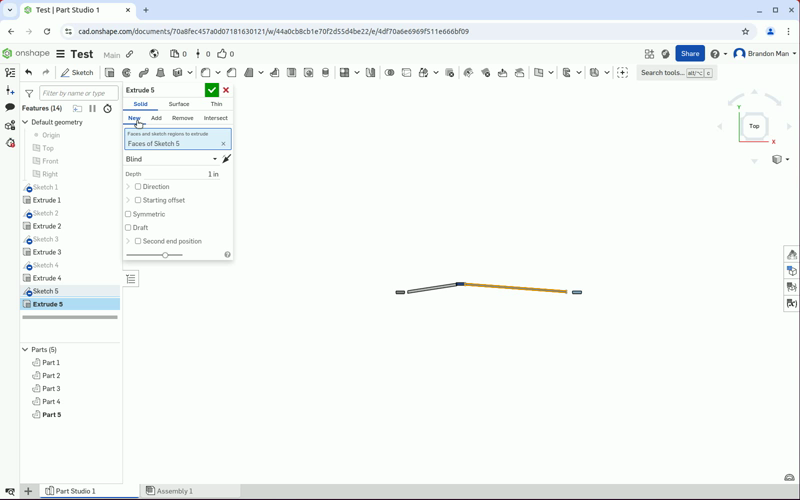
key(tab, 4)
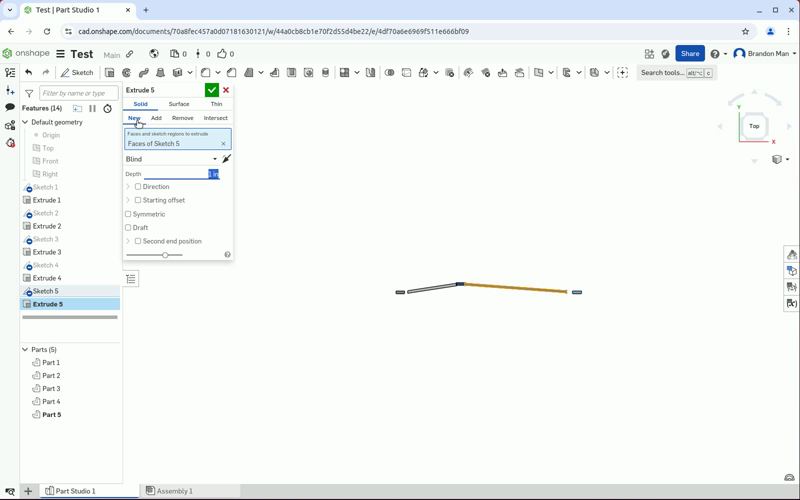
text(-16.609)
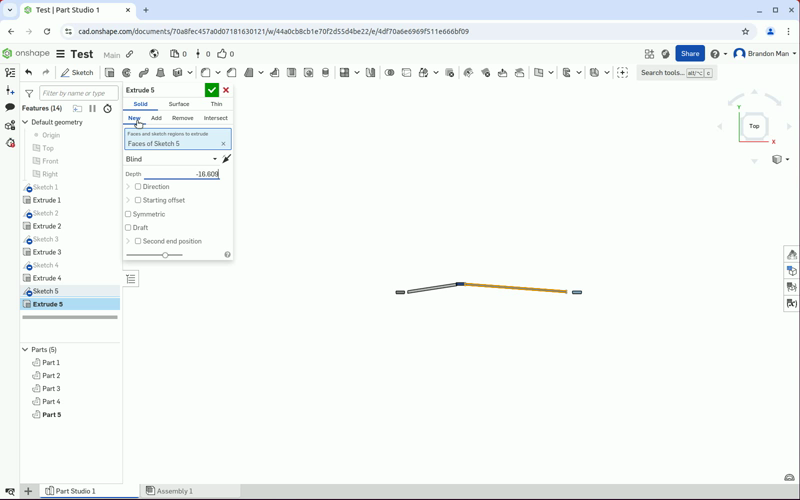
key(enter)
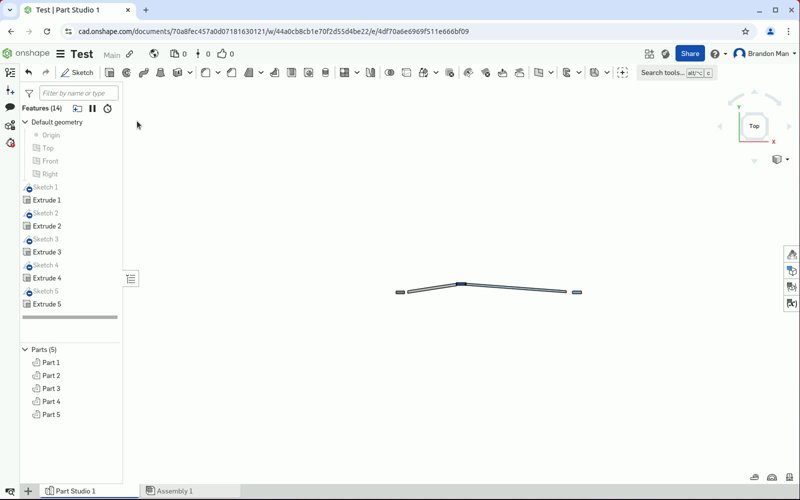
key(shift+h)
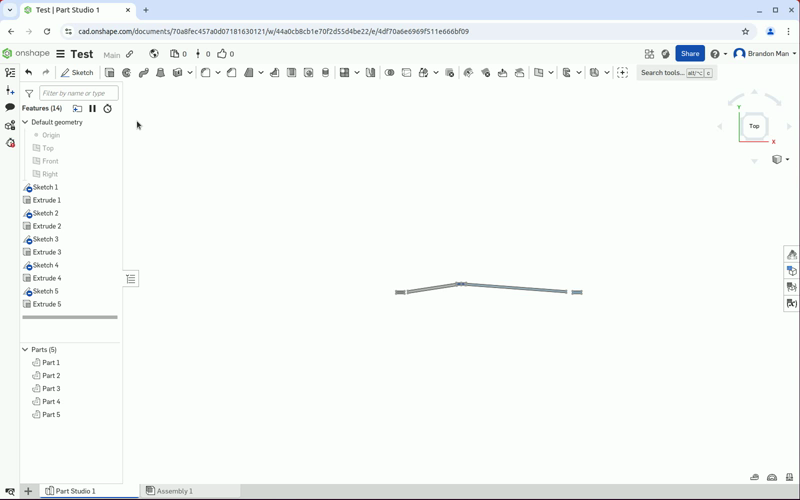
key(shift+h)
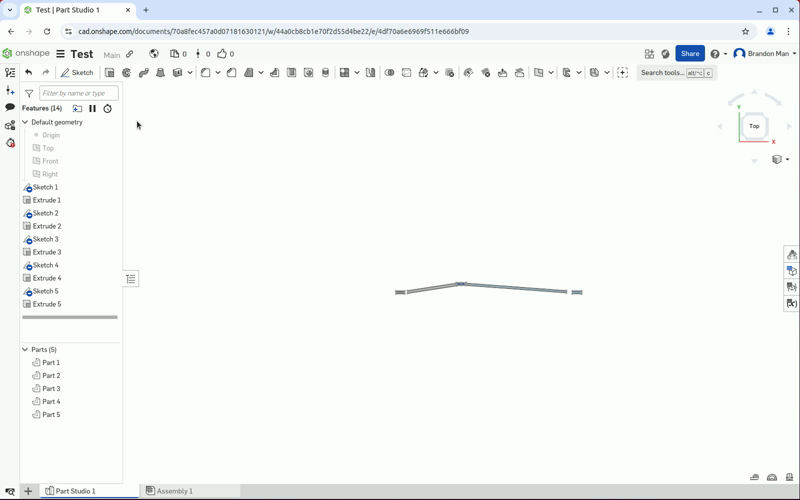
key(shift+7)
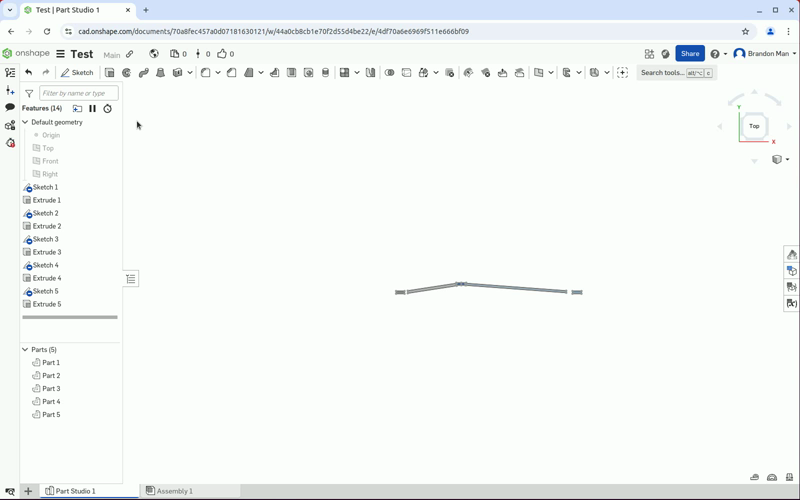
key(up, 3)
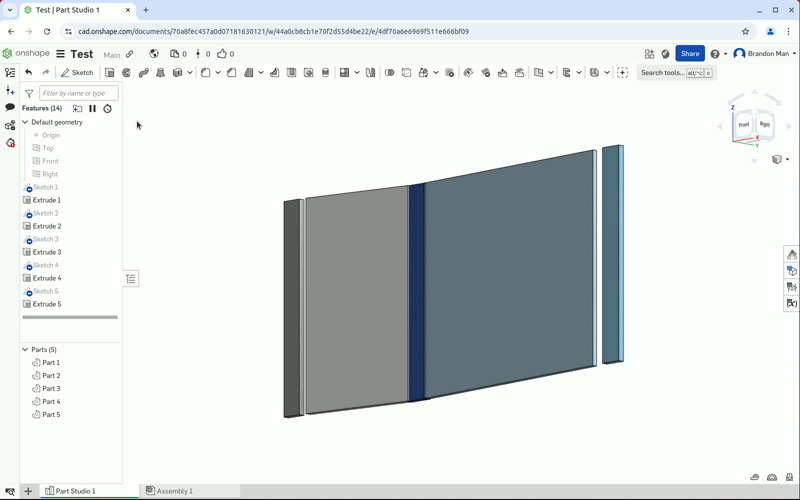
key(left, 3)
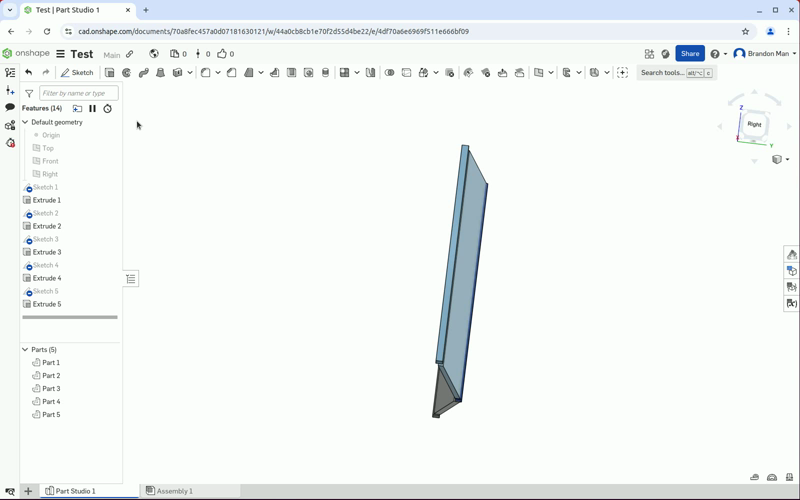
key(right, 3)
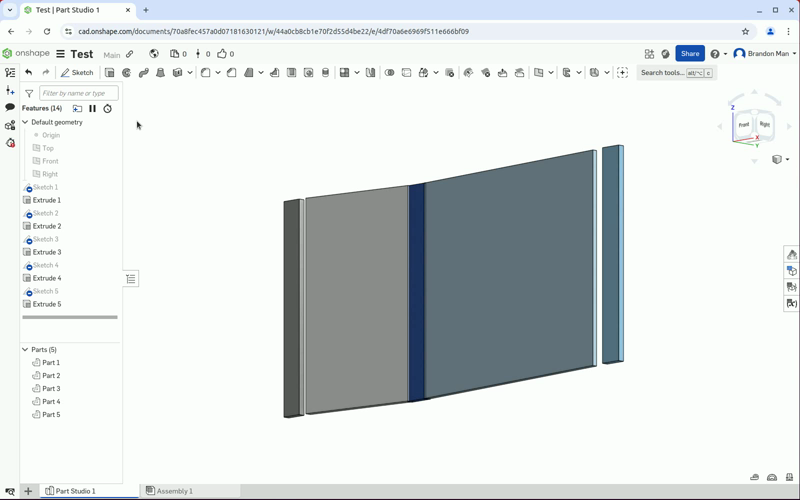
key(down, 3)
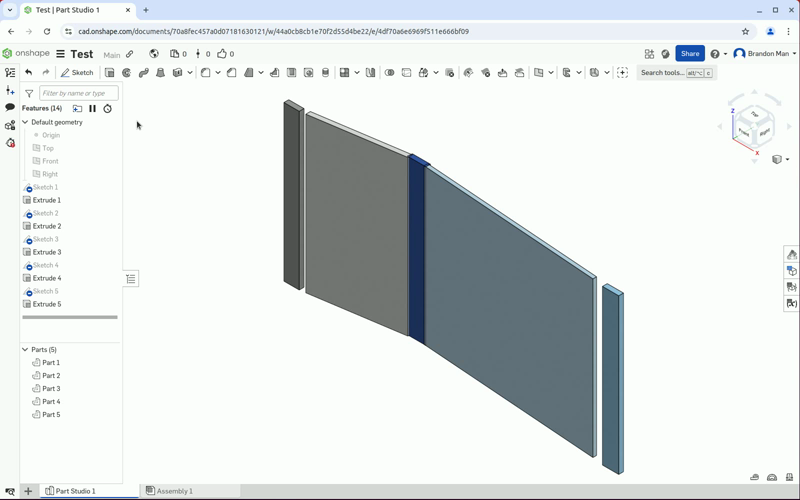
mouse_move(73, 189)
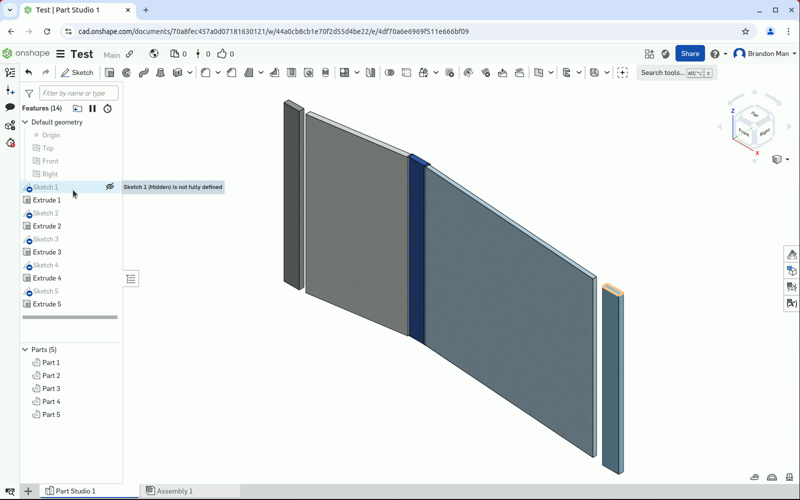
click(73, 189)